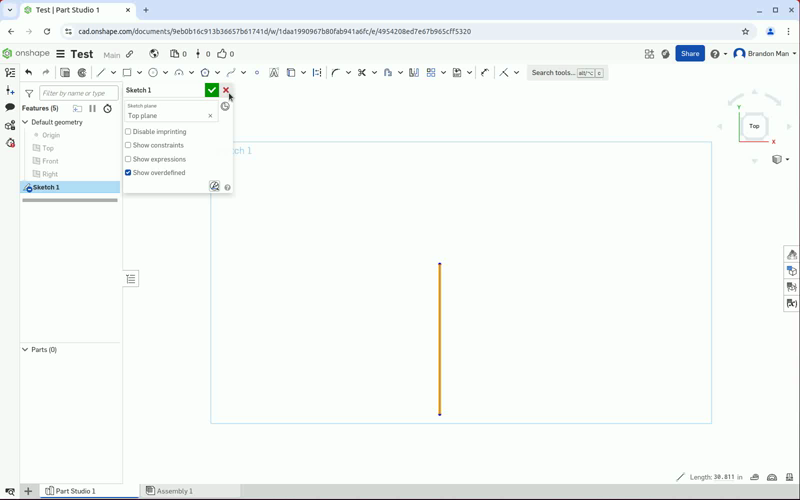
key(shift+h)
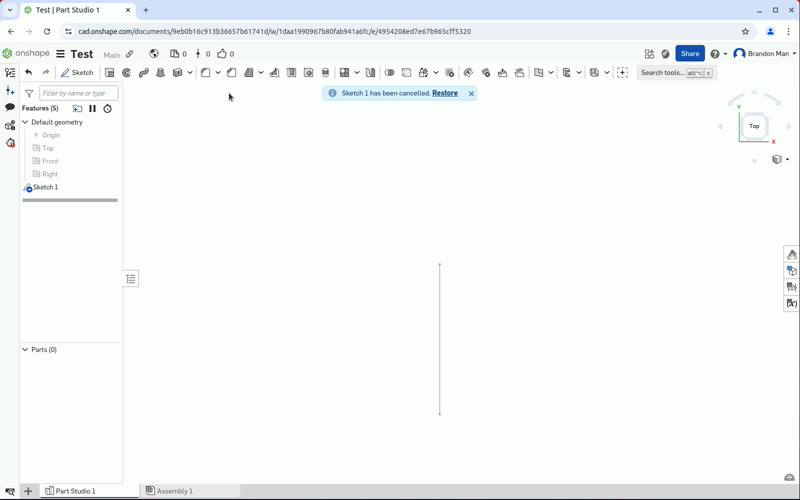
key(shift+s)
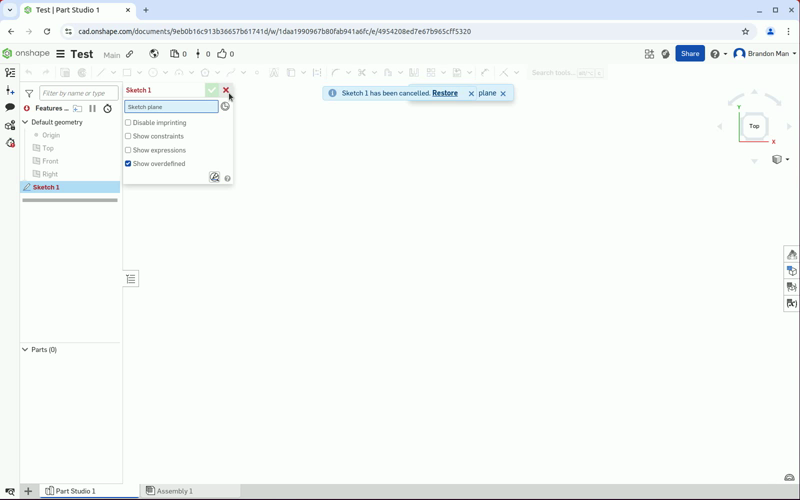
mouse_move(73, 150)
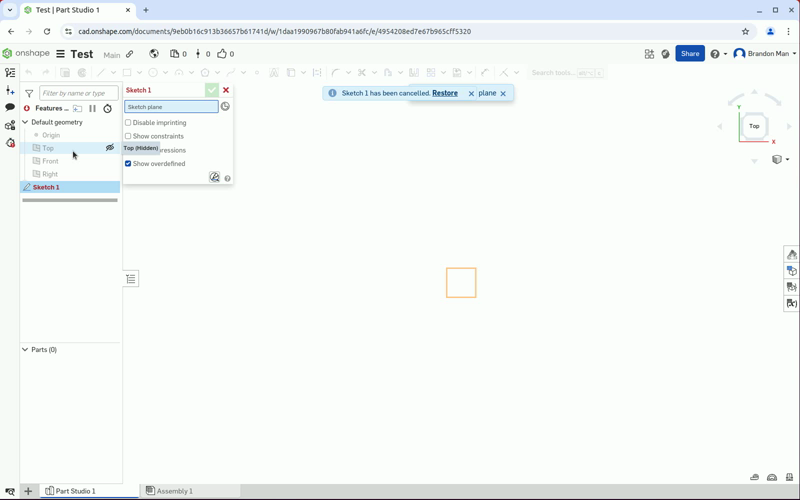
click(73, 150)
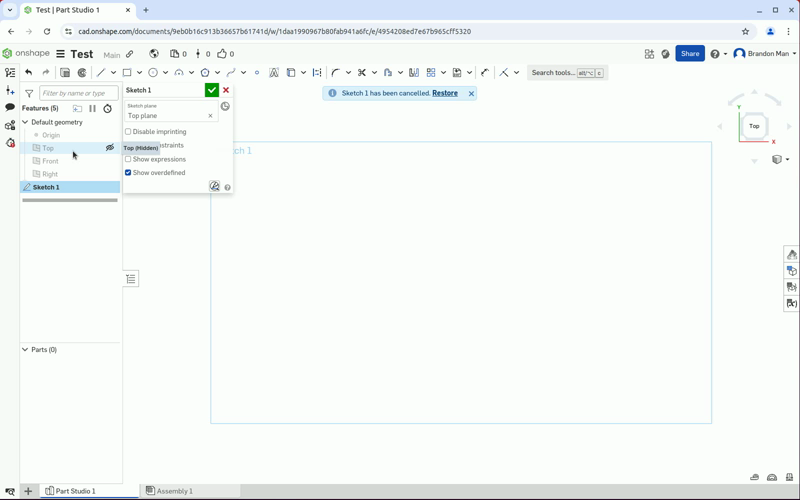
mouse_move(73, 352)
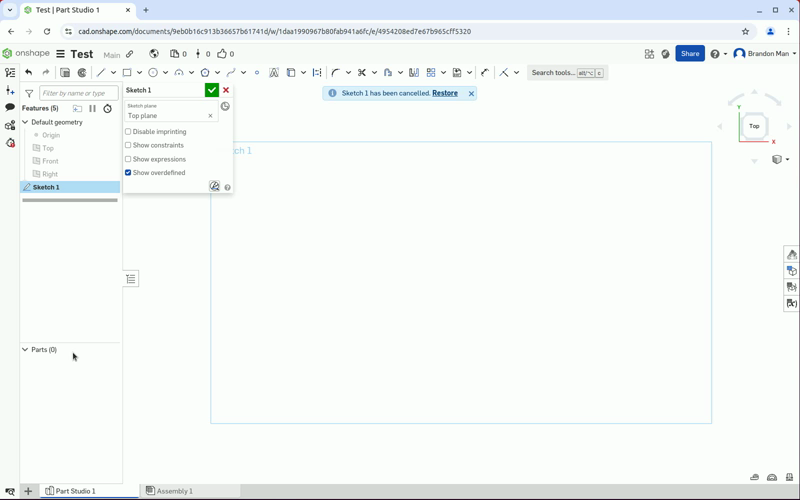
key(y)
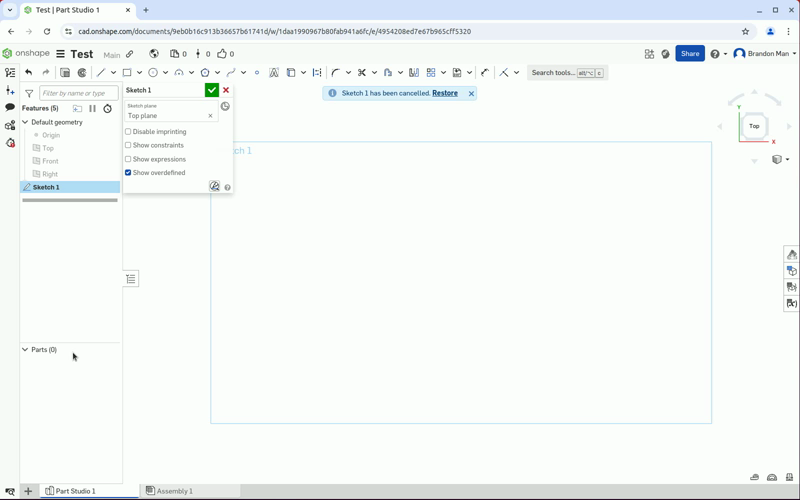
key(l)
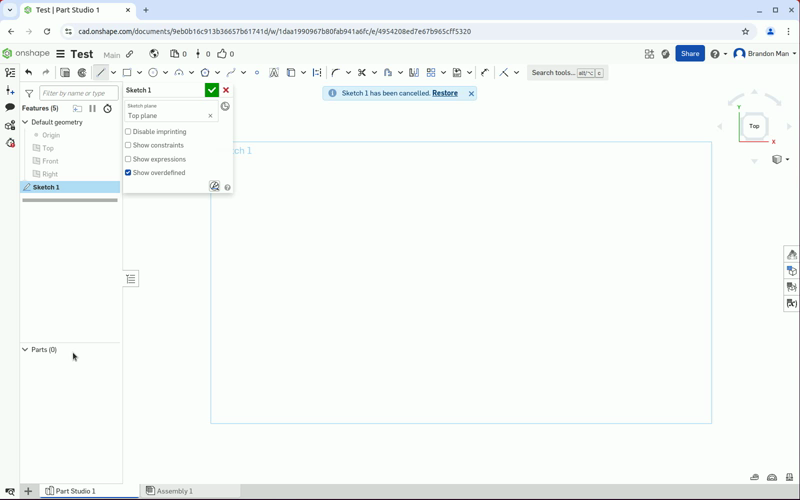
key_down(shift)
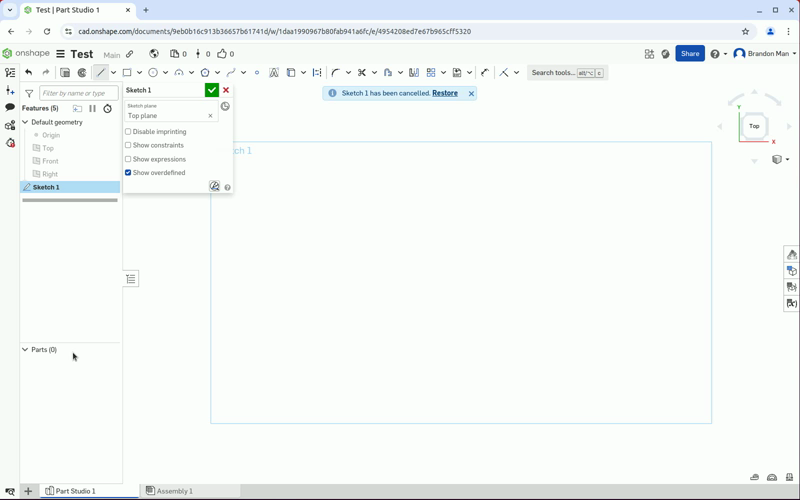
mouse_move(351, 335)
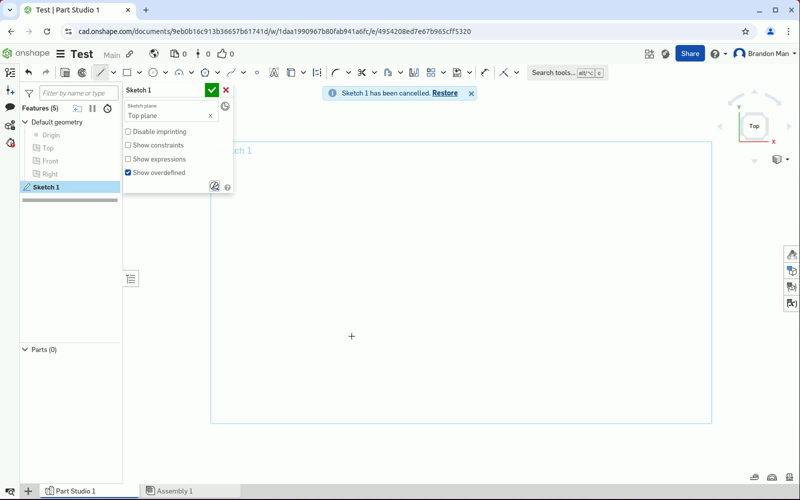
click(351, 335)
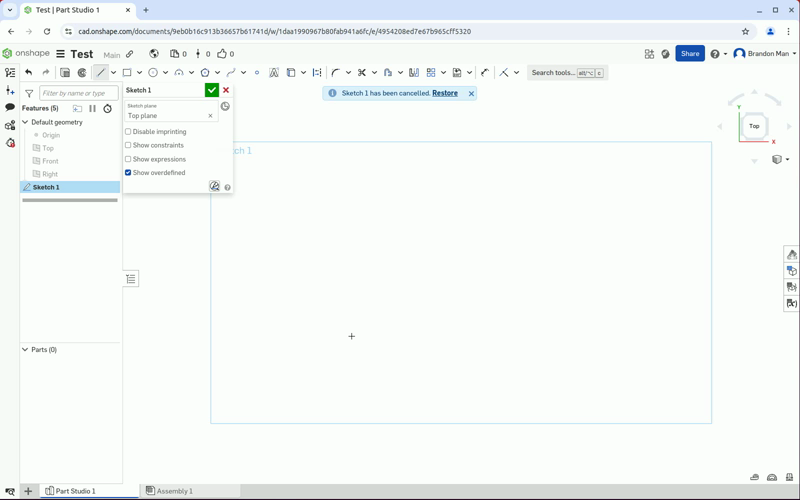
key_up(shift)
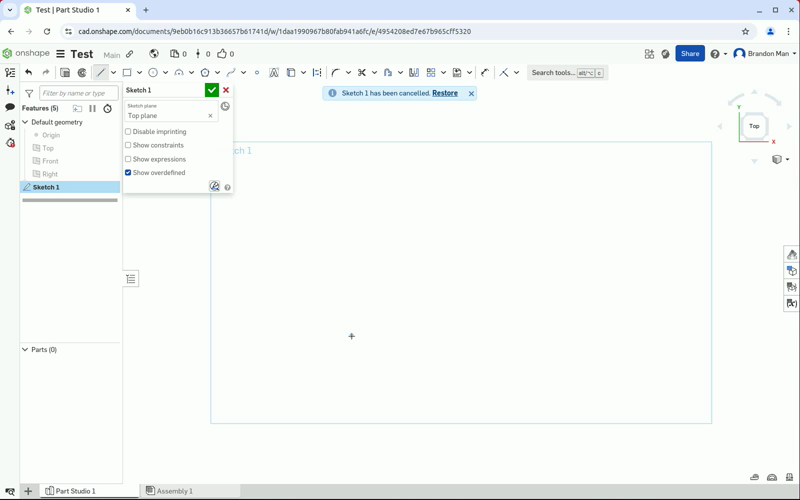
key_down(shift)
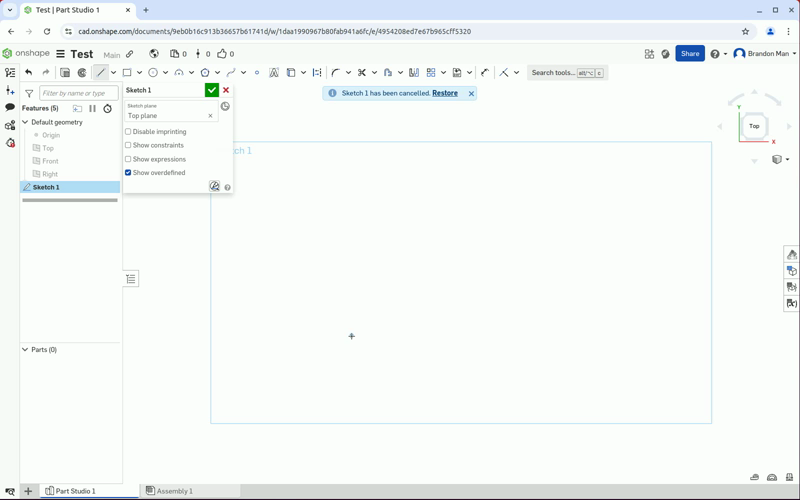
mouse_move(569, 335)
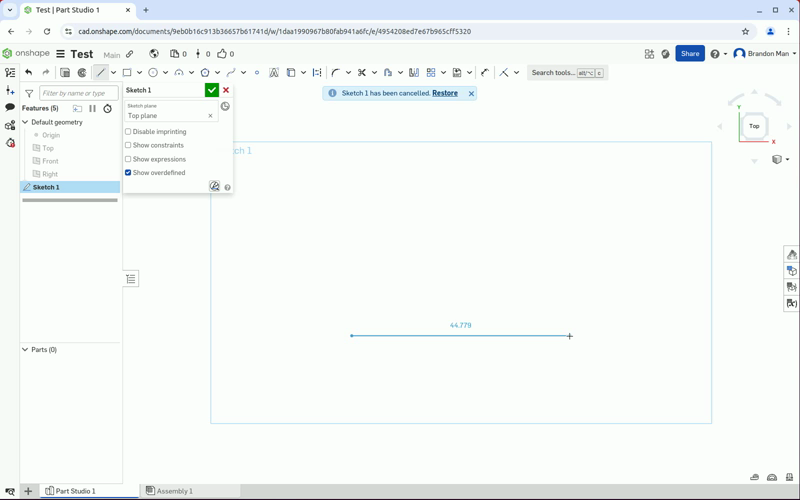
click(569, 335)
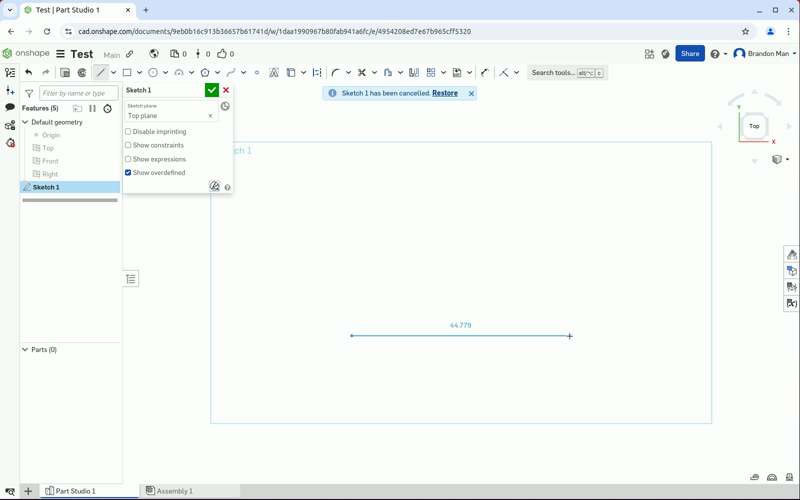
key_up(shift)
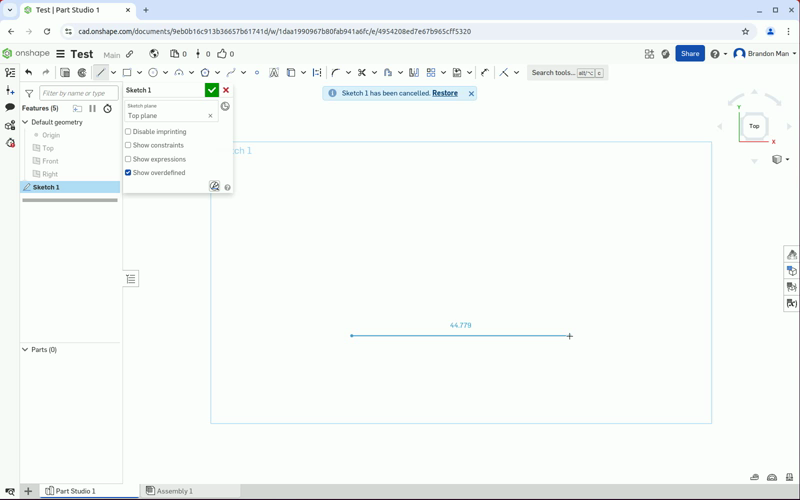
key_down(shift)
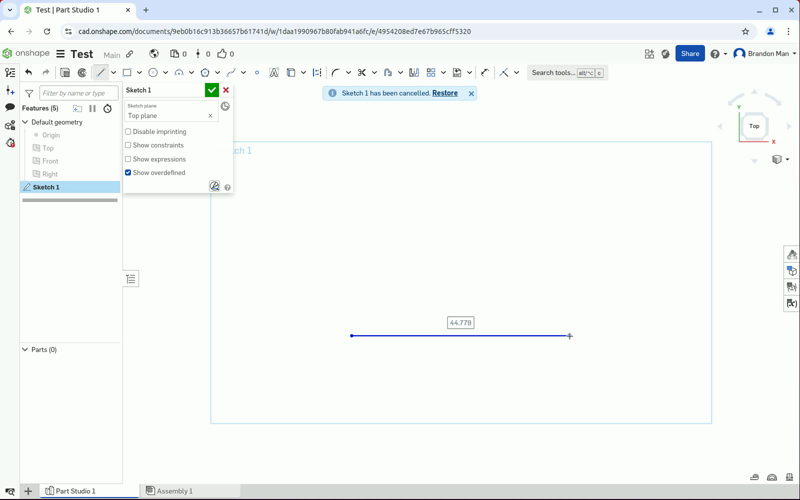
mouse_move(569, 230)
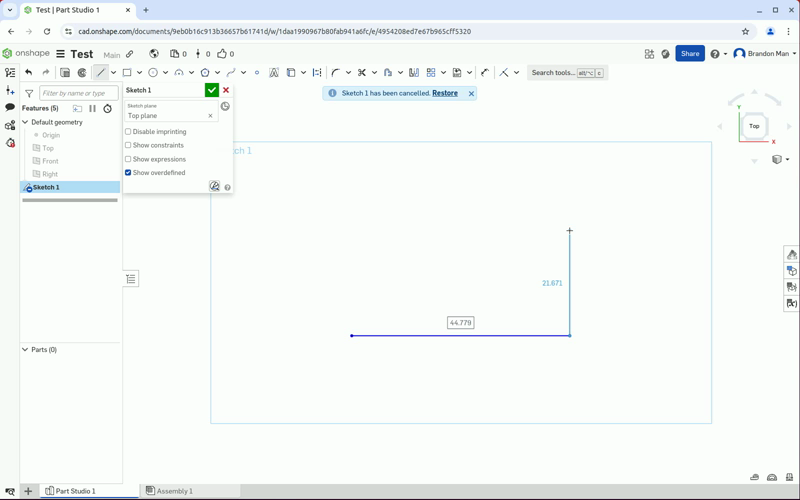
click(569, 230)
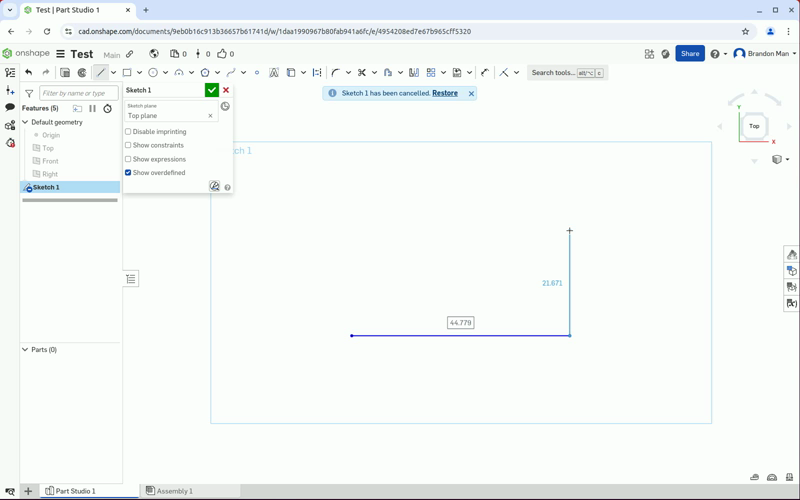
key_up(shift)
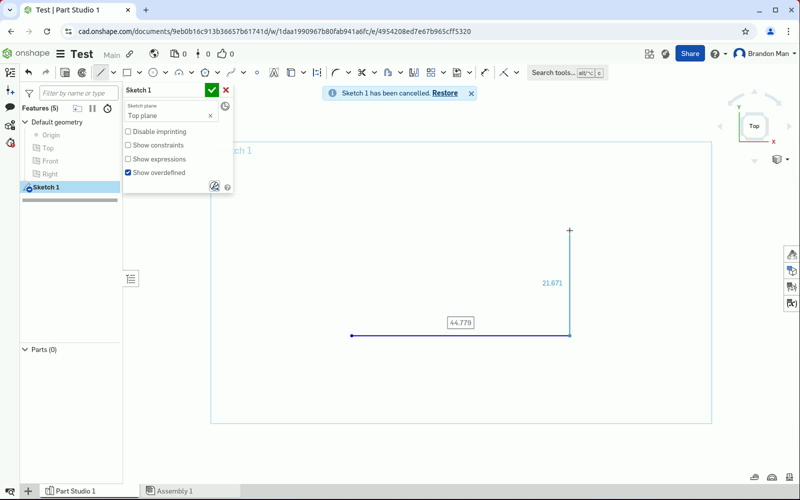
key_down(shift)
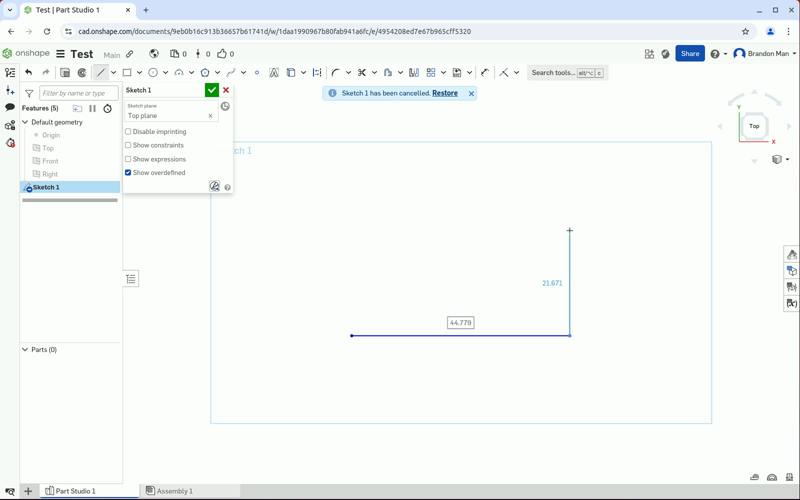
mouse_move(351, 230)
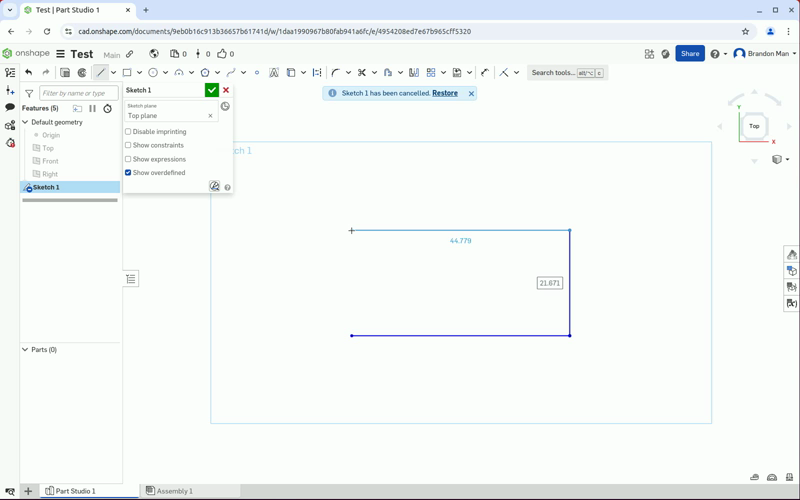
click(351, 230)
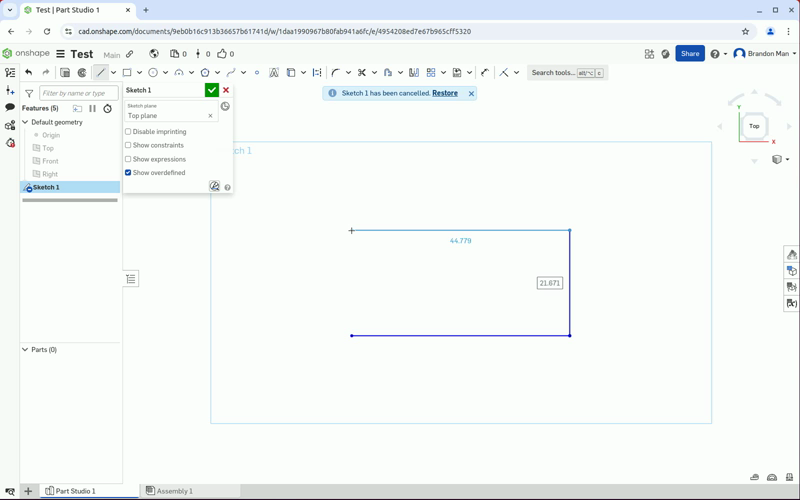
key_up(shift)
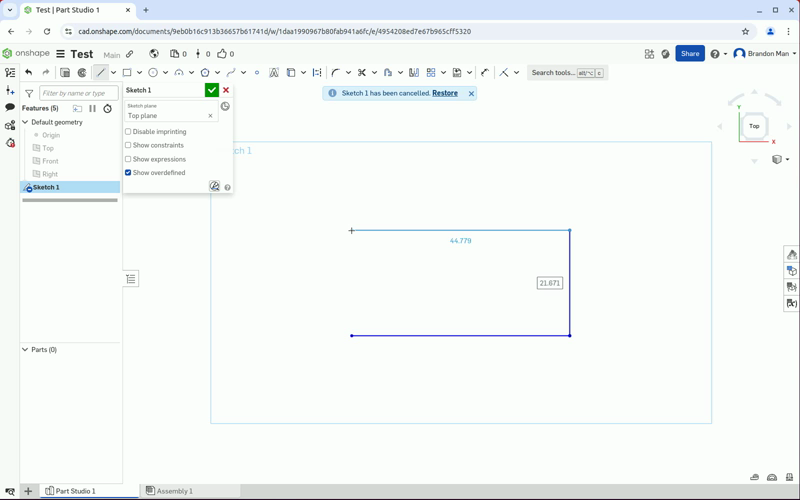
key_down(shift)
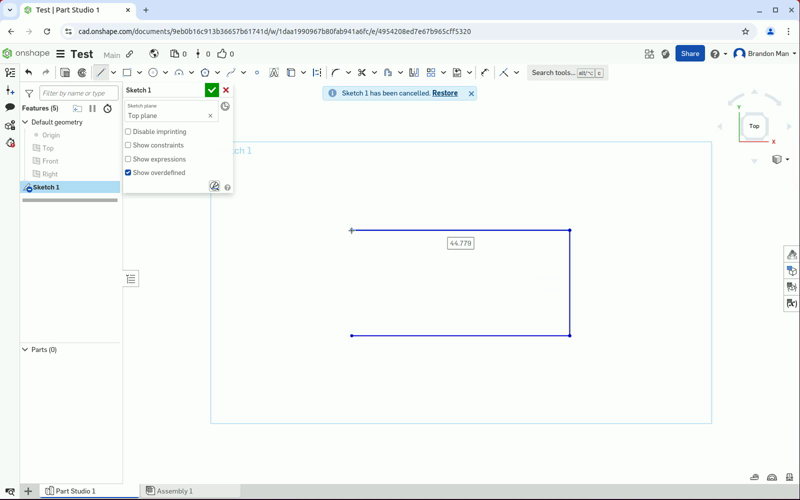
mouse_move(351, 335)
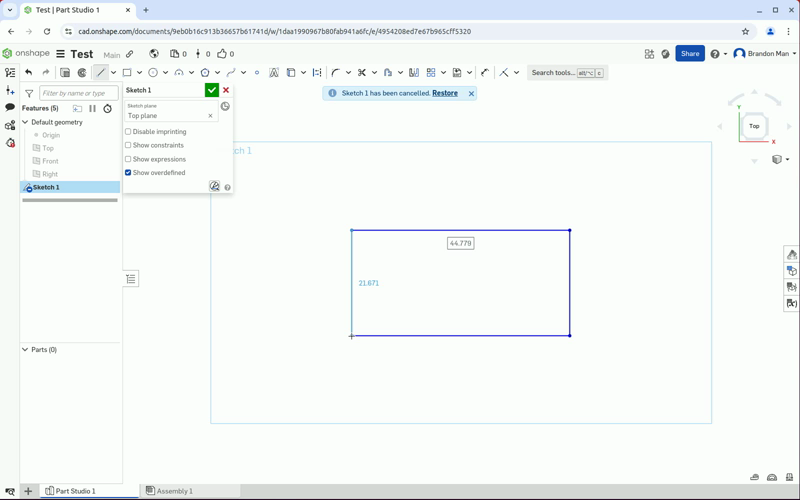
key_up(shift)
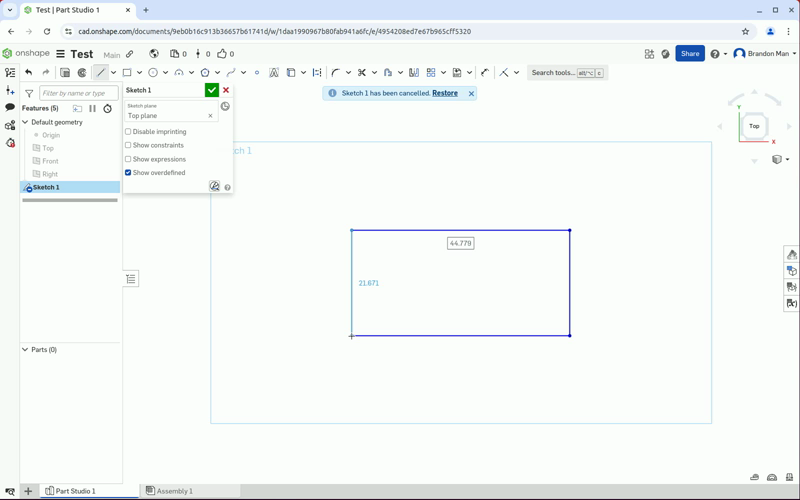
click(351, 335)
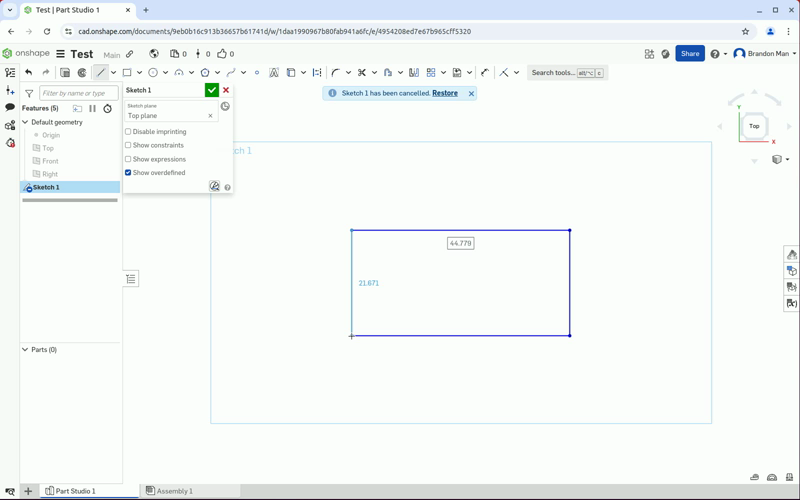
key(esc)
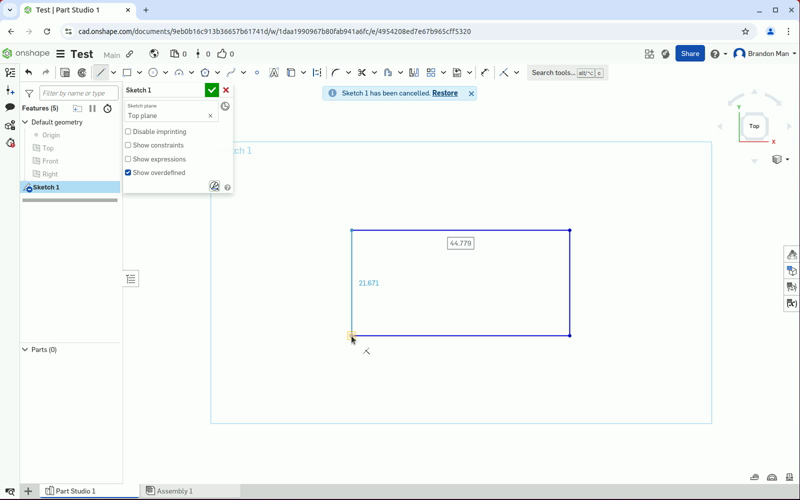
mouse_move(535, 312)
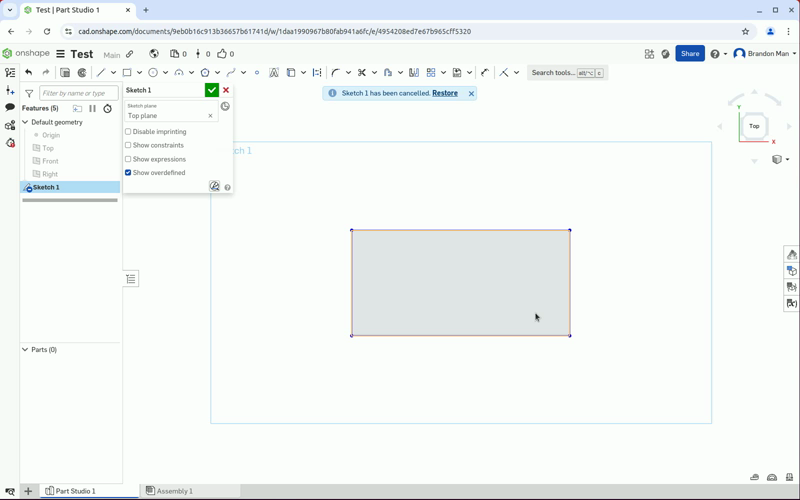
click(535, 312)
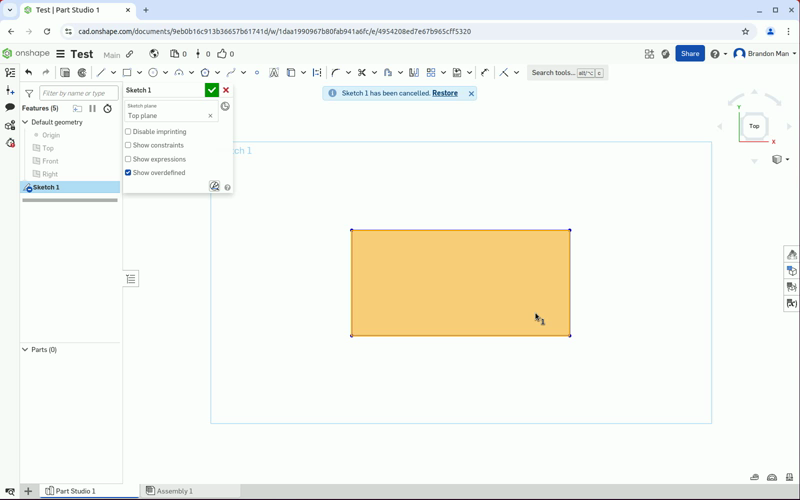
mouse_move(73, 352)
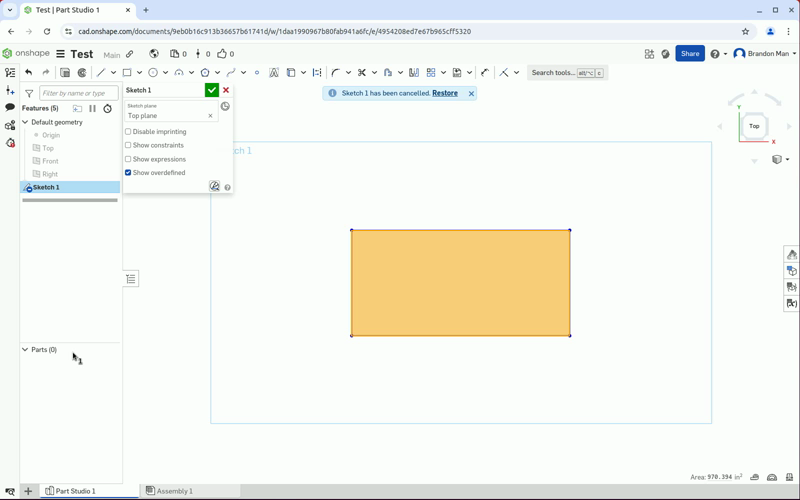
key(shift+y)
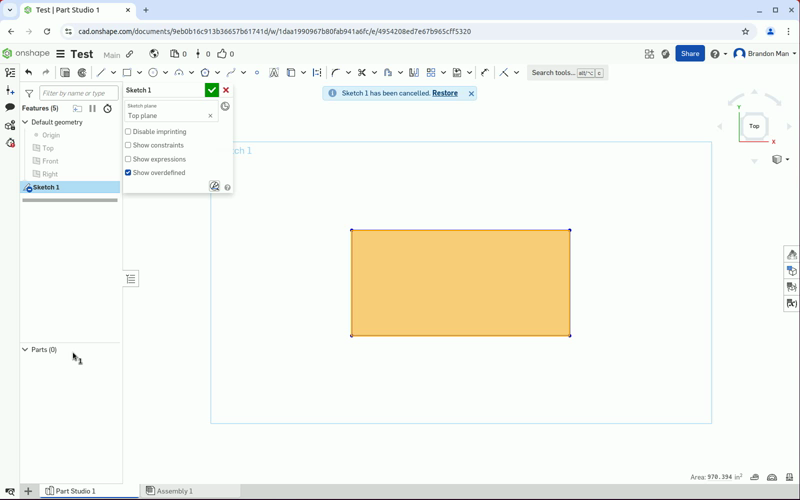
key(shift+e)
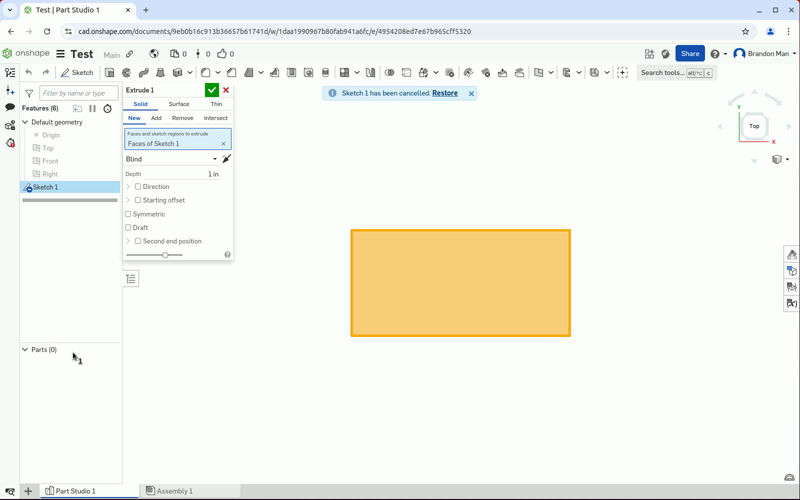
mouse_move(143, 106)
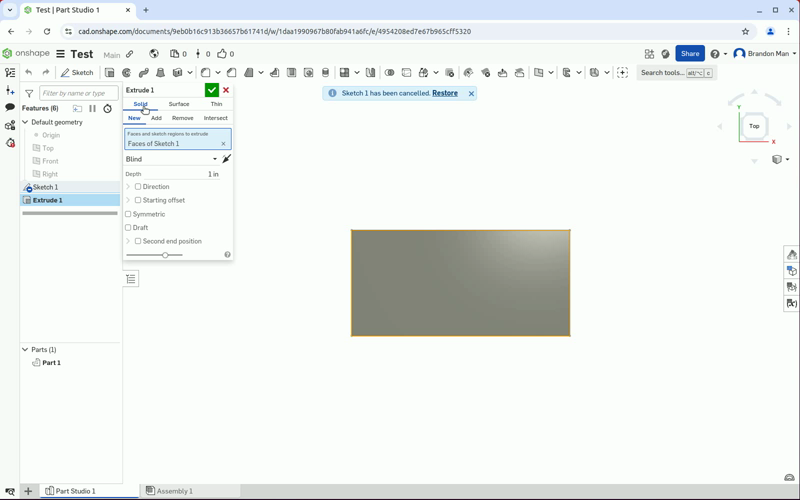
click(143, 106)
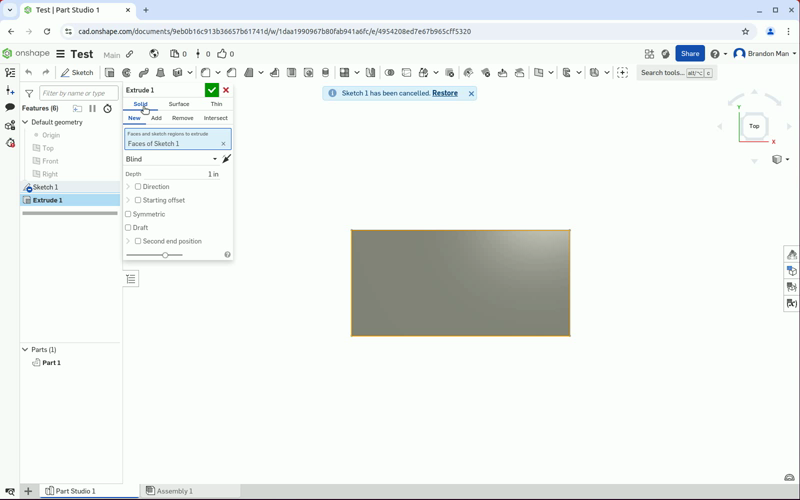
mouse_move(137, 120)
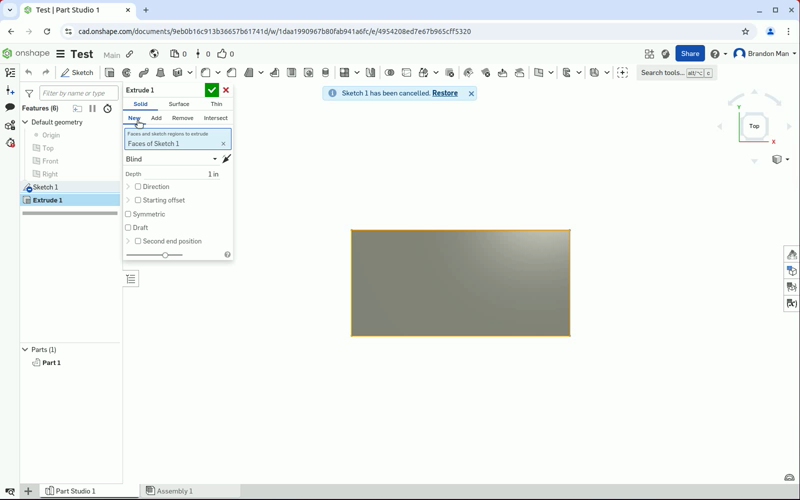
click(137, 120)
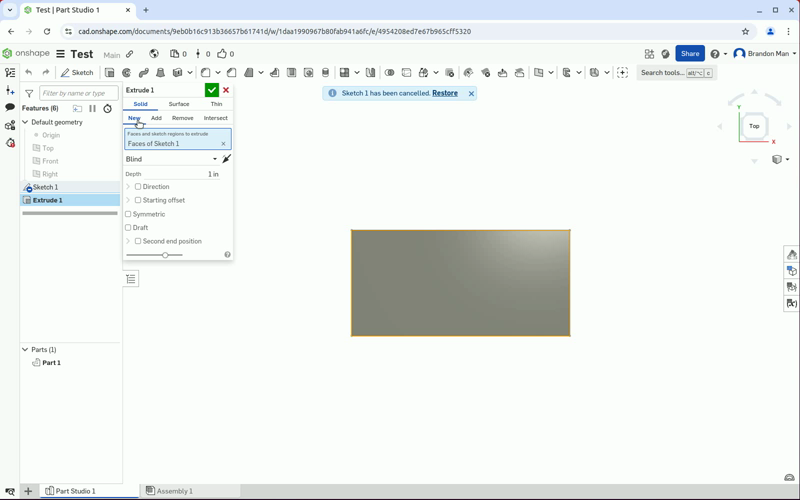
key(tab, 4)
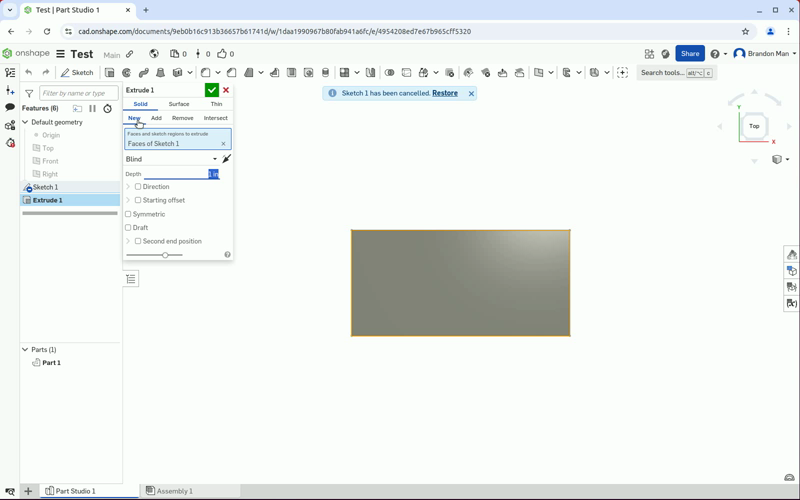
text(4.574)
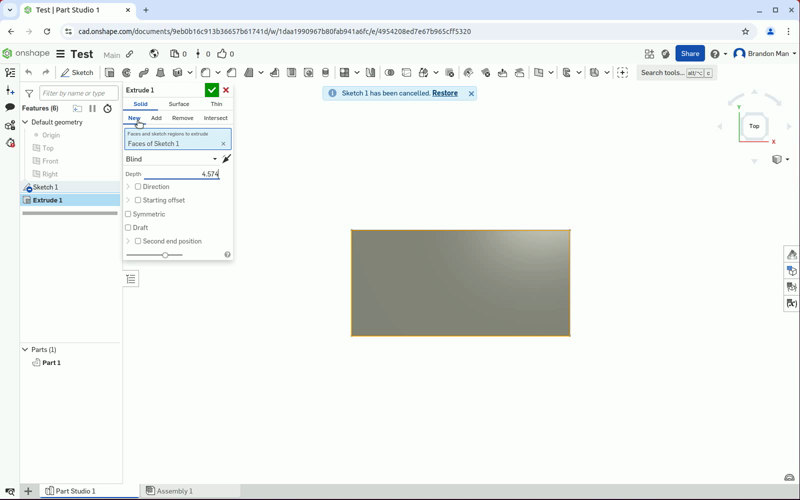
key(enter)
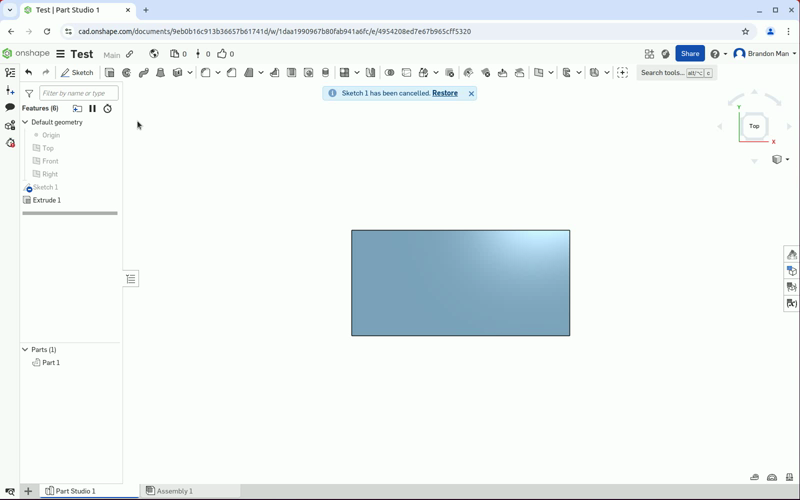
key(shift+h)
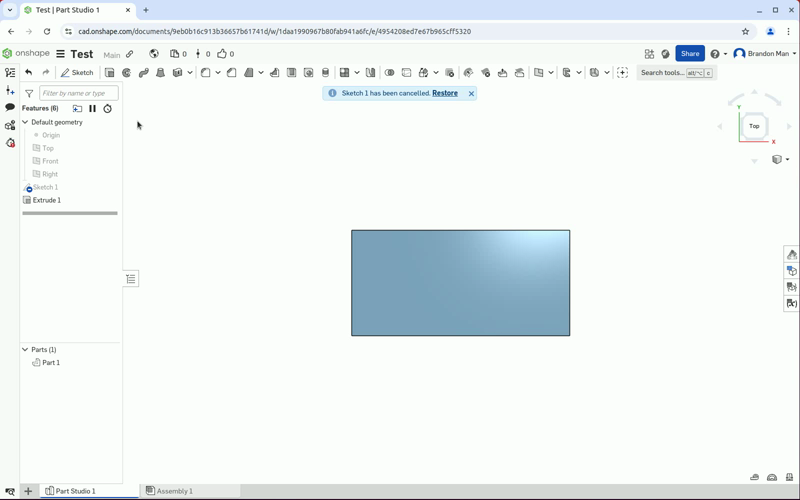
key(shift+h)
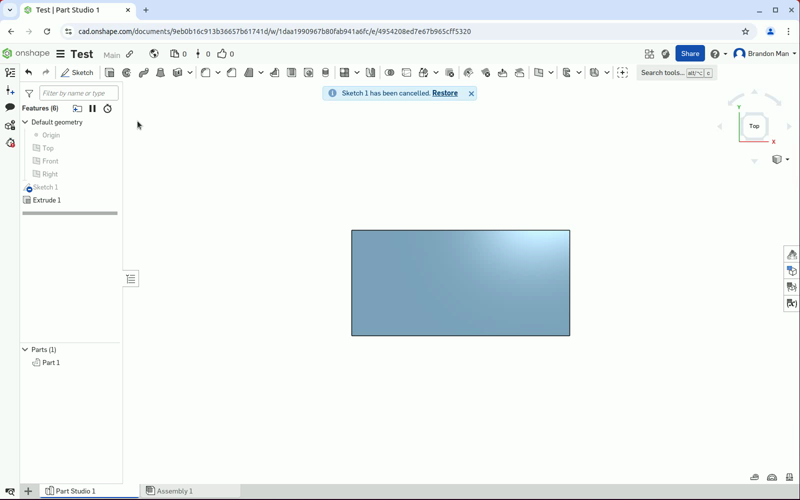
mouse_move(73, 189)
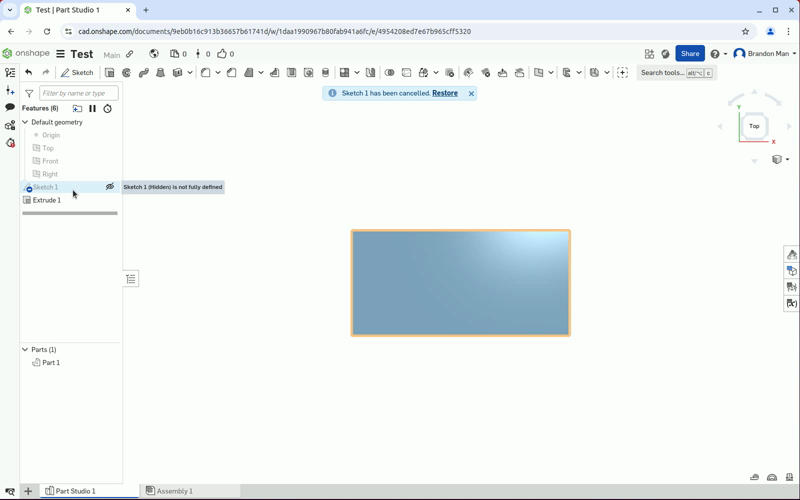
click(73, 189)
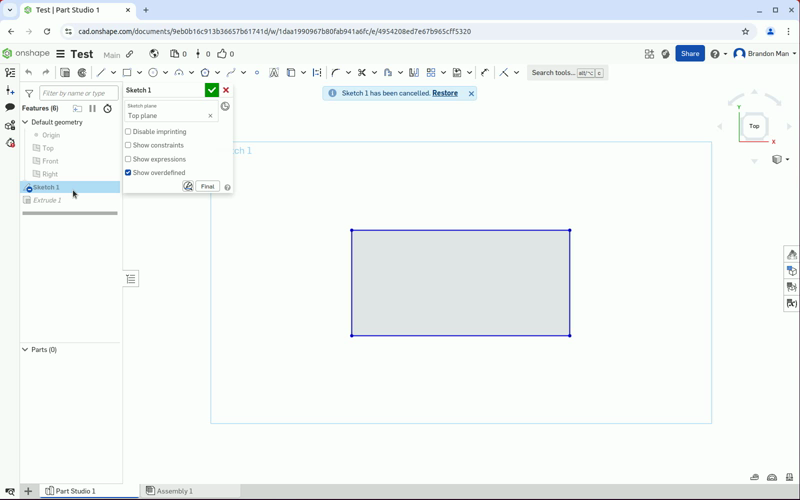
mouse_move(229, 92)
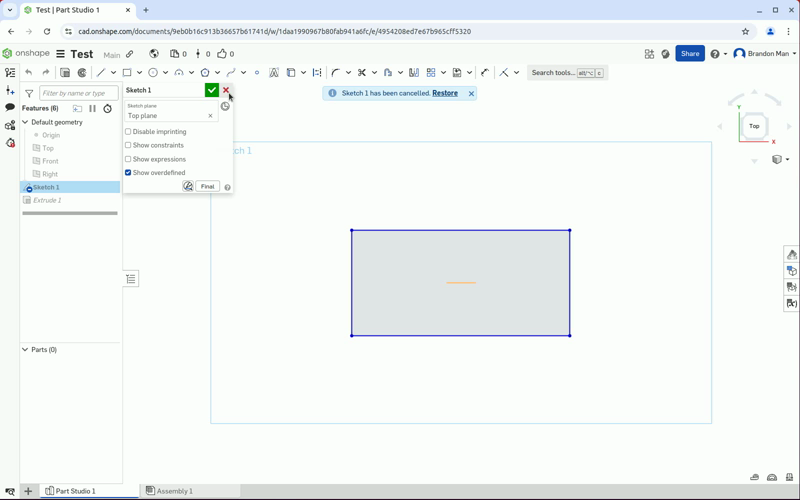
click(229, 92)
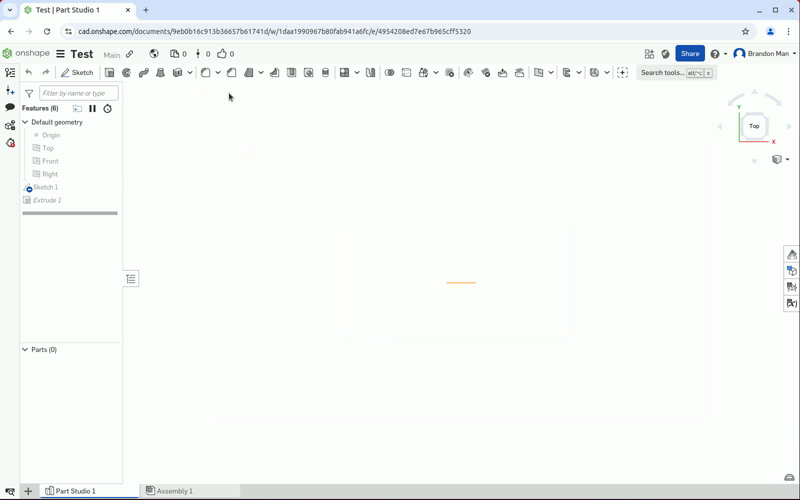
mouse_move(73, 352)
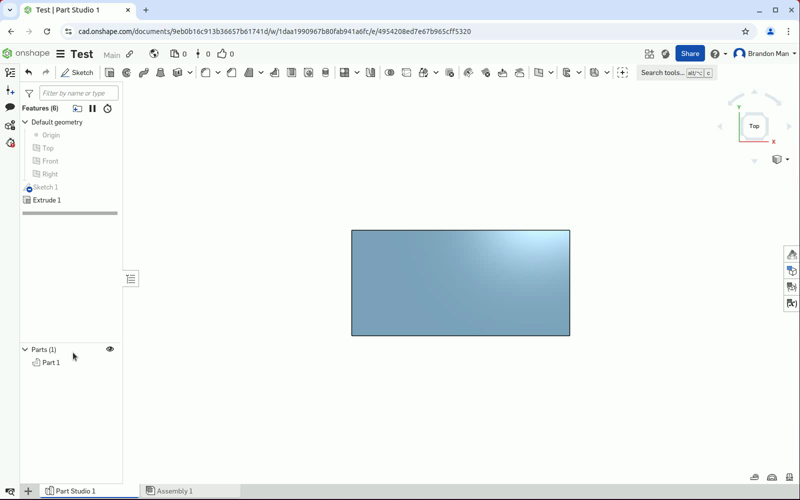
key(y)
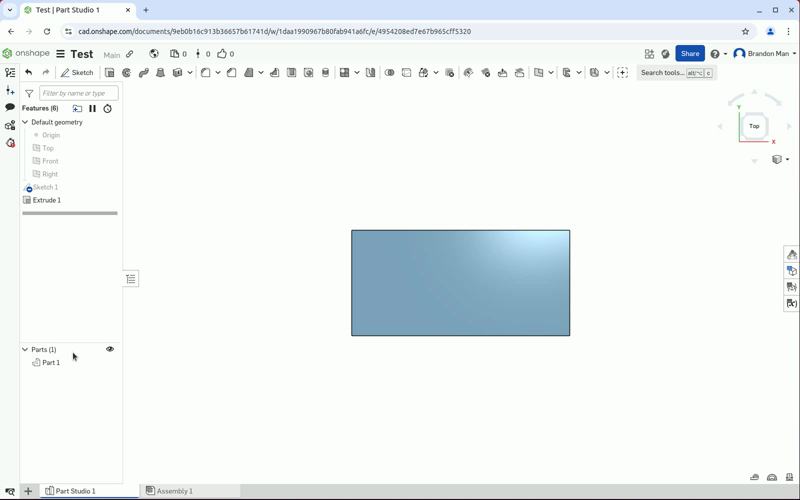
key(shift+p)
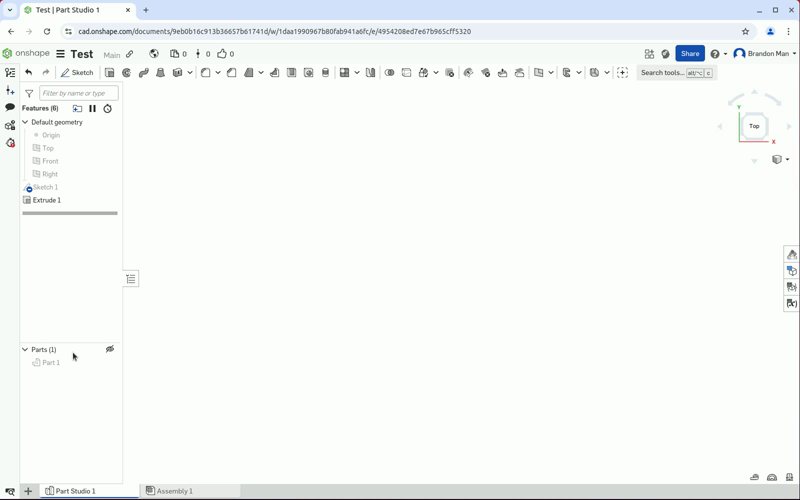
key(space)
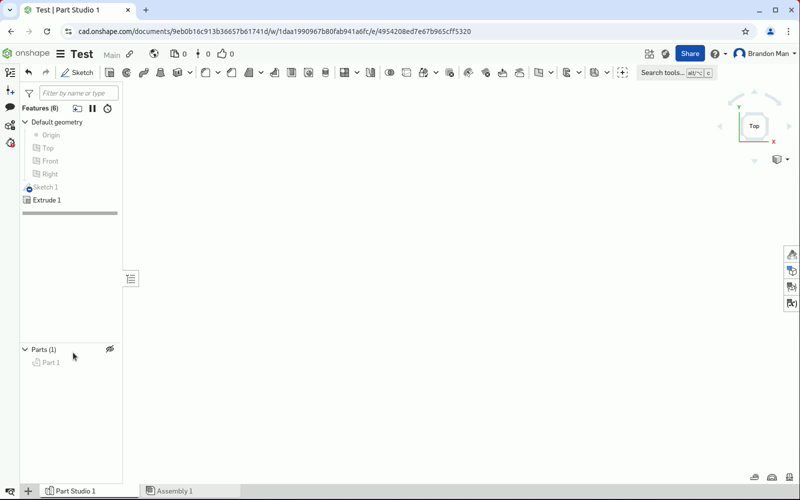
key_down(shift)
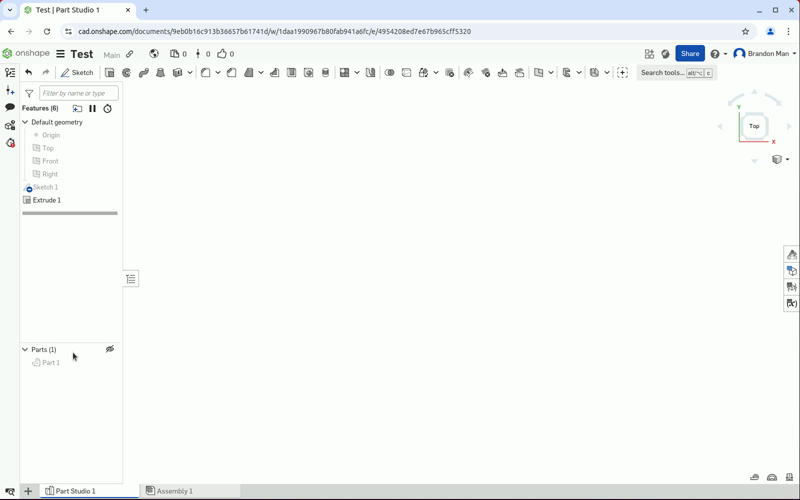
key(up)
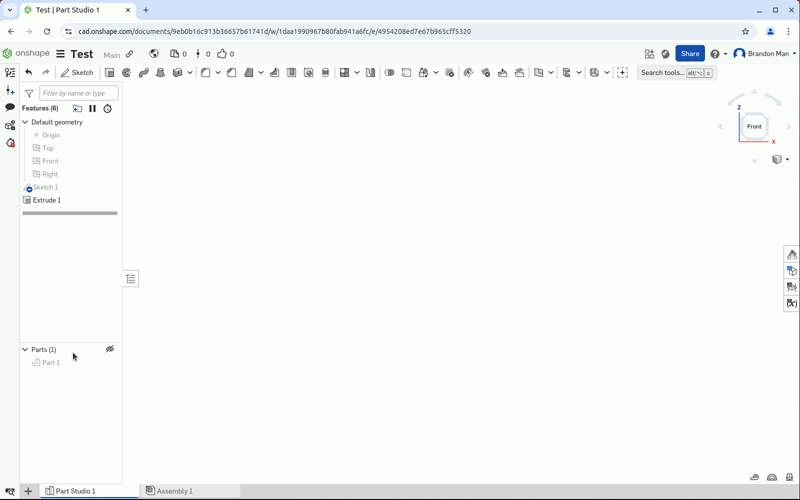
key_up(shift)
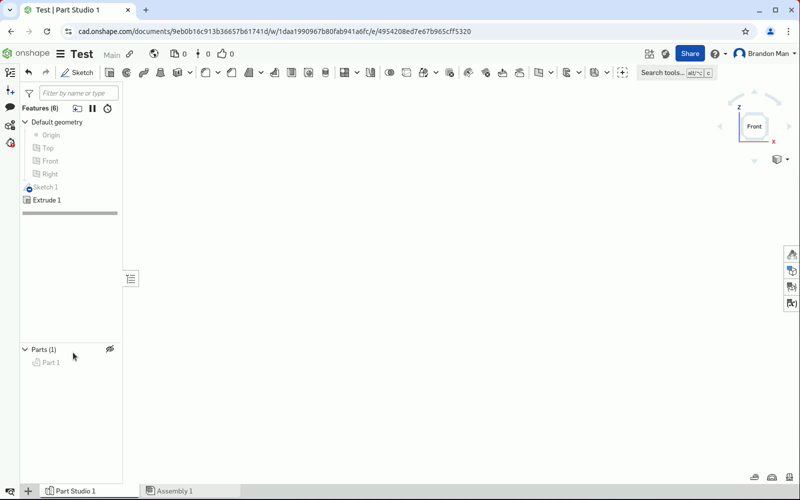
key(space)
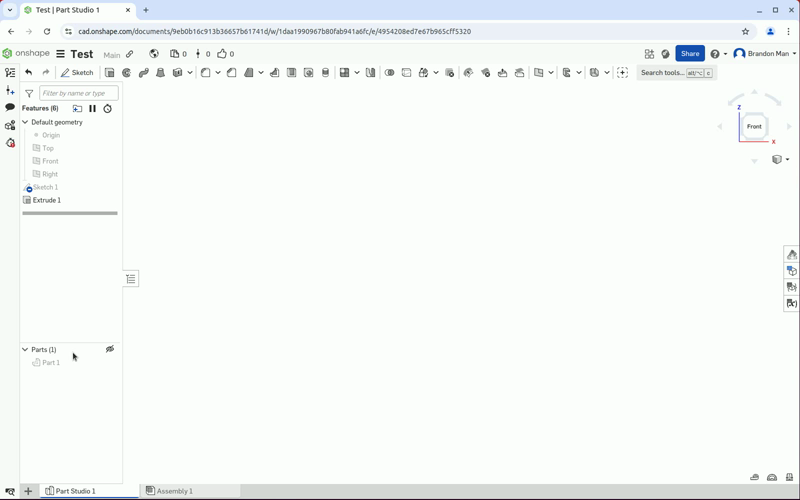
key_down(shift)
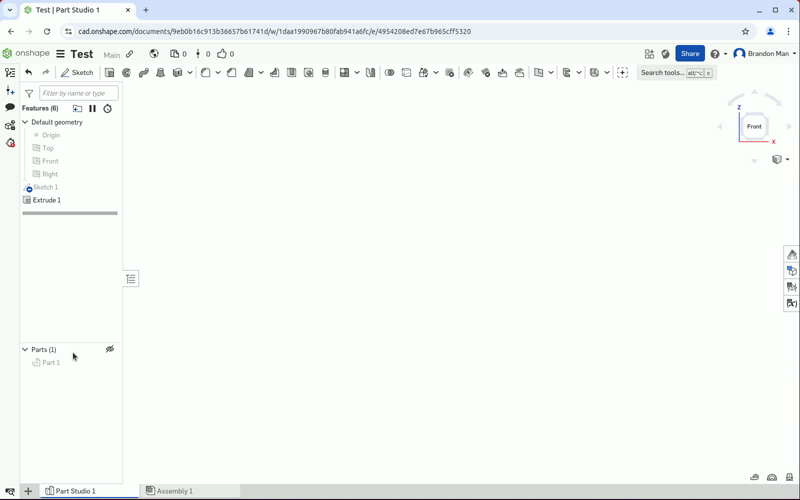
key(left)
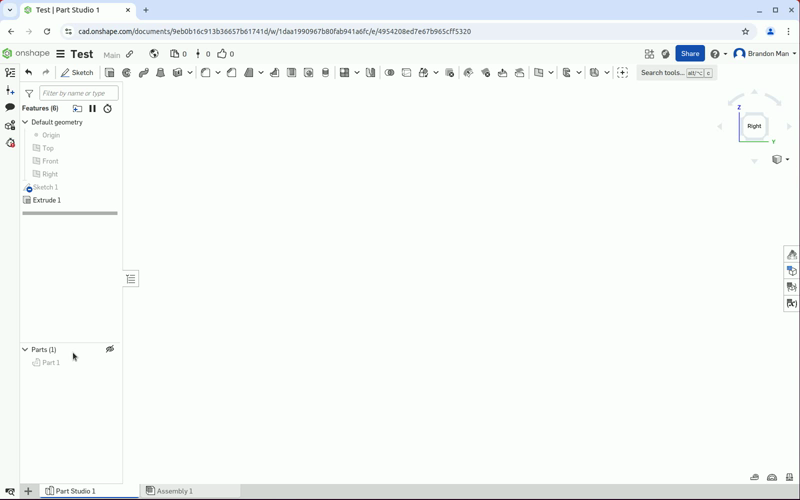
key_up(shift)
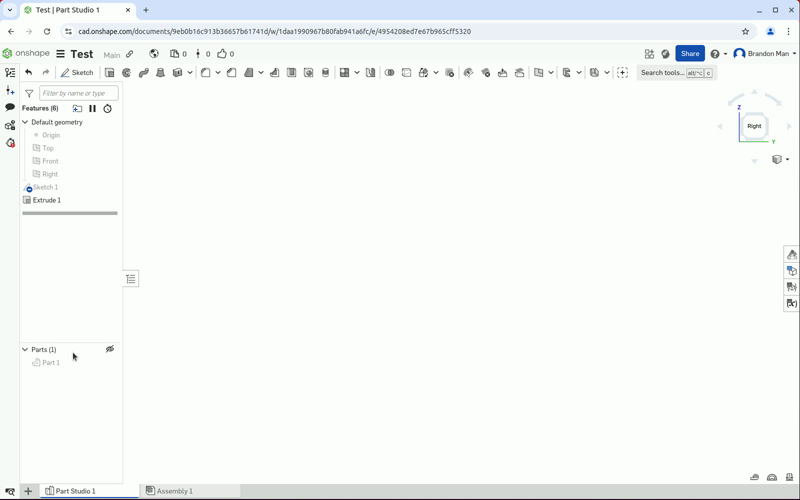
mouse_move(73, 352)
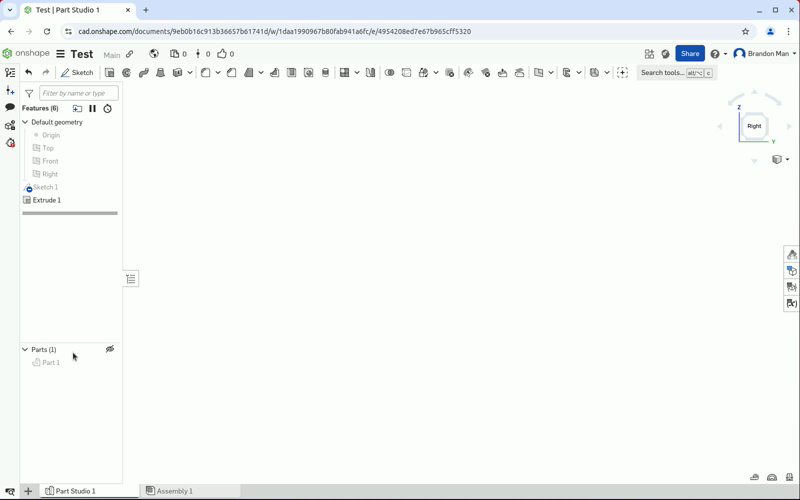
key(shift+y)
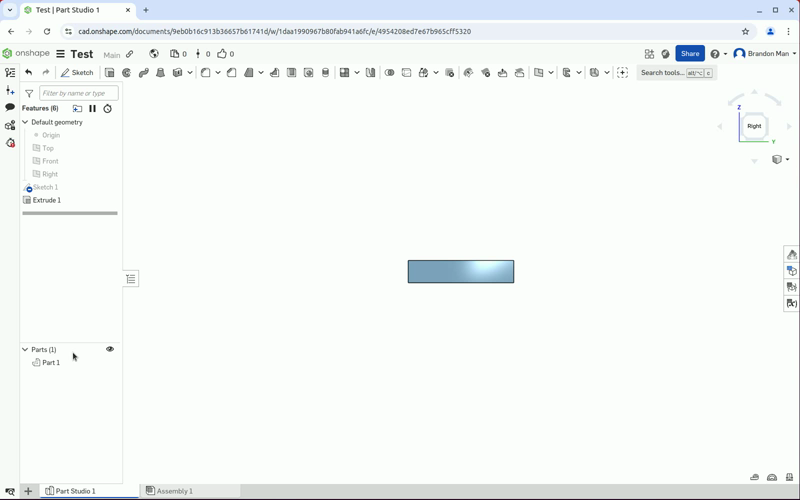
mouse_move(541, 75)
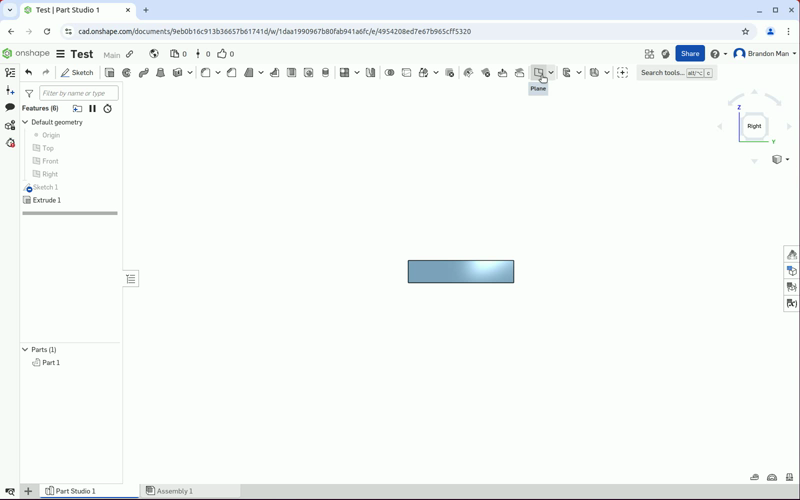
click(541, 75)
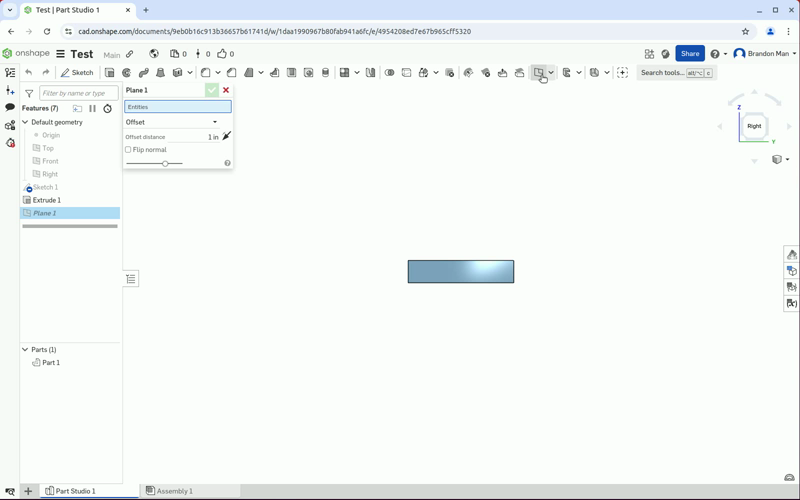
mouse_move(73, 176)
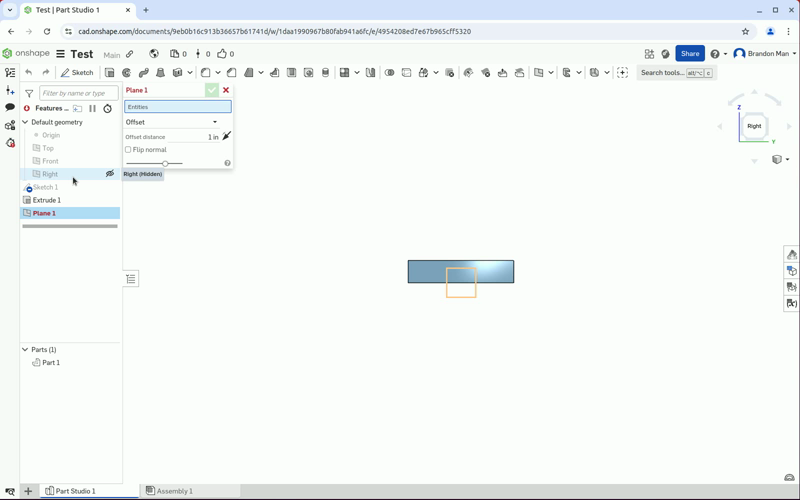
click(73, 176)
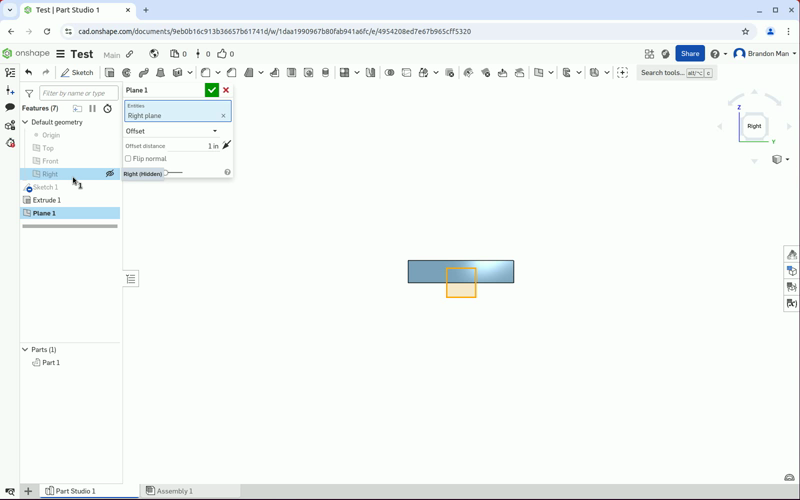
key(tab, 2)
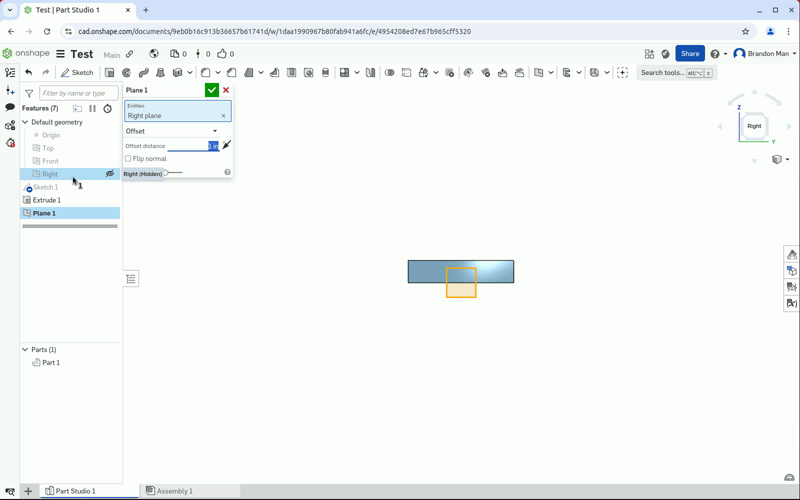
text(22.4)
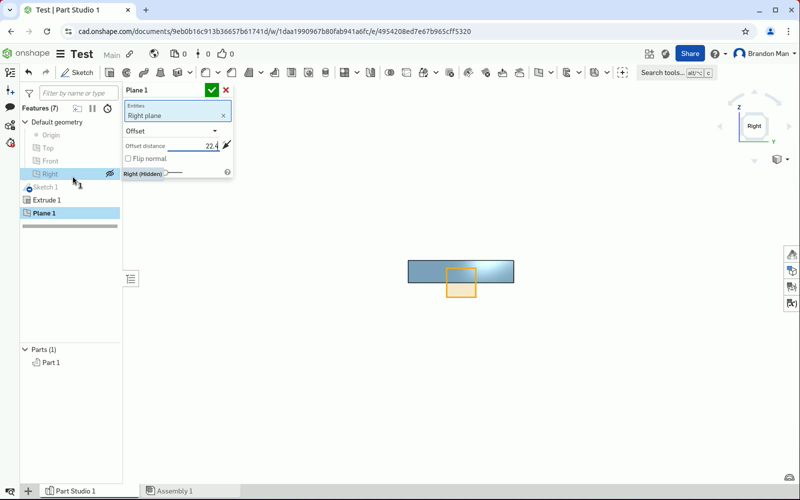
key(enter, 2)
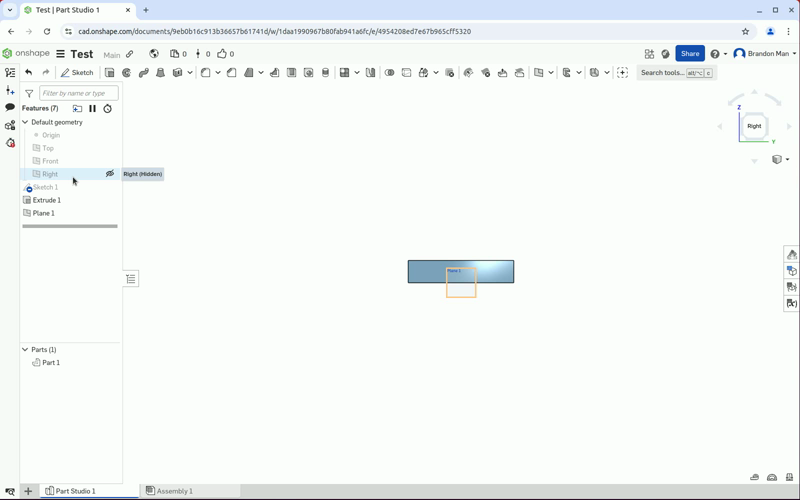
key(shift+s)
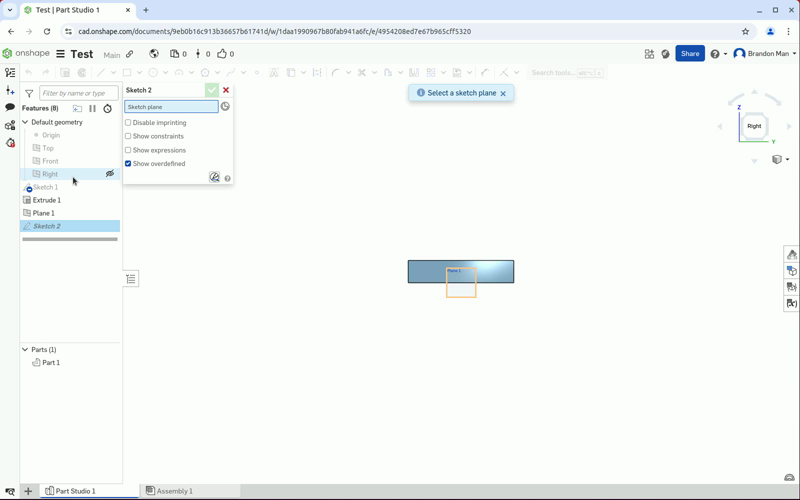
mouse_move(73, 215)
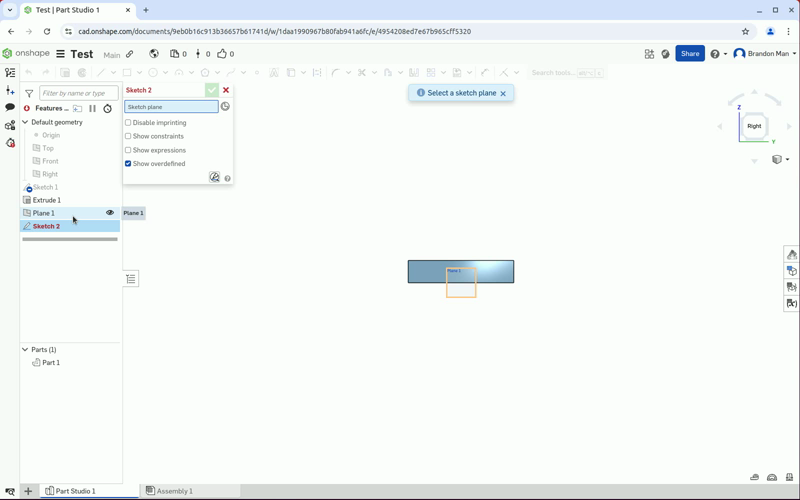
click(73, 215)
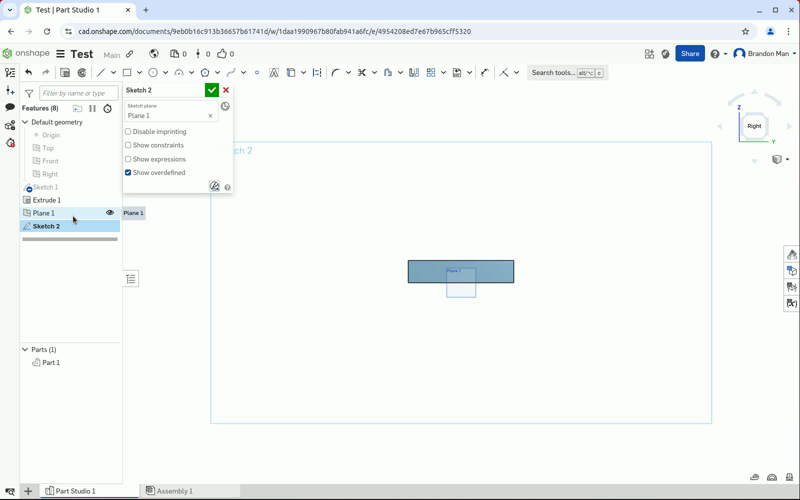
mouse_move(73, 352)
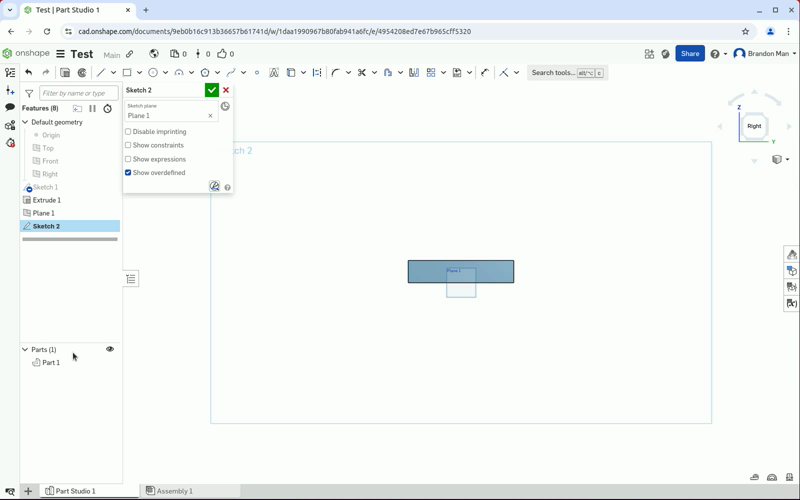
key(y)
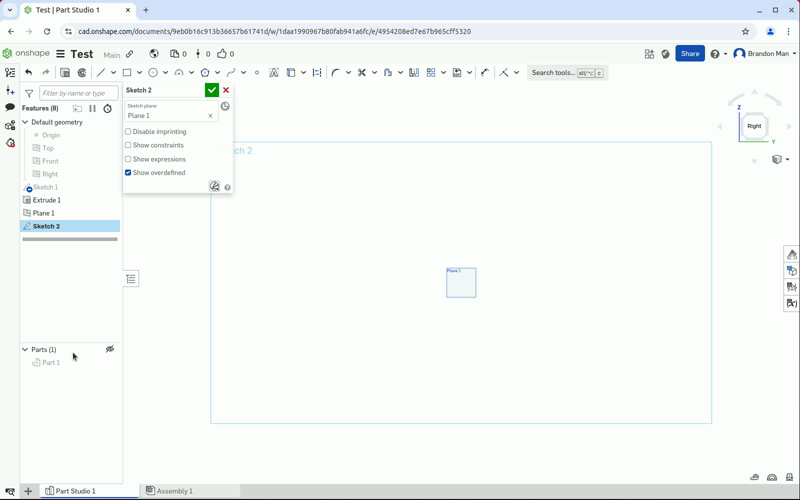
key(l)
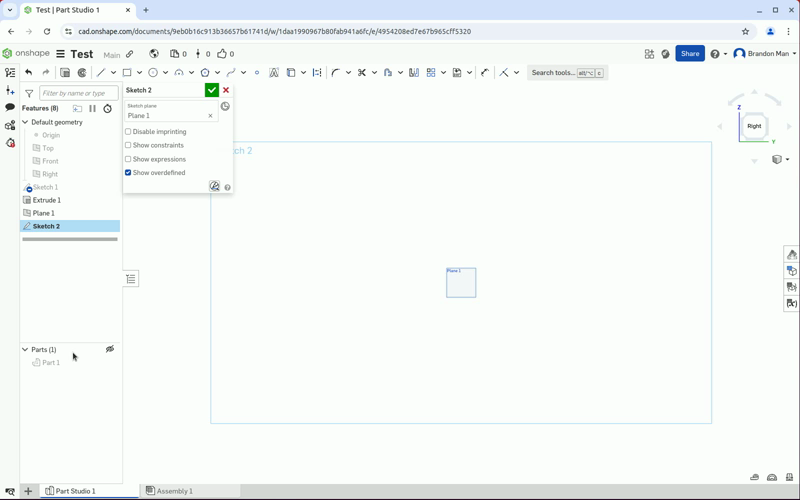
key_down(shift)
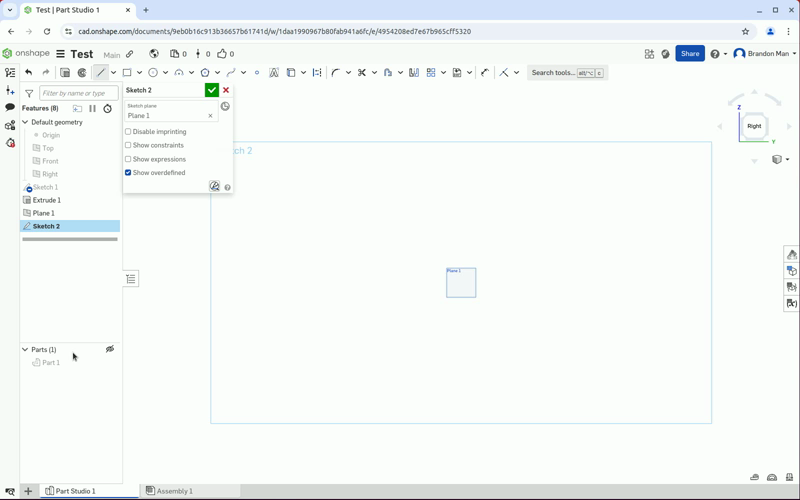
mouse_move(407, 282)
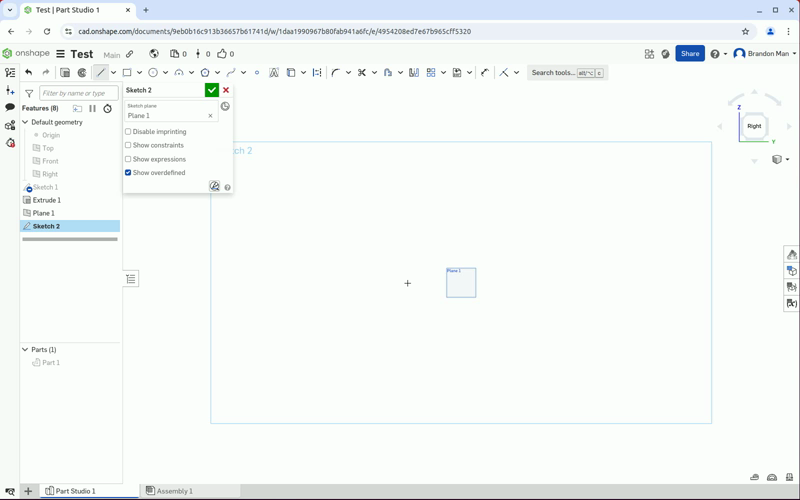
click(407, 282)
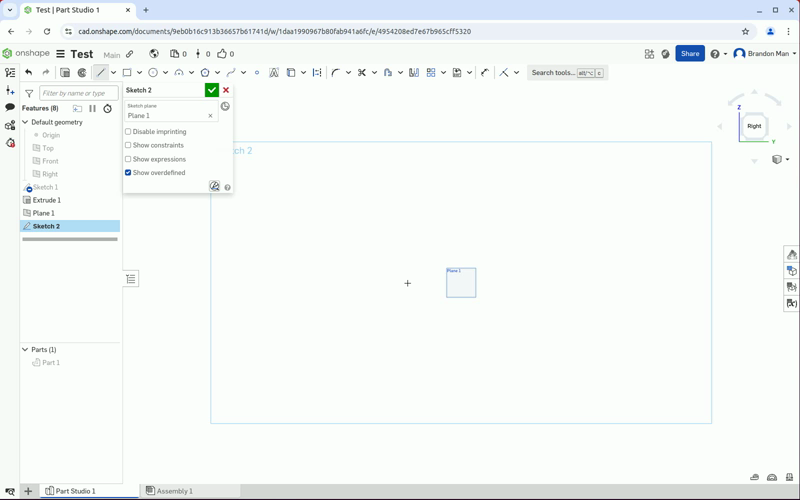
key_up(shift)
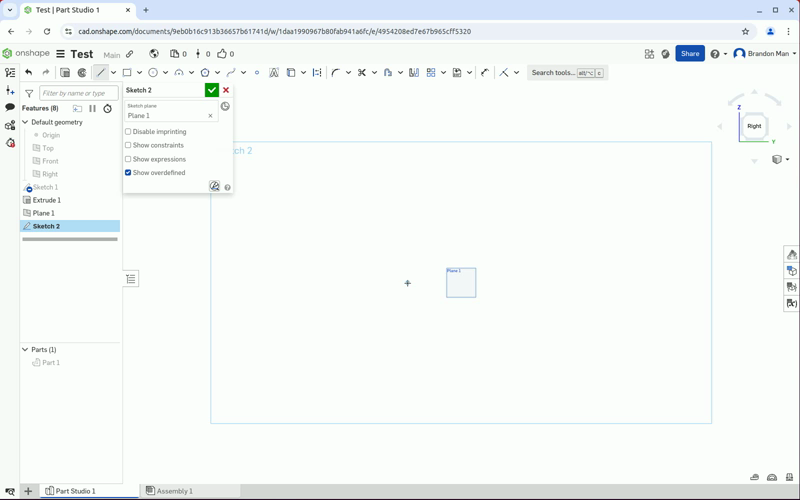
key_down(shift)
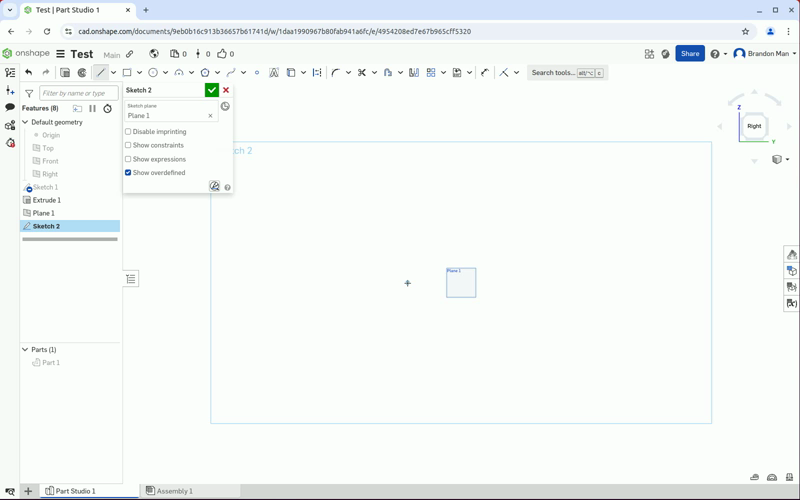
mouse_move(513, 282)
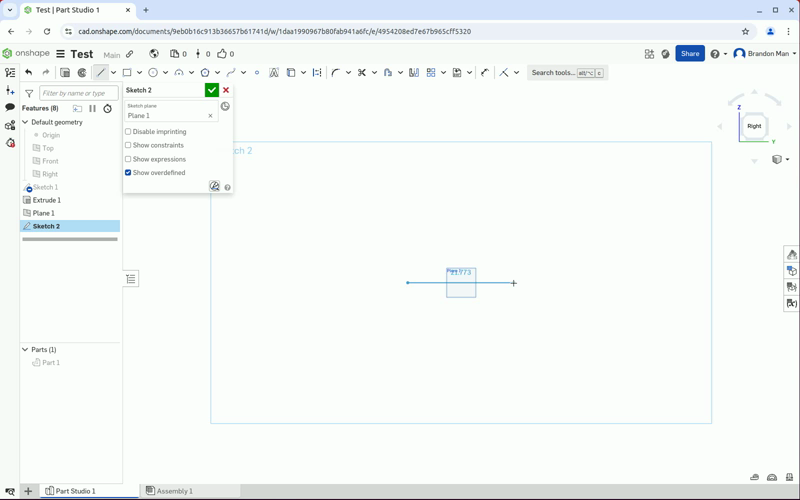
click(513, 282)
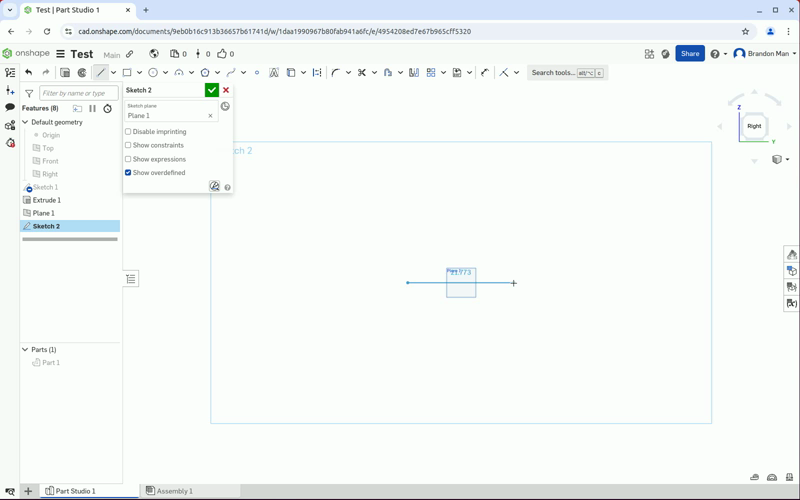
key_up(shift)
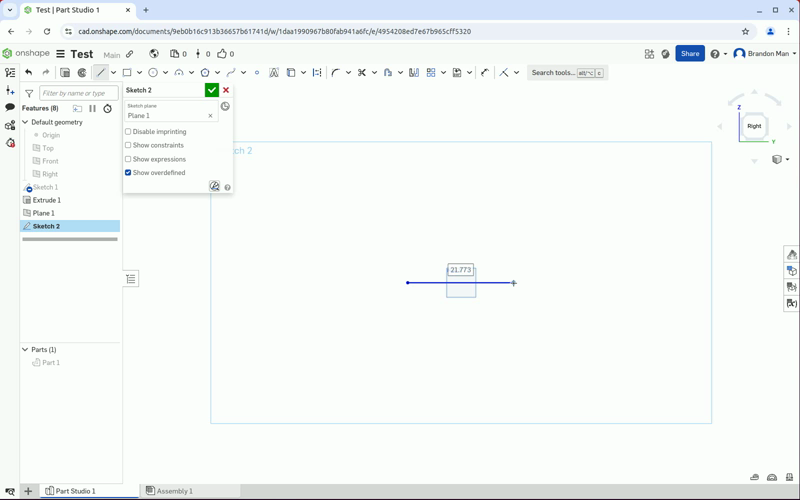
key_down(shift)
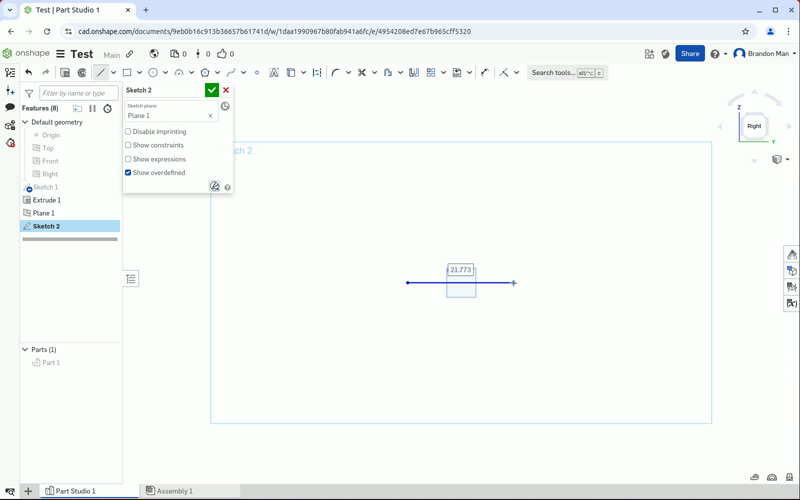
mouse_move(543, 282)
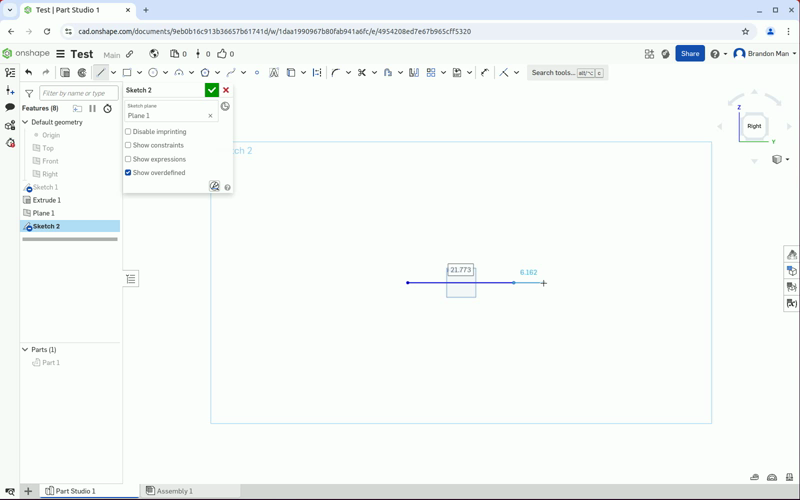
mouse_move(513, 260)
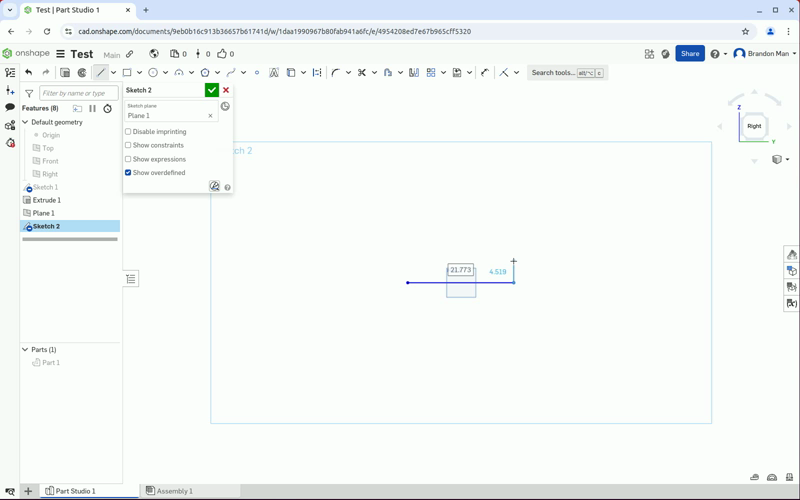
click(513, 260)
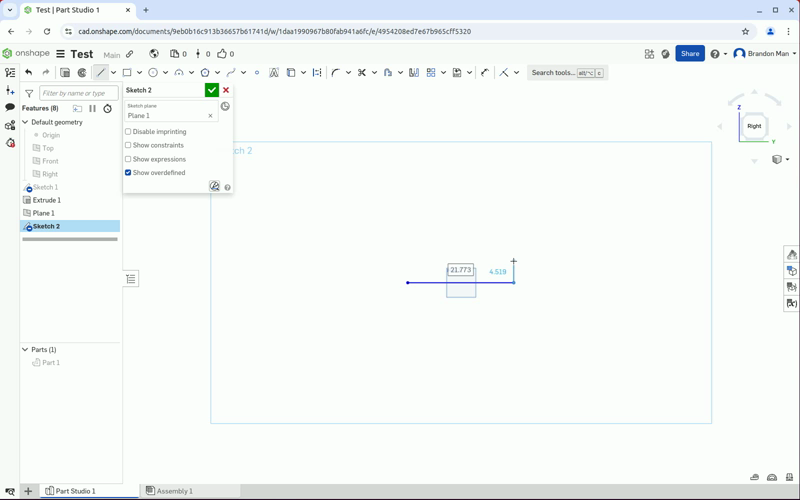
key_up(shift)
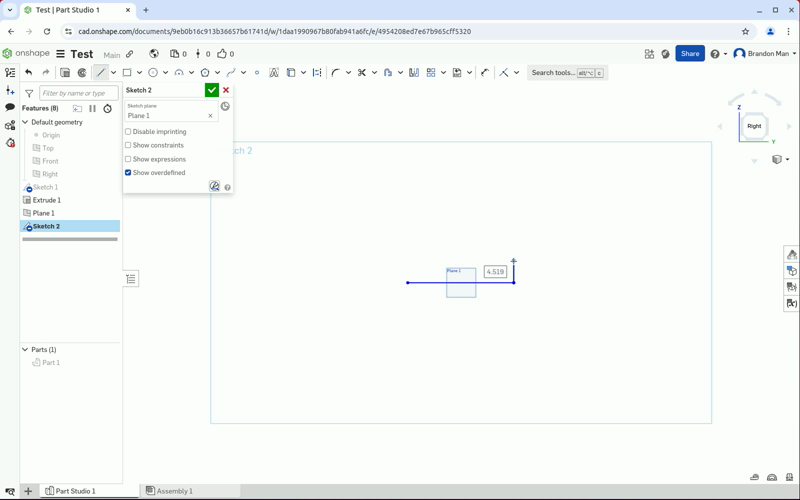
key_down(shift)
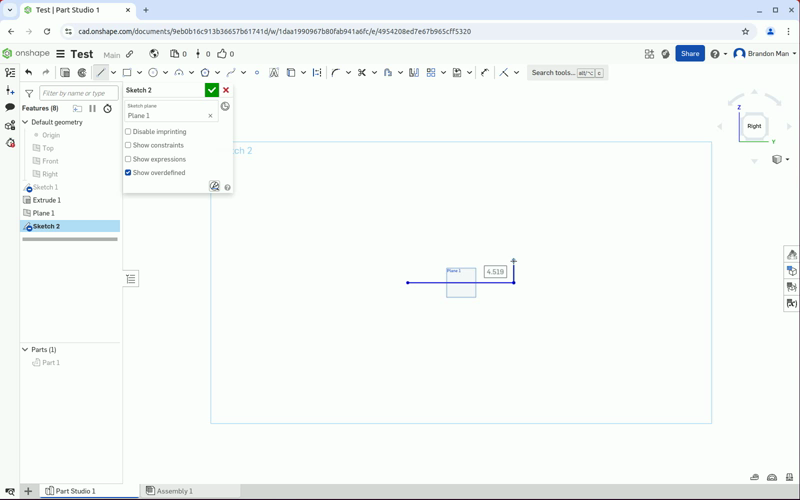
mouse_move(407, 260)
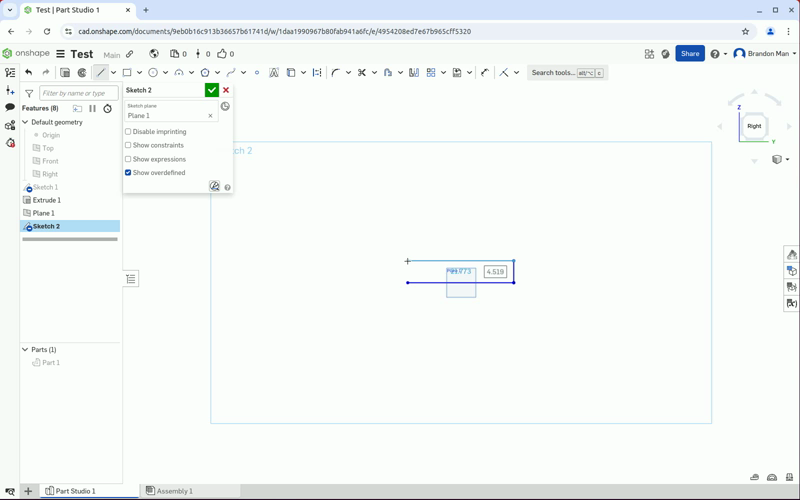
click(407, 260)
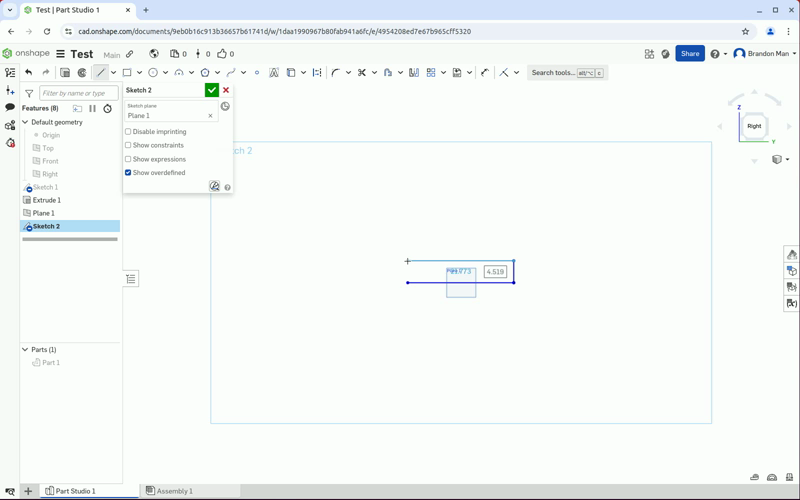
key_up(shift)
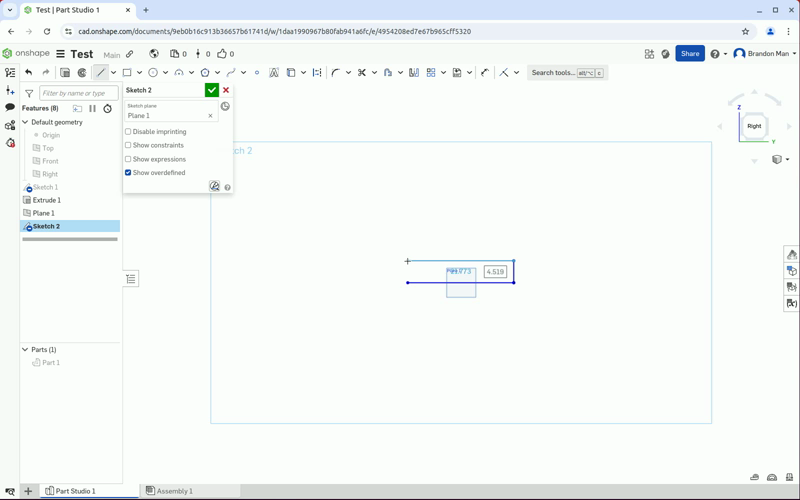
mouse_move(437, 260)
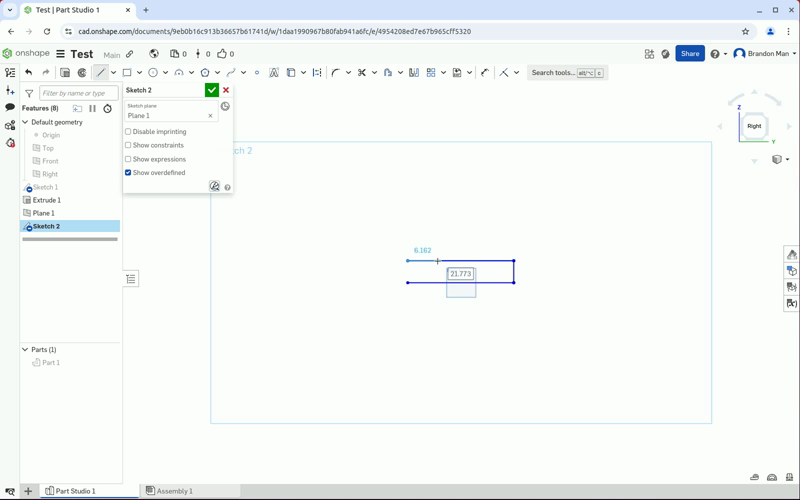
key_down(shift)
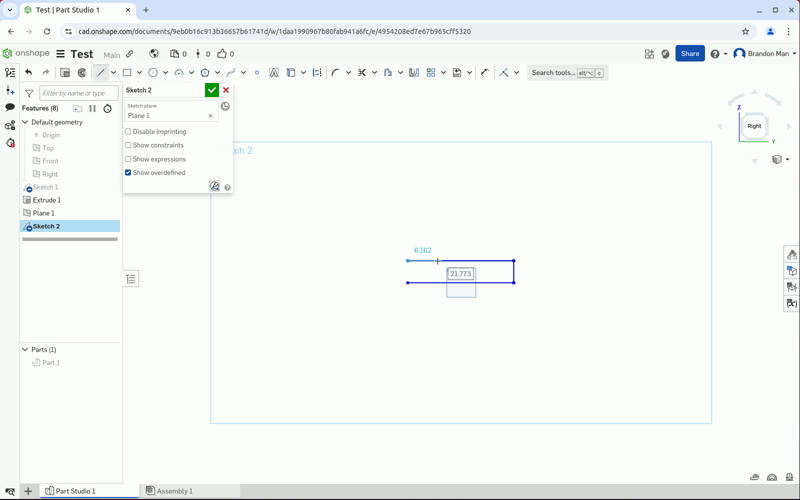
mouse_move(407, 282)
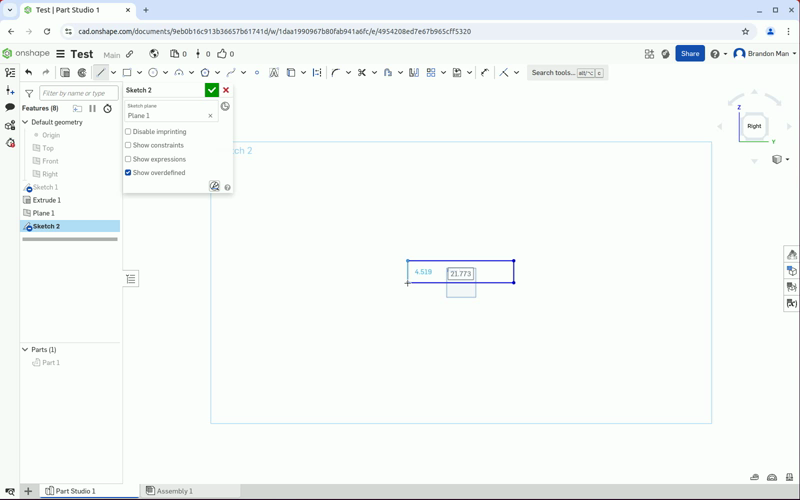
key_up(shift)
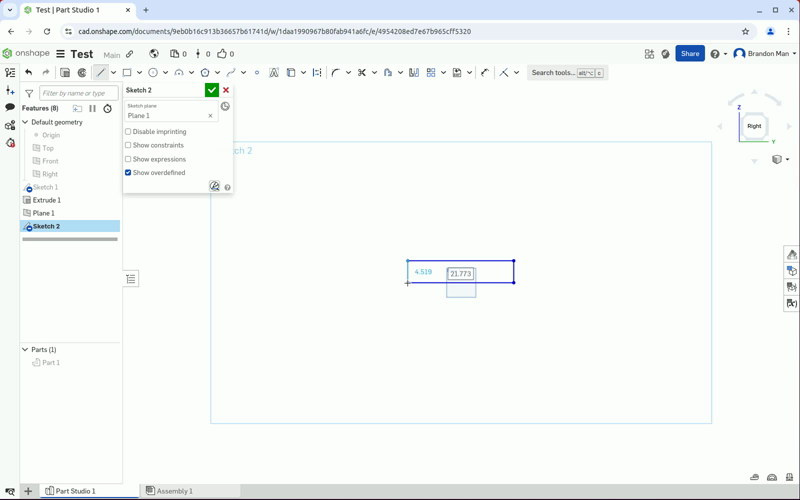
click(407, 282)
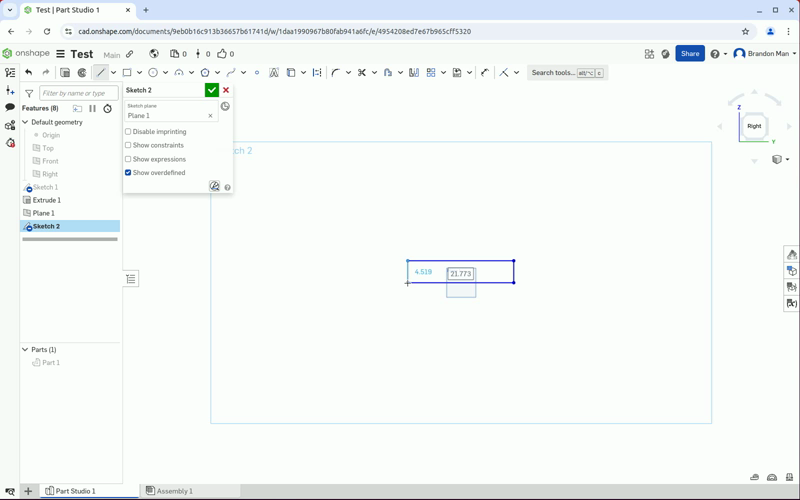
key(esc)
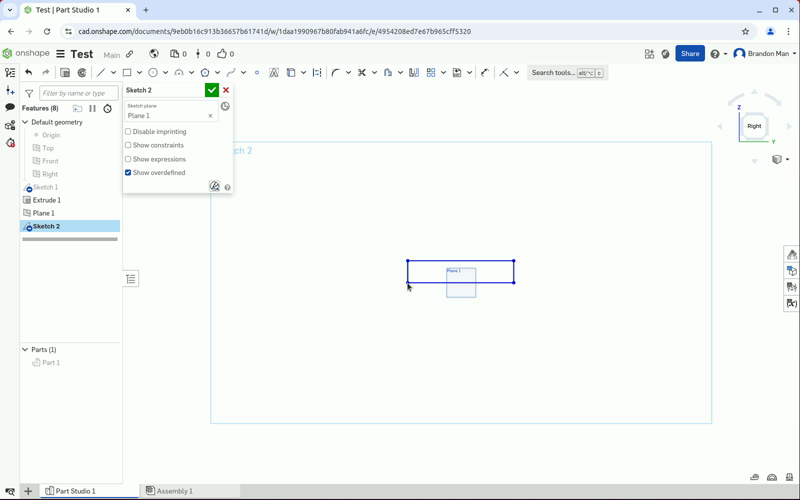
mouse_move(456, 265)
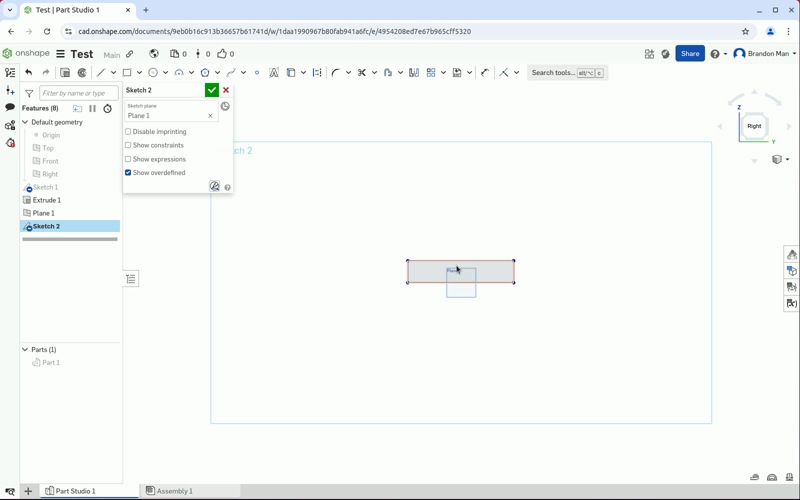
click(456, 265)
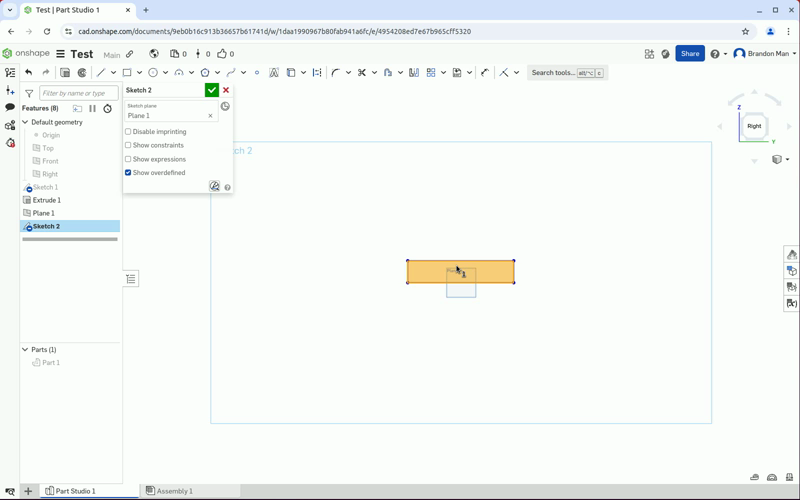
mouse_move(73, 352)
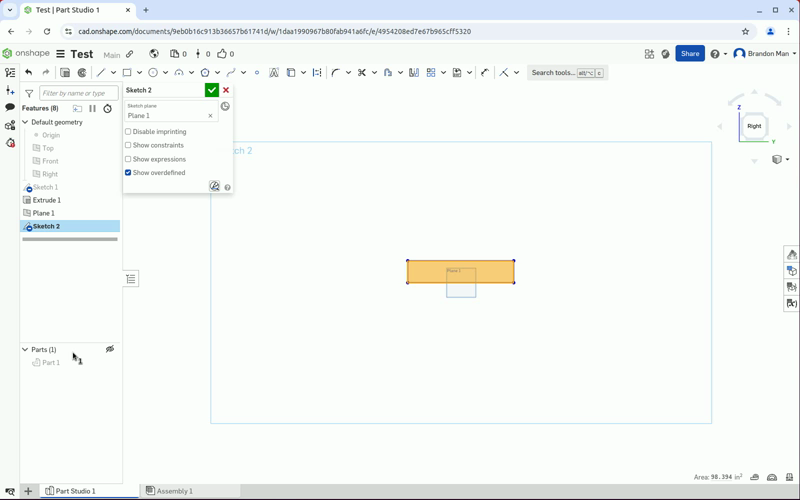
key(shift+y)
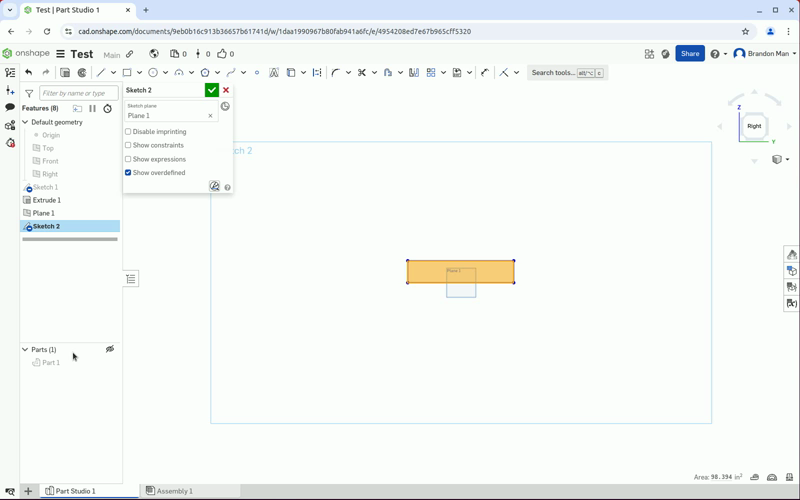
key(shift+e)
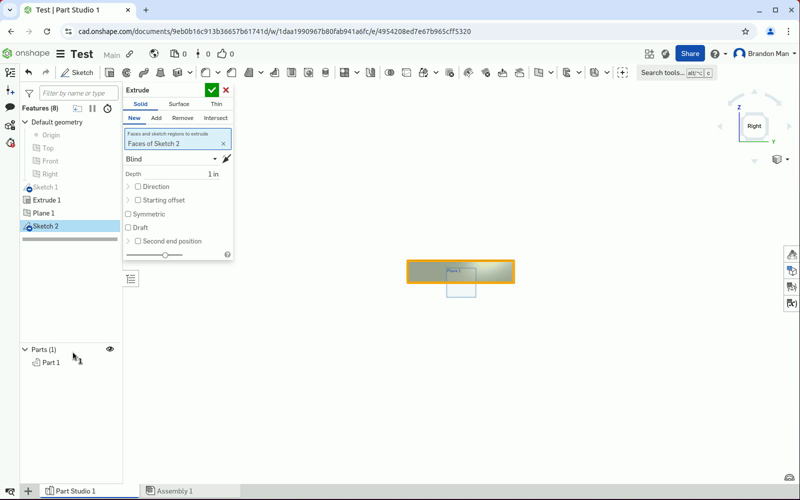
mouse_move(143, 106)
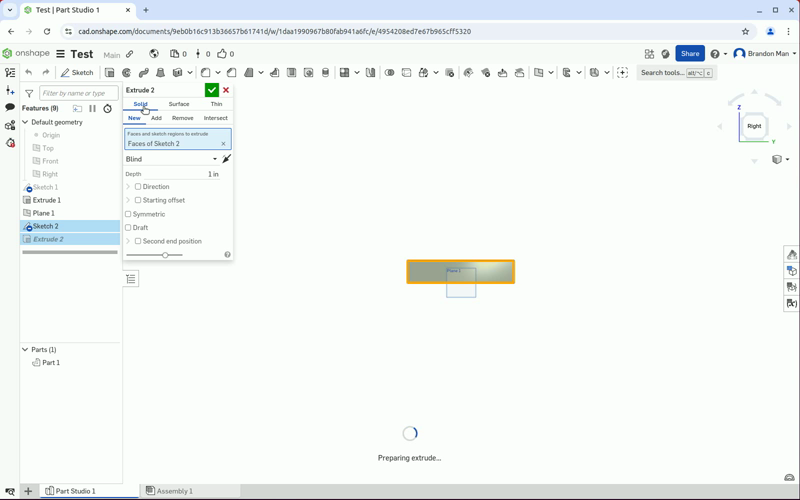
click(143, 106)
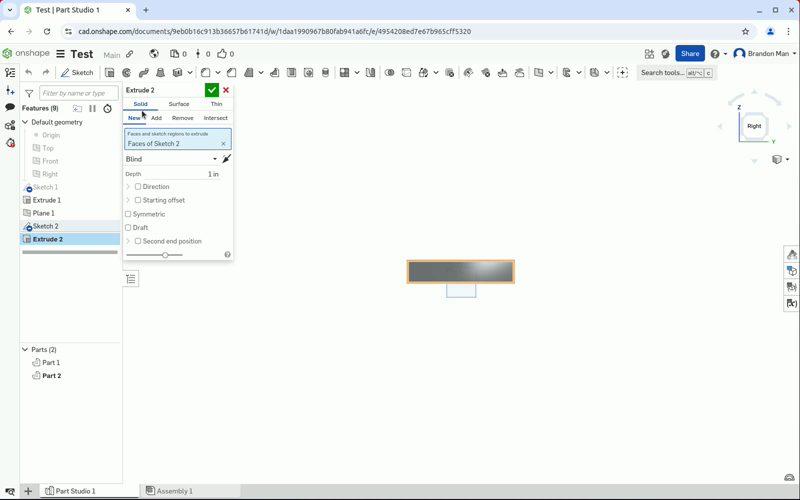
mouse_move(137, 120)
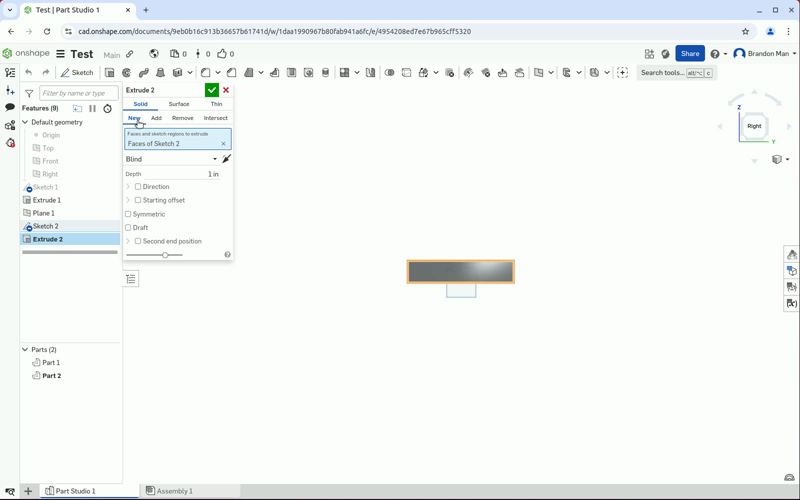
click(137, 120)
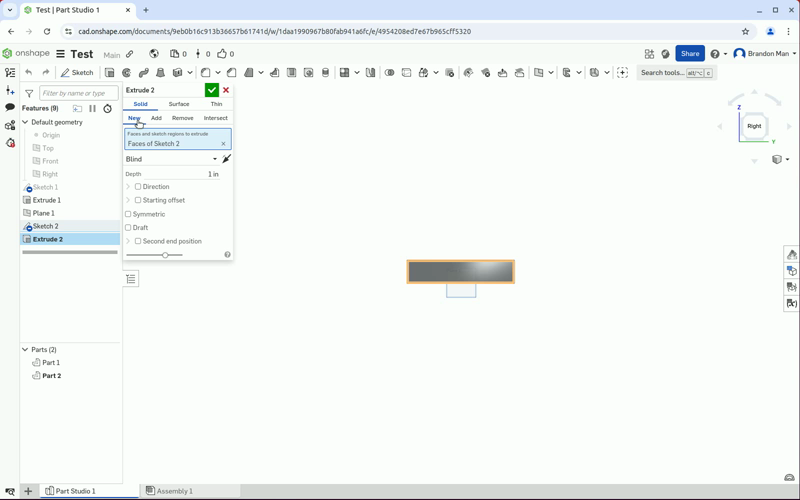
key(tab, 4)
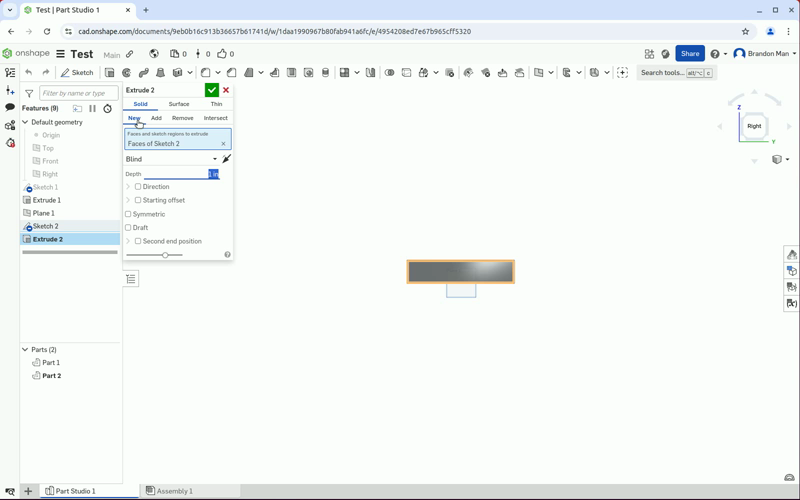
text(0.722)
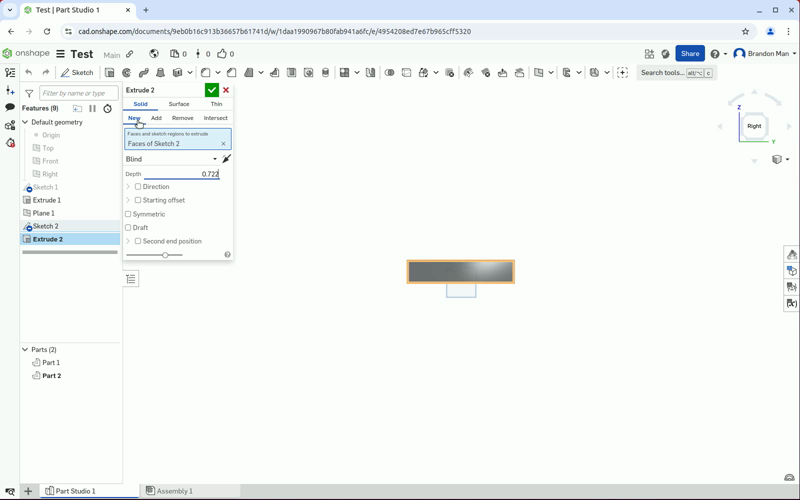
key(enter)
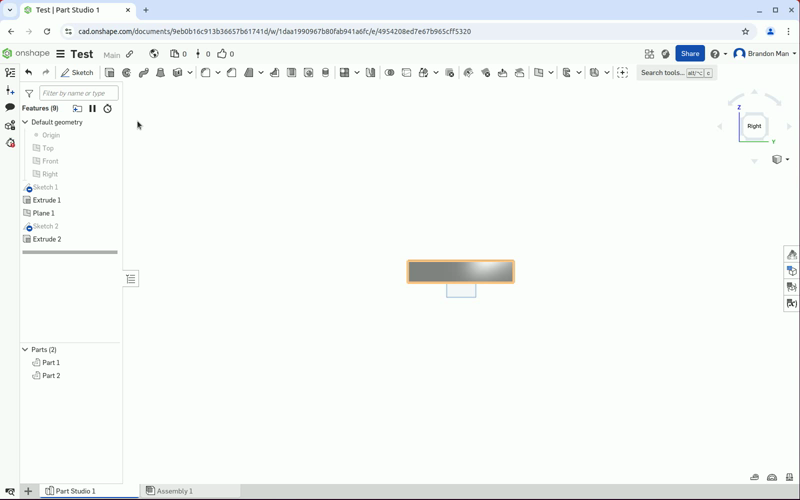
key(shift+h)
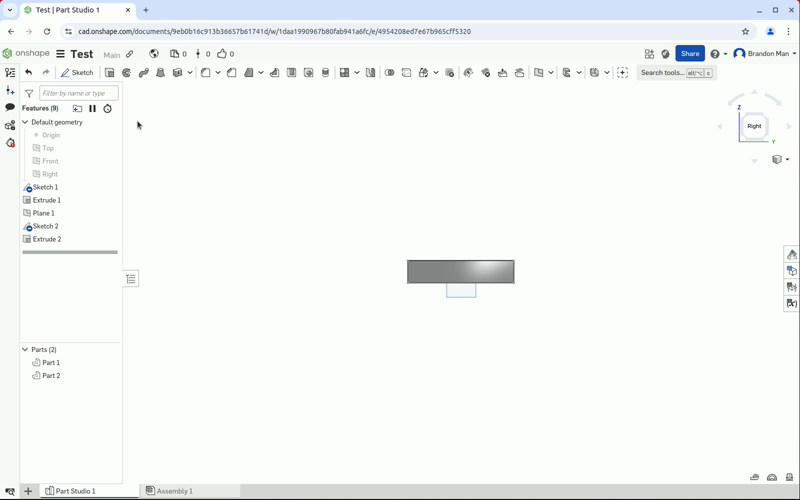
key(shift+h)
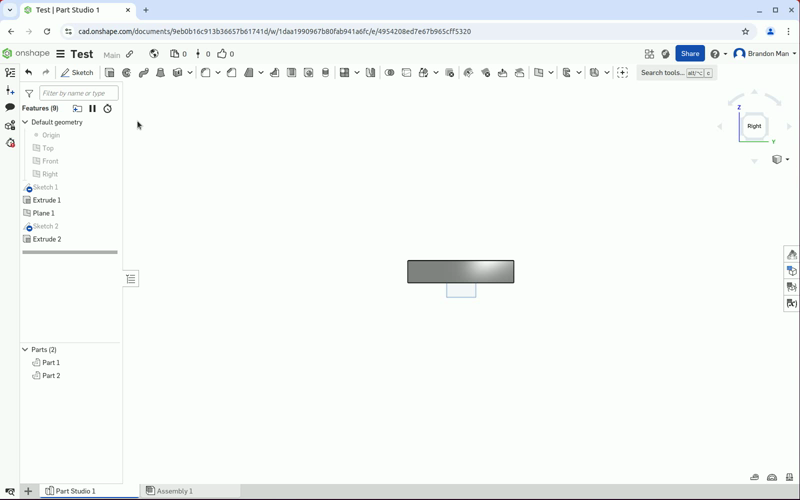
mouse_move(73, 189)
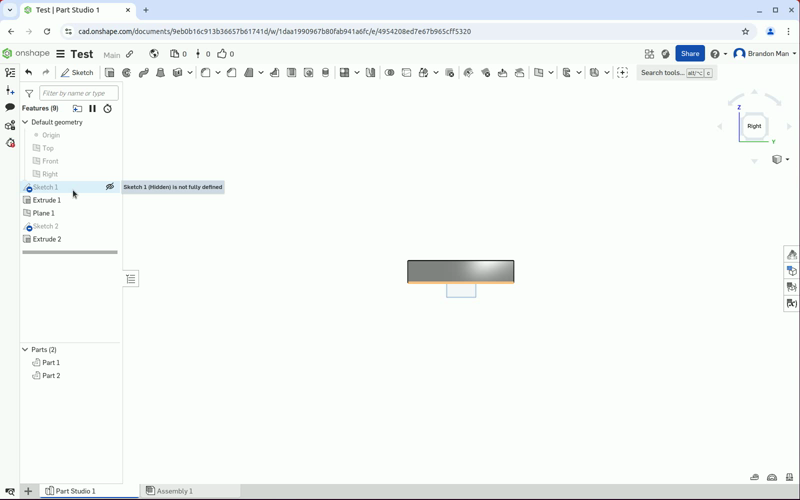
click(73, 189)
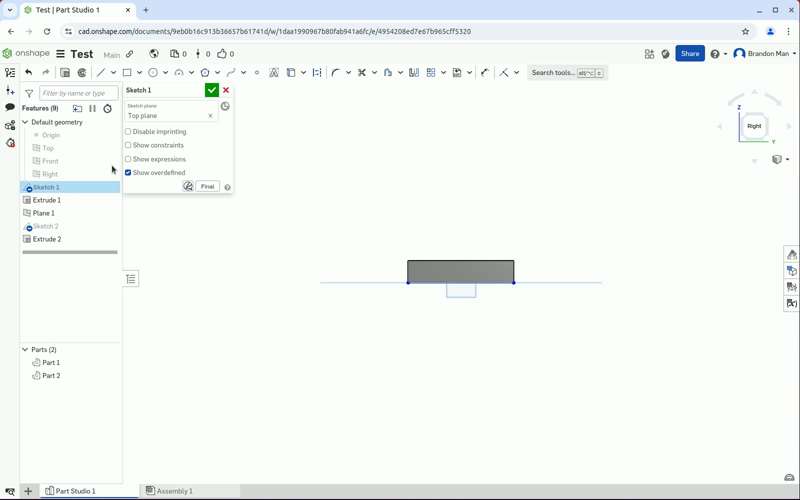
mouse_move(229, 92)
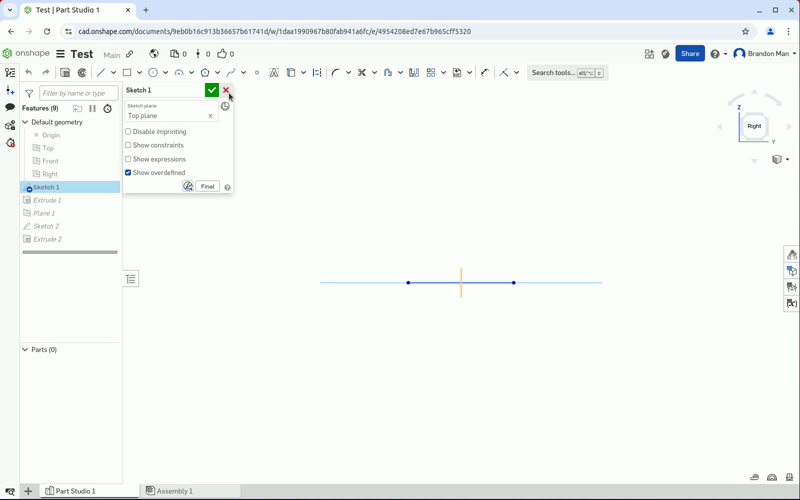
click(229, 92)
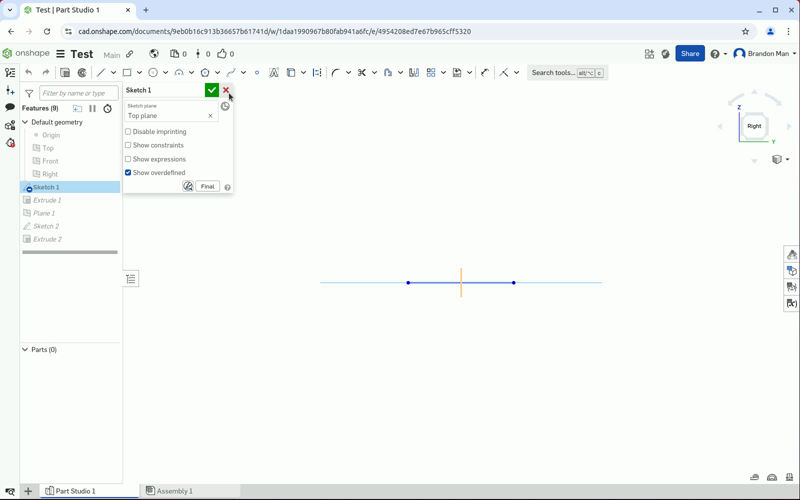
key(shift+s)
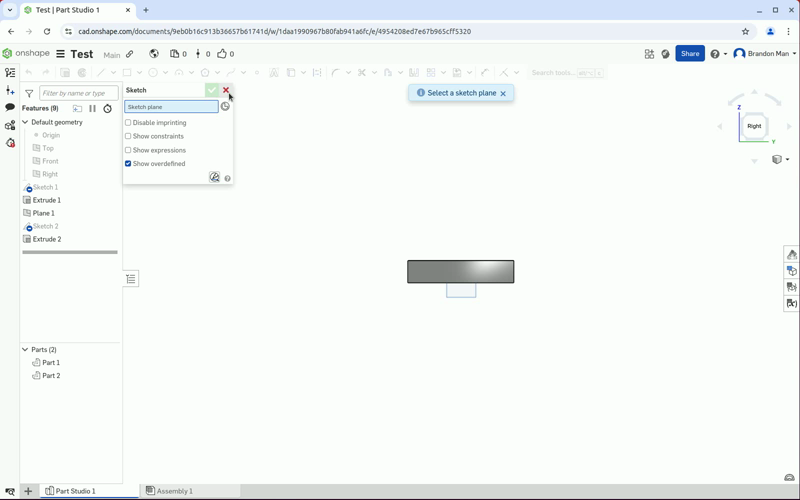
mouse_move(73, 215)
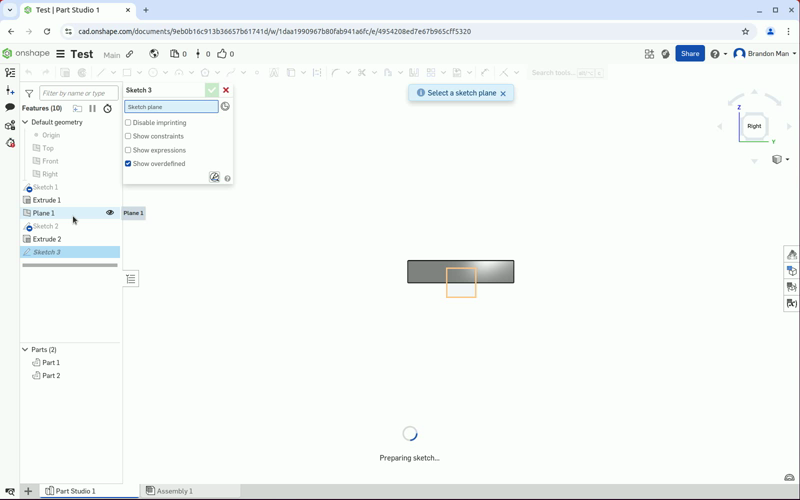
click(73, 215)
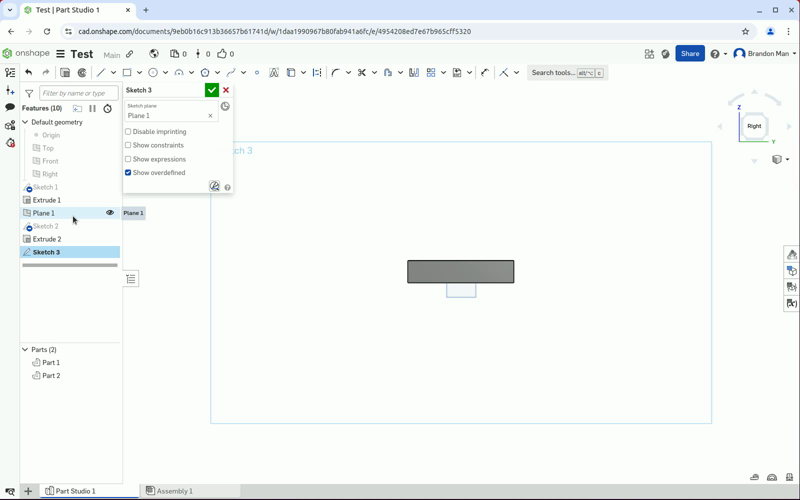
mouse_move(73, 352)
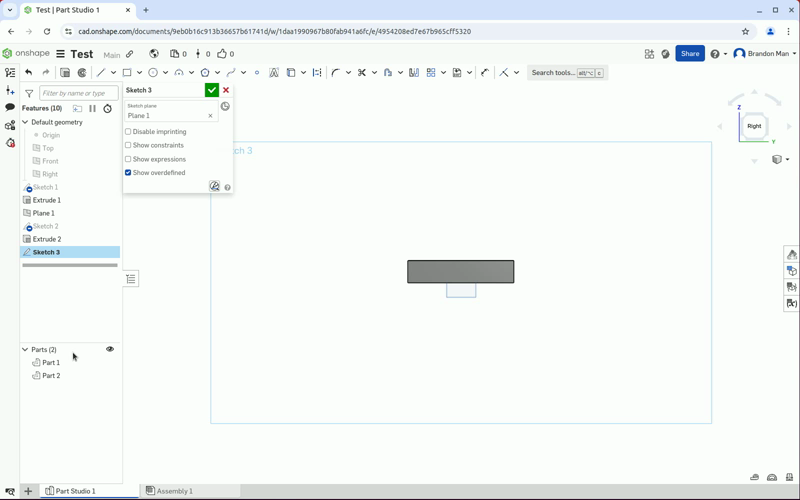
key(y)
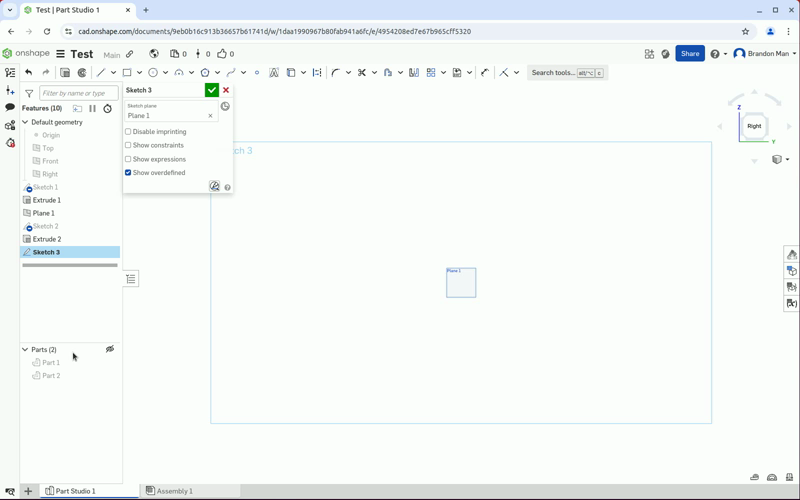
key(l)
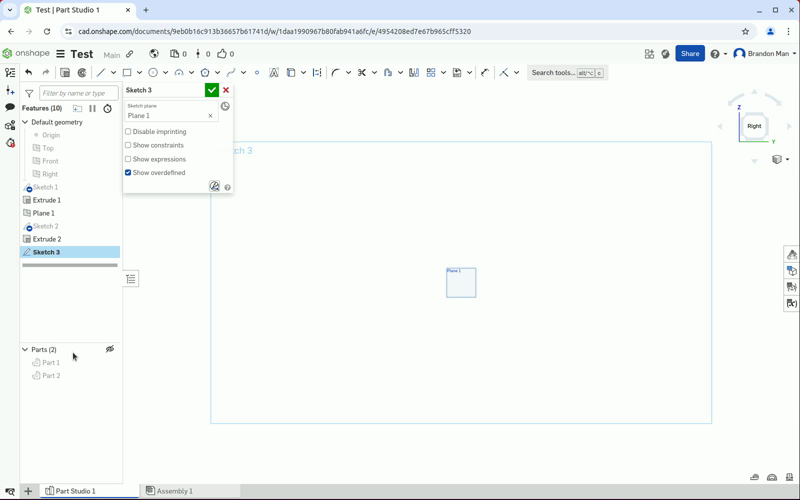
key_down(shift)
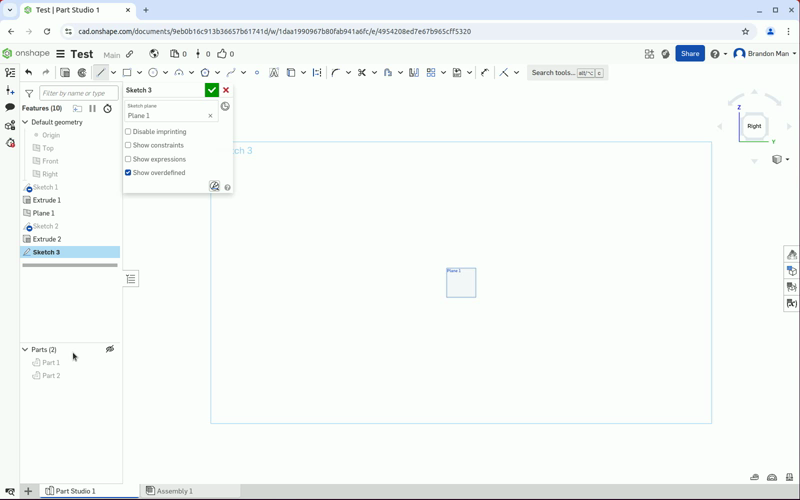
mouse_move(407, 260)
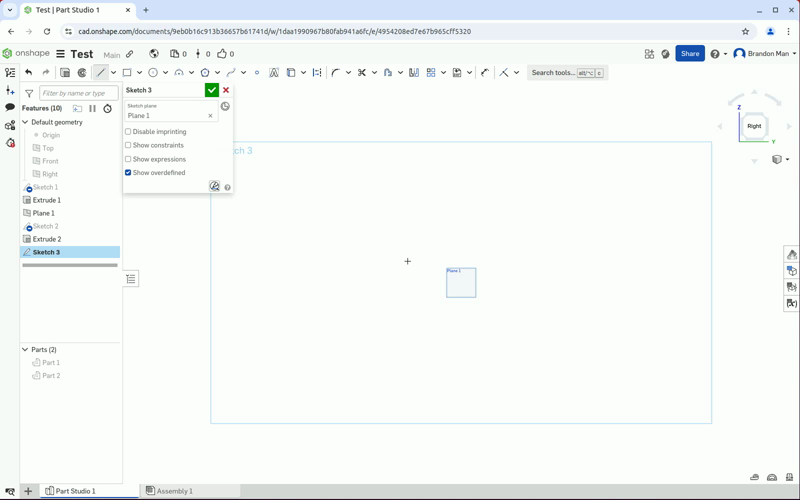
click(407, 260)
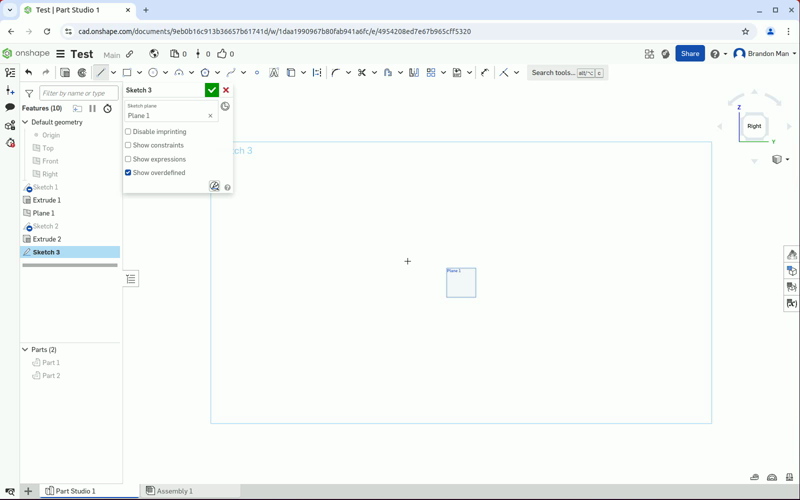
key_up(shift)
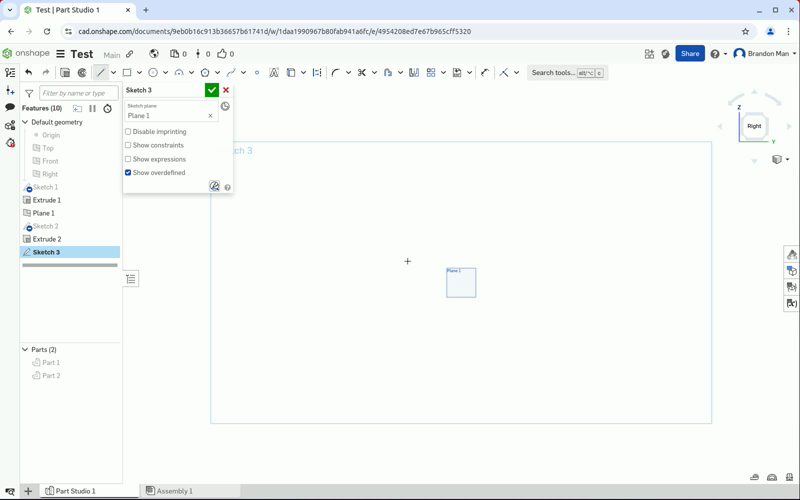
key_down(shift)
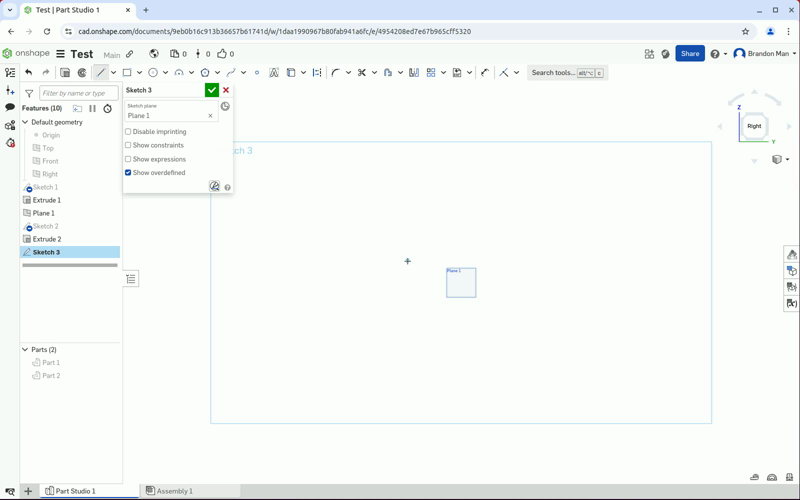
mouse_move(513, 260)
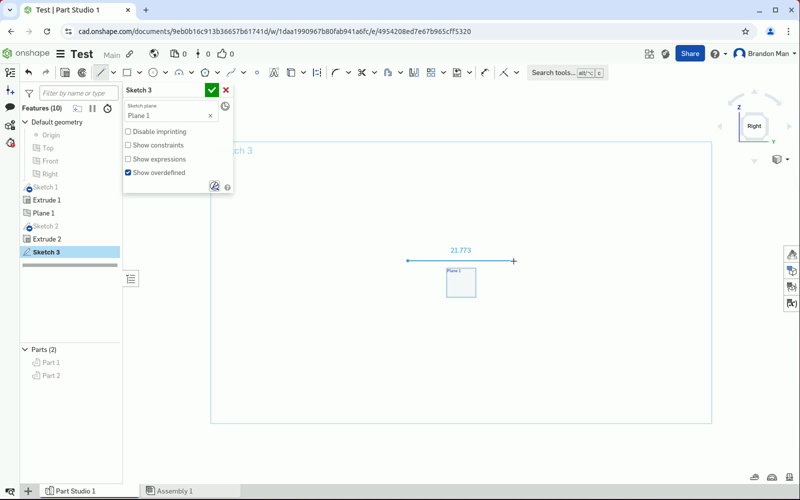
click(513, 260)
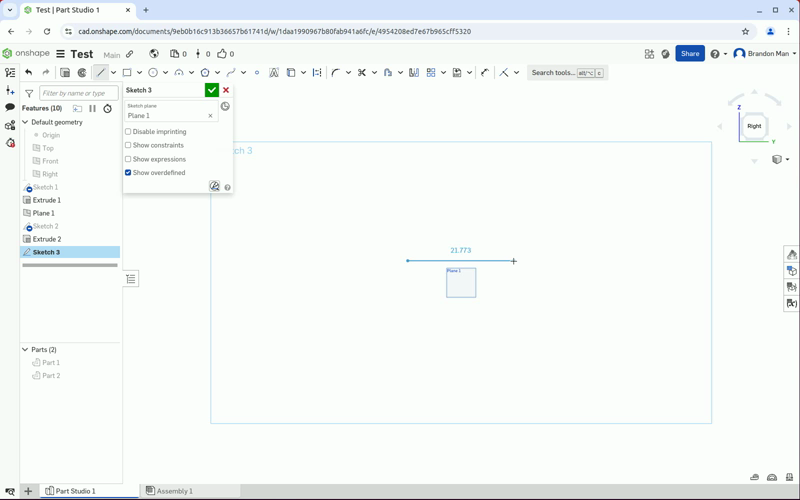
key_up(shift)
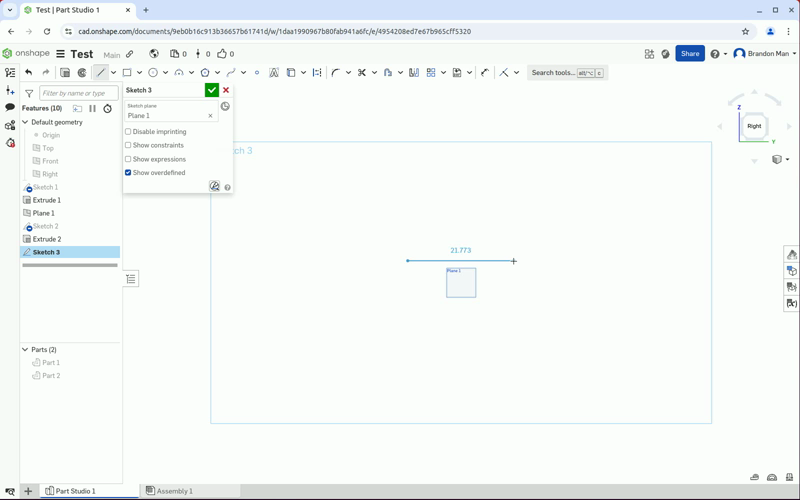
key_down(shift)
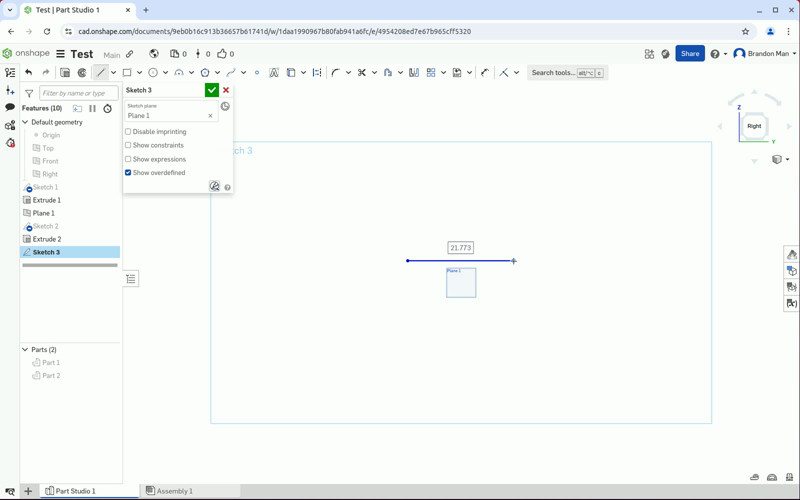
mouse_move(543, 260)
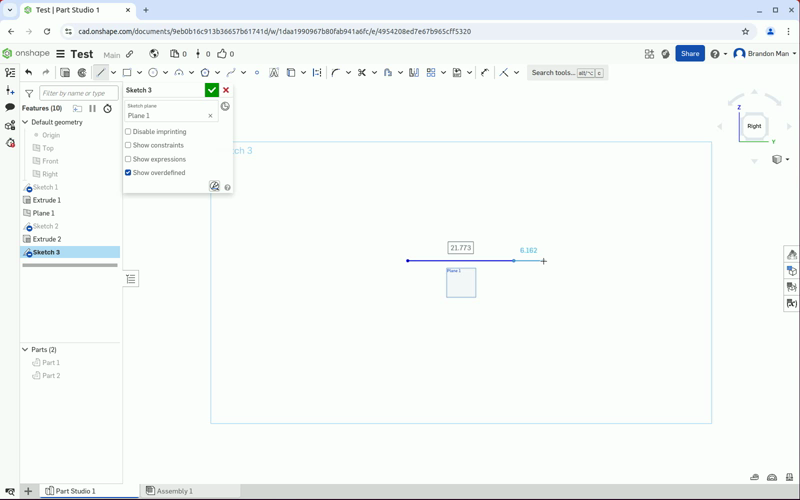
mouse_move(513, 257)
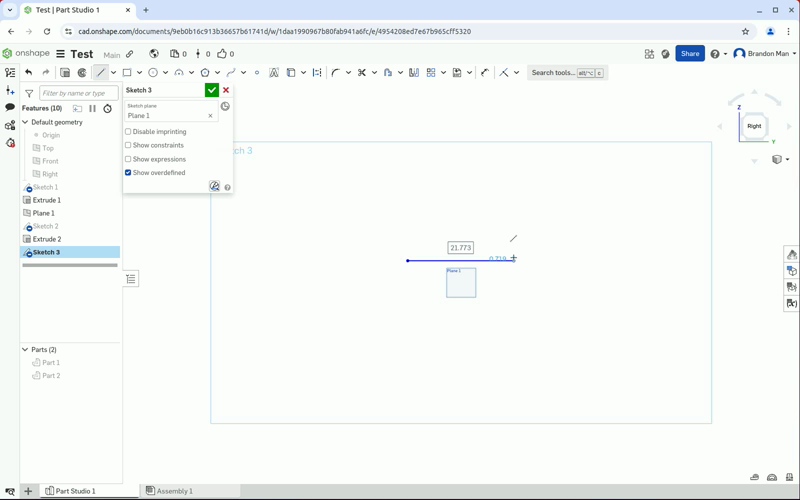
scroll(6)
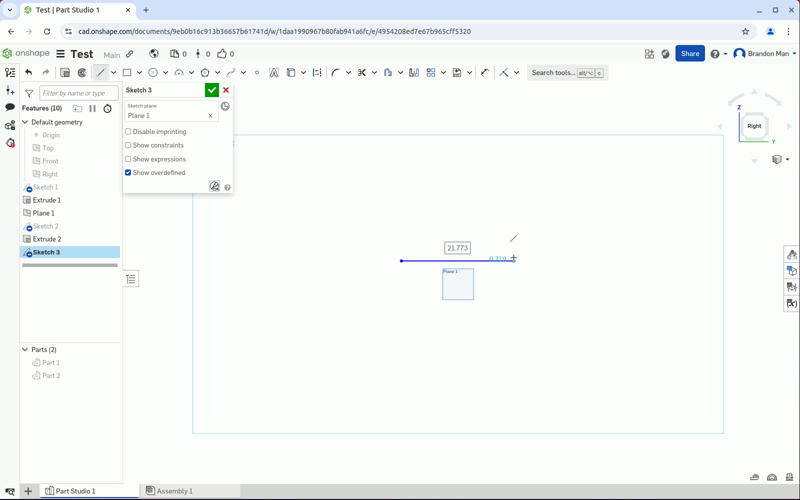
scroll(6)
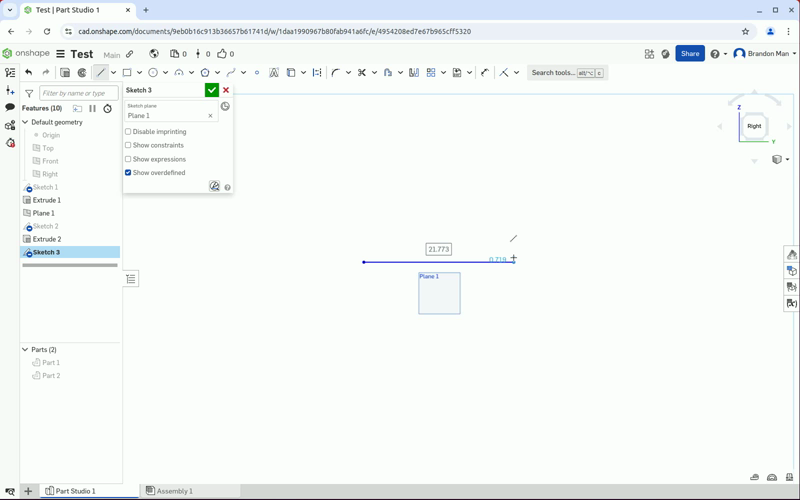
scroll(6)
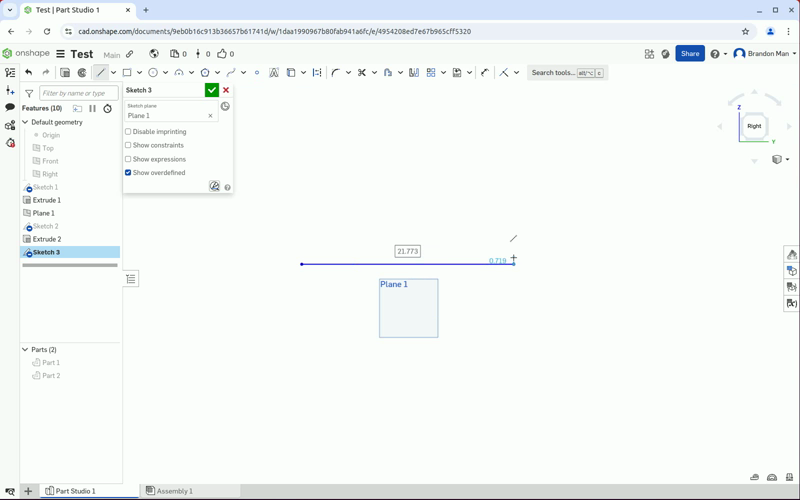
scroll(6)
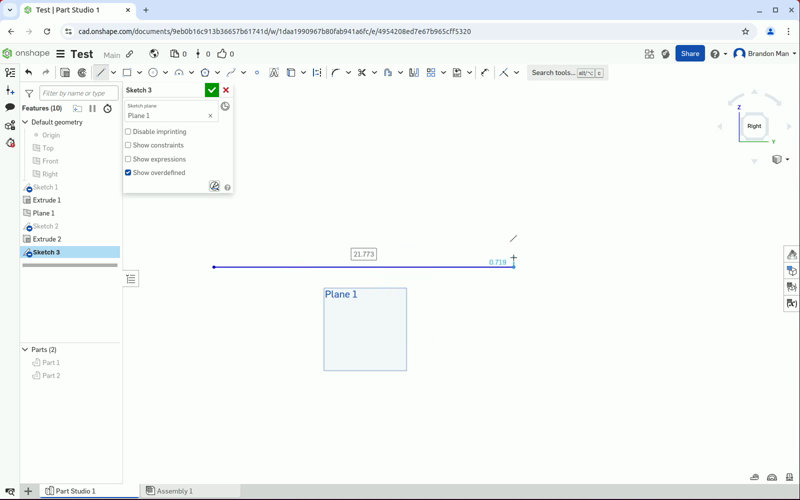
scroll(6)
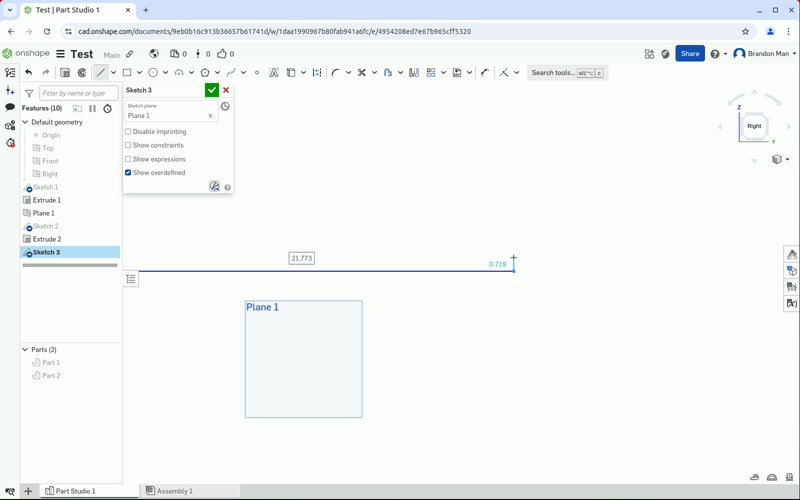
scroll(6)
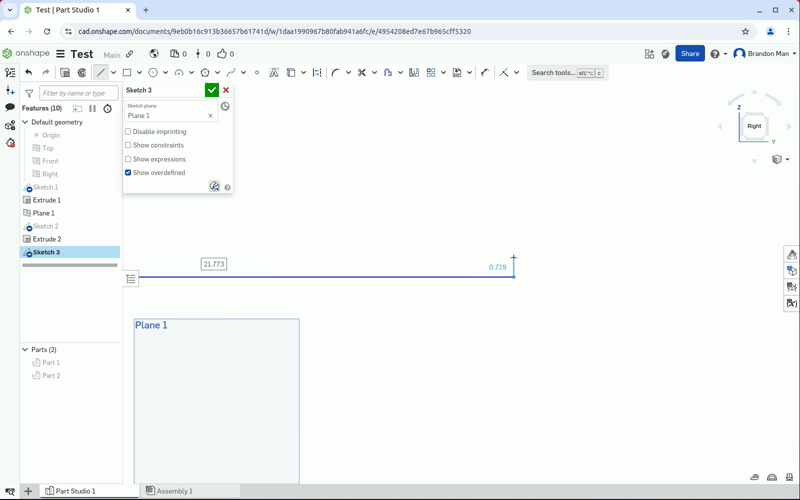
scroll(6)
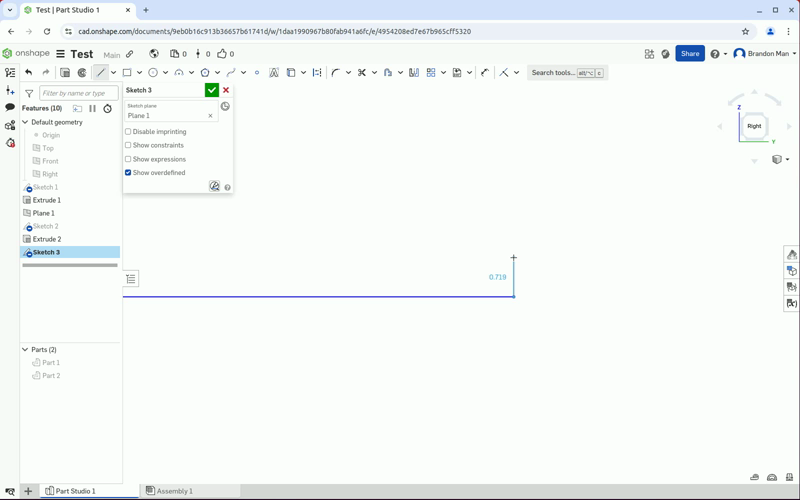
click(513, 257)
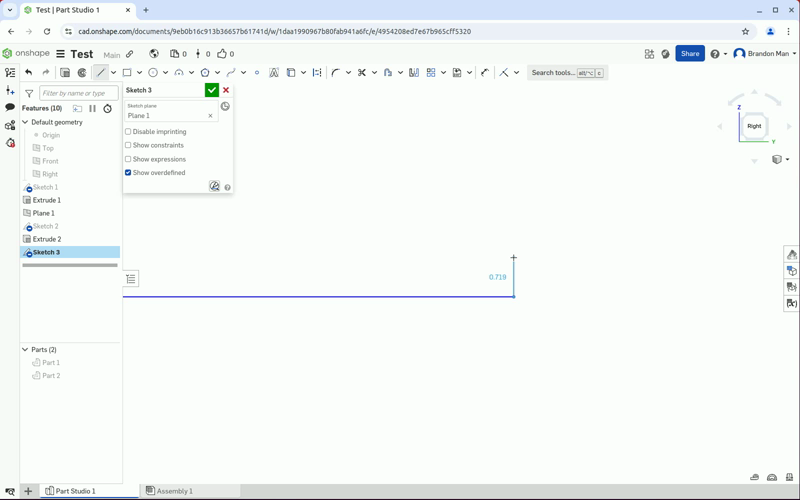
scroll(-6)
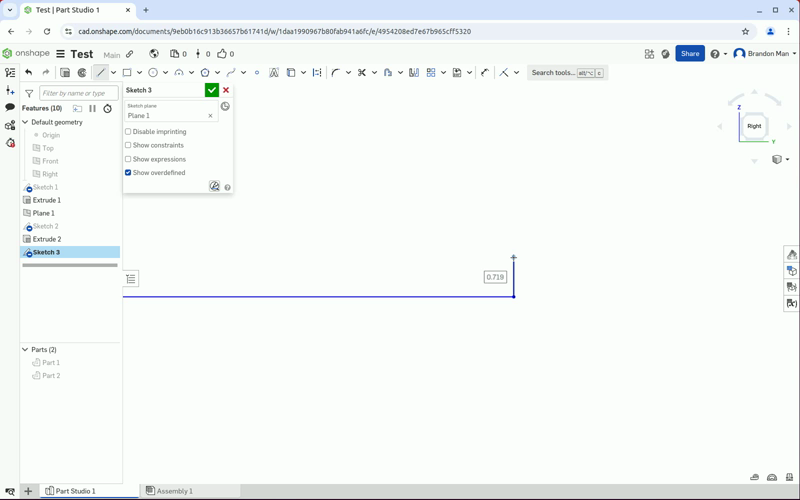
scroll(-6)
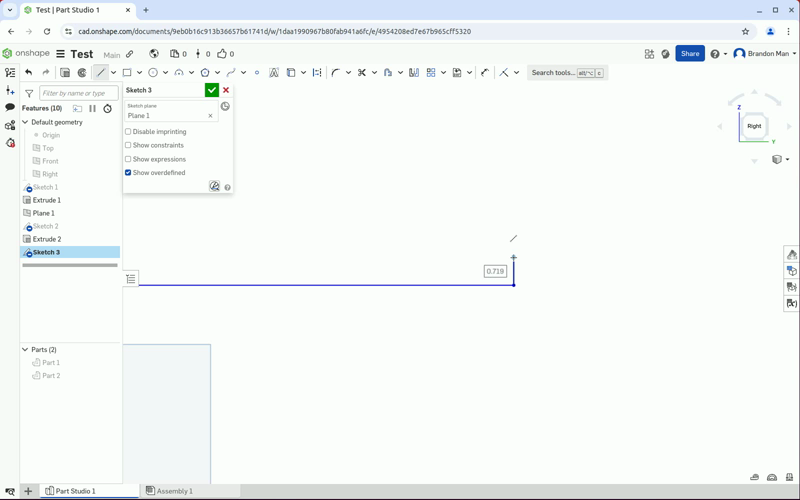
scroll(-6)
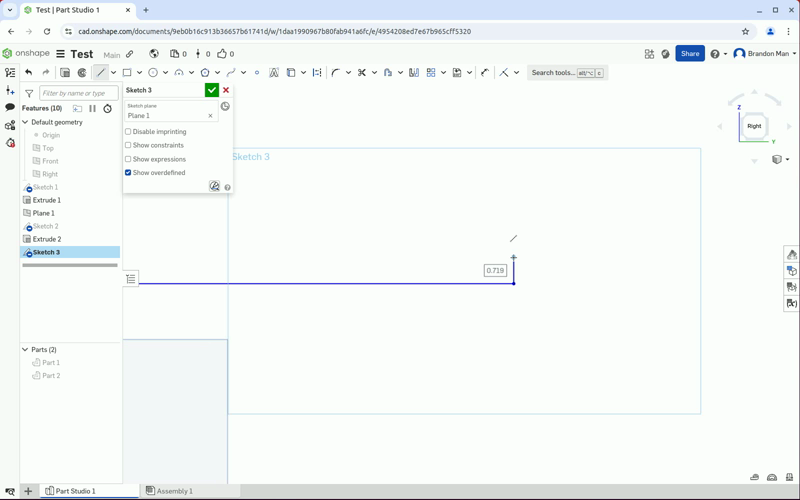
scroll(-6)
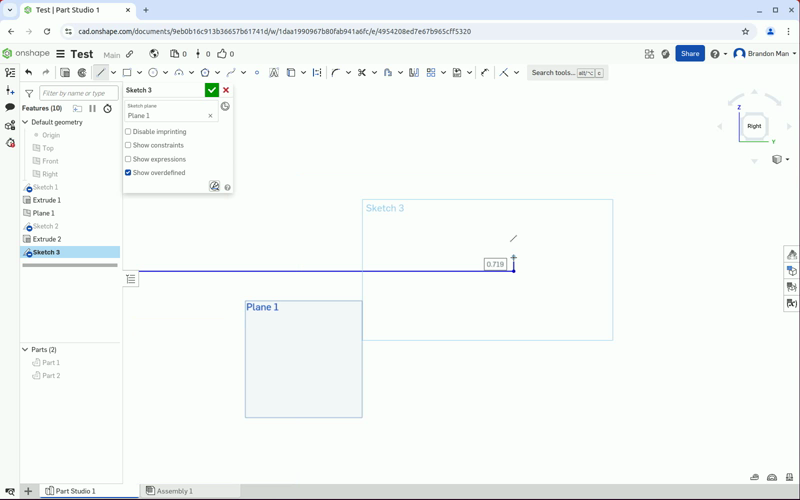
scroll(-6)
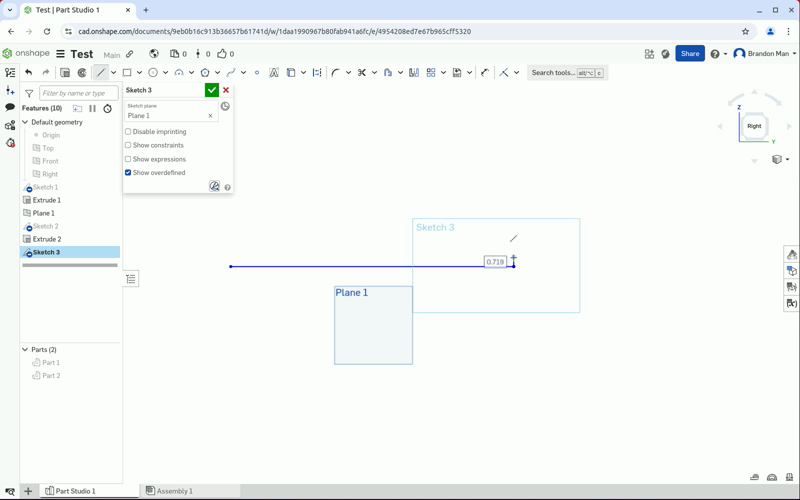
scroll(-6)
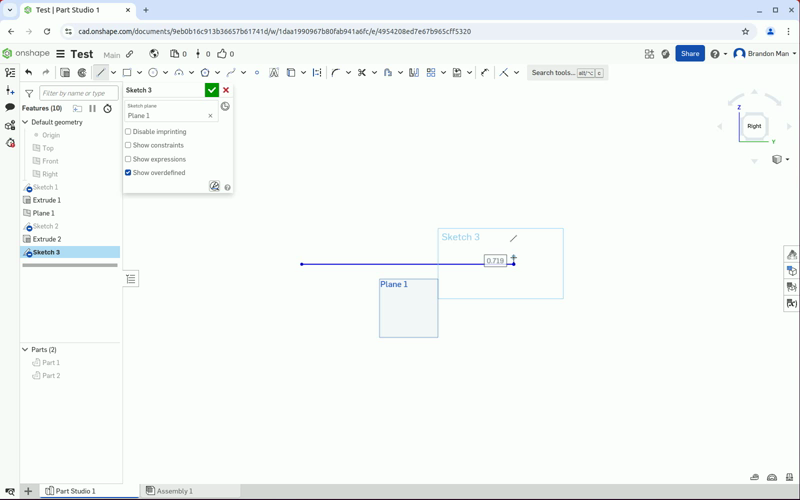
scroll(-6)
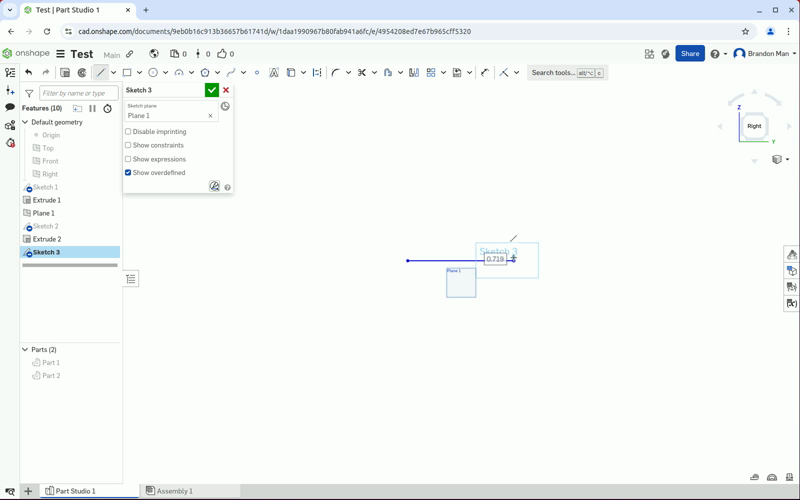
key_up(shift)
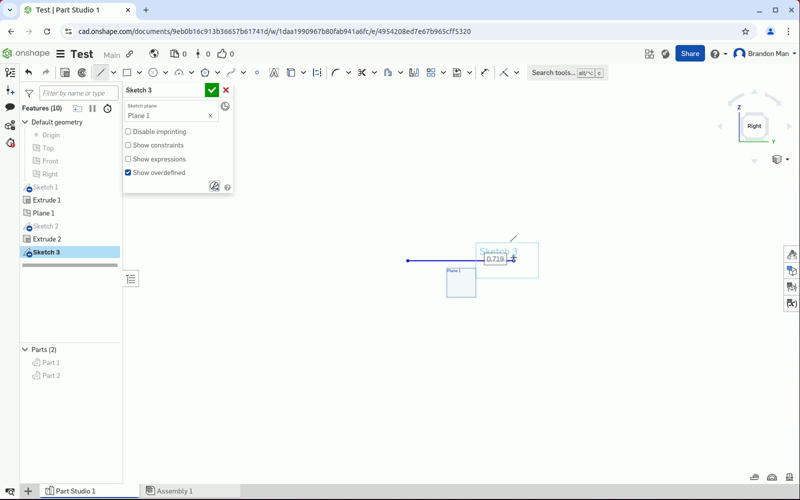
key_down(shift)
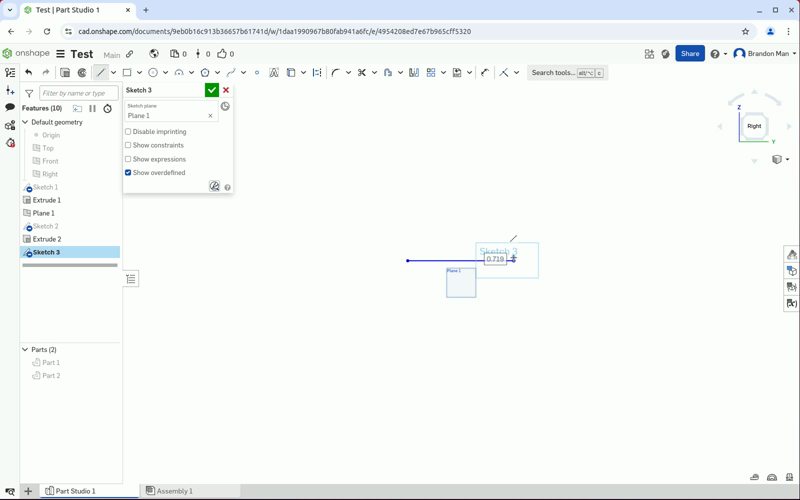
mouse_move(407, 257)
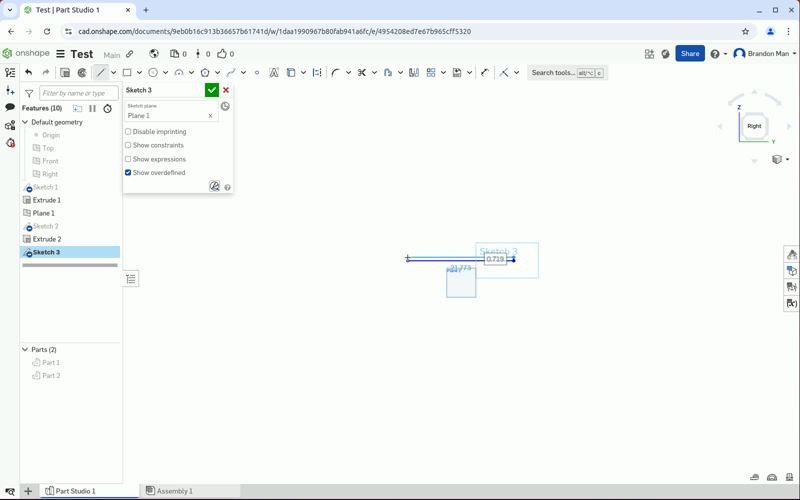
scroll(6)
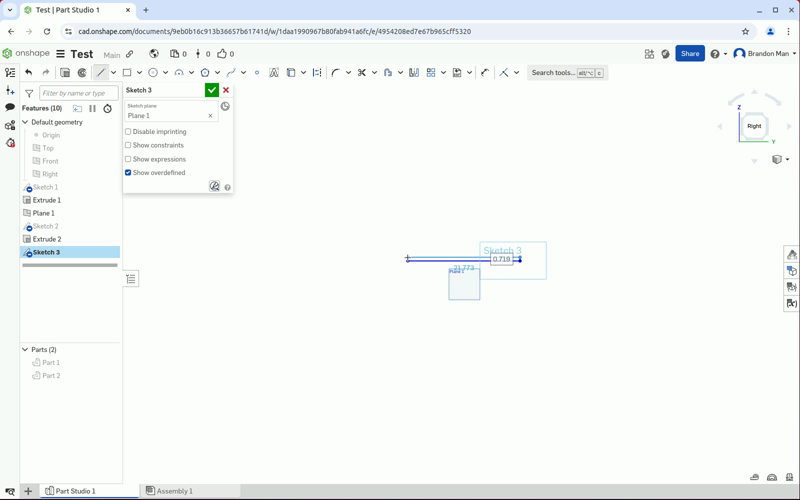
scroll(6)
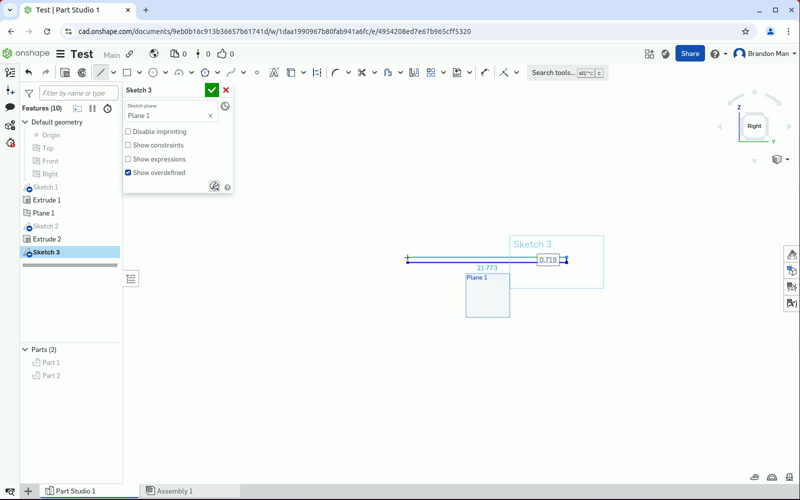
scroll(6)
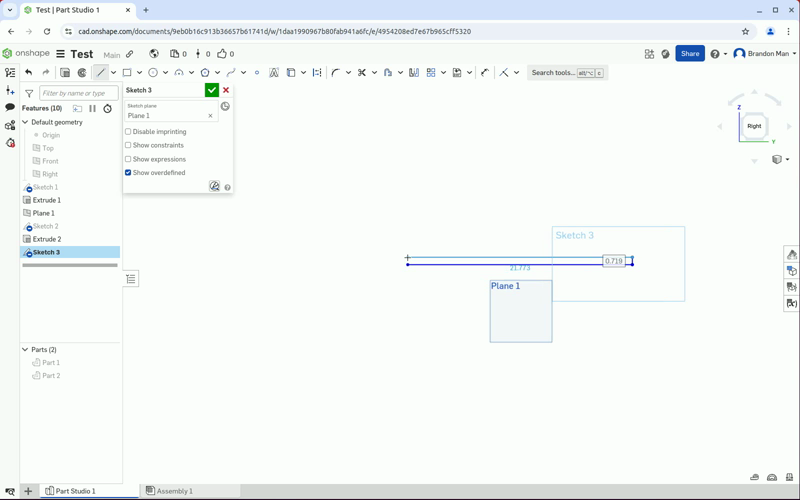
scroll(6)
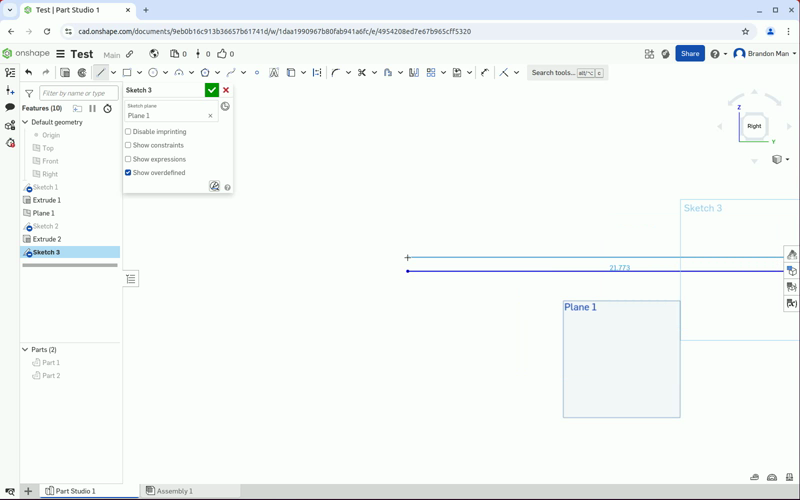
scroll(6)
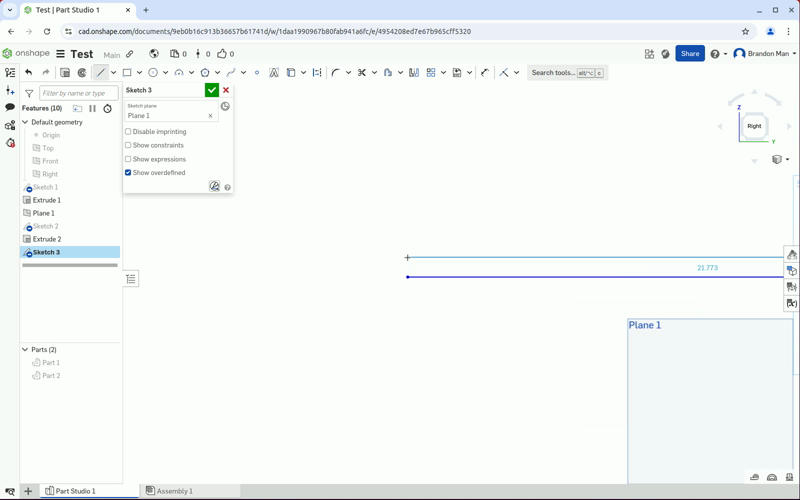
scroll(6)
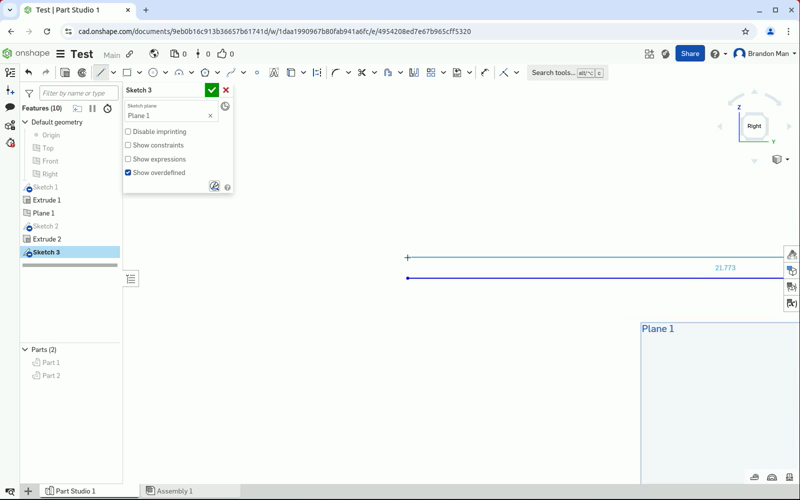
scroll(6)
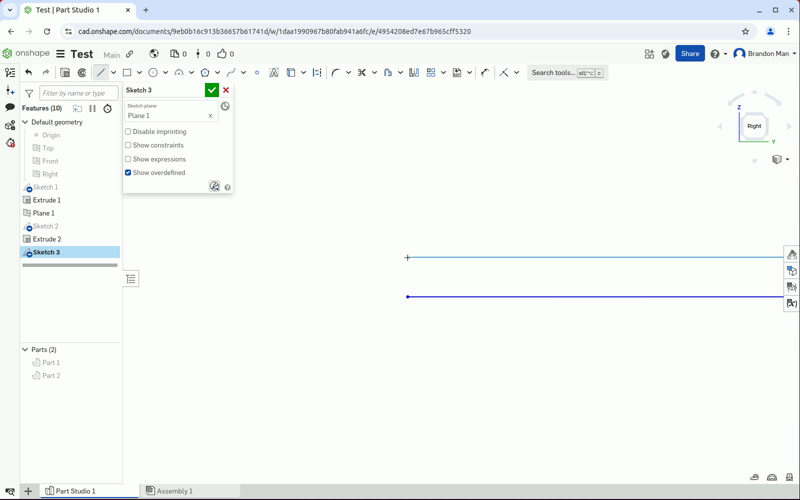
click(407, 257)
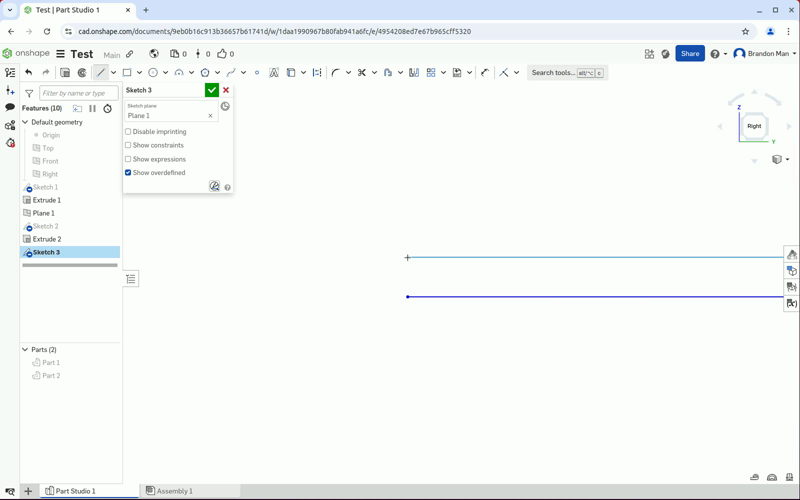
scroll(-6)
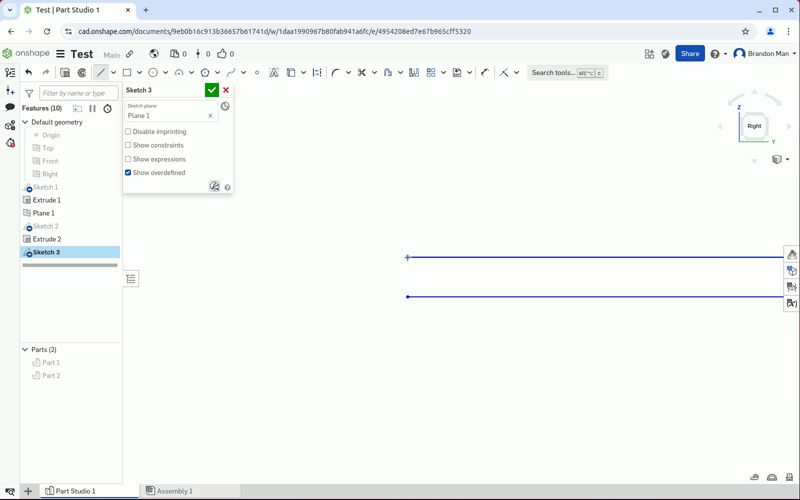
scroll(-6)
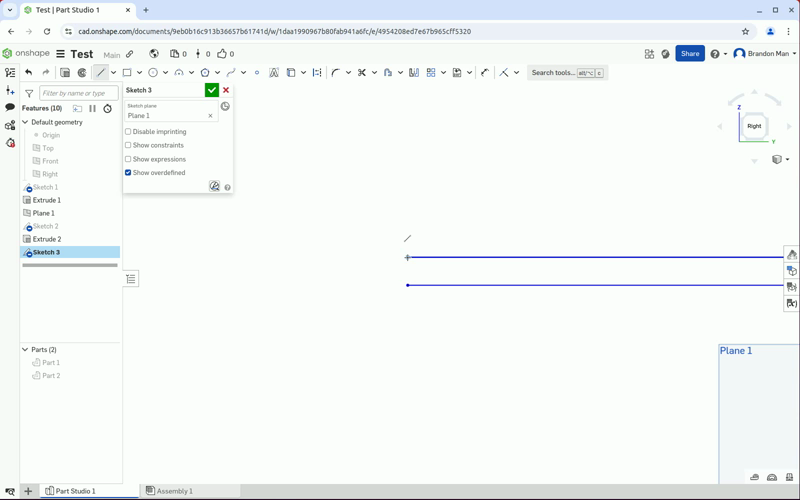
scroll(-6)
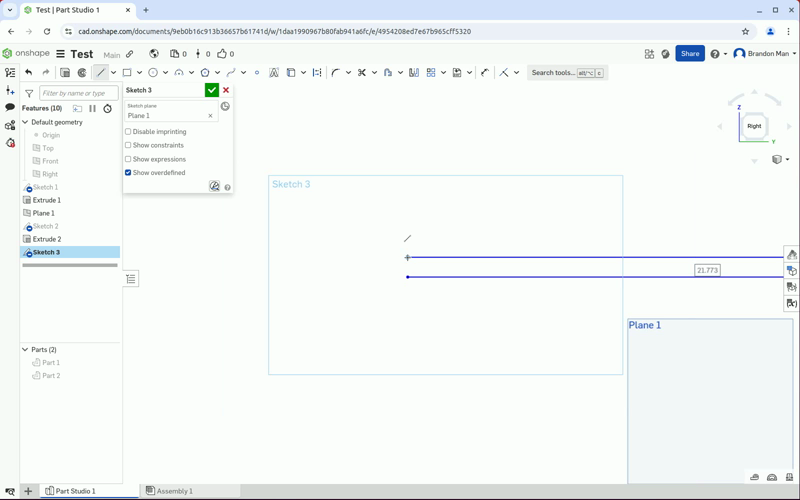
scroll(-6)
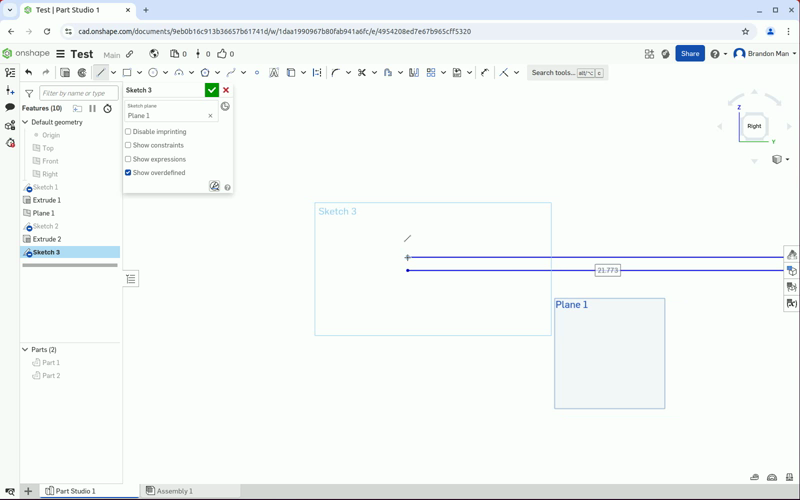
scroll(-6)
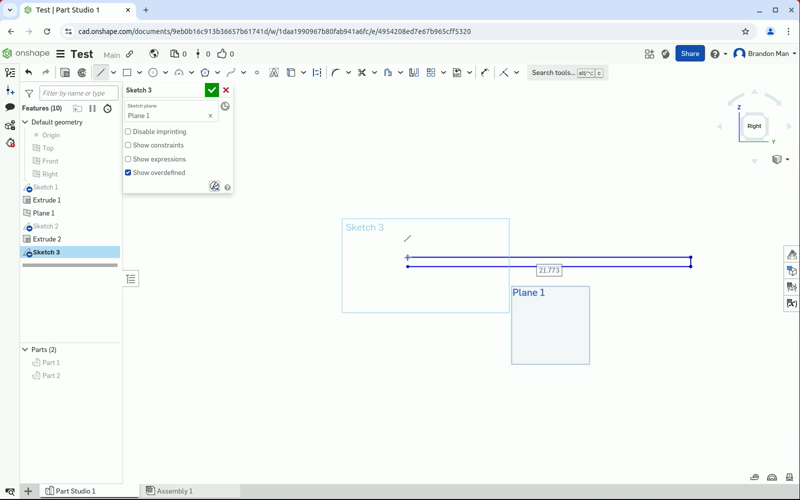
scroll(-6)
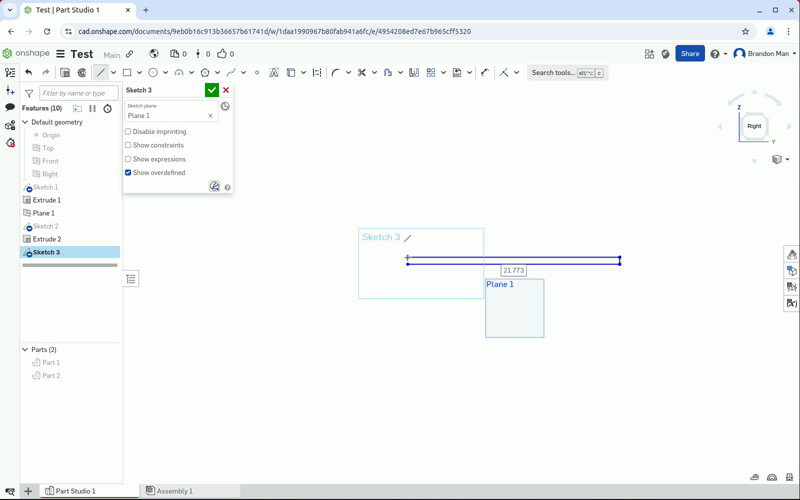
scroll(-6)
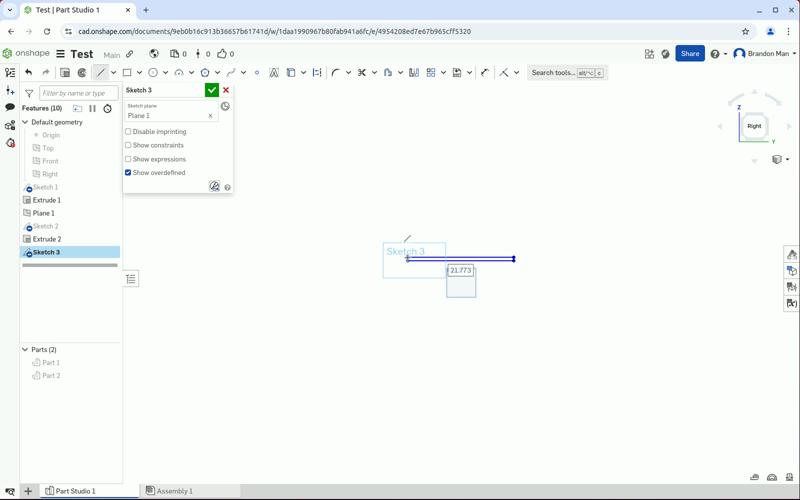
key_up(shift)
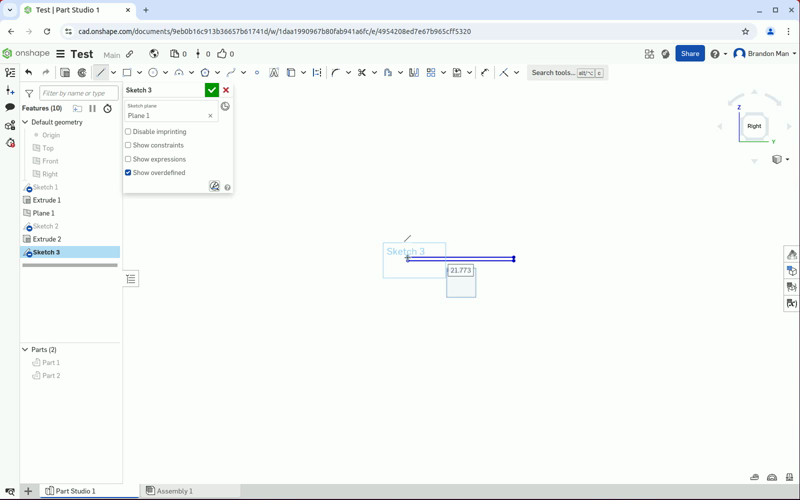
mouse_move(437, 257)
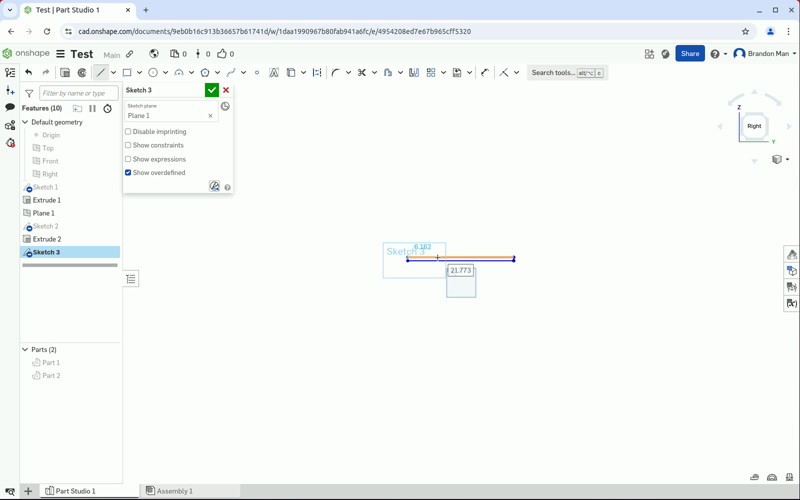
key_down(shift)
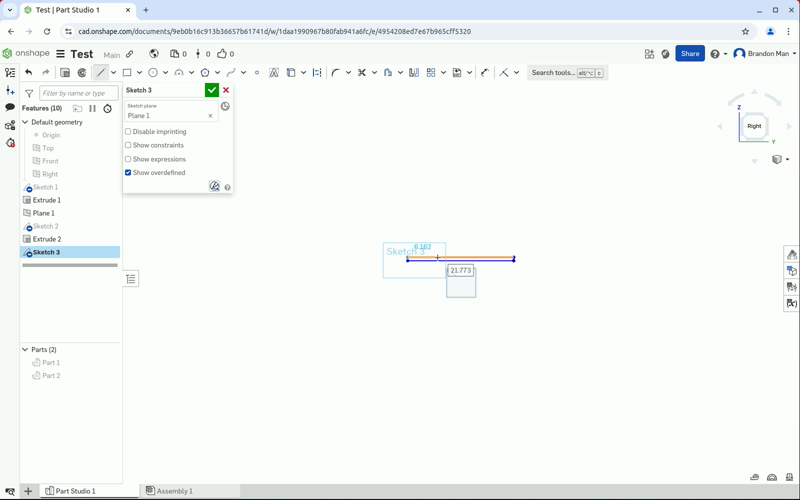
mouse_move(407, 260)
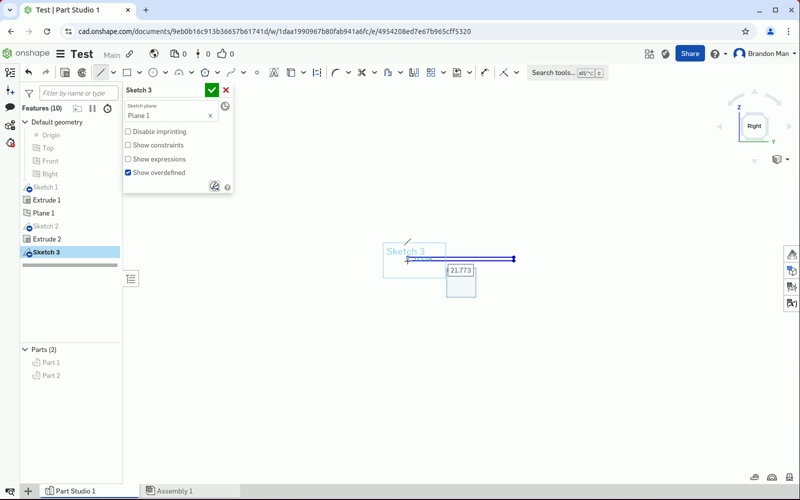
scroll(6)
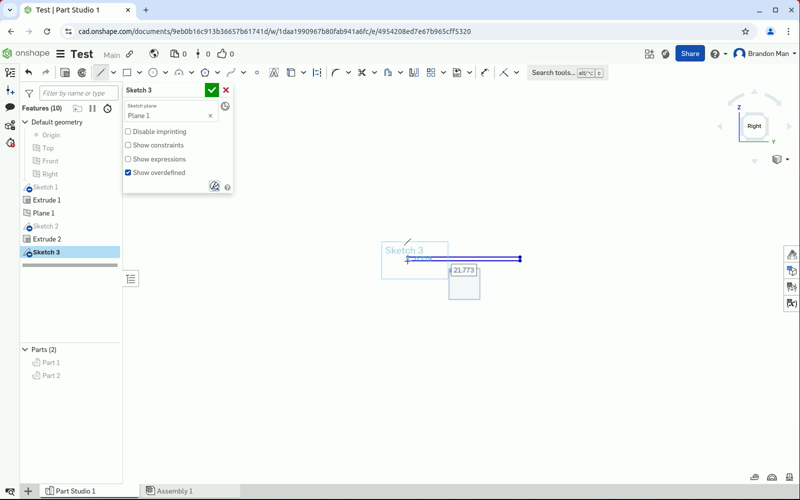
scroll(6)
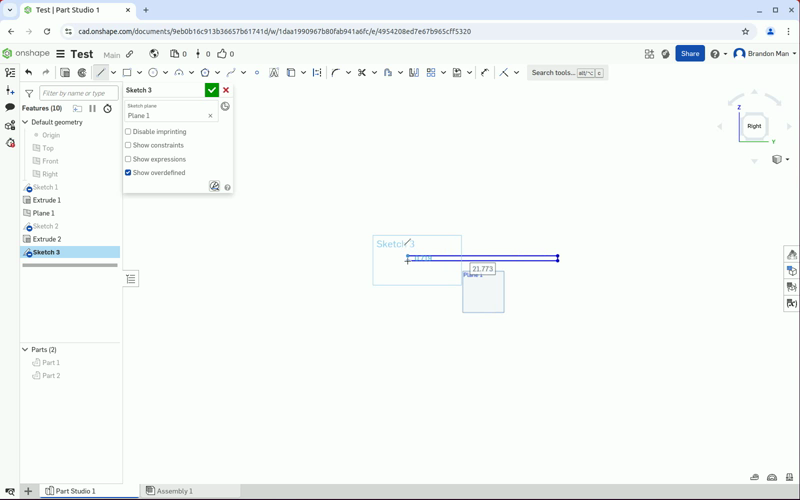
scroll(6)
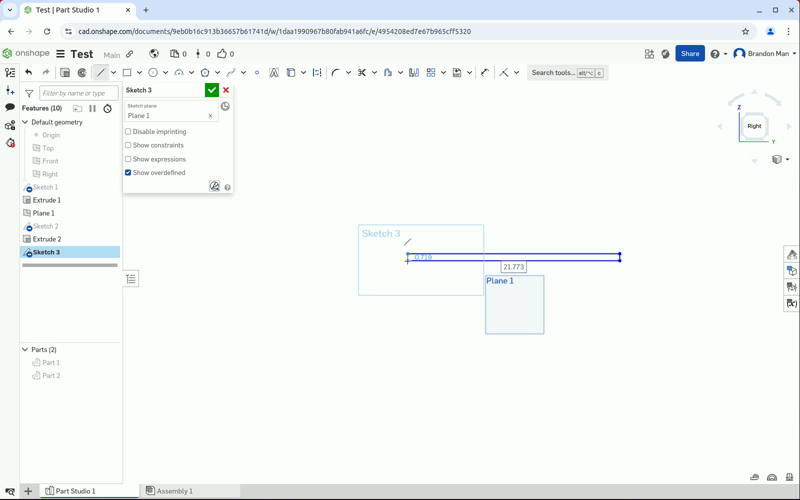
scroll(6)
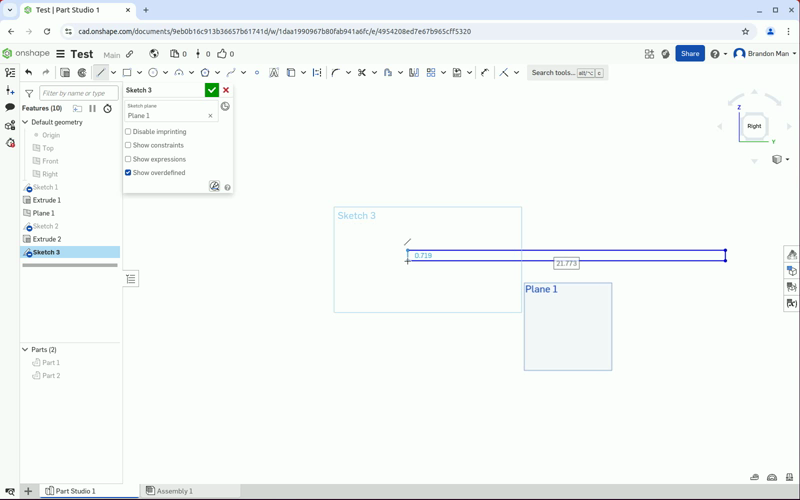
scroll(6)
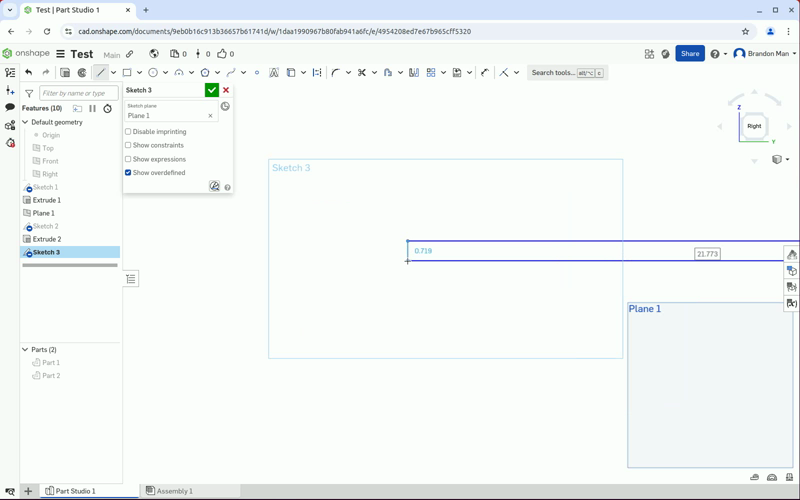
scroll(6)
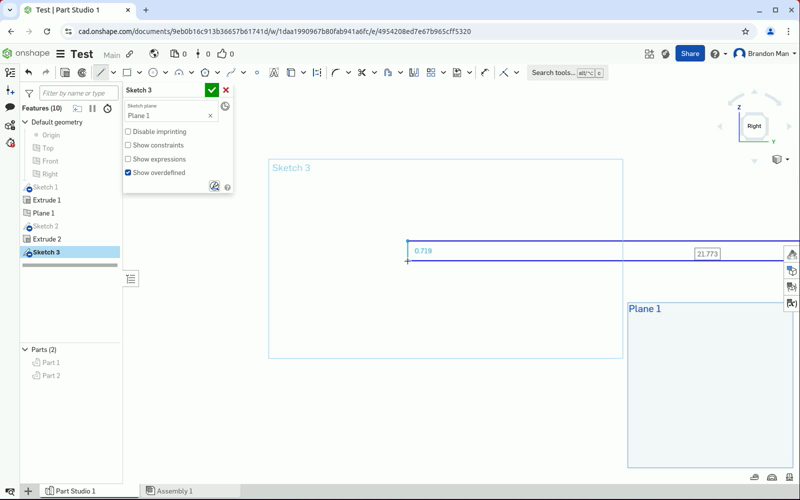
scroll(6)
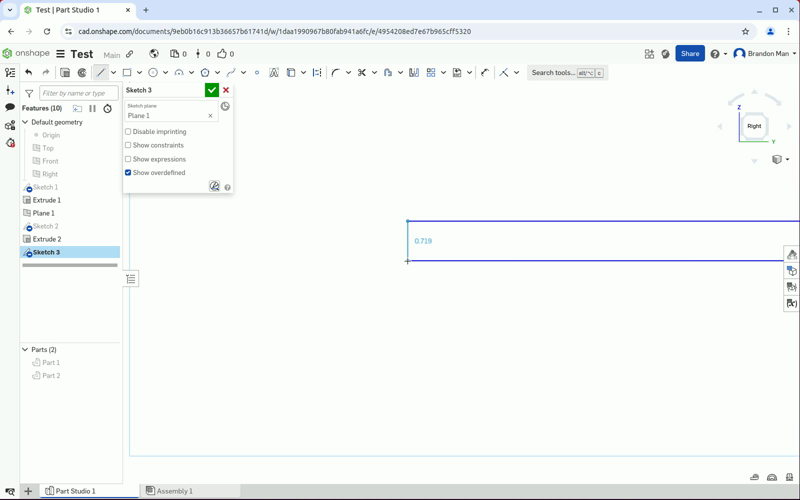
key_up(shift)
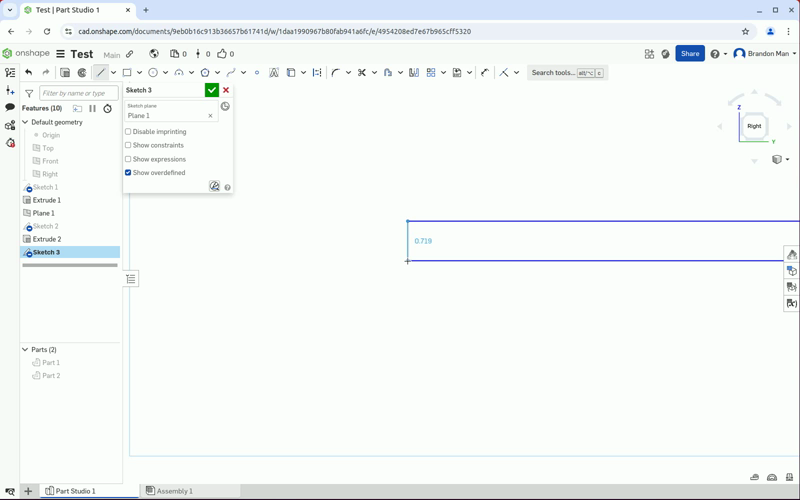
click(407, 260)
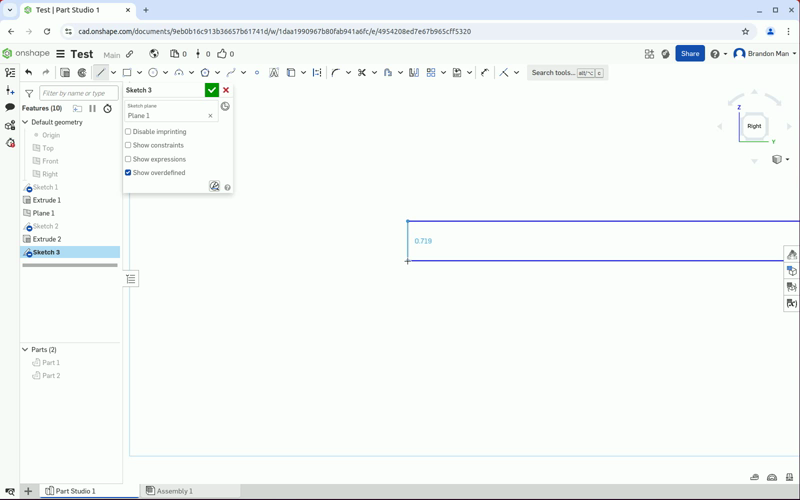
scroll(-6)
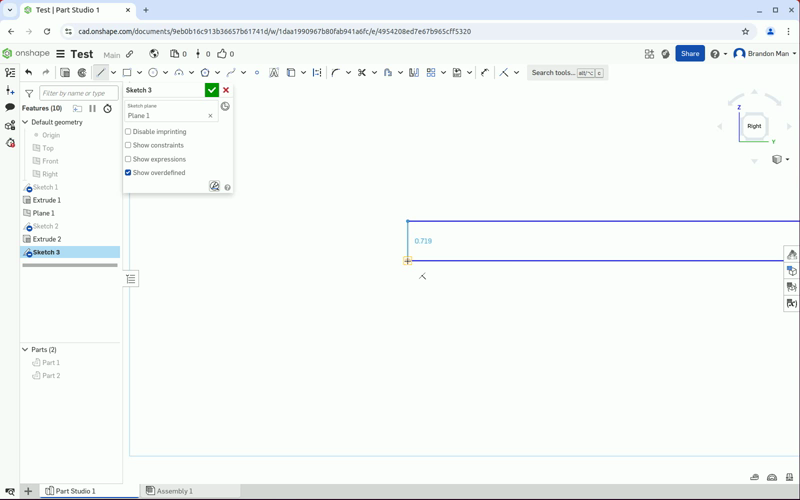
scroll(-6)
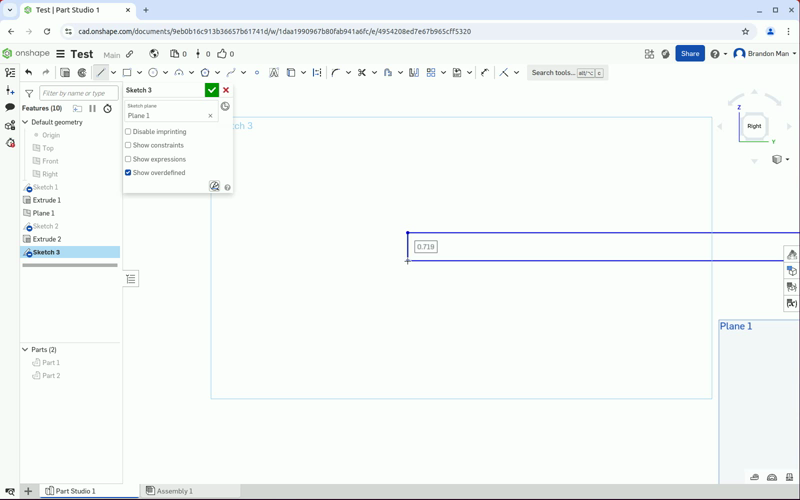
scroll(-6)
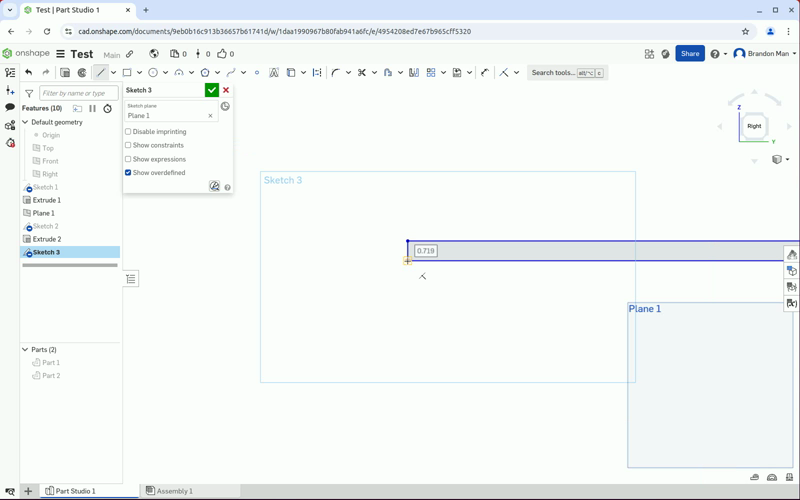
scroll(-6)
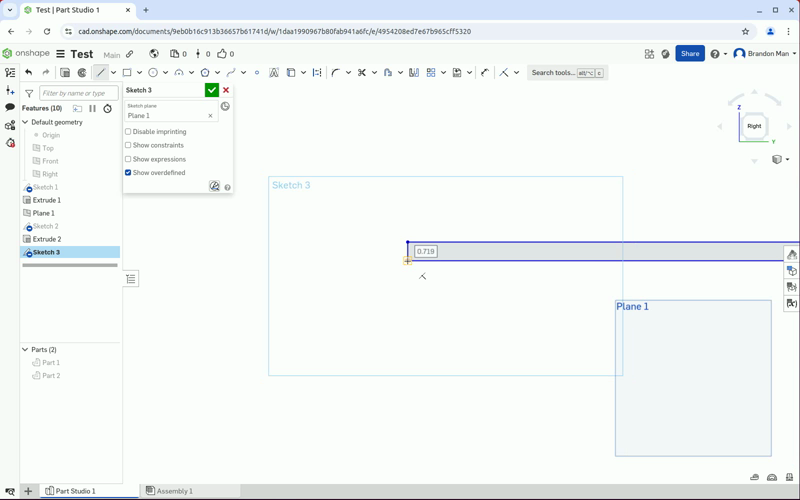
scroll(-6)
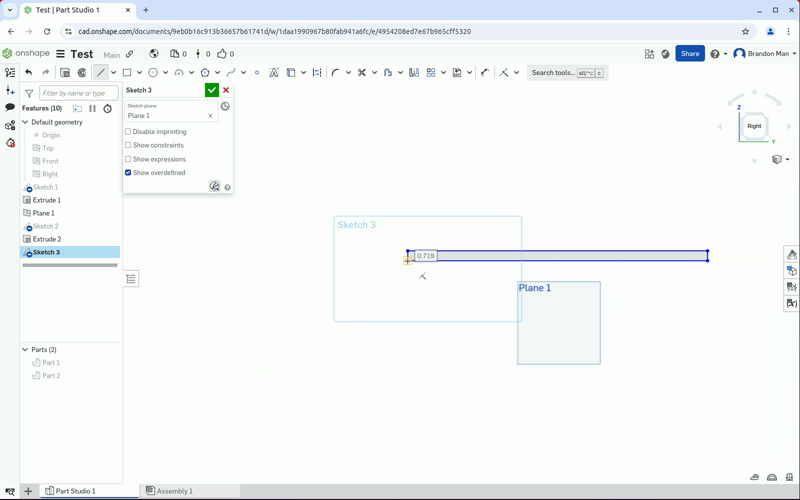
scroll(-6)
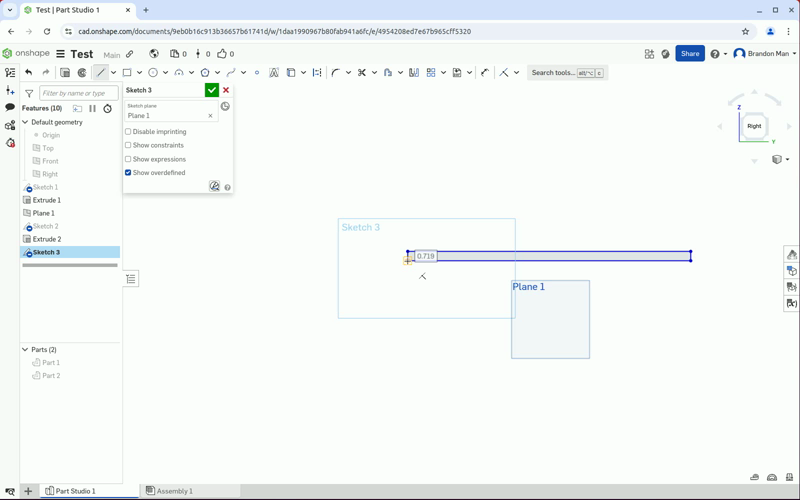
scroll(-6)
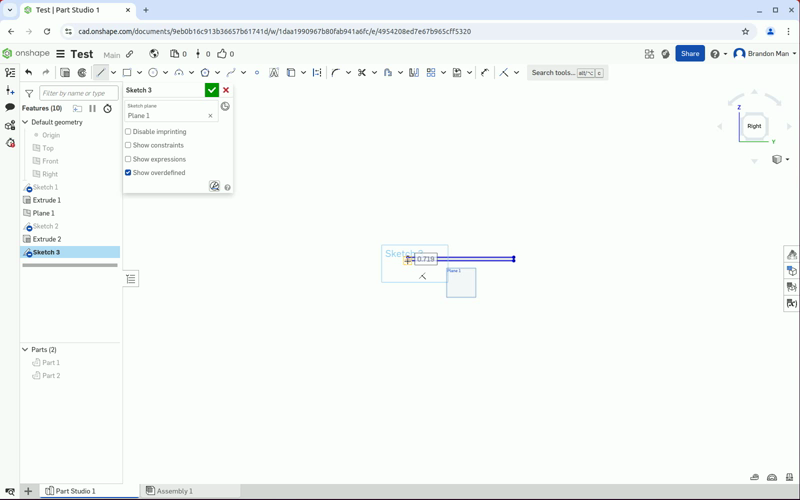
key(esc)
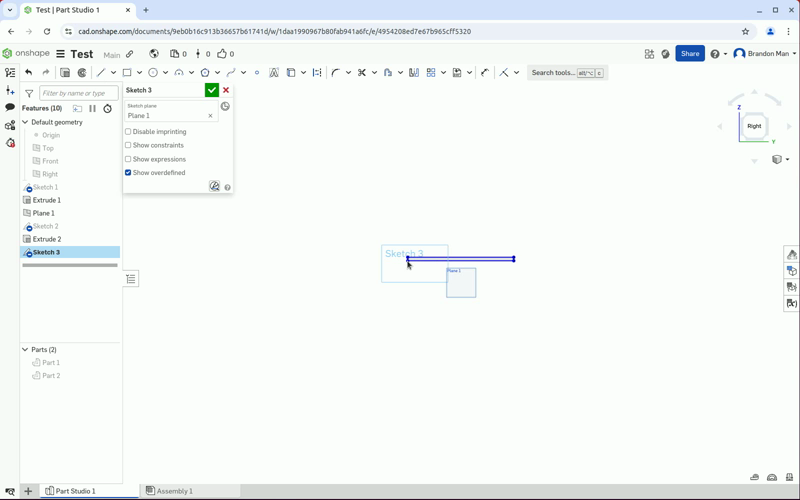
mouse_move(504, 259)
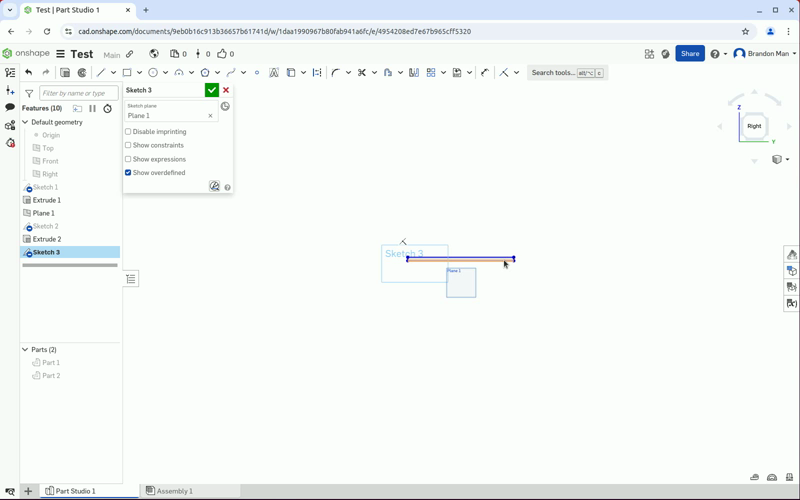
scroll(6)
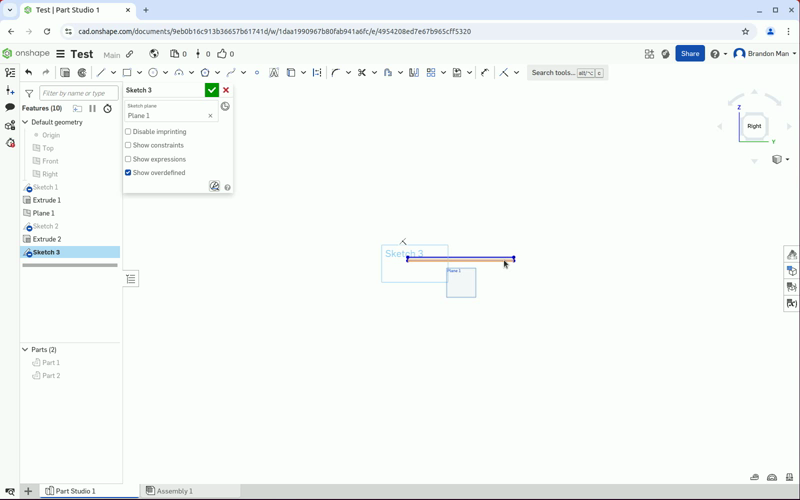
scroll(6)
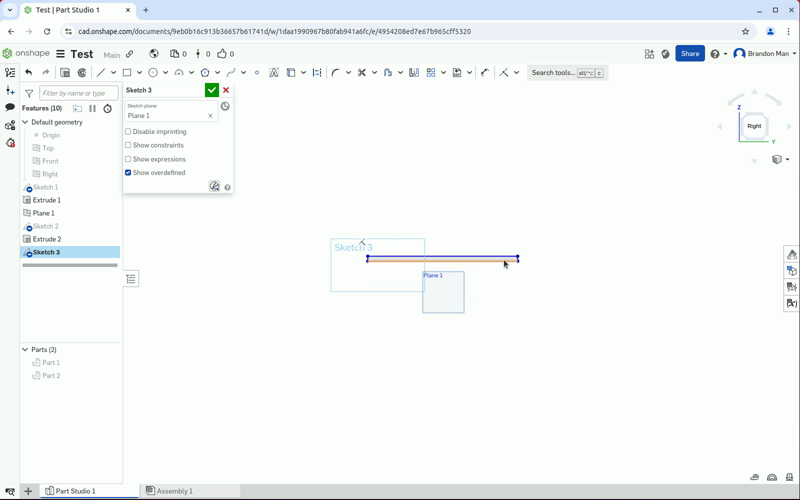
scroll(6)
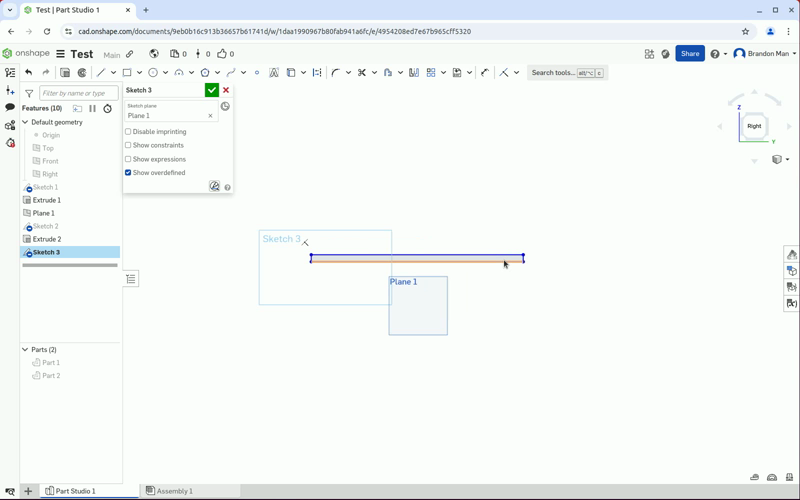
scroll(6)
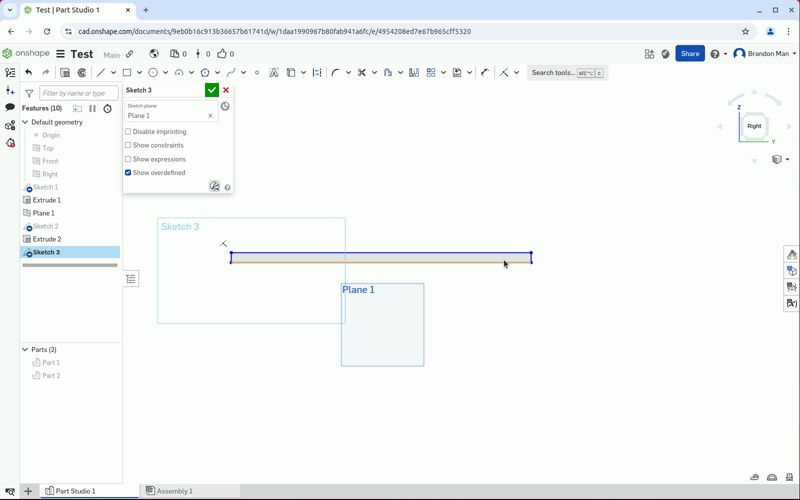
scroll(6)
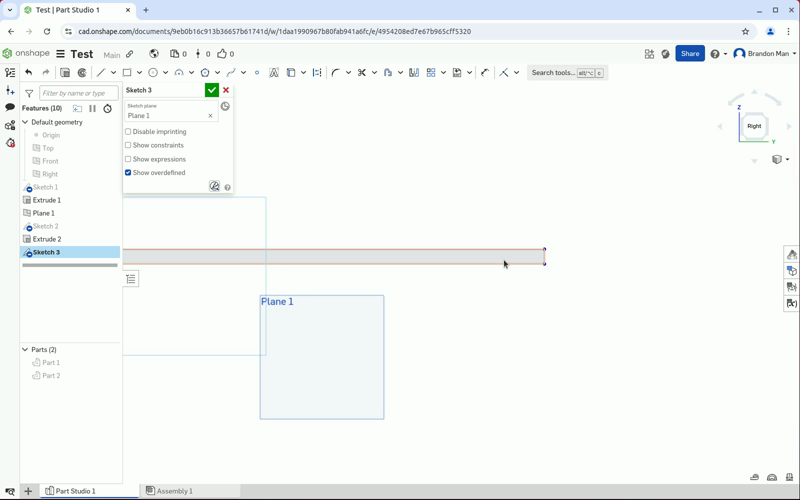
scroll(6)
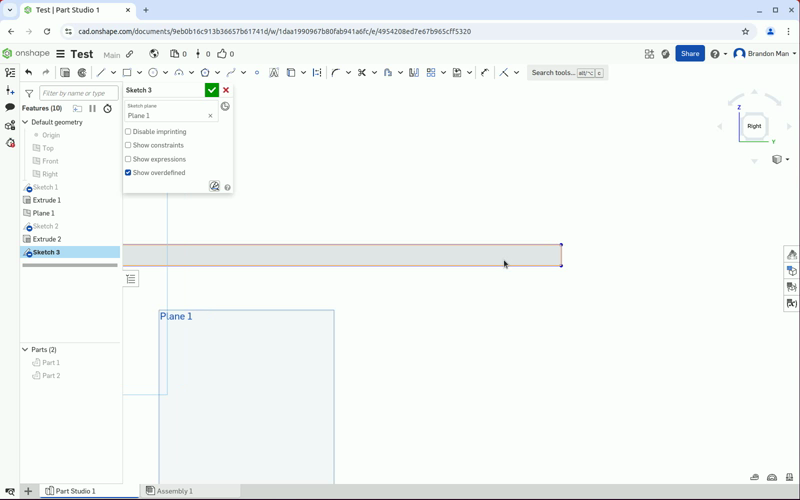
scroll(6)
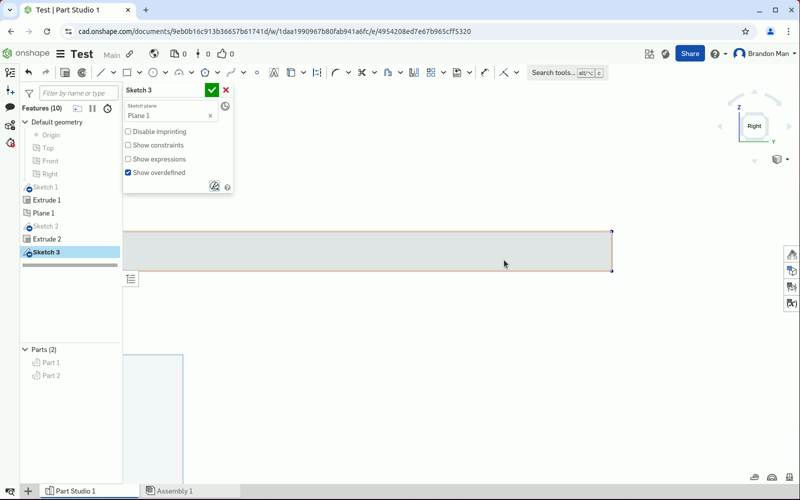
click(504, 259)
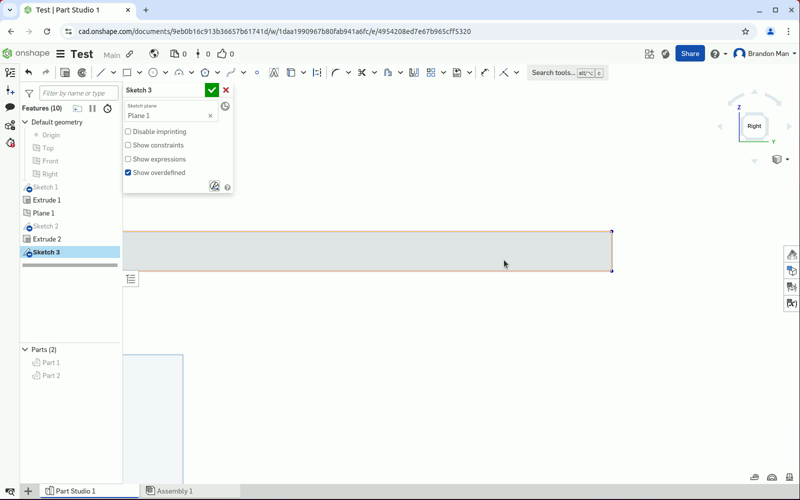
scroll(-6)
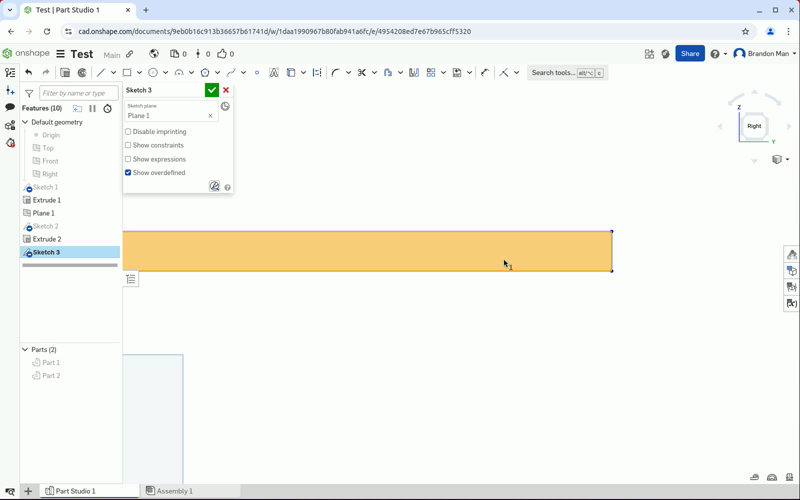
scroll(-6)
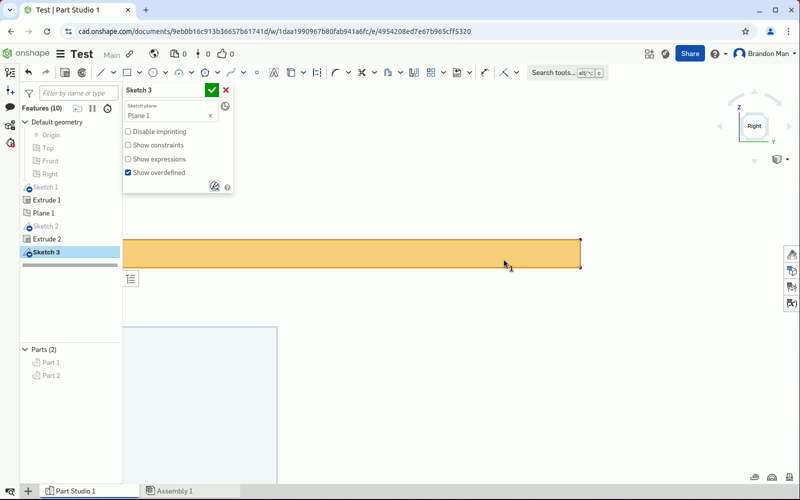
scroll(-6)
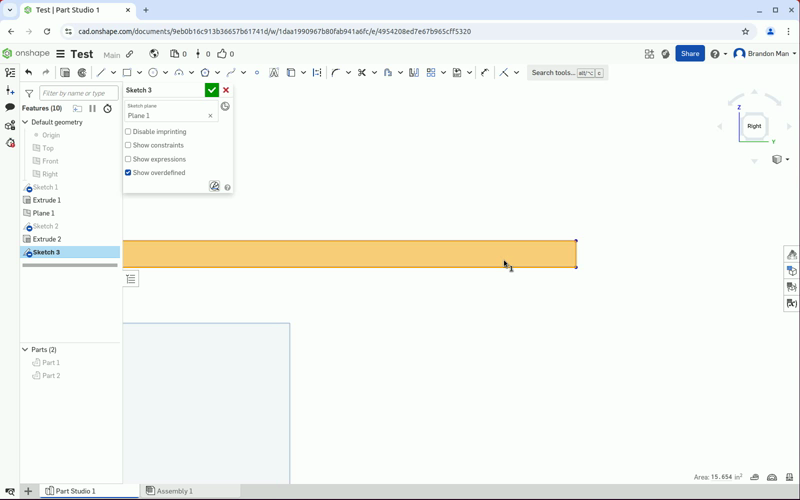
scroll(-6)
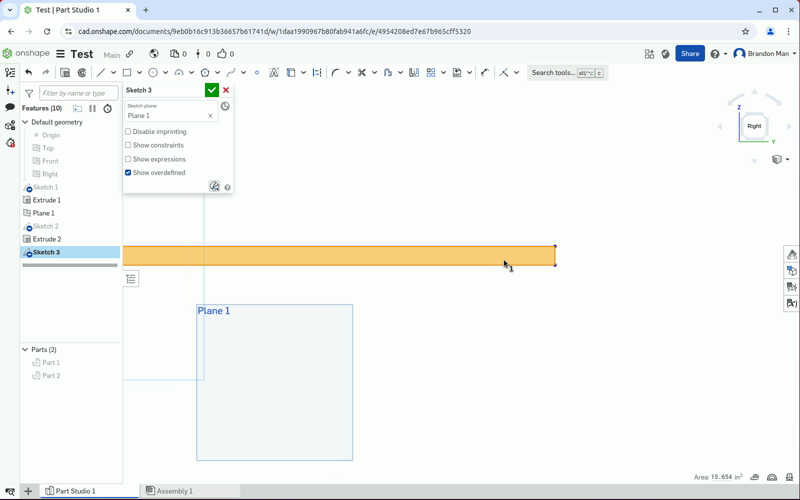
scroll(-6)
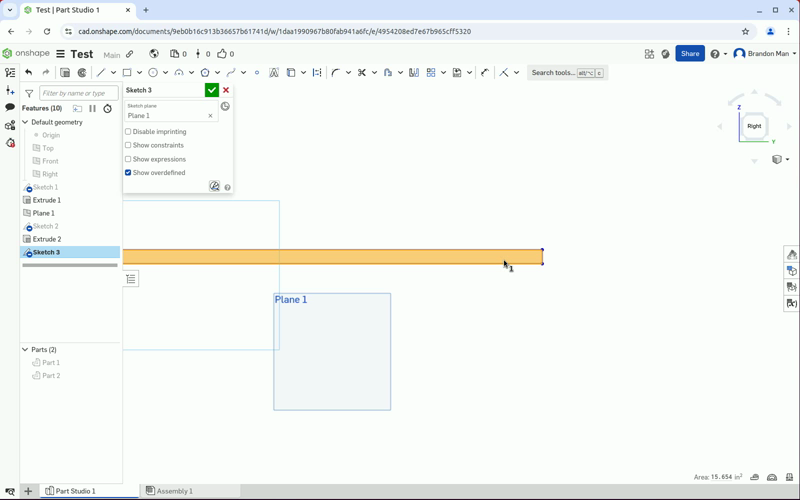
scroll(-6)
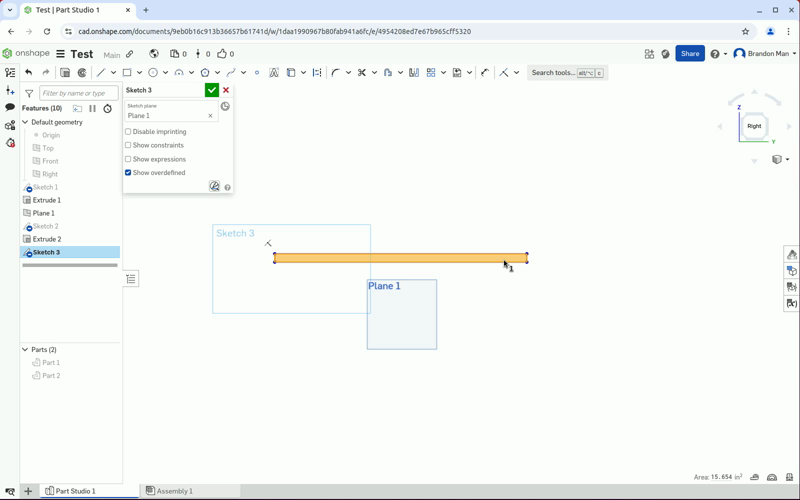
scroll(-6)
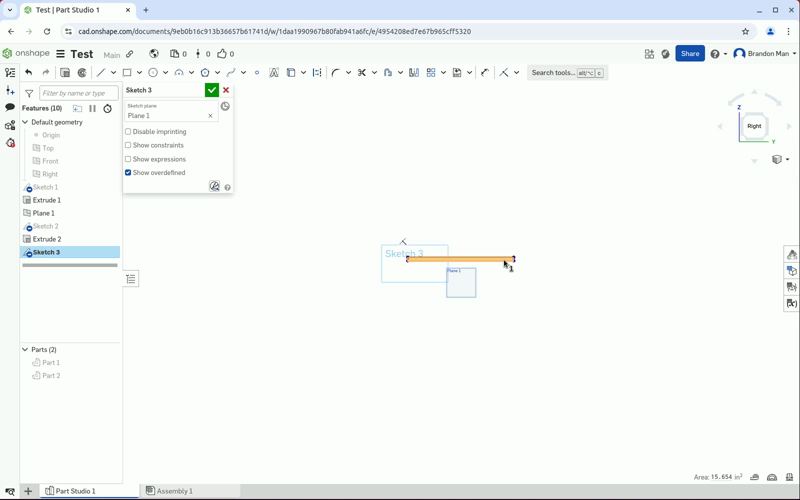
mouse_move(73, 352)
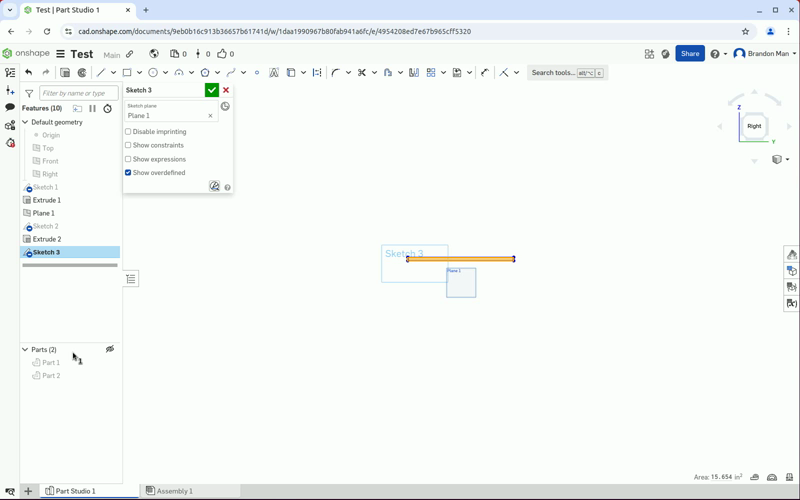
key(shift+y)
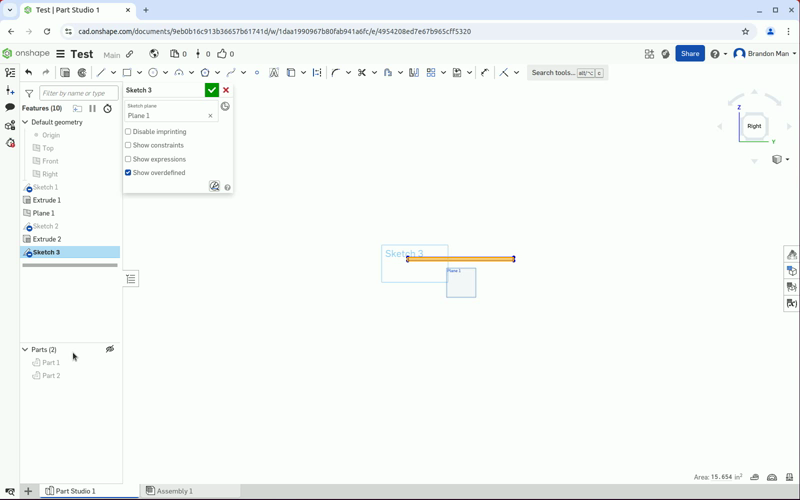
key(shift+e)
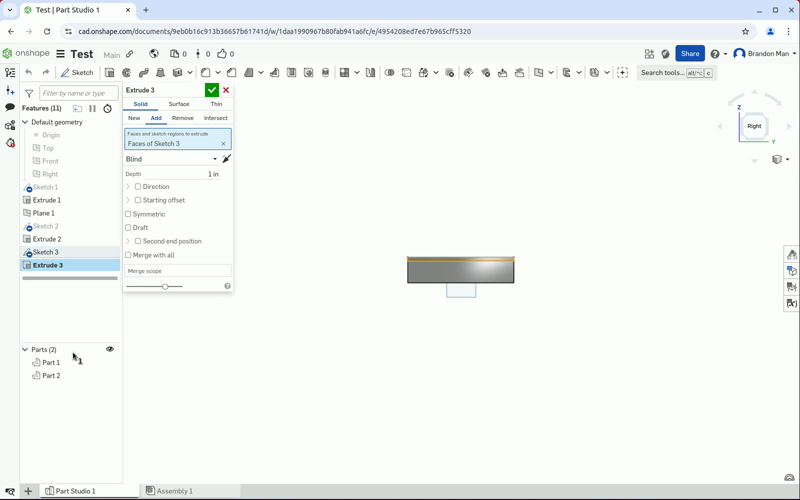
mouse_move(143, 106)
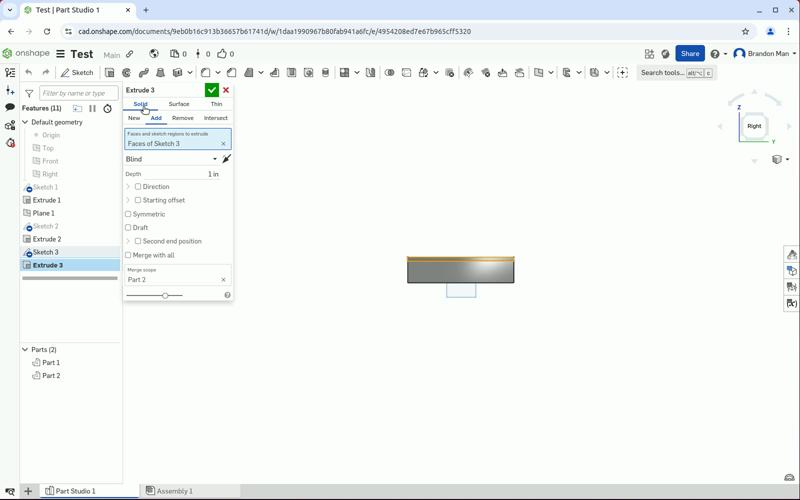
click(143, 106)
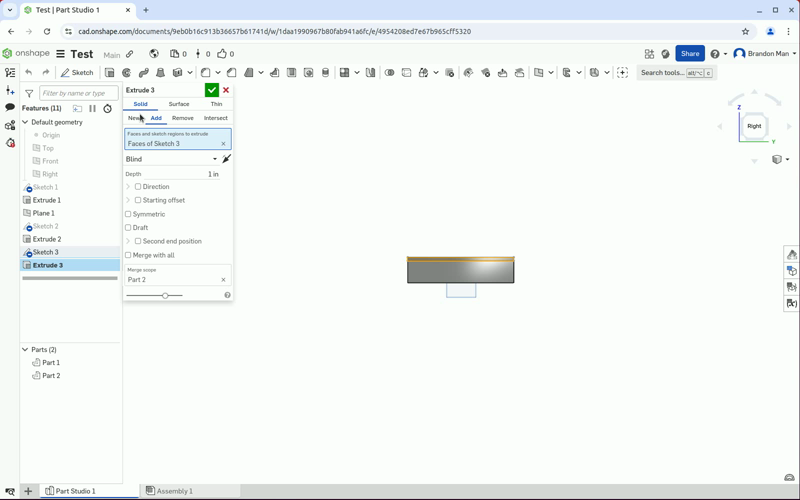
mouse_move(137, 120)
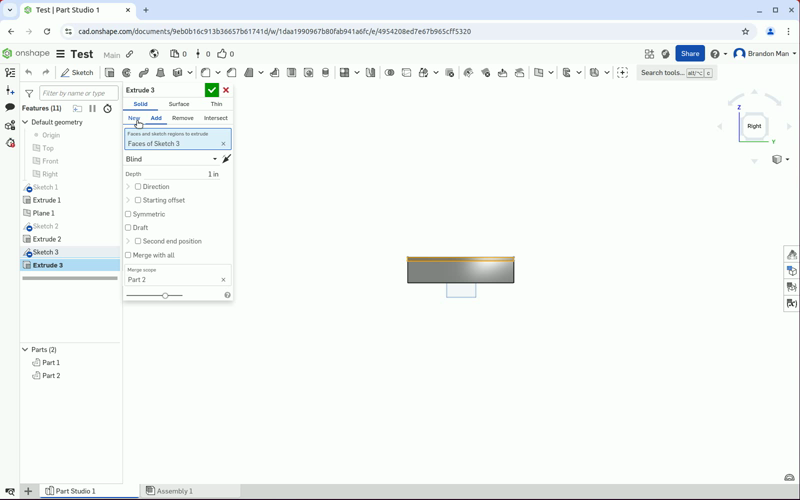
click(137, 120)
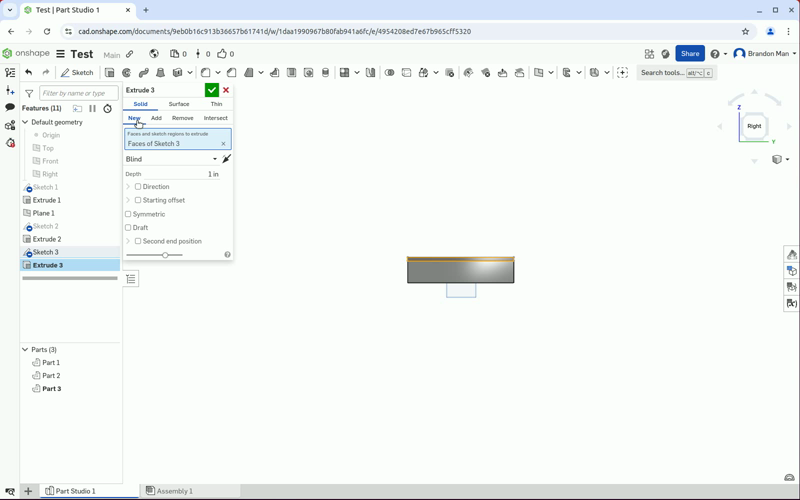
key(tab, 4)
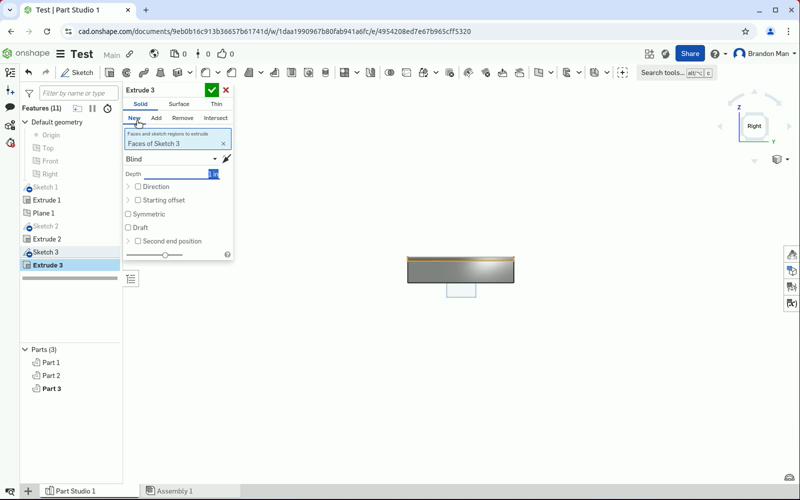
text(0.722)
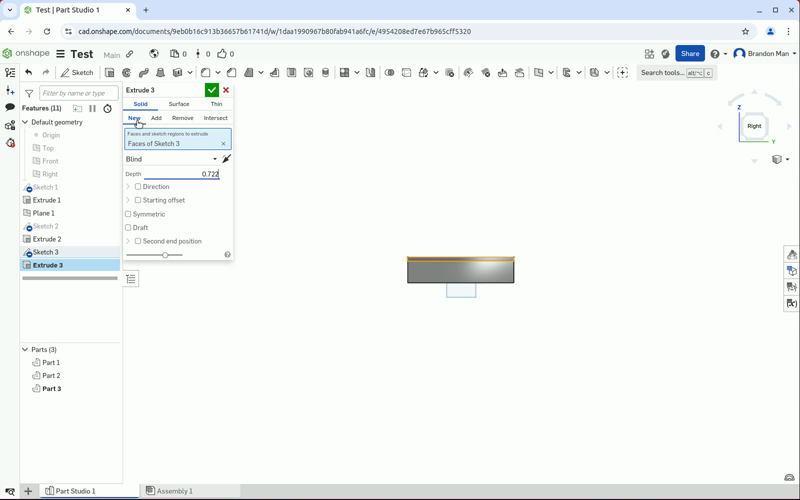
key(enter)
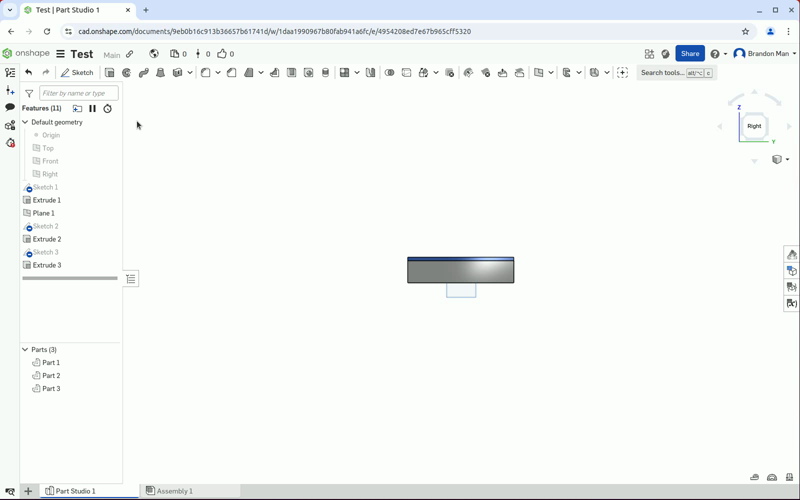
key(shift+h)
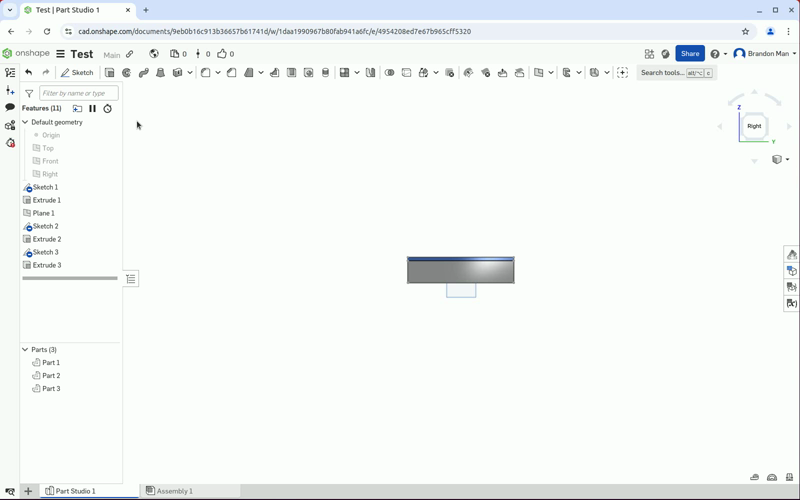
key(shift+h)
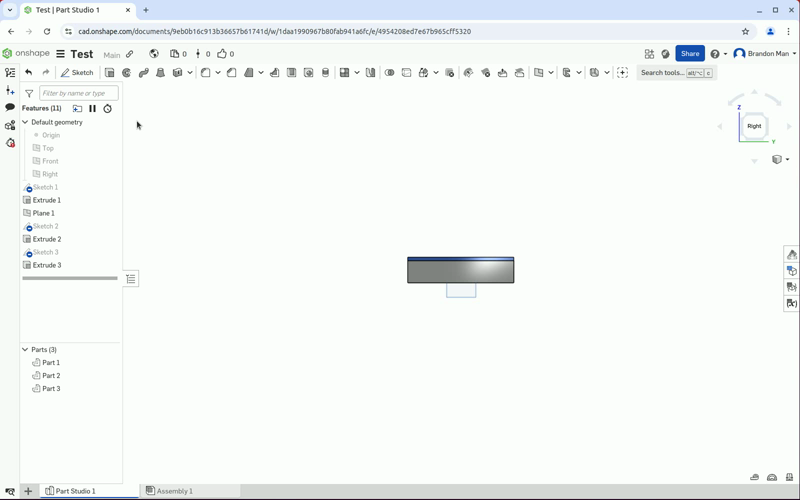
mouse_move(73, 189)
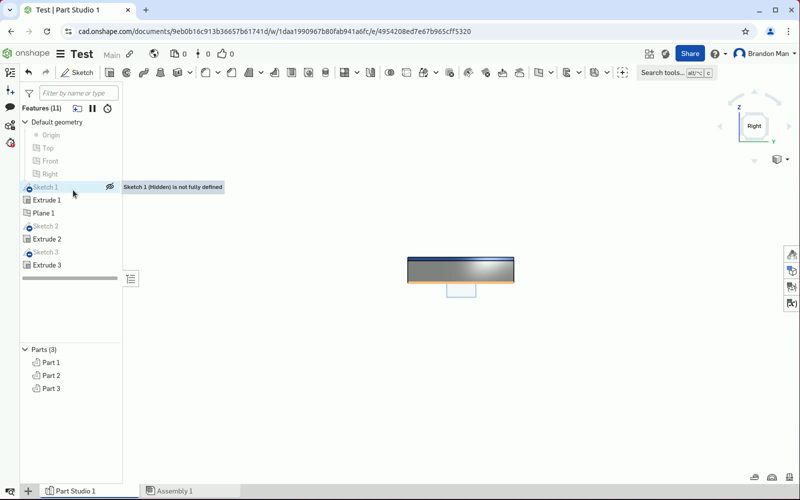
click(73, 189)
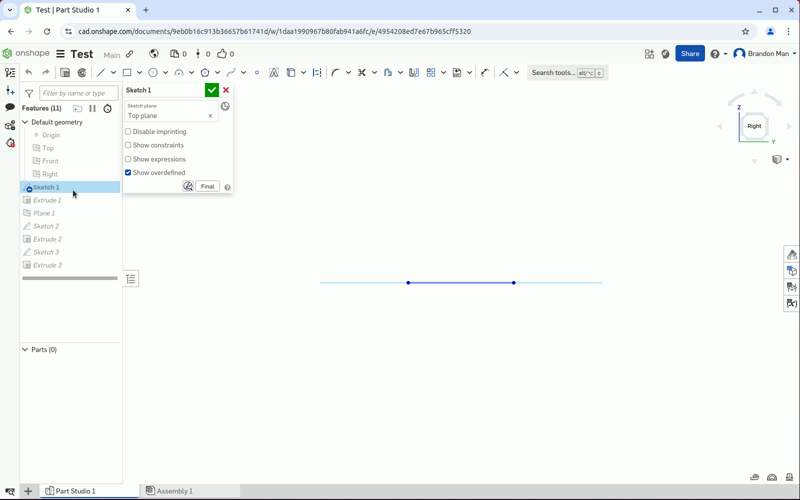
mouse_move(229, 92)
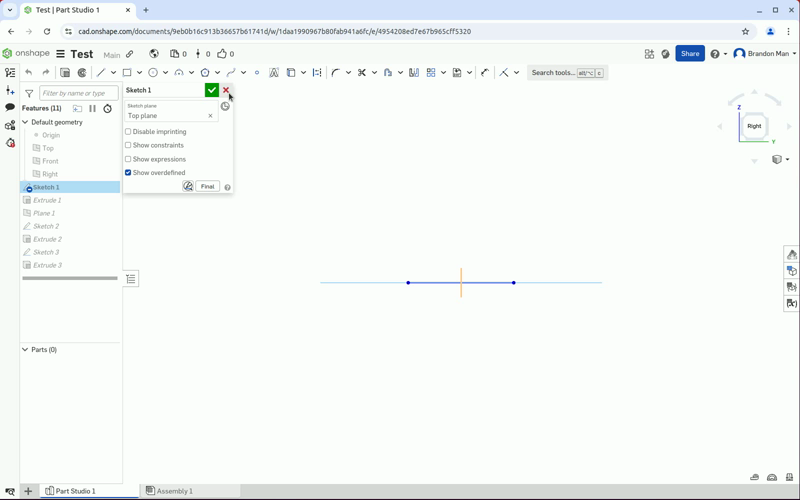
click(229, 92)
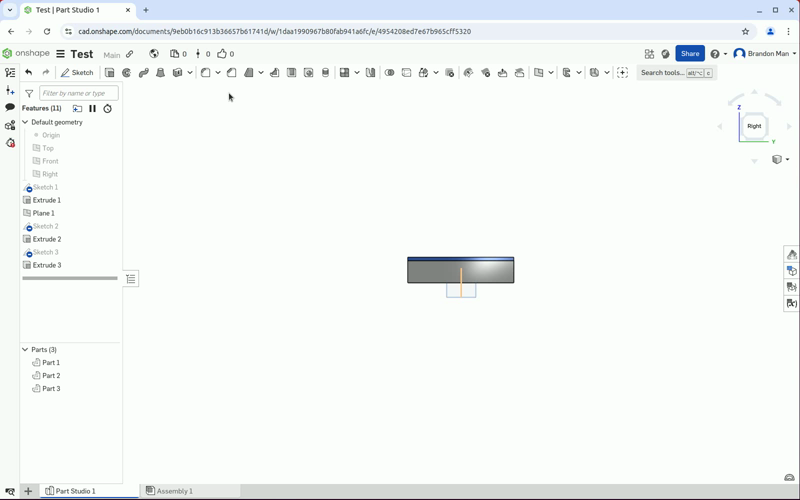
mouse_move(73, 352)
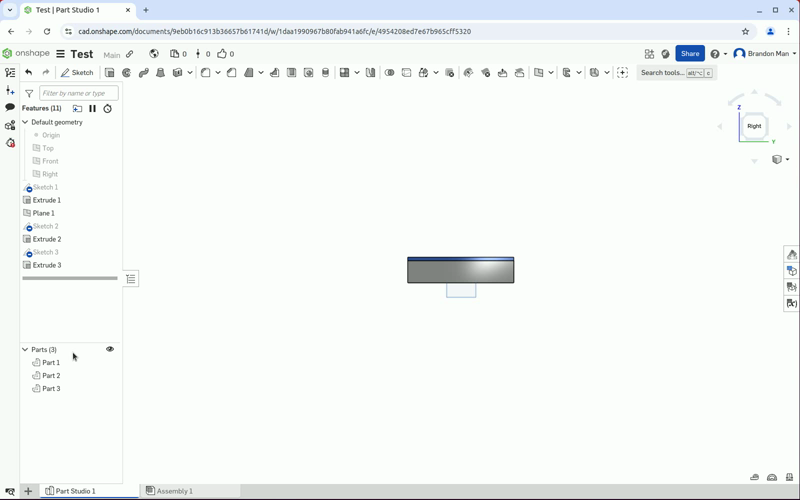
key(y)
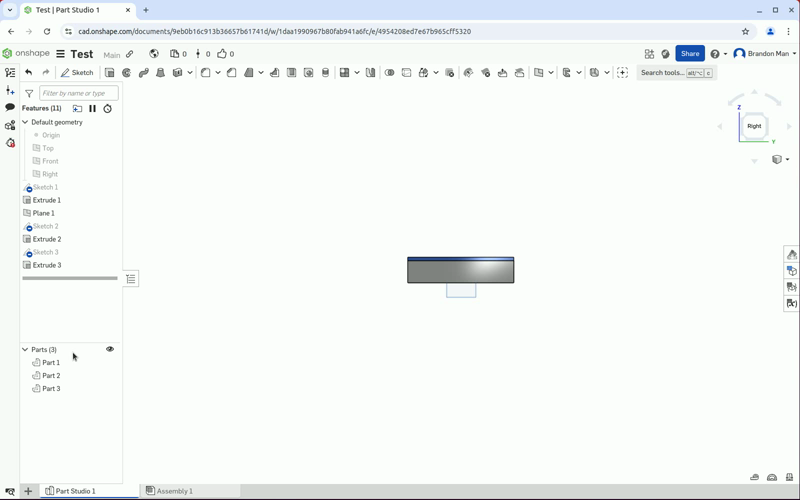
key(shift+p)
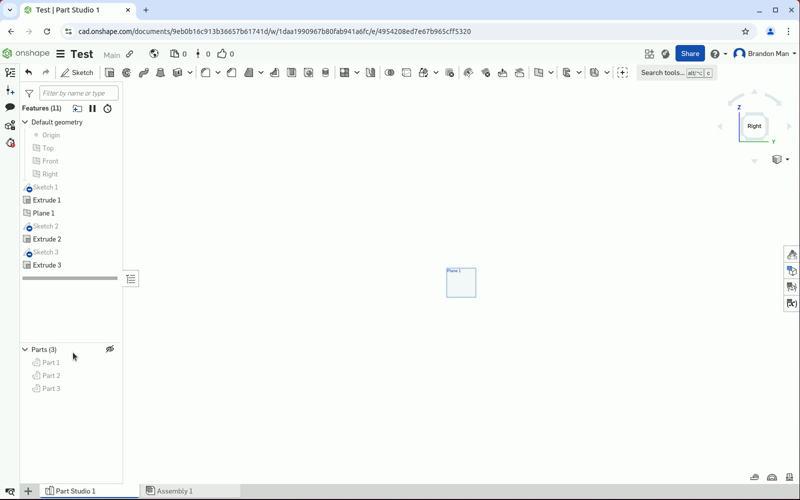
key(space)
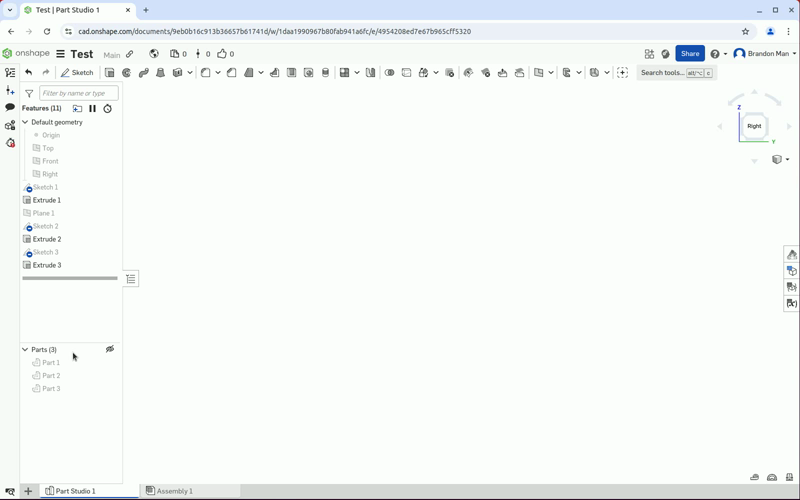
key_down(shift)
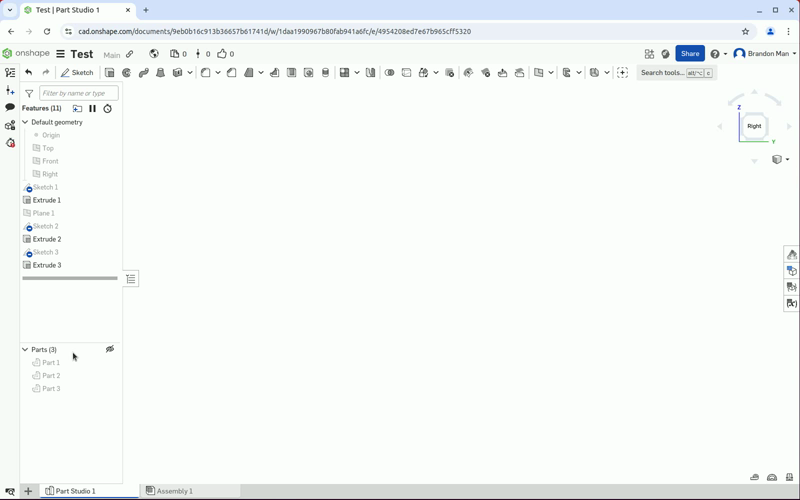
key(right)
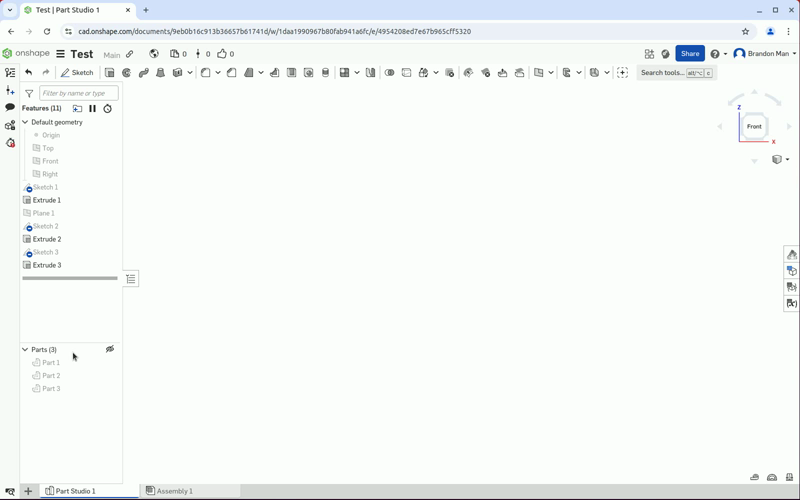
key_up(shift)
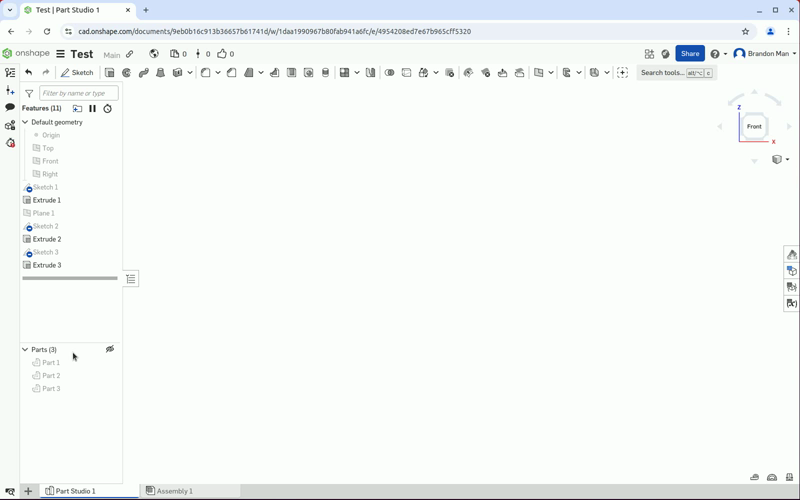
mouse_move(73, 352)
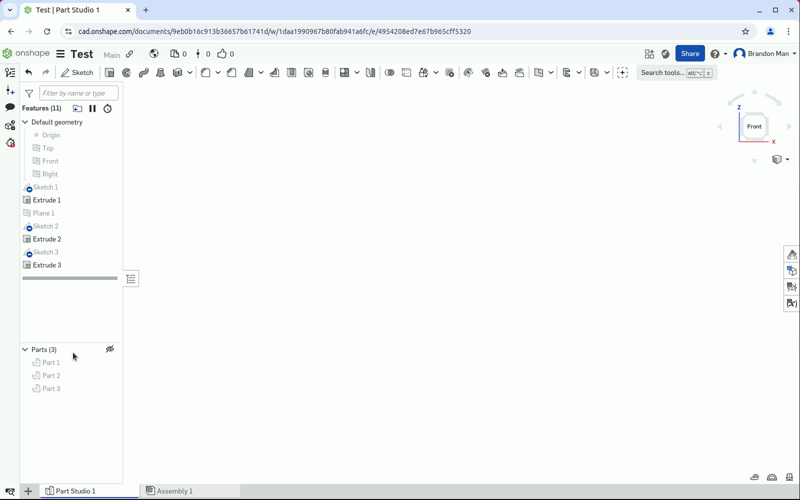
key(shift+y)
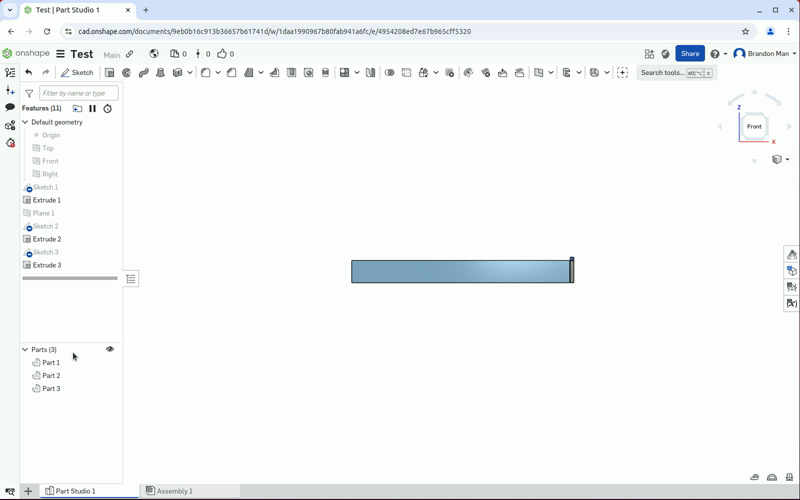
mouse_move(541, 75)
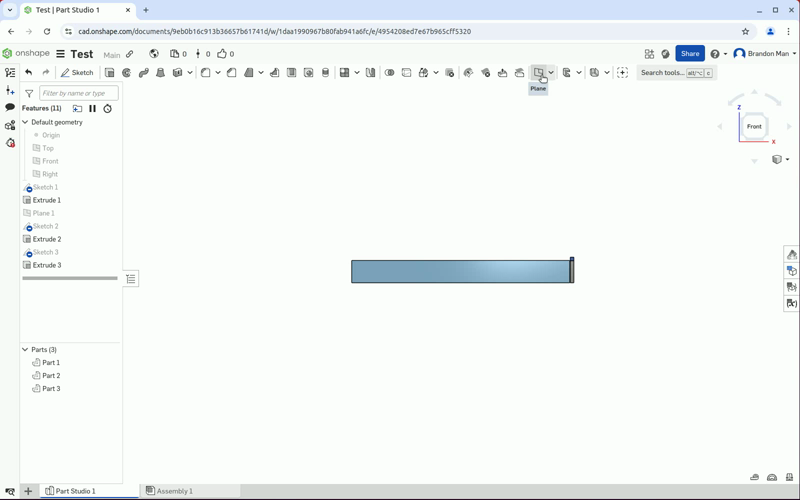
click(541, 75)
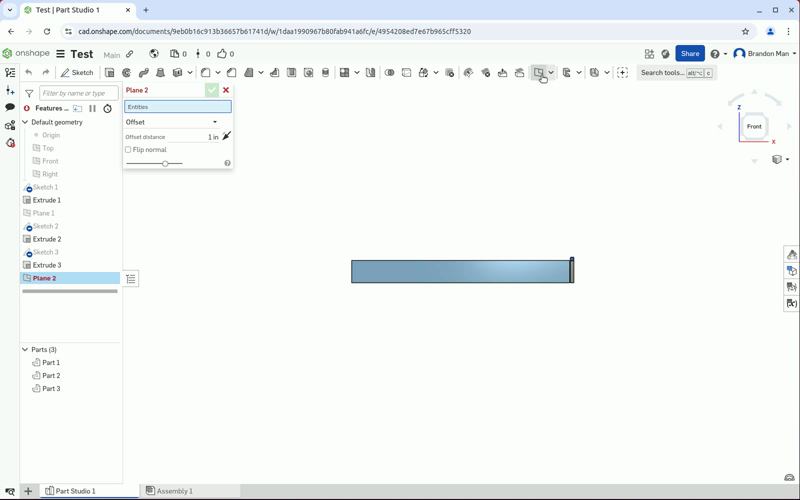
mouse_move(73, 163)
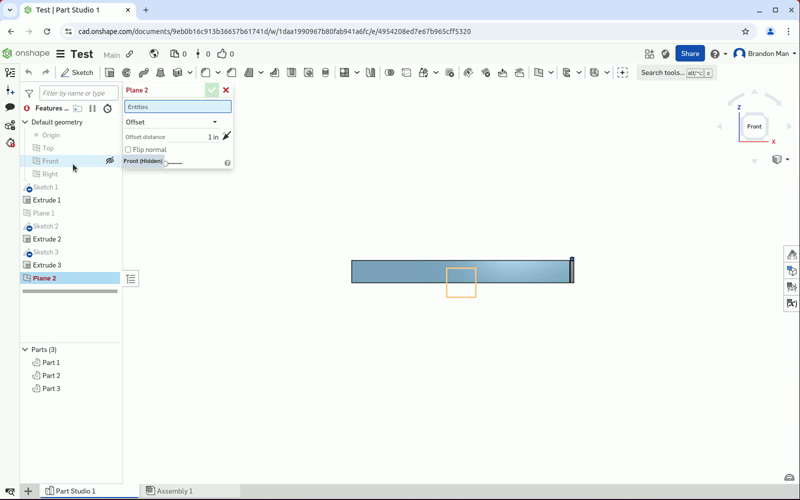
click(73, 163)
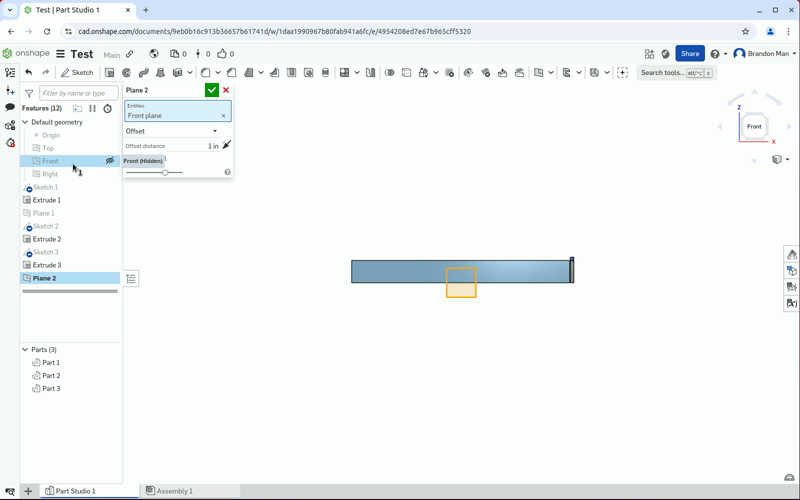
key(tab, 2)
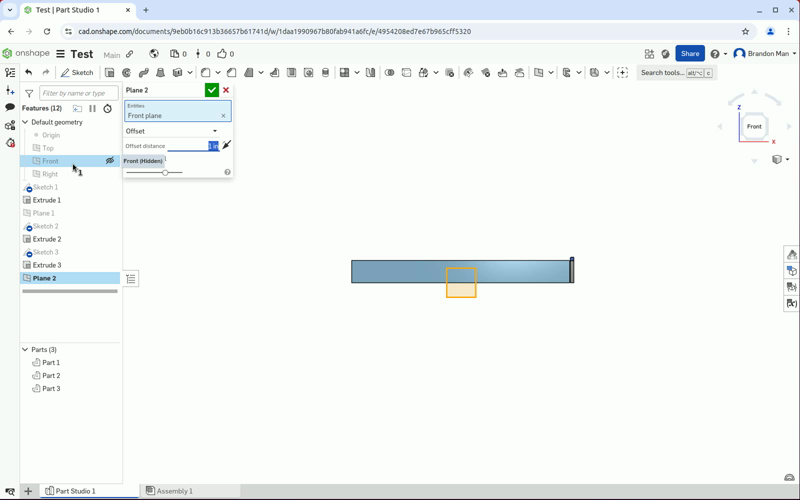
text(10.845)
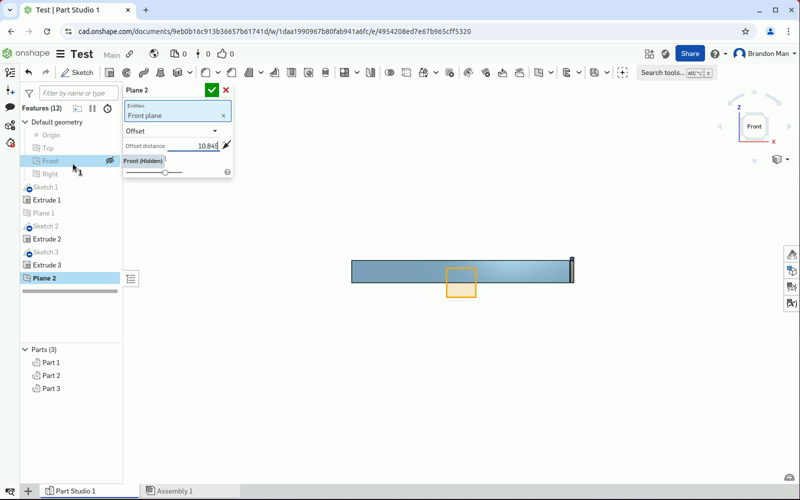
key(enter, 2)
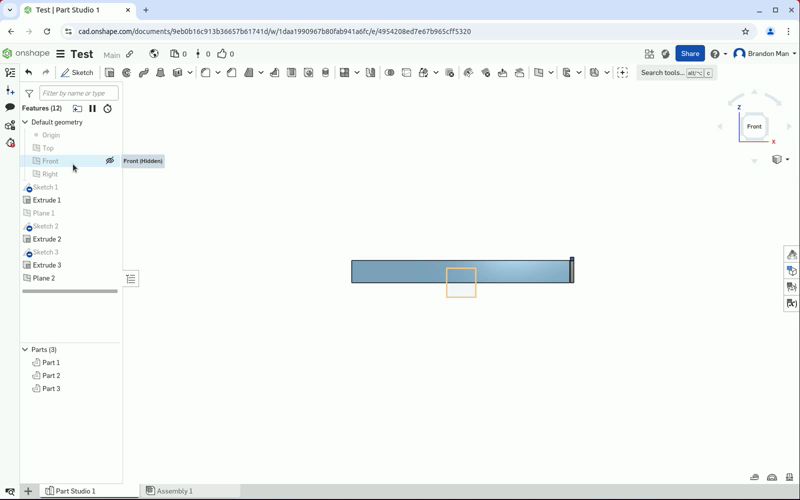
key(shift+s)
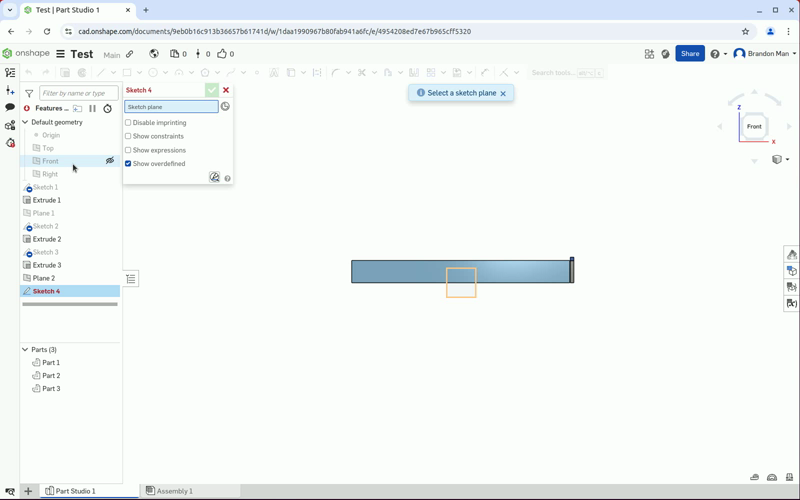
mouse_move(73, 280)
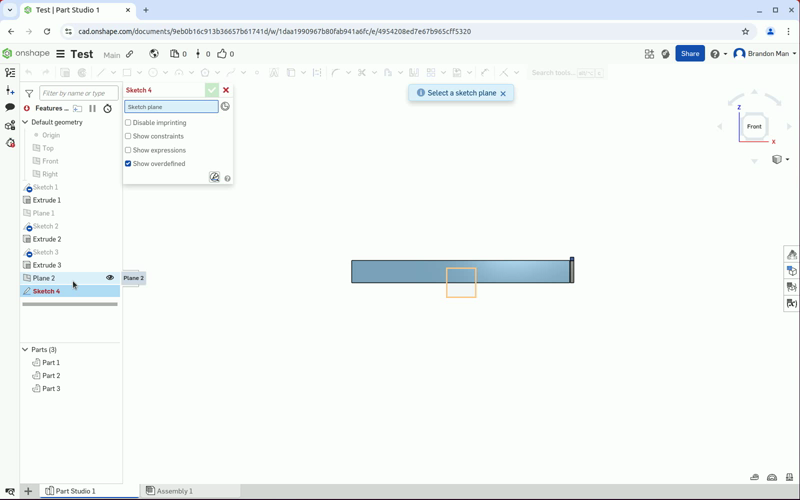
click(73, 280)
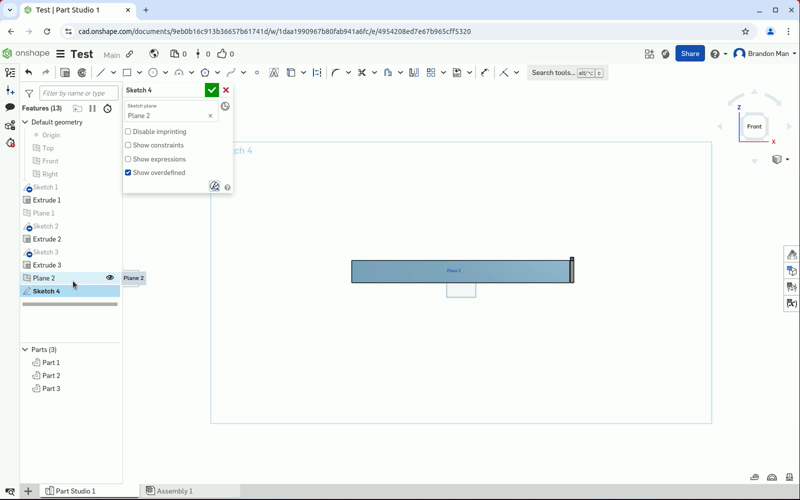
mouse_move(73, 352)
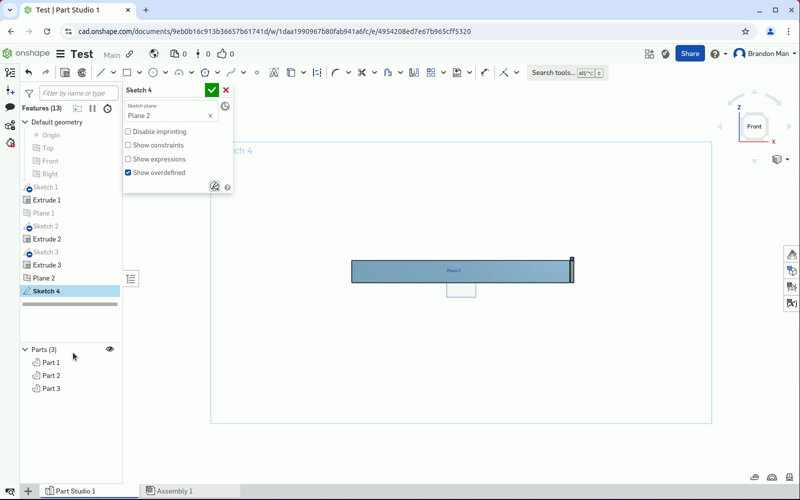
key(y)
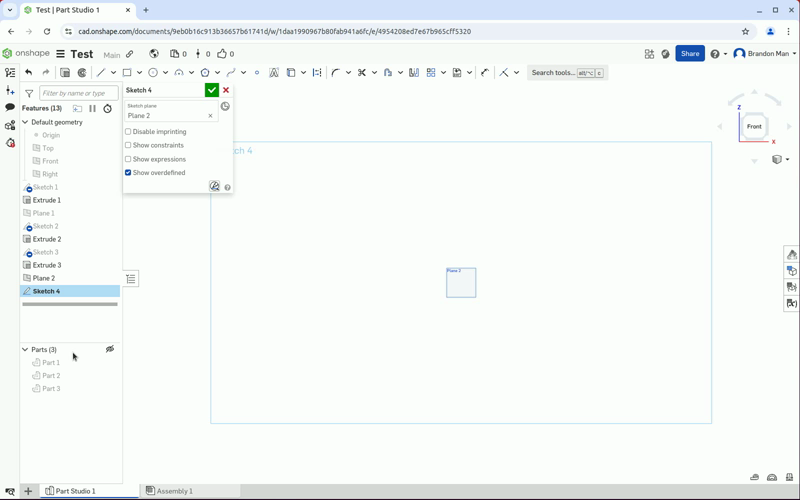
key(l)
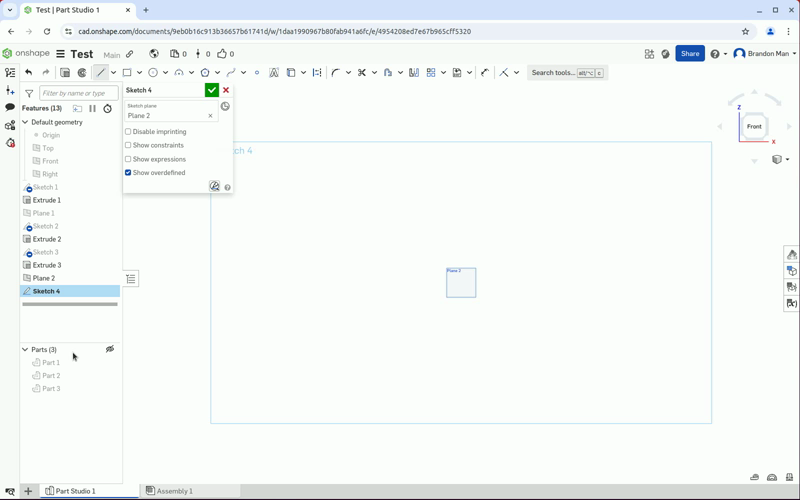
key_down(shift)
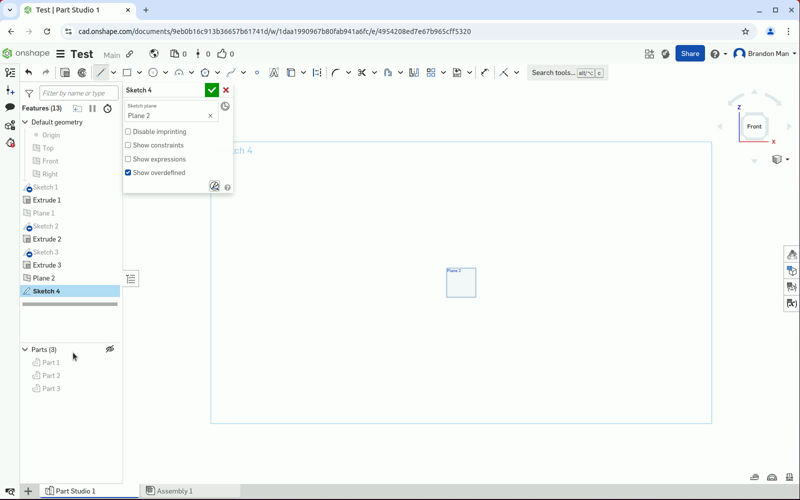
mouse_move(348, 282)
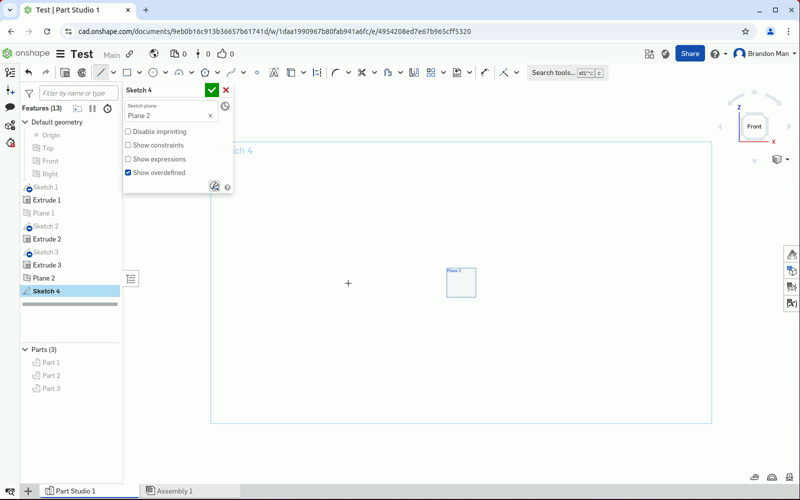
click(348, 282)
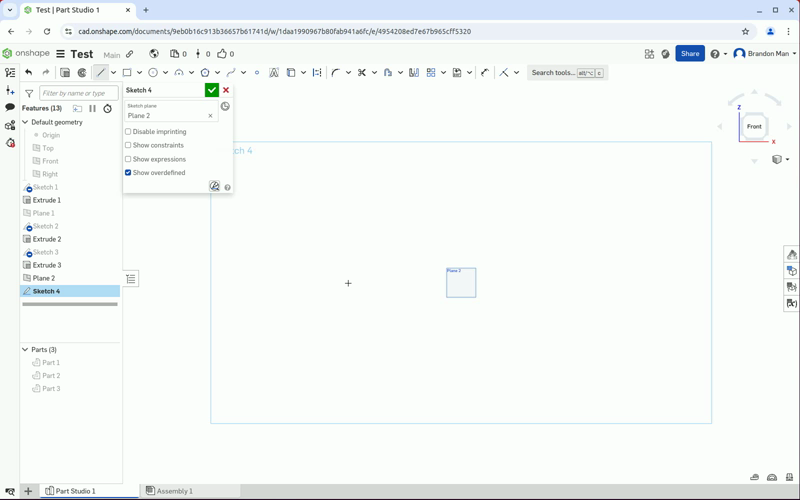
key_up(shift)
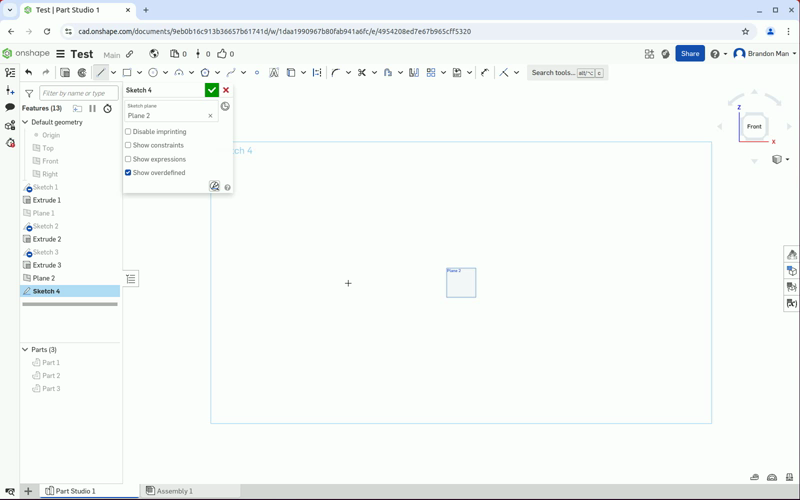
key_down(shift)
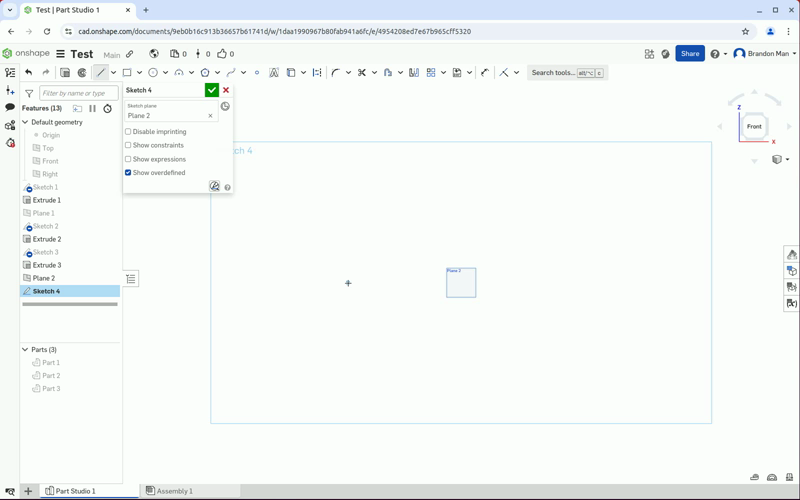
mouse_move(378, 282)
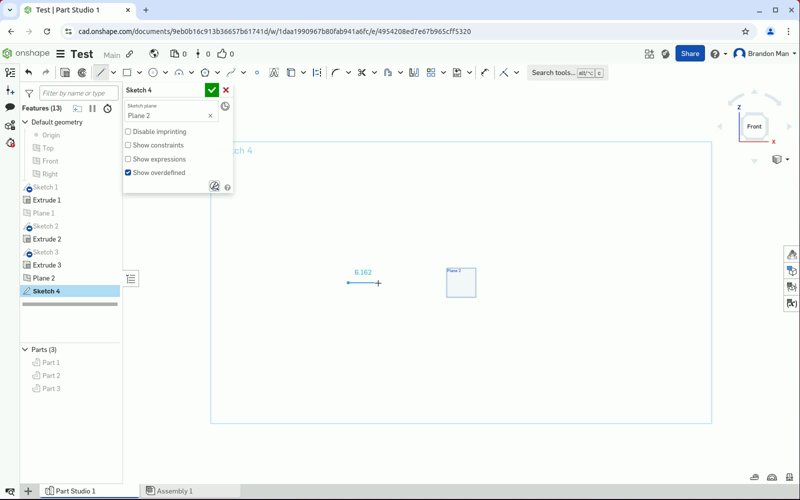
mouse_move(350, 282)
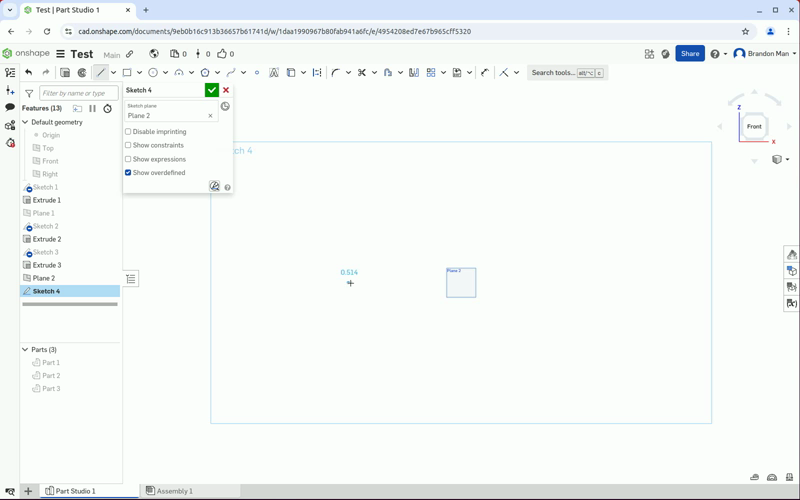
scroll(6)
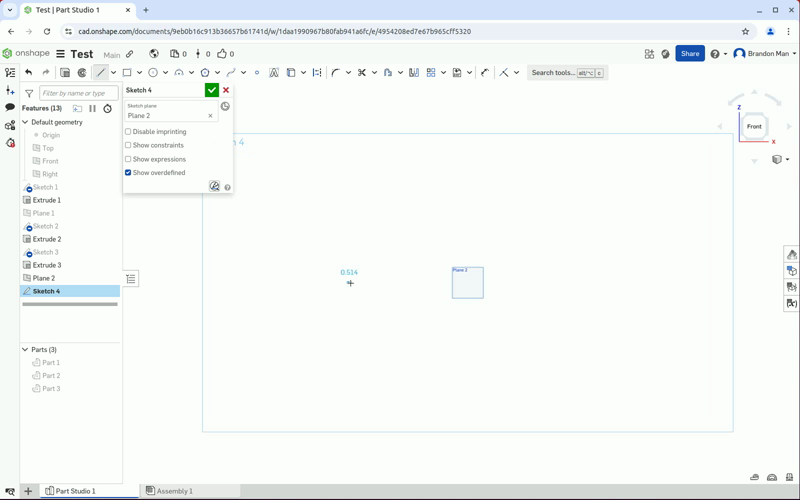
scroll(6)
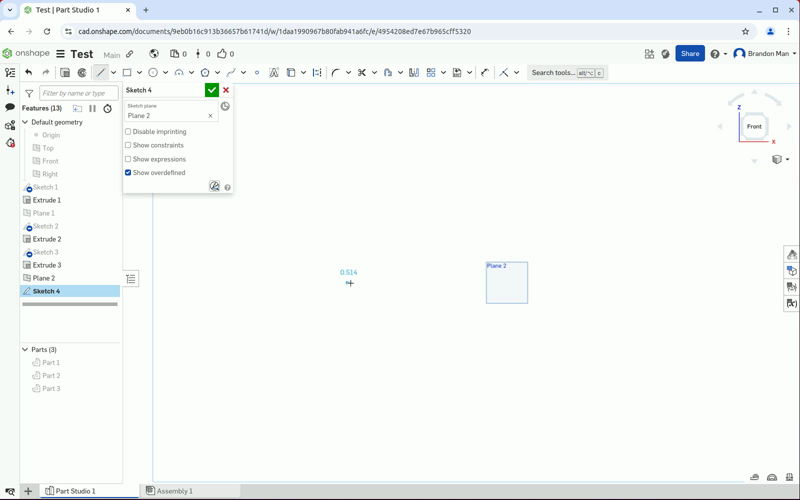
scroll(6)
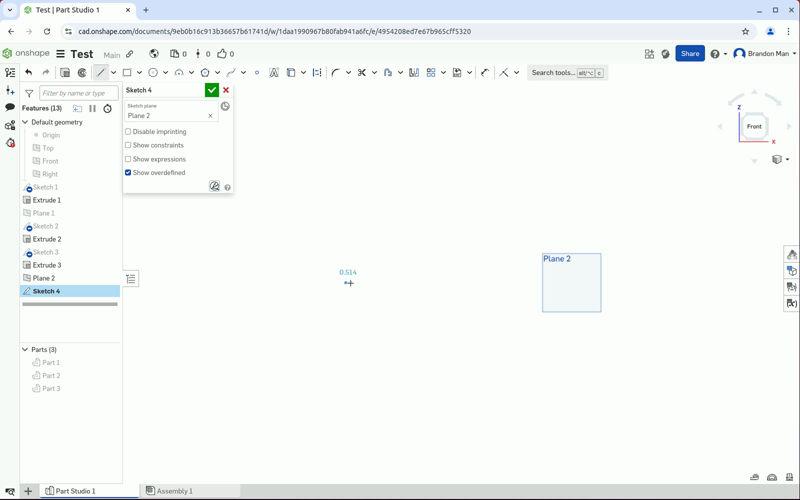
scroll(6)
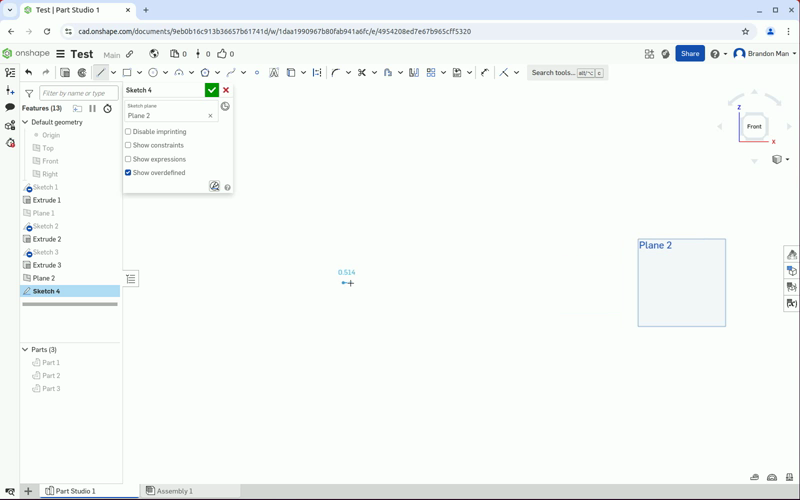
scroll(6)
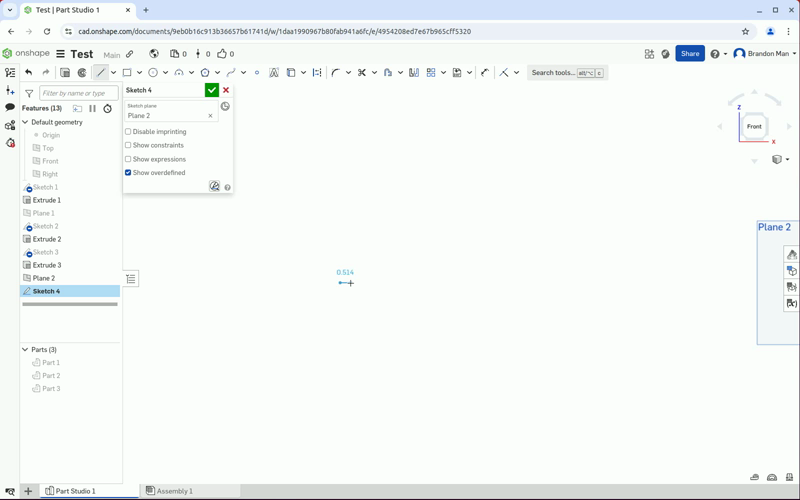
scroll(6)
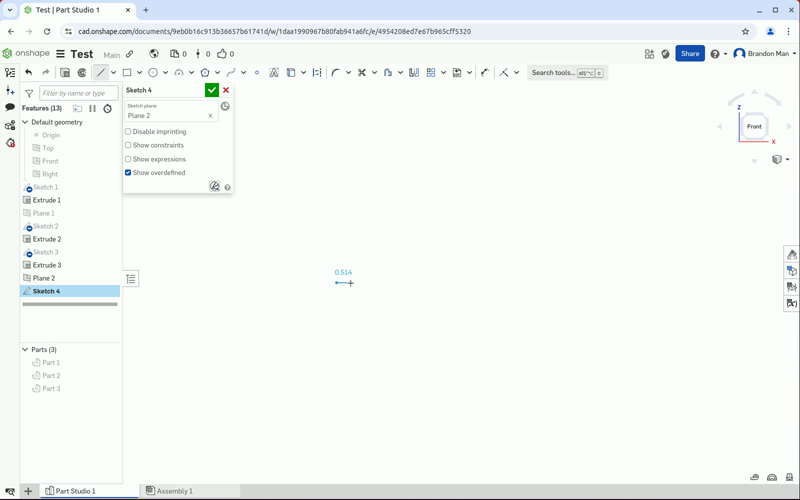
scroll(6)
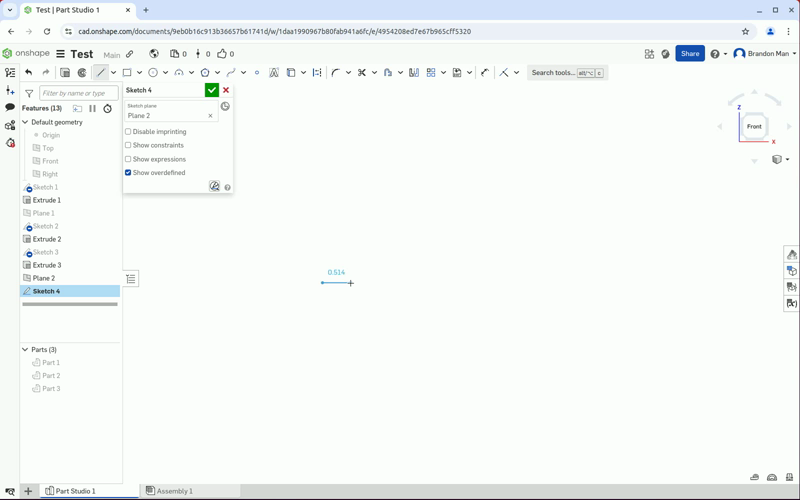
click(350, 282)
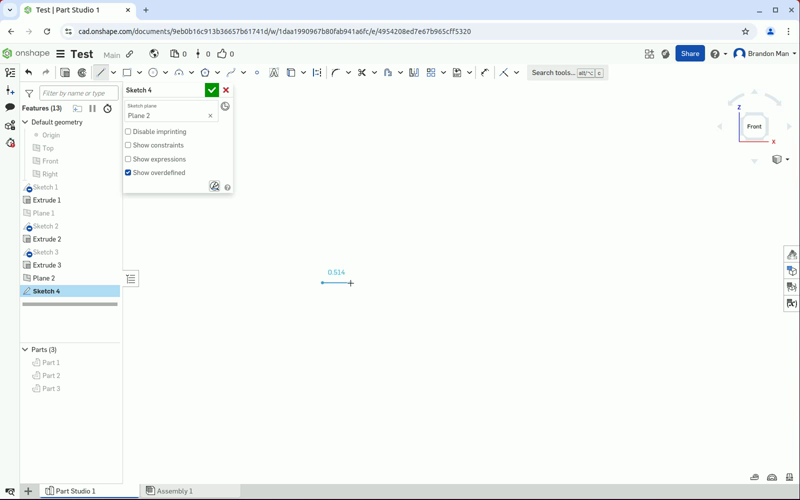
scroll(-6)
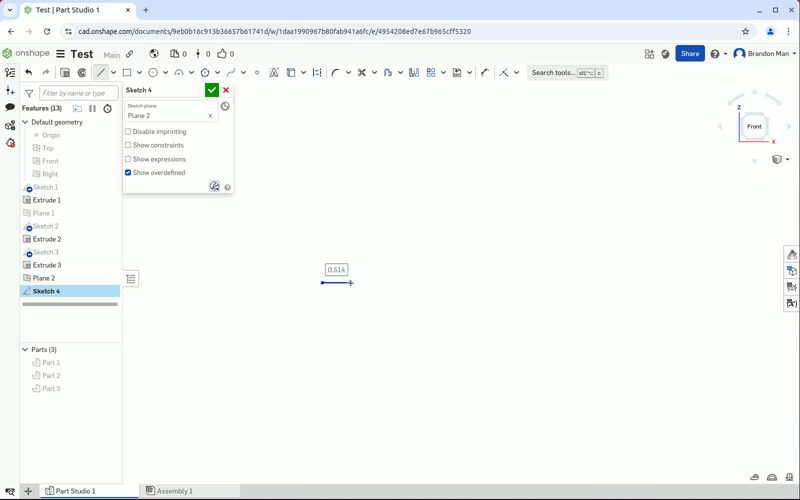
scroll(-6)
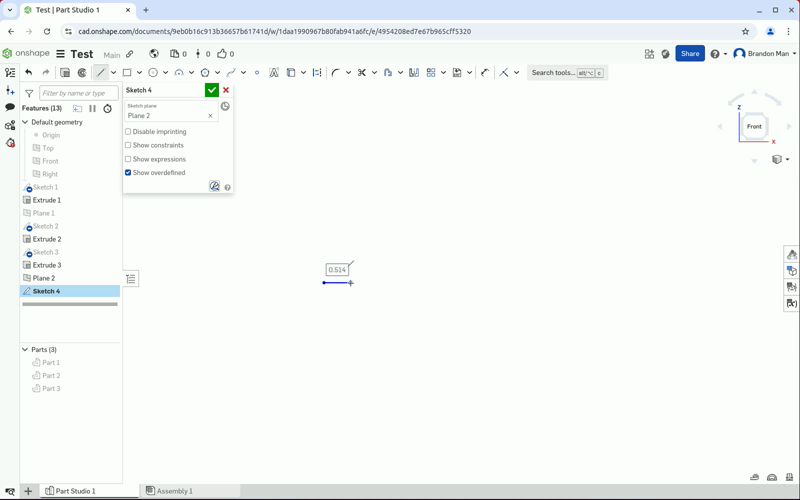
scroll(-6)
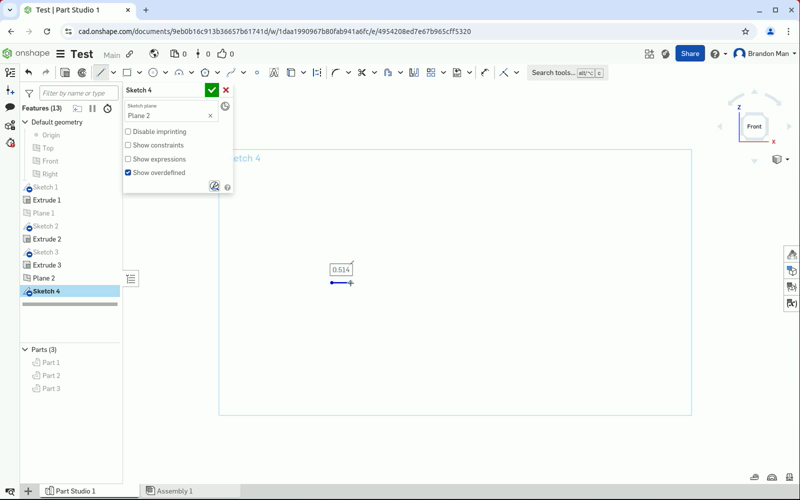
scroll(-6)
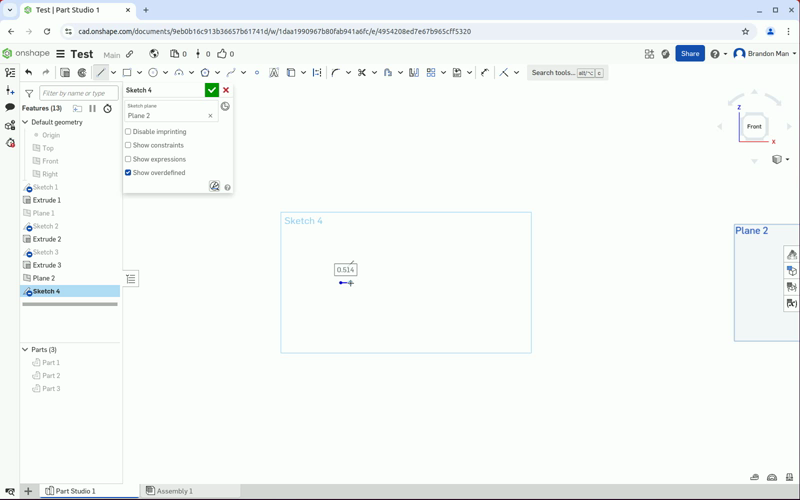
scroll(-6)
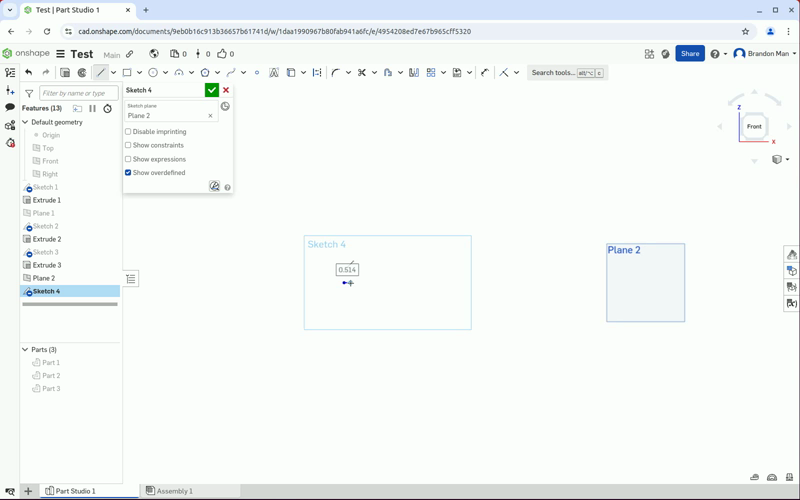
scroll(-6)
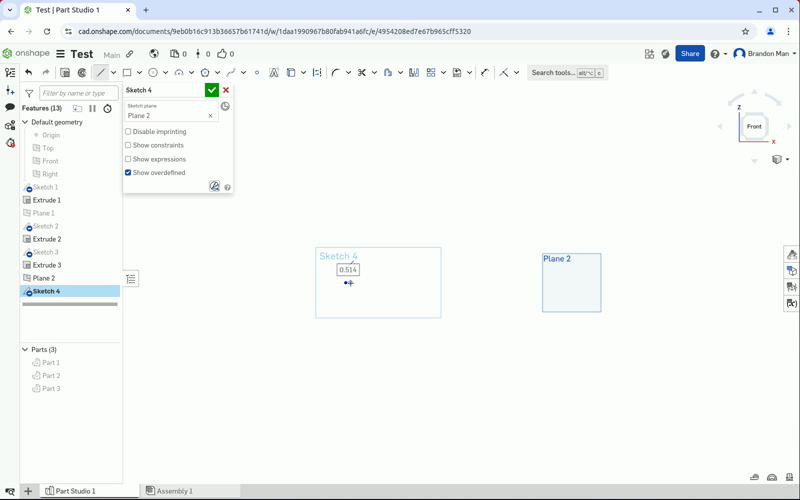
scroll(-6)
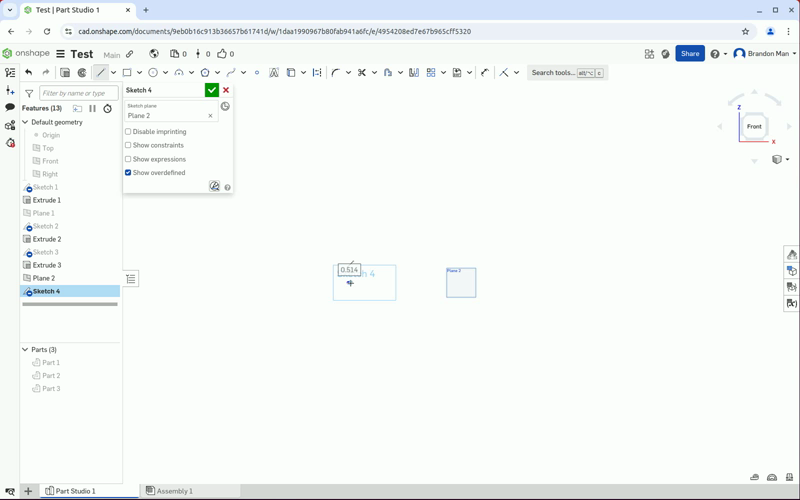
key_up(shift)
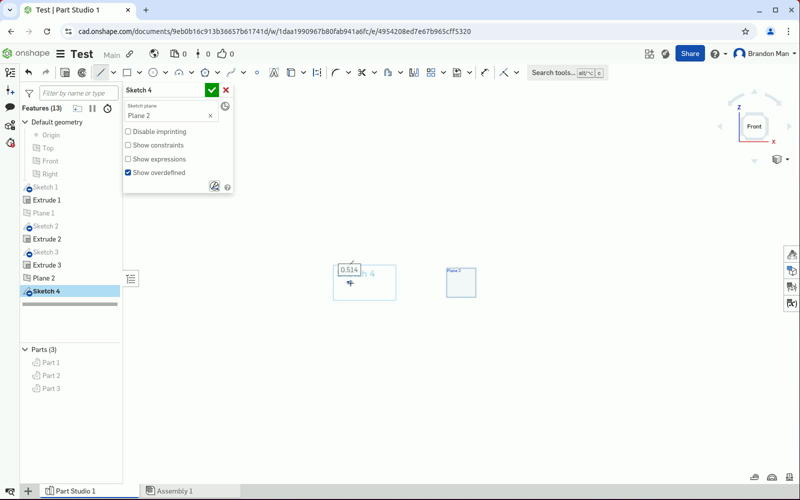
key_down(shift)
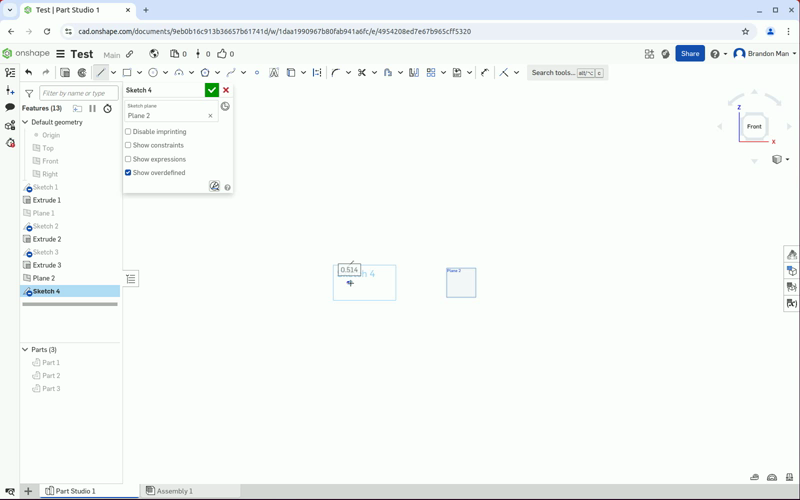
mouse_move(380, 282)
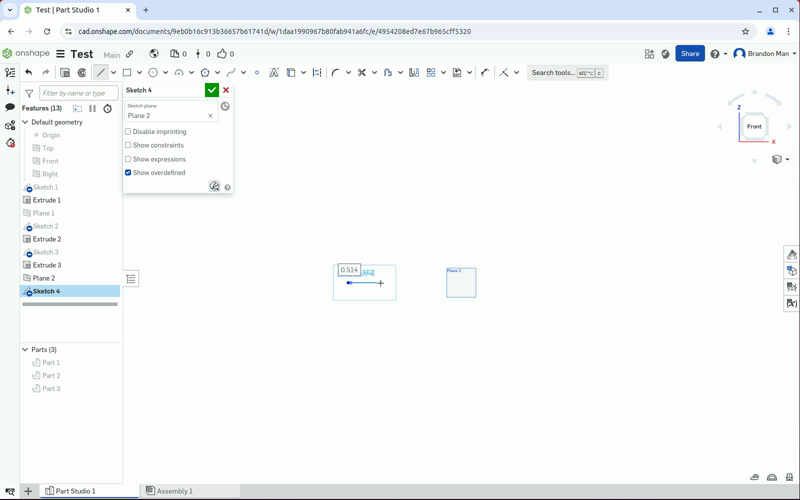
mouse_move(350, 259)
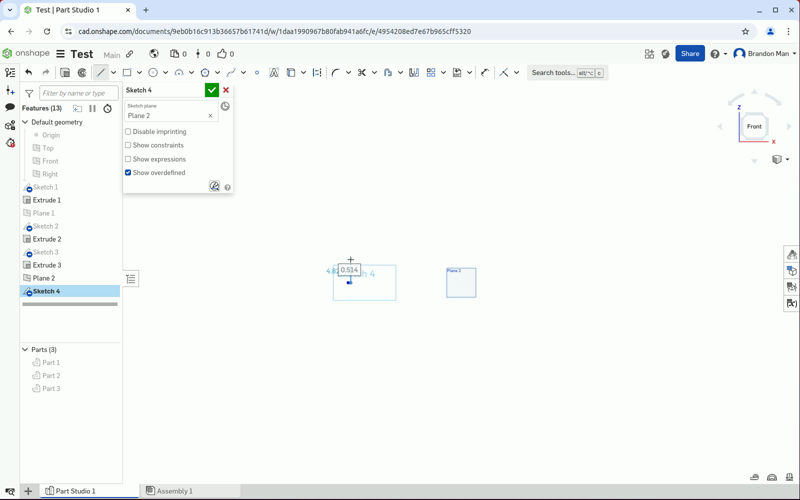
click(350, 259)
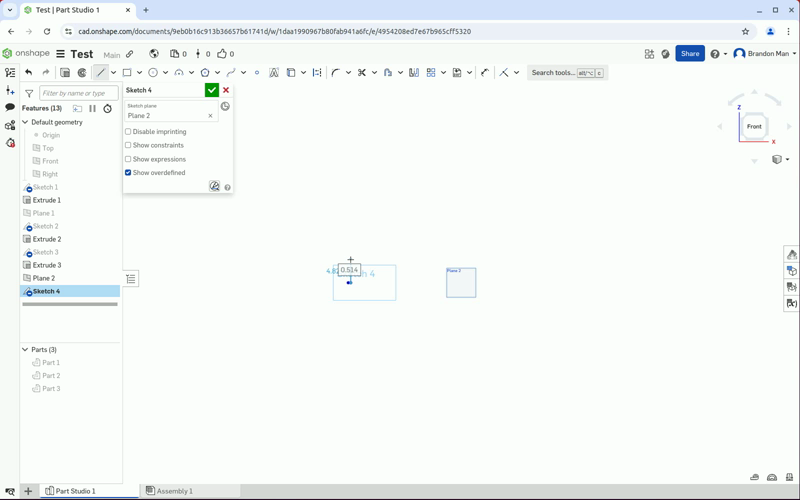
key_up(shift)
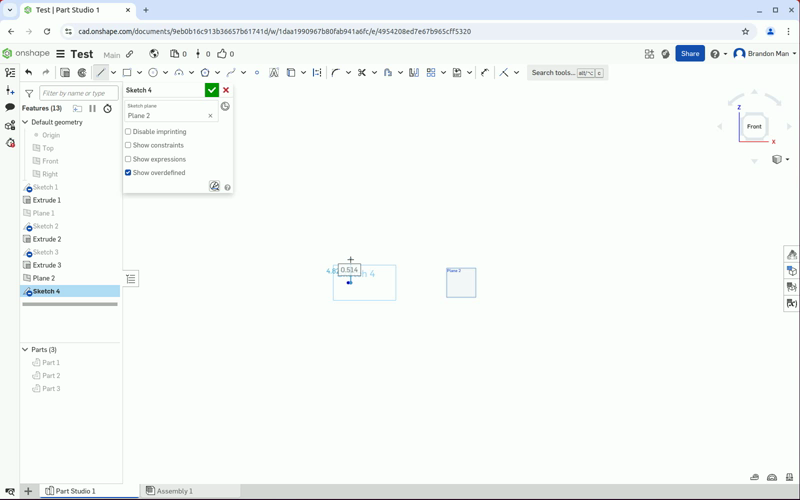
key_down(shift)
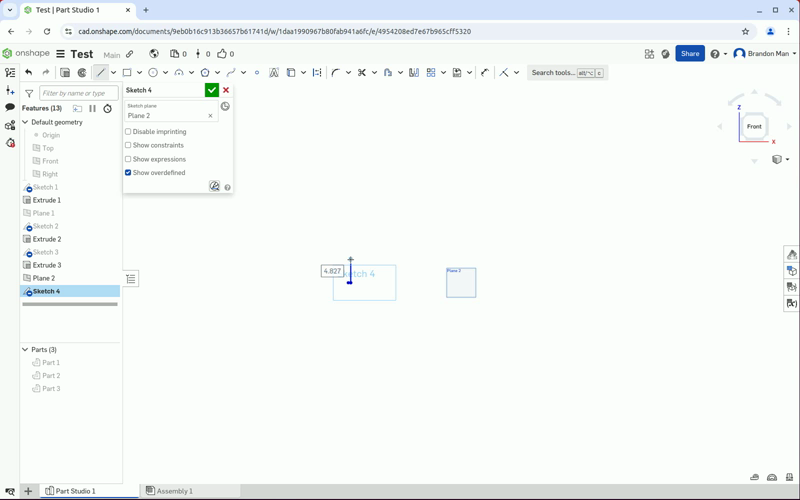
mouse_move(569, 259)
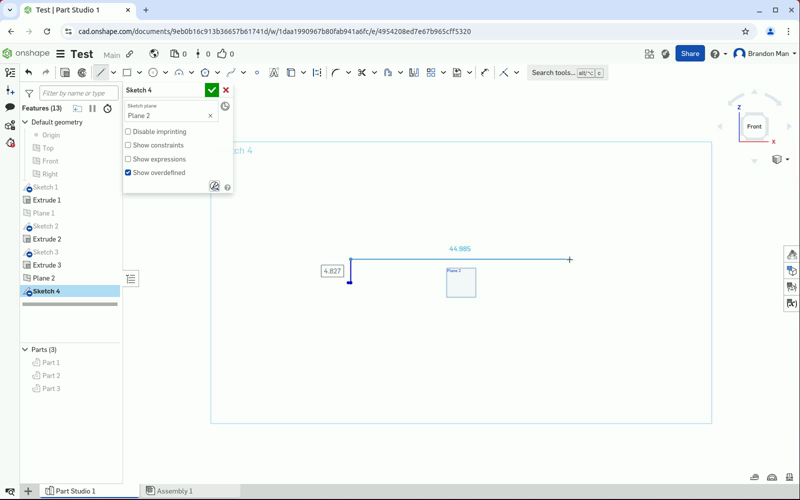
click(569, 259)
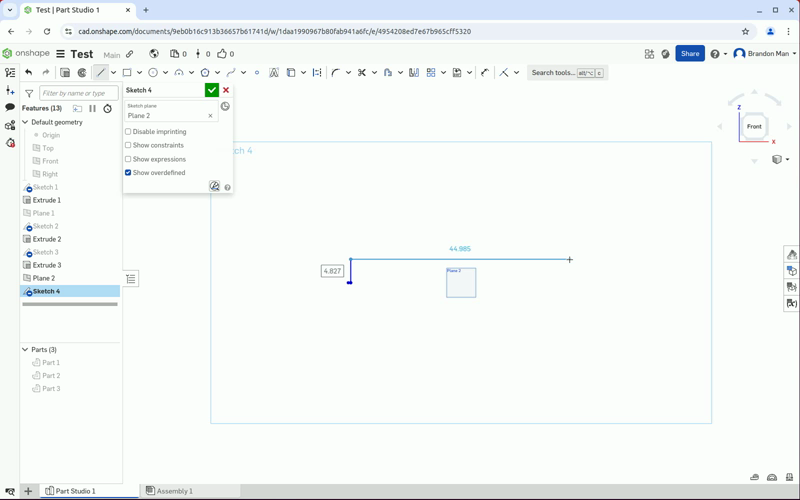
key_up(shift)
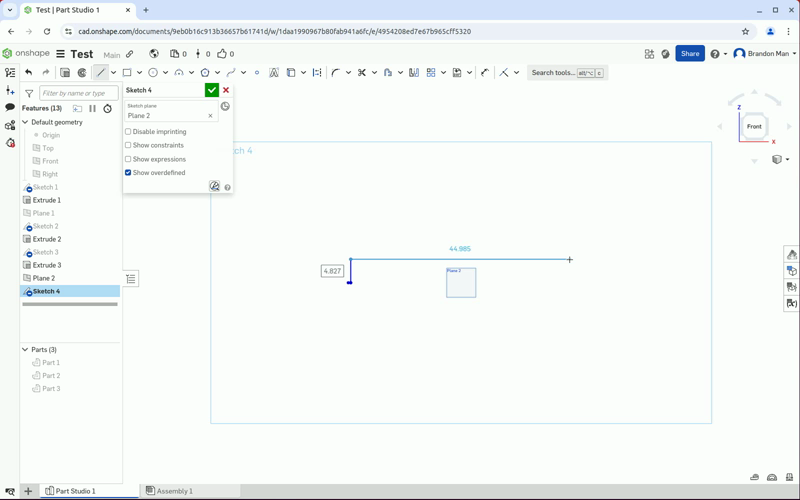
key_down(shift)
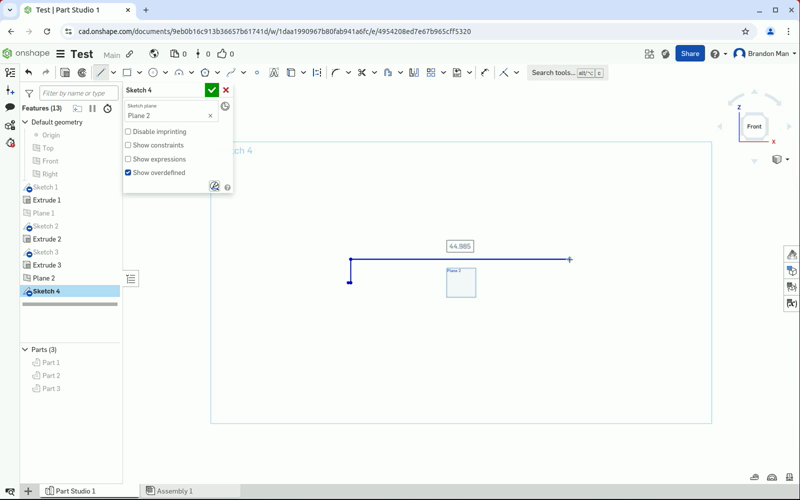
mouse_move(589, 259)
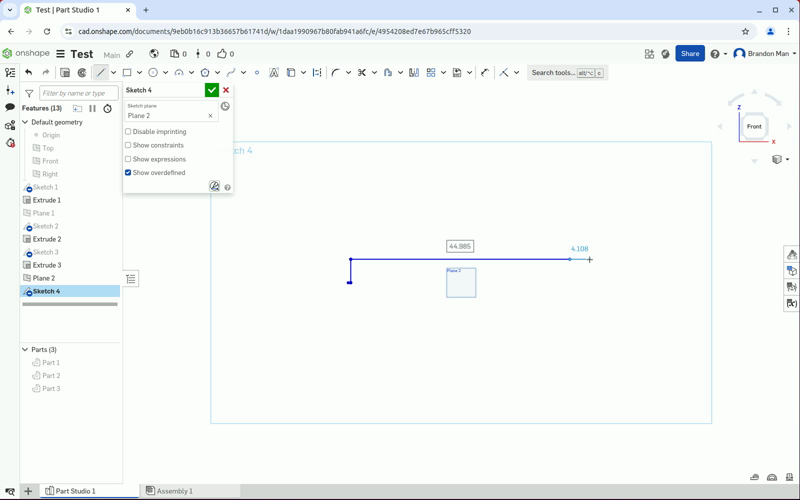
mouse_move(569, 282)
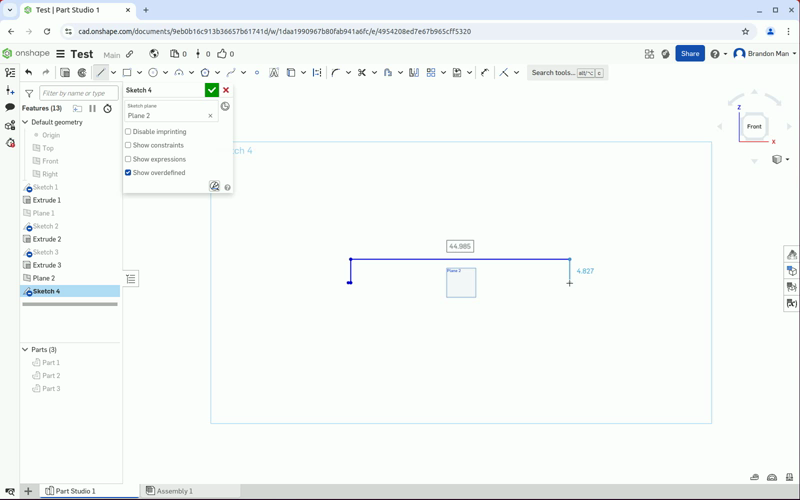
click(569, 282)
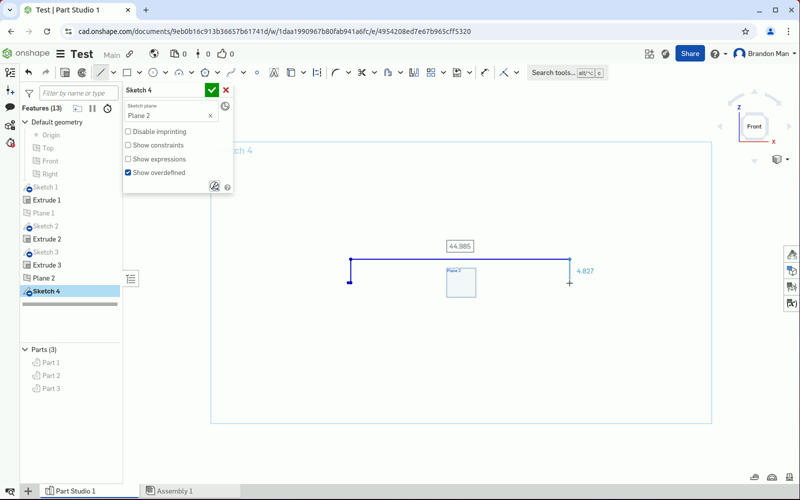
key_up(shift)
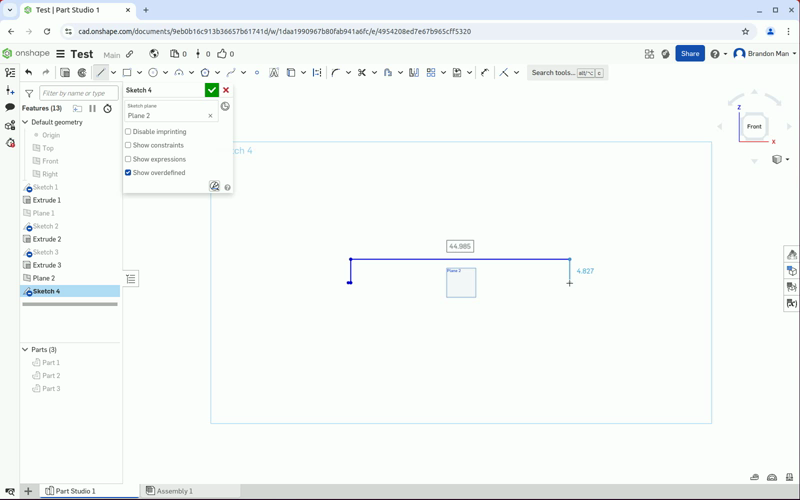
key_down(shift)
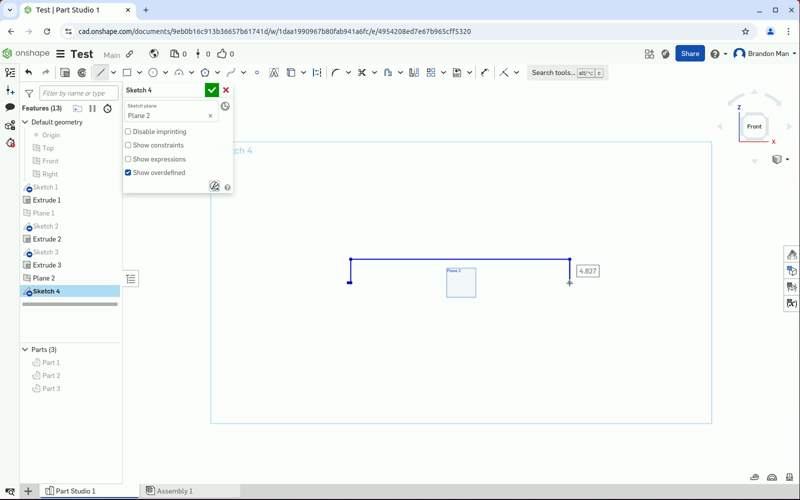
mouse_move(589, 282)
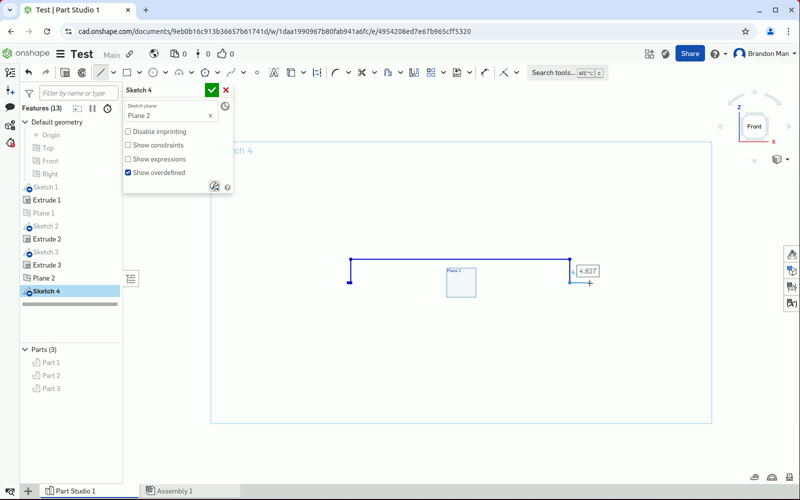
mouse_move(572, 282)
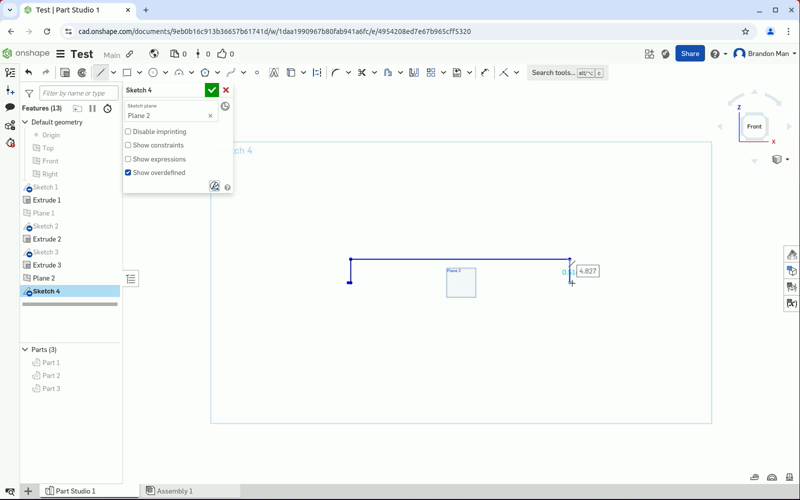
scroll(6)
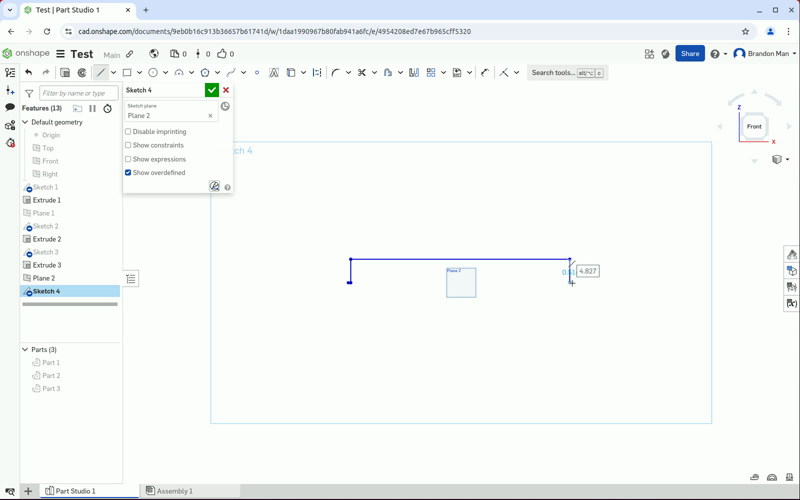
scroll(6)
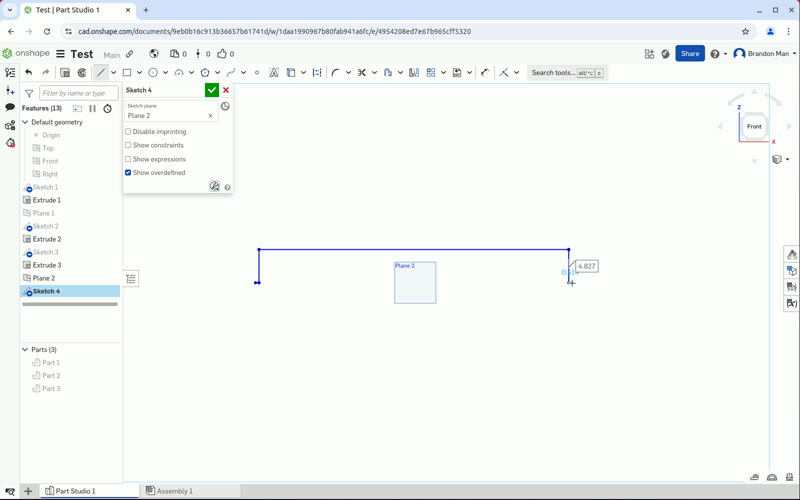
scroll(6)
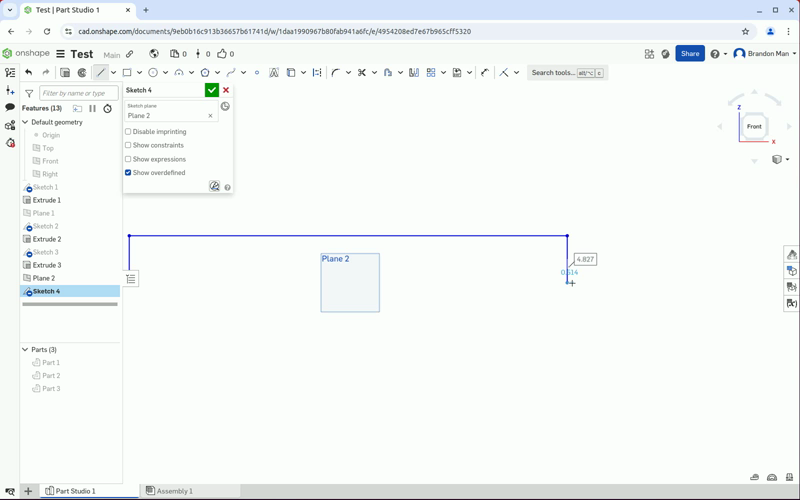
scroll(6)
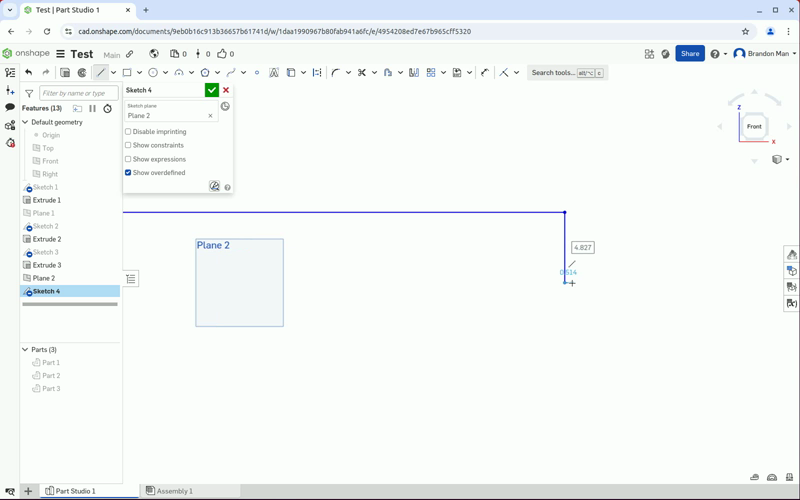
scroll(6)
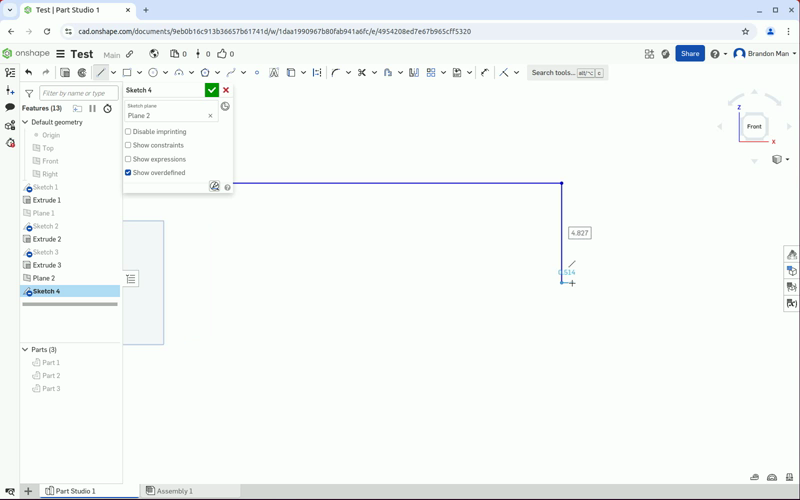
scroll(6)
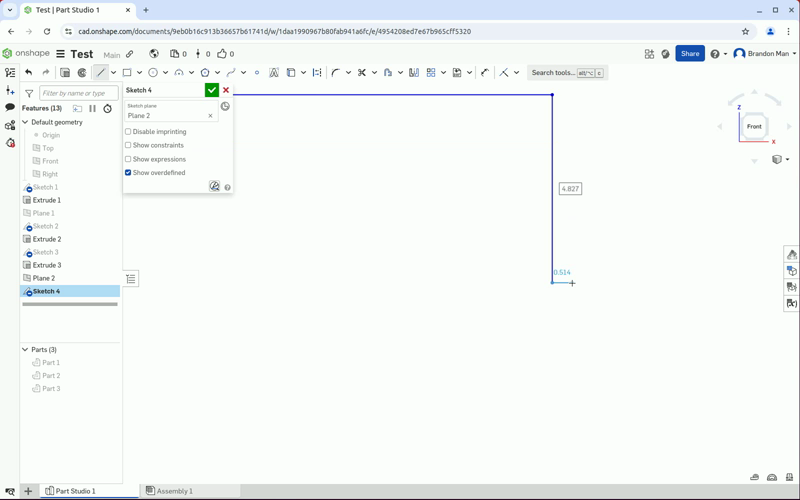
scroll(6)
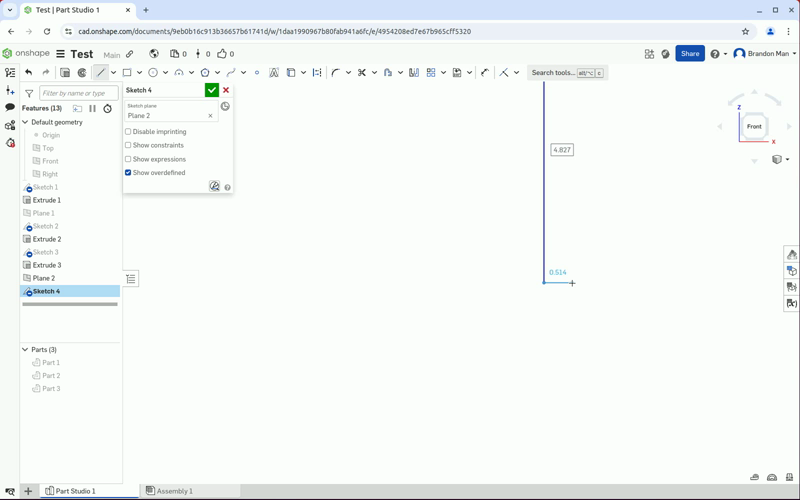
click(572, 282)
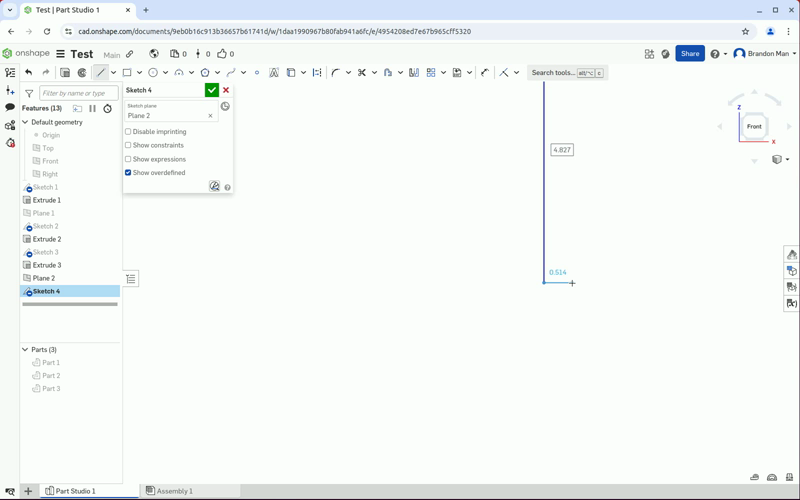
scroll(-6)
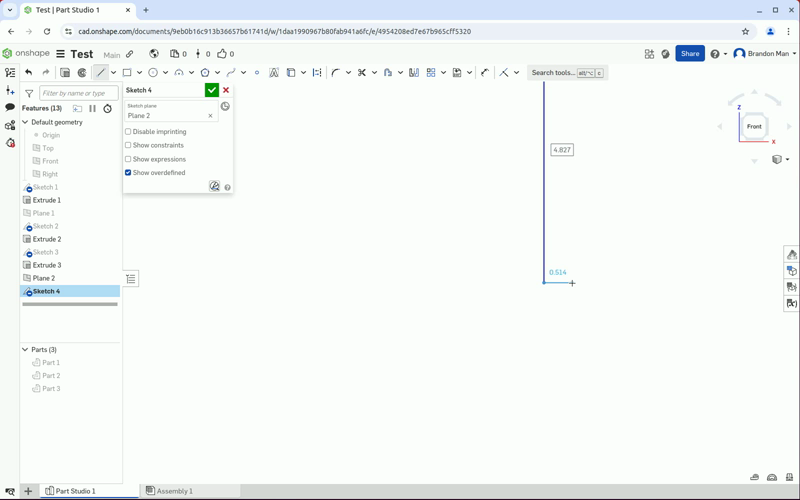
scroll(-6)
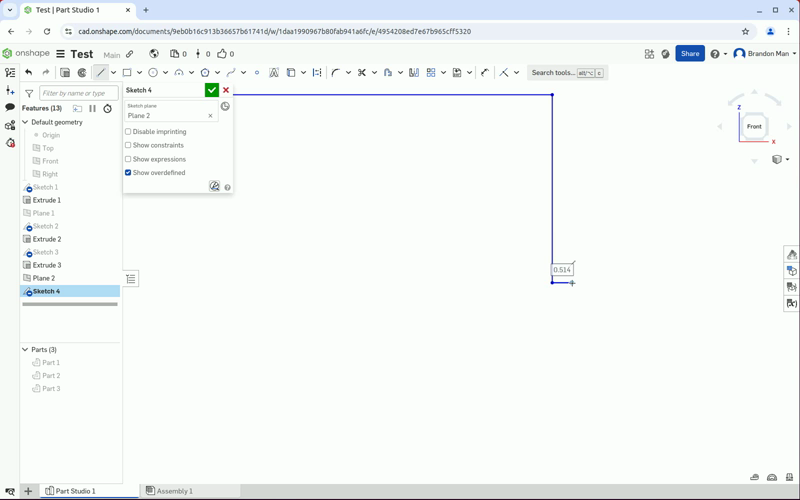
scroll(-6)
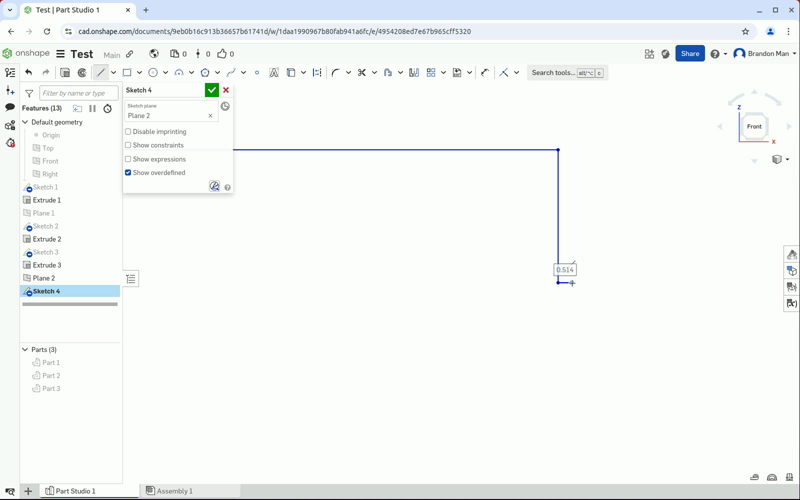
scroll(-6)
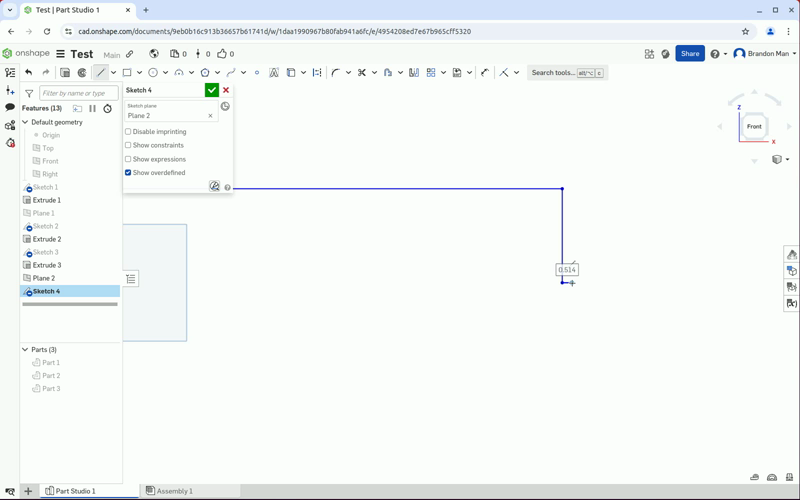
scroll(-6)
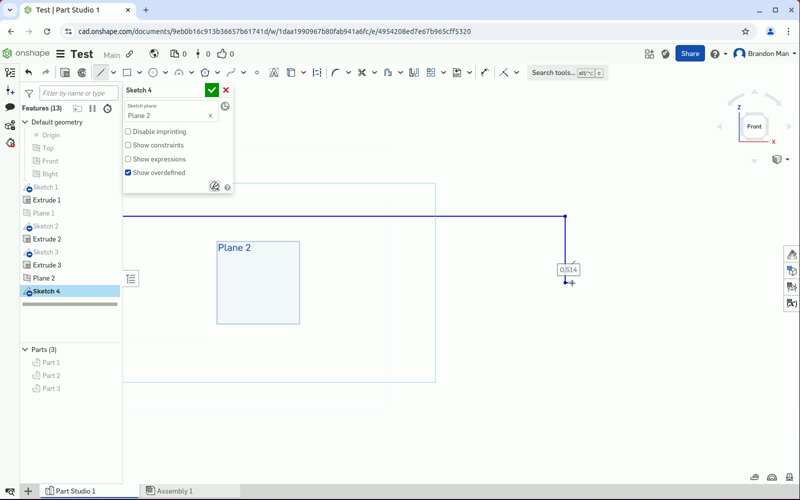
scroll(-6)
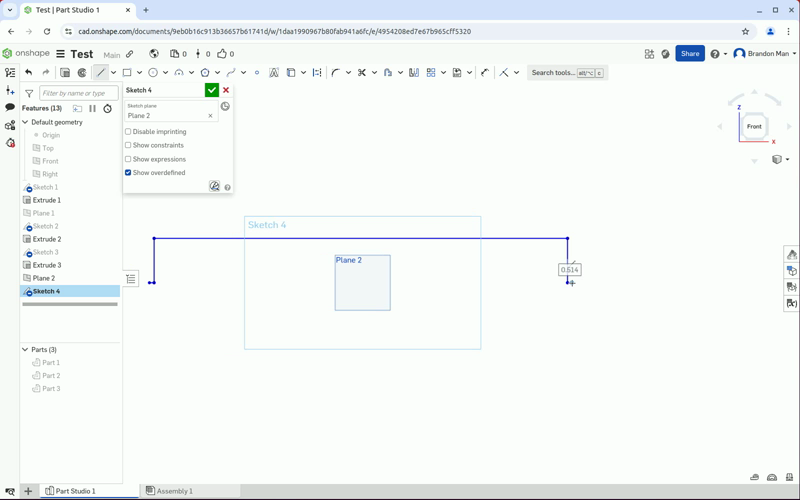
scroll(-6)
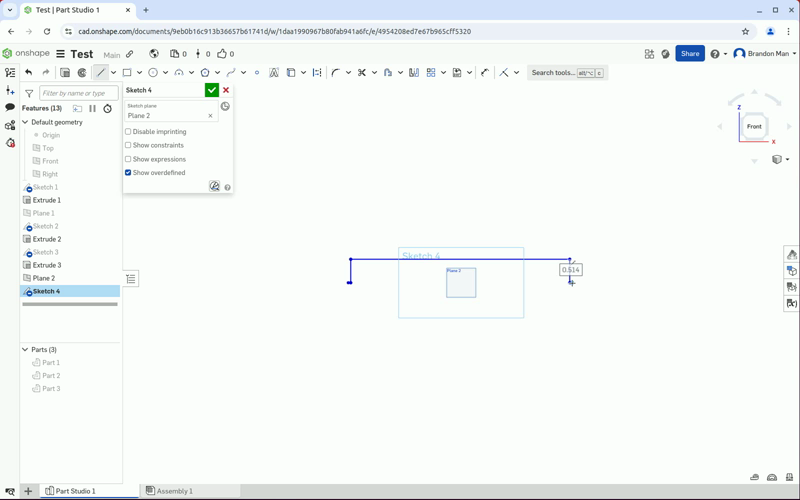
key_up(shift)
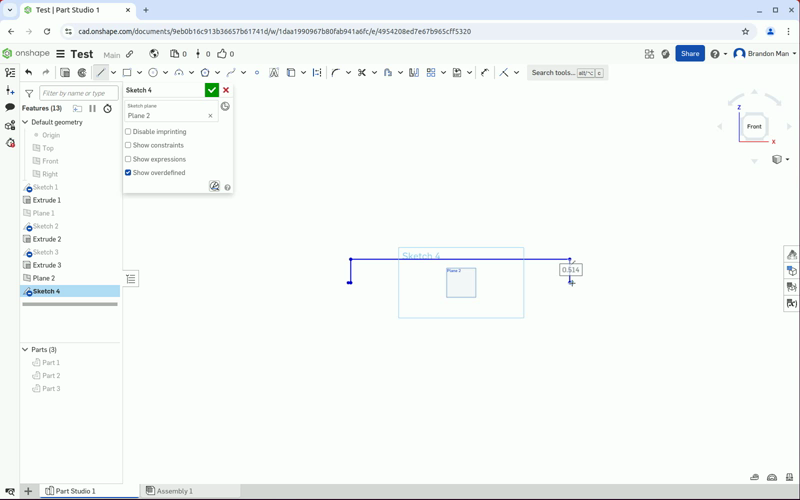
key_down(shift)
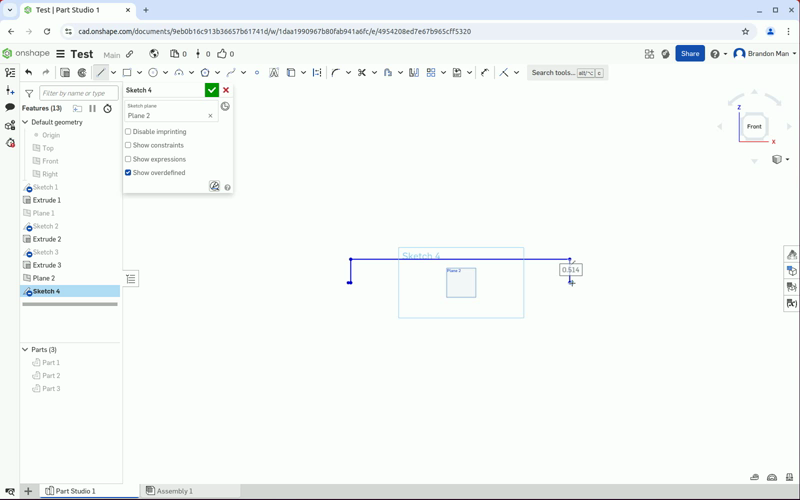
mouse_move(589, 282)
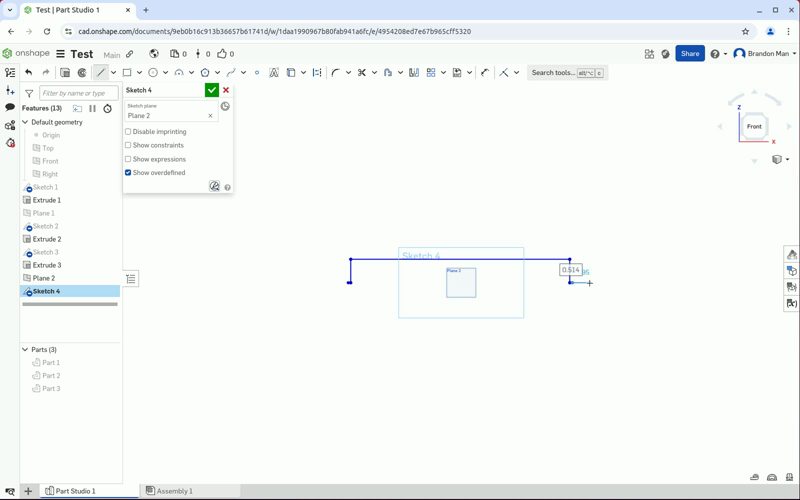
mouse_move(572, 257)
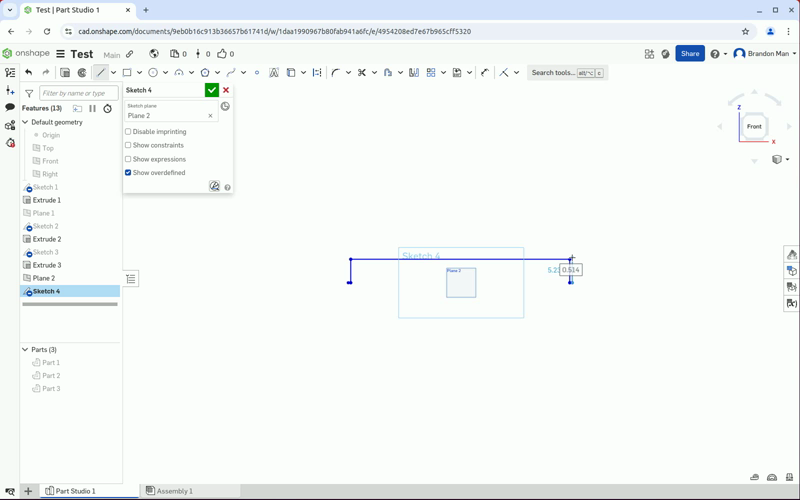
scroll(6)
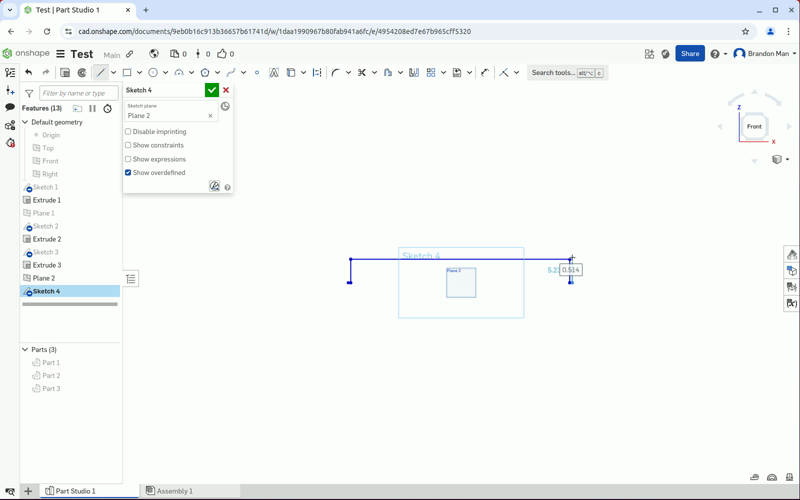
scroll(6)
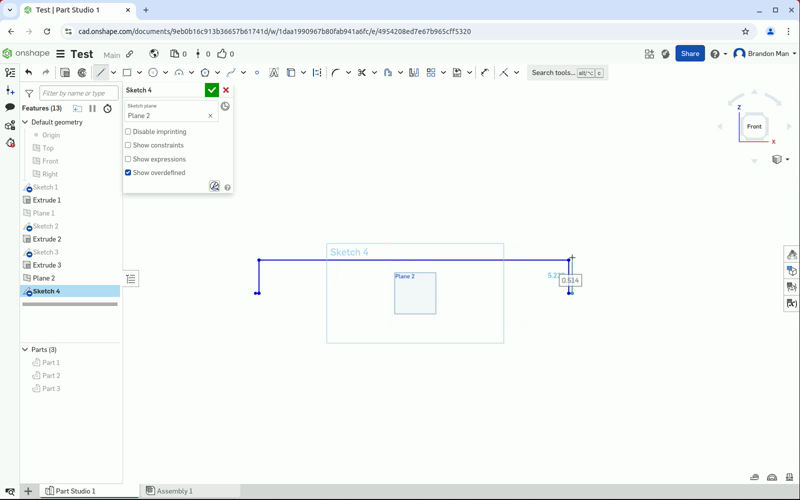
scroll(6)
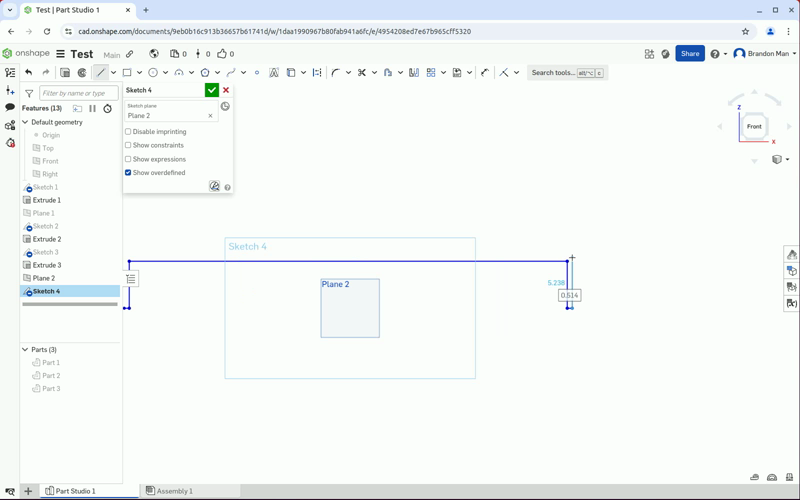
scroll(6)
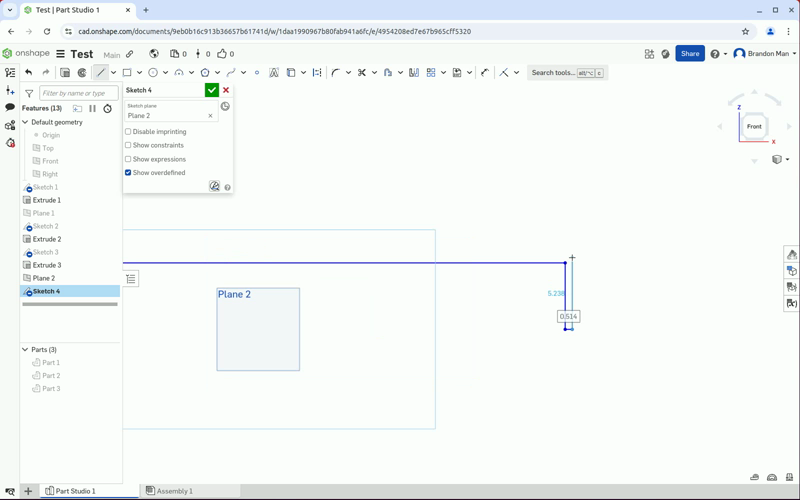
scroll(6)
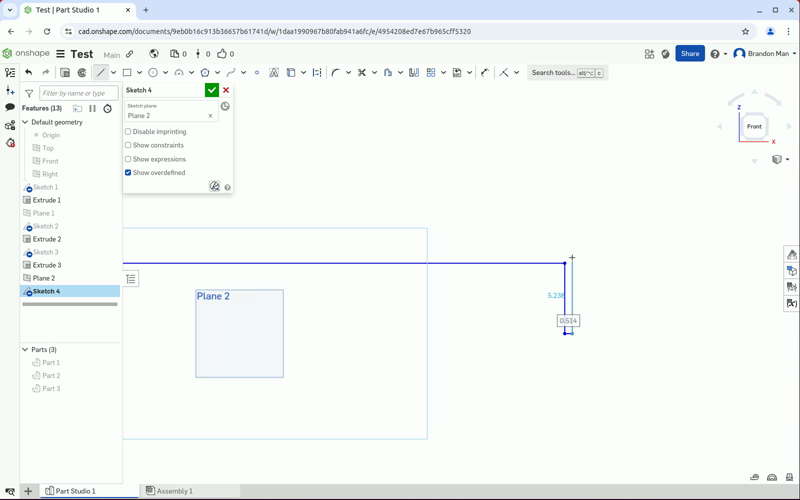
scroll(6)
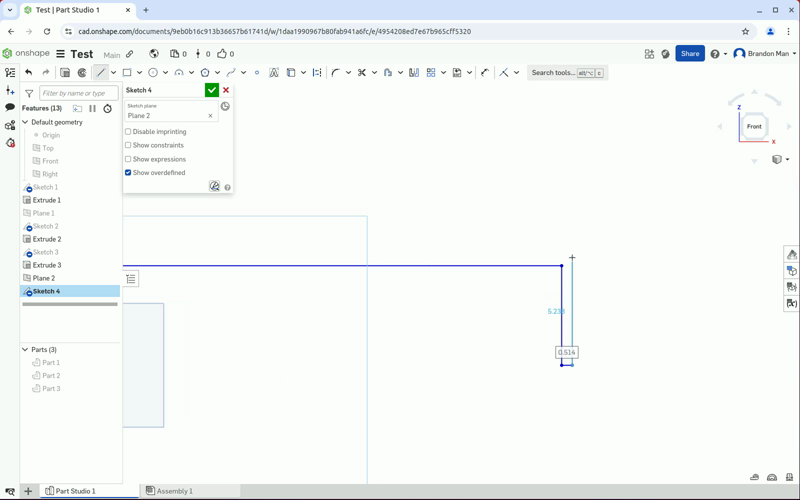
scroll(6)
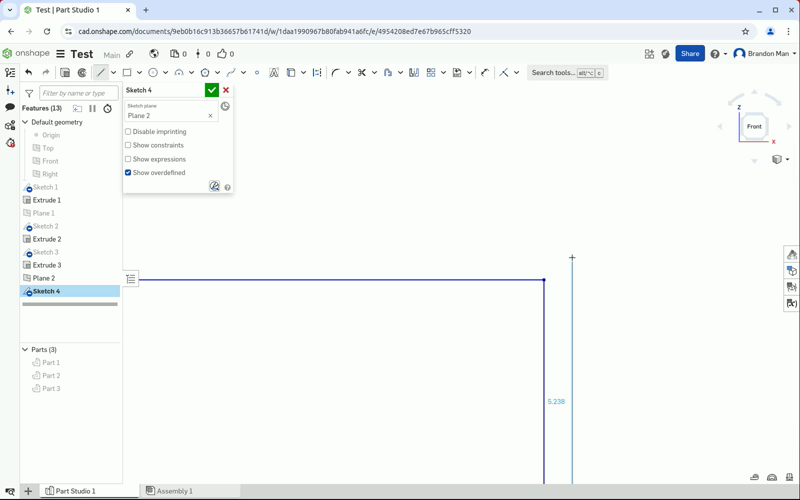
click(572, 257)
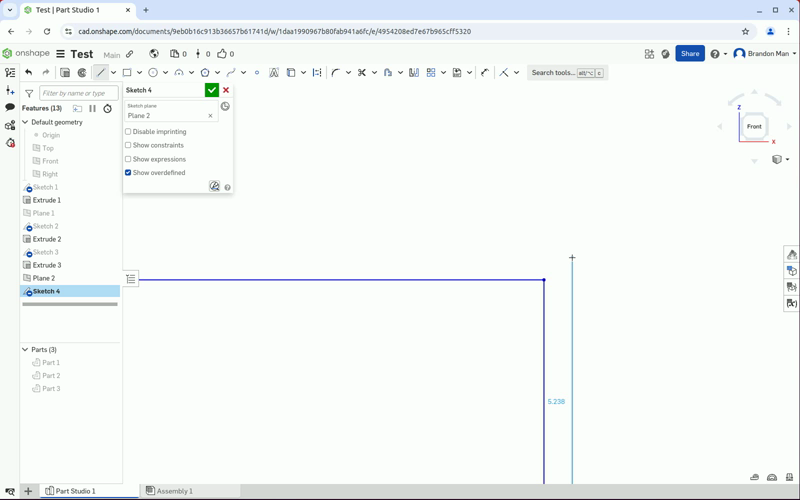
scroll(-6)
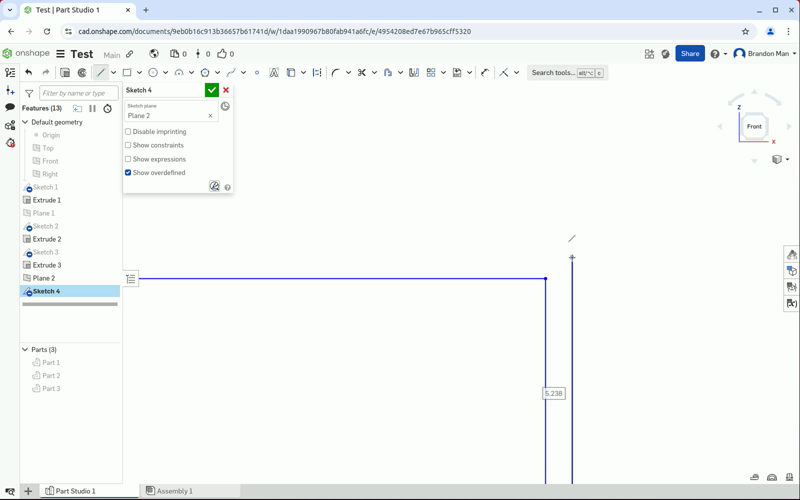
scroll(-6)
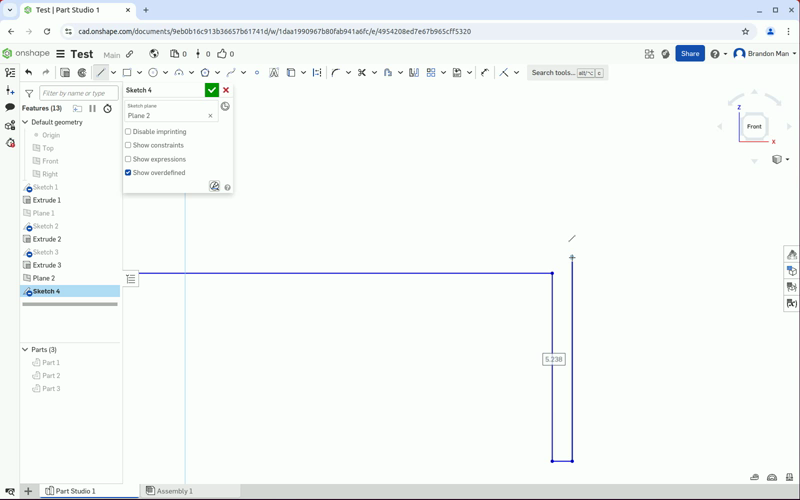
scroll(-6)
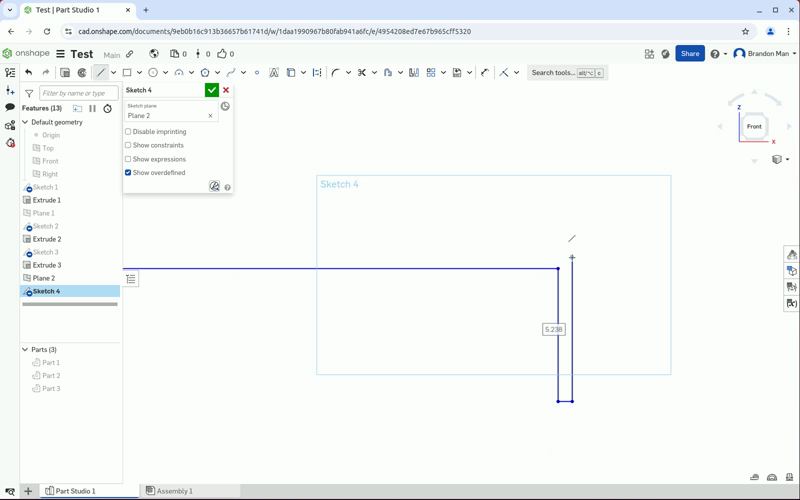
scroll(-6)
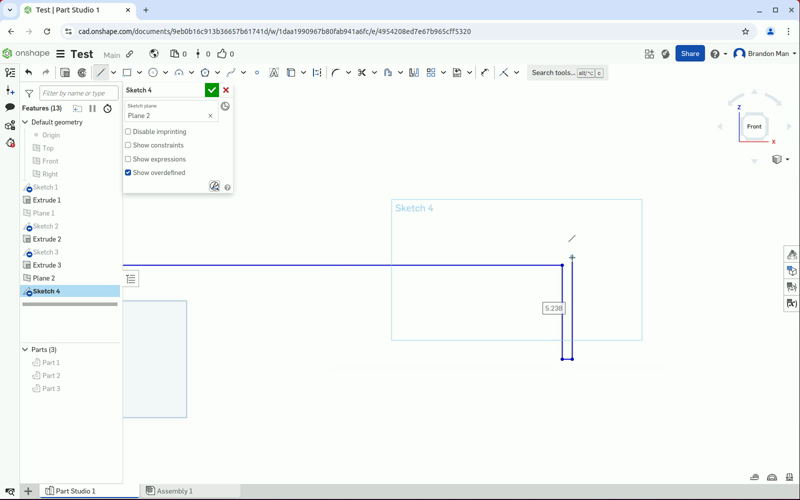
scroll(-6)
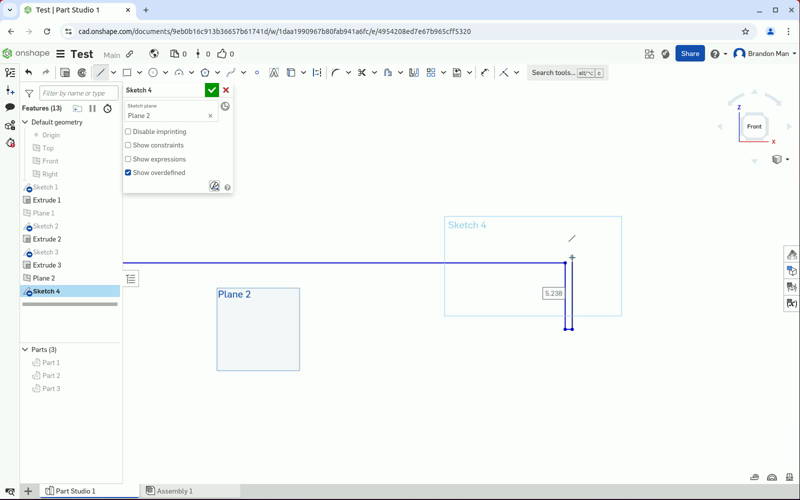
scroll(-6)
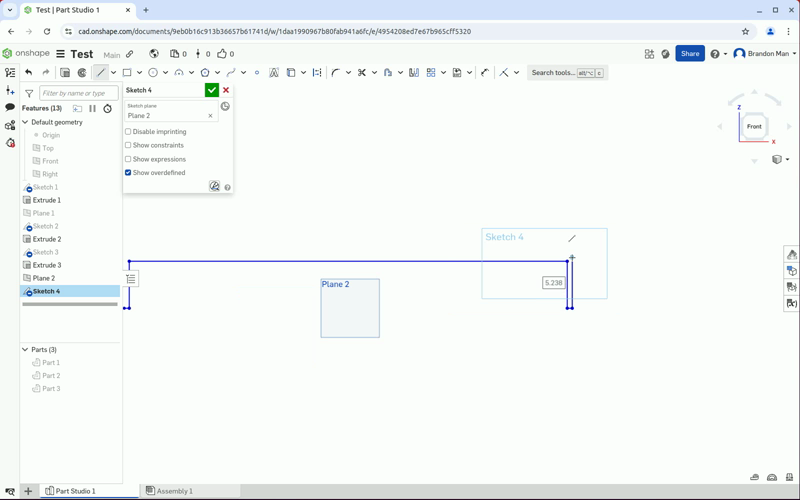
scroll(-6)
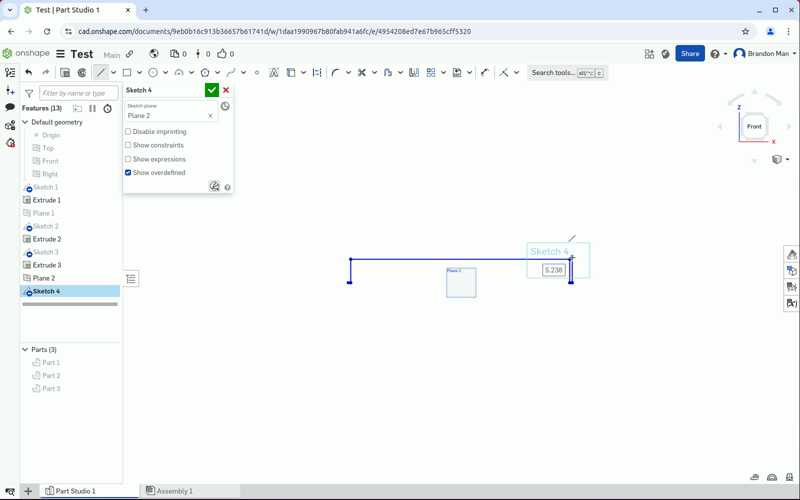
key_up(shift)
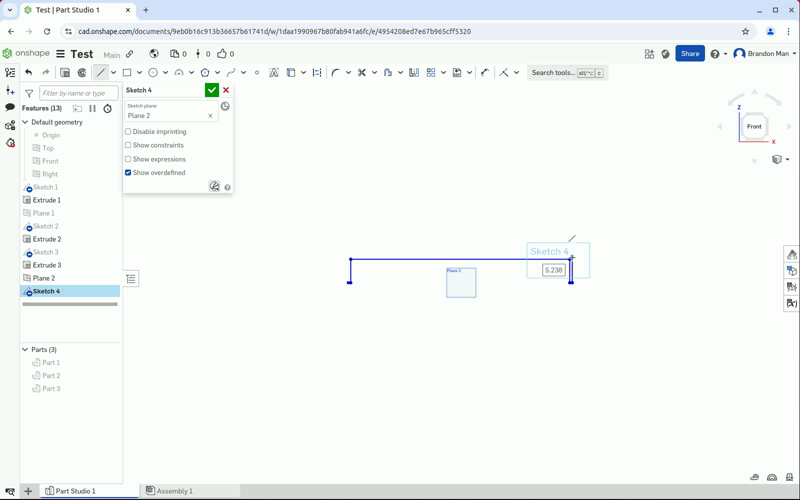
key_down(shift)
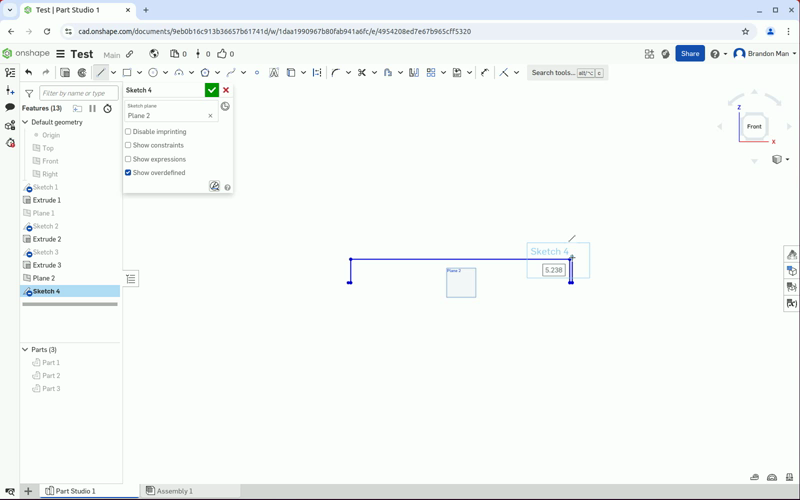
mouse_move(348, 257)
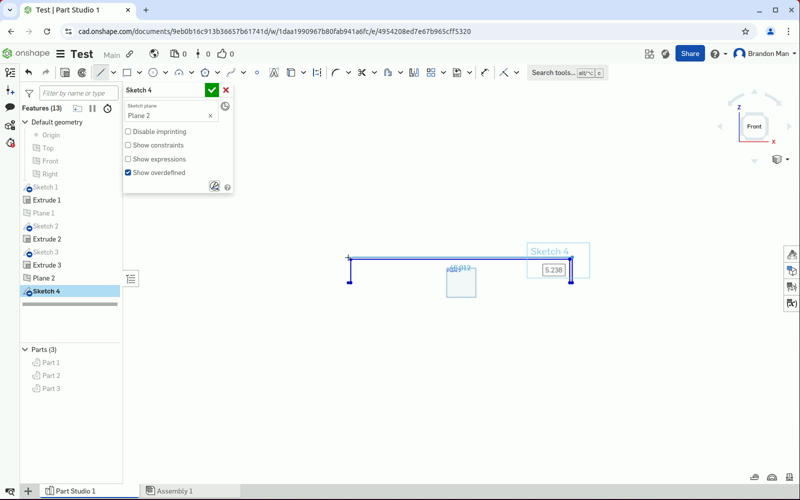
scroll(6)
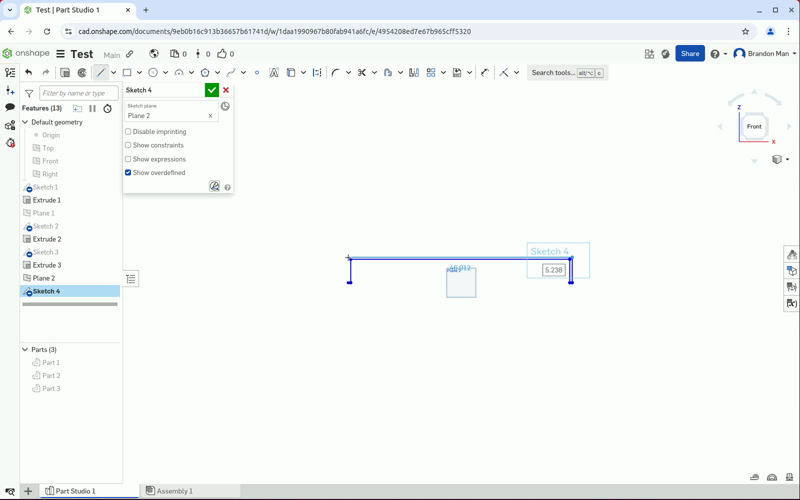
scroll(6)
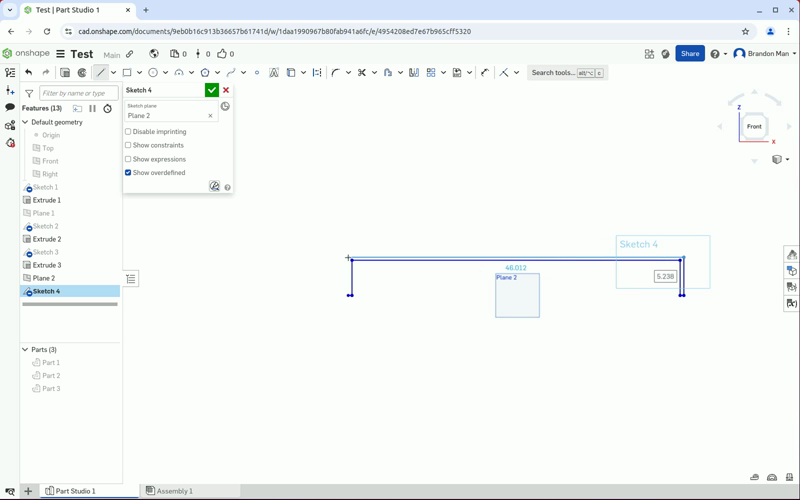
scroll(6)
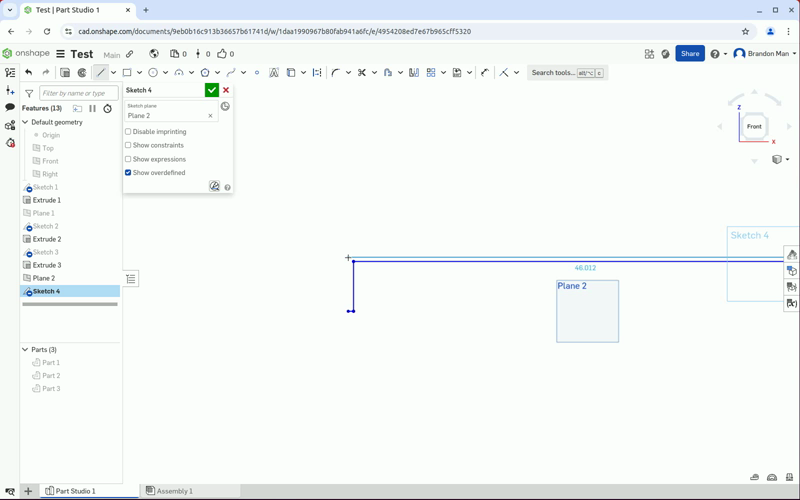
scroll(6)
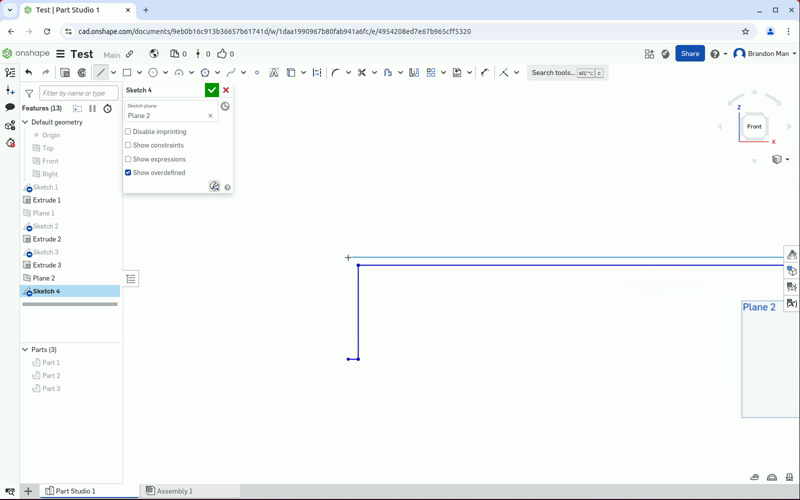
scroll(6)
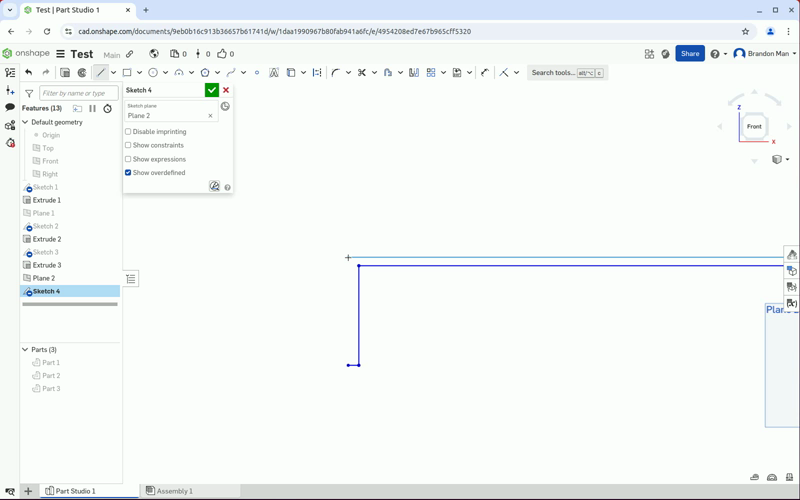
scroll(6)
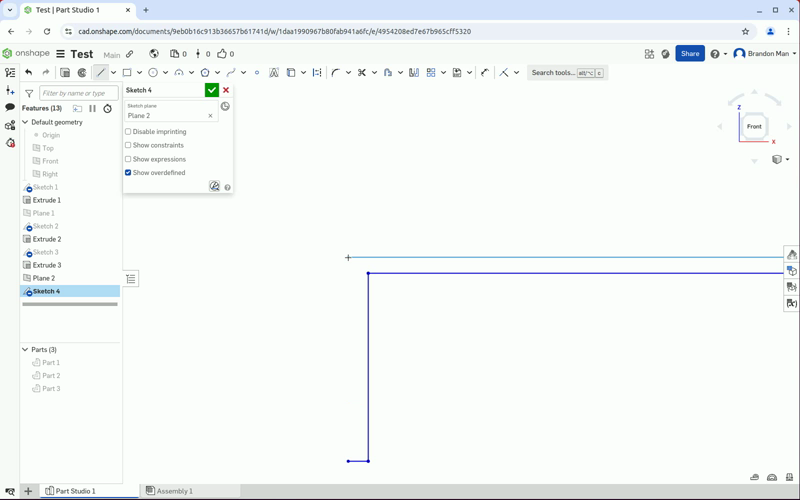
scroll(6)
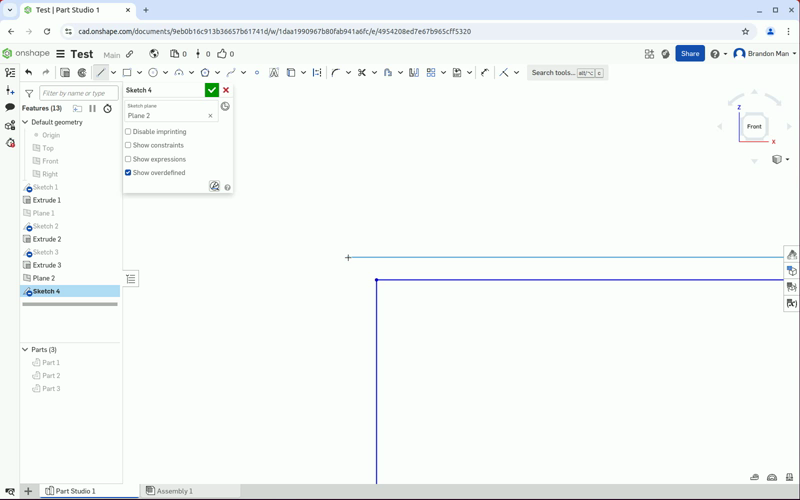
click(348, 257)
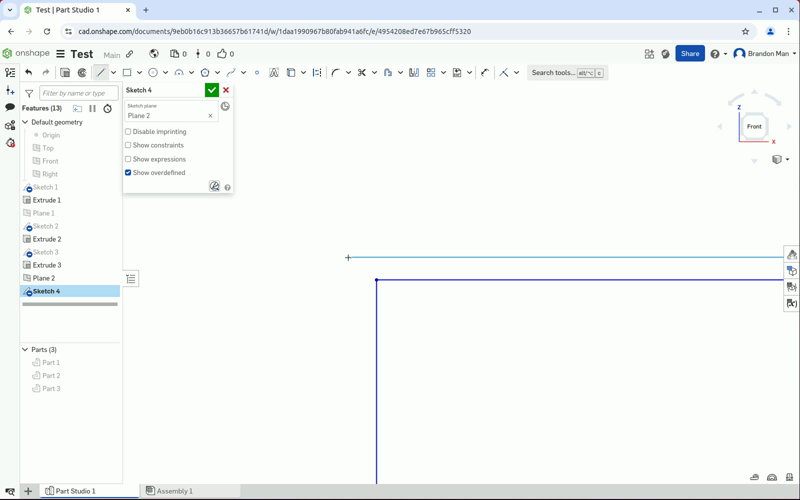
scroll(-6)
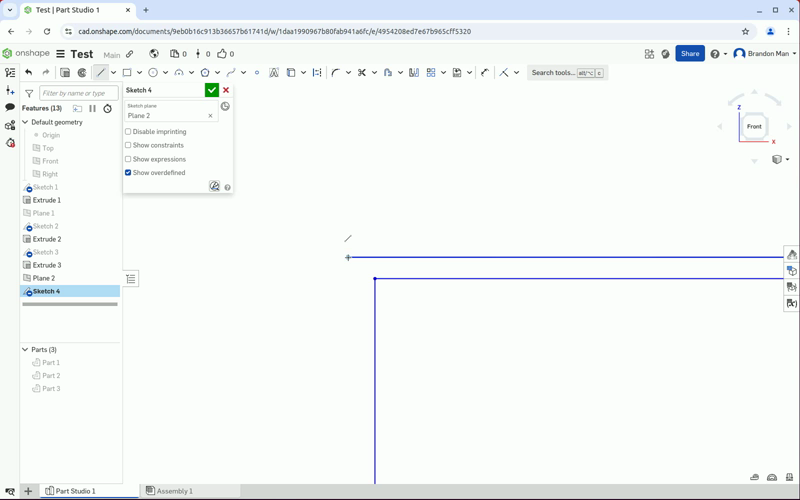
scroll(-6)
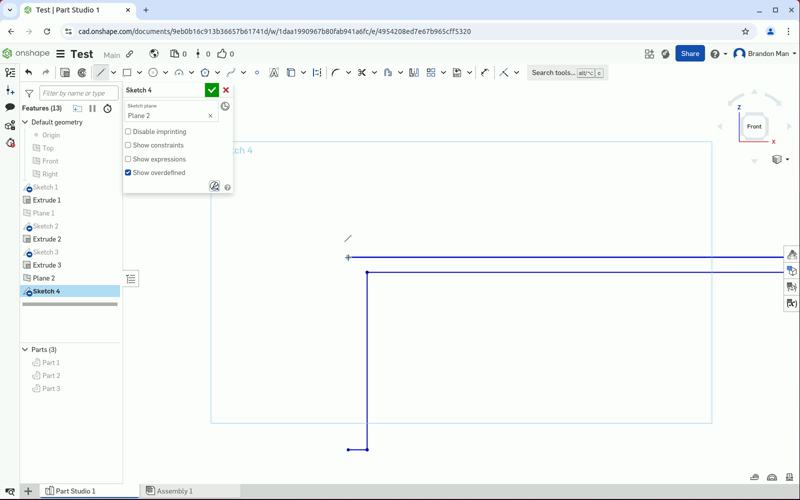
scroll(-6)
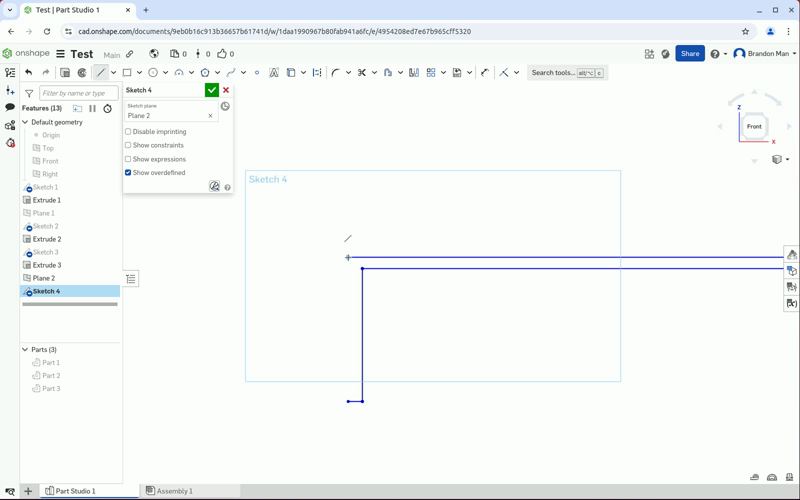
scroll(-6)
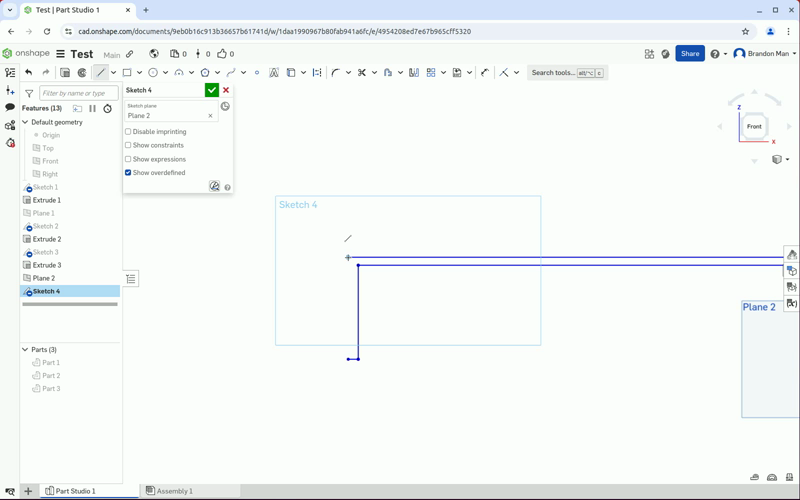
scroll(-6)
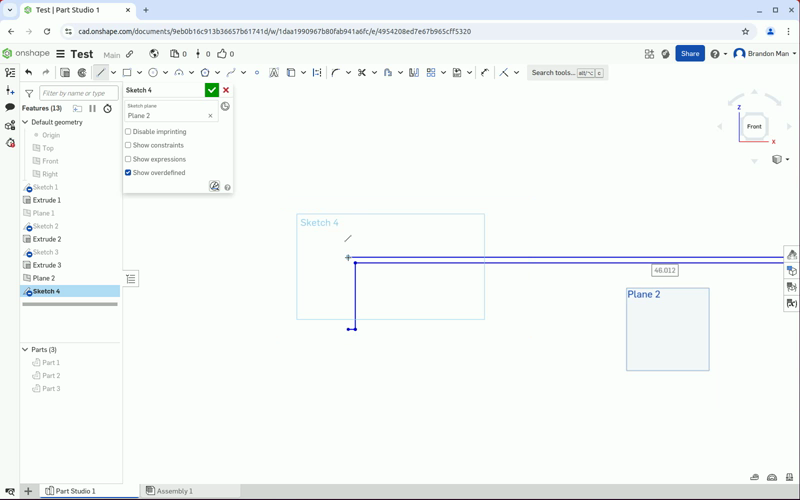
scroll(-6)
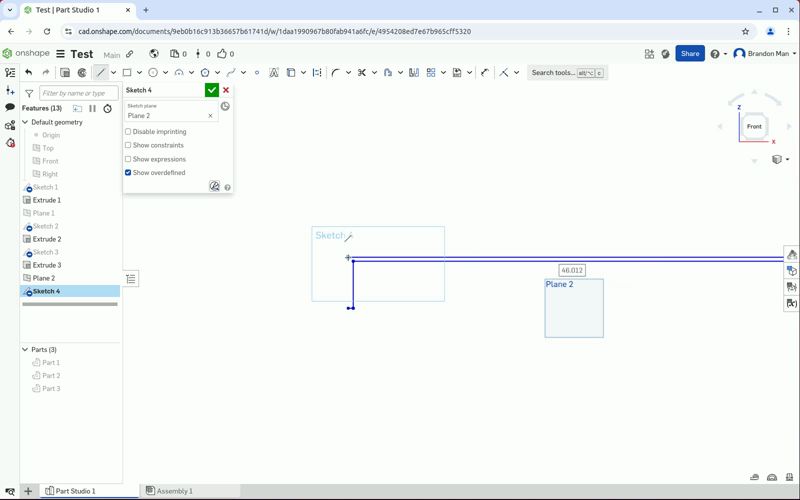
scroll(-6)
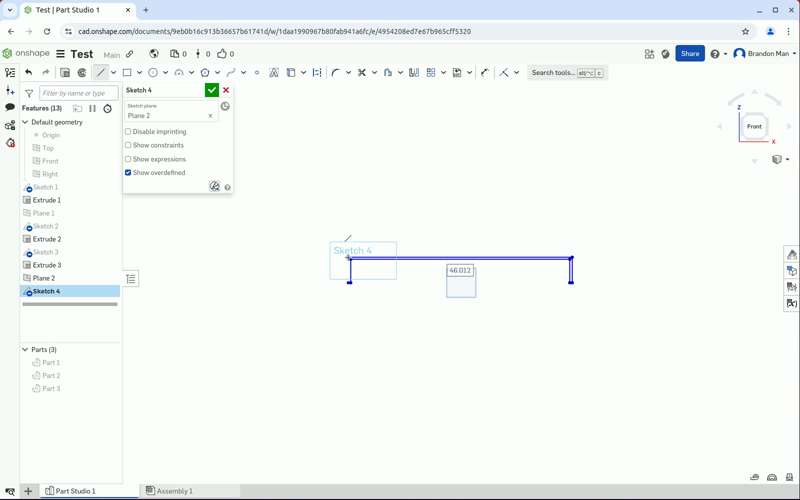
key_up(shift)
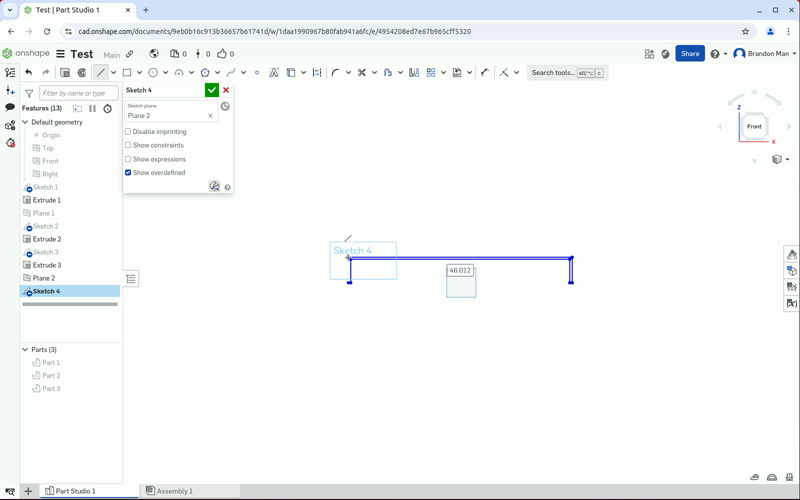
mouse_move(378, 257)
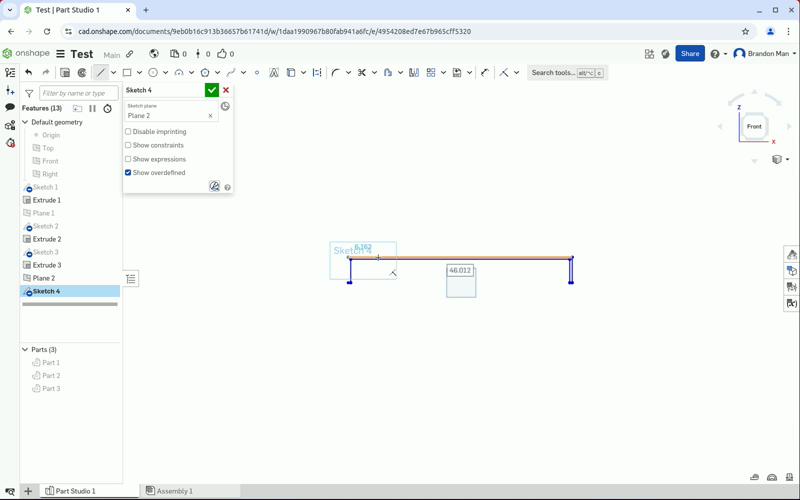
key_down(shift)
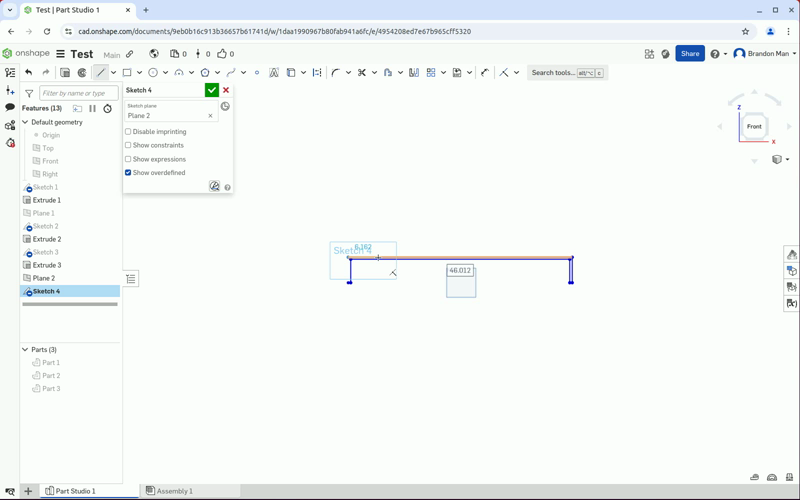
mouse_move(348, 282)
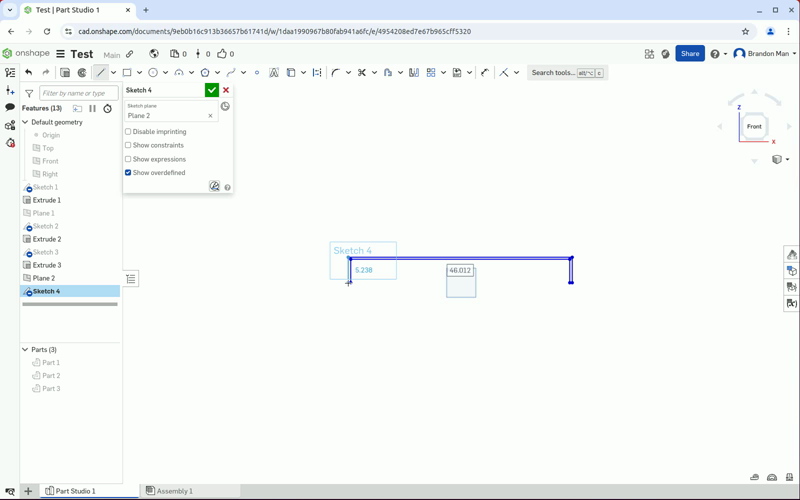
scroll(6)
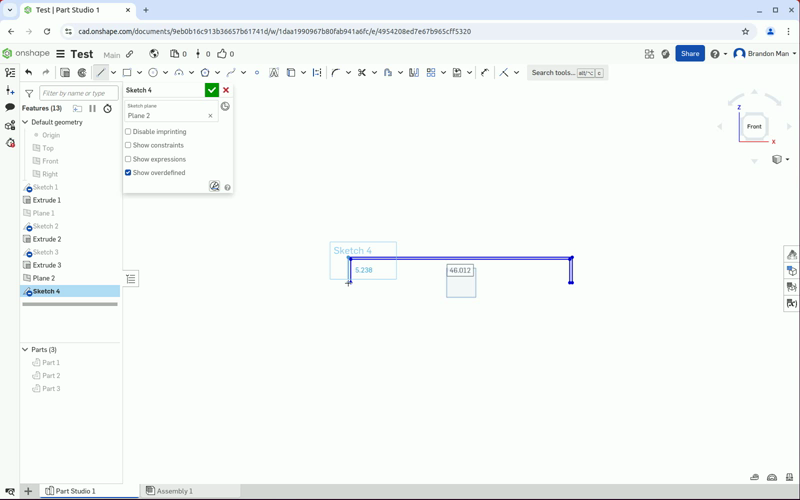
scroll(6)
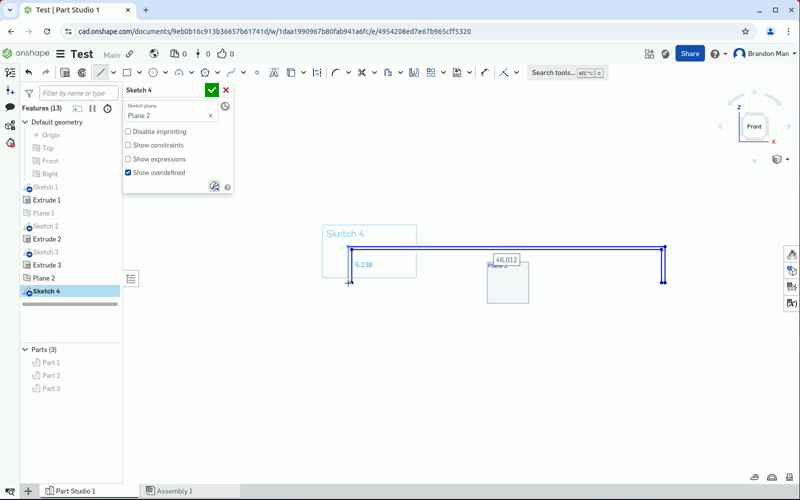
scroll(6)
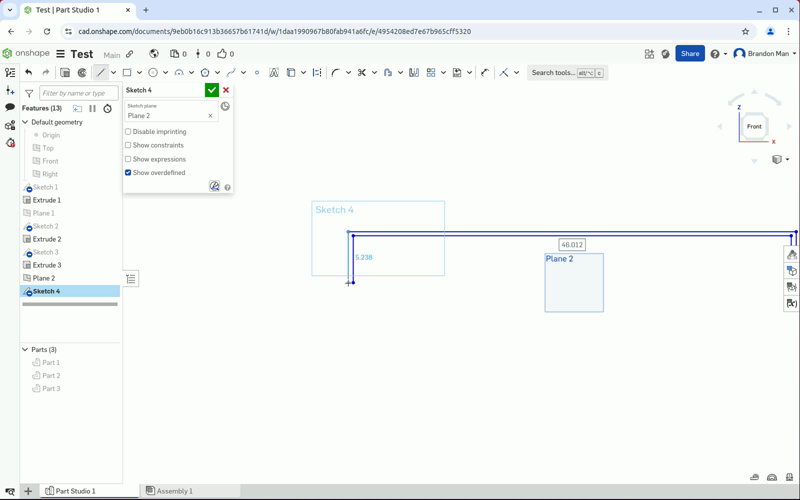
scroll(6)
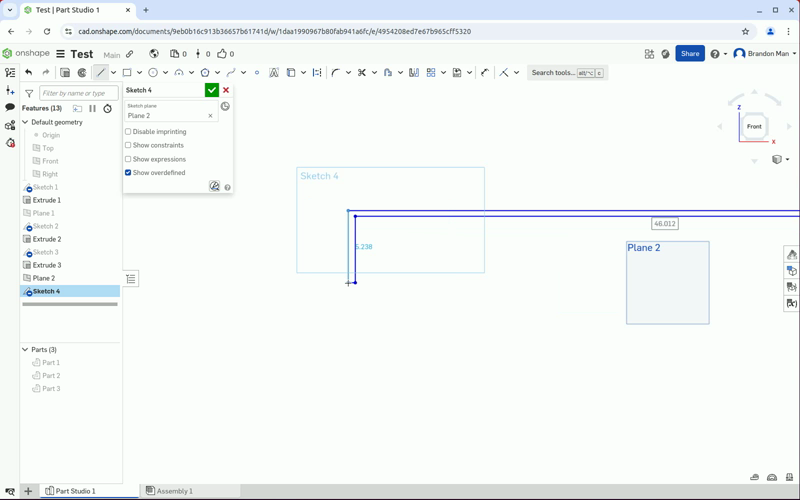
scroll(6)
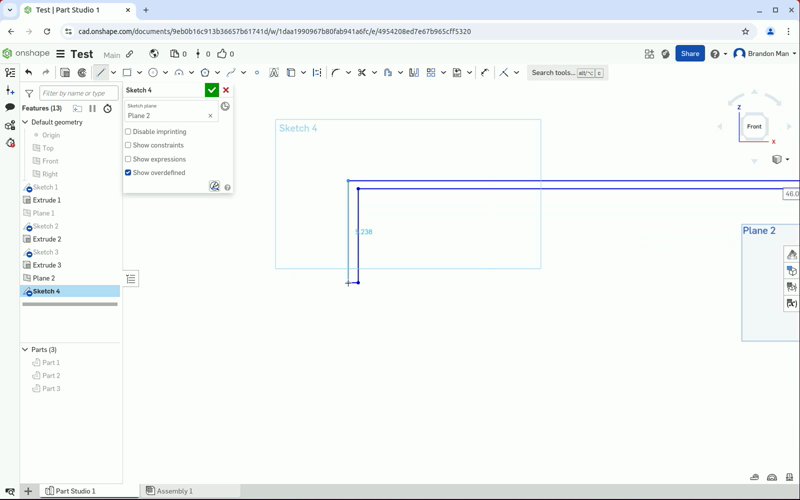
scroll(6)
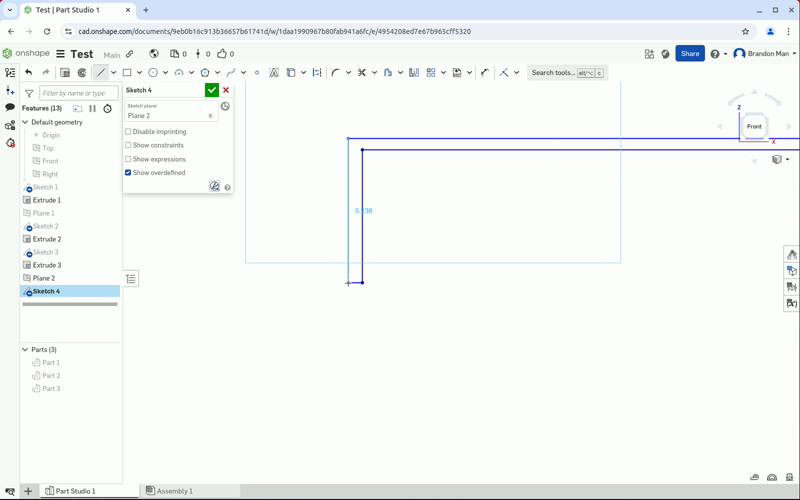
scroll(6)
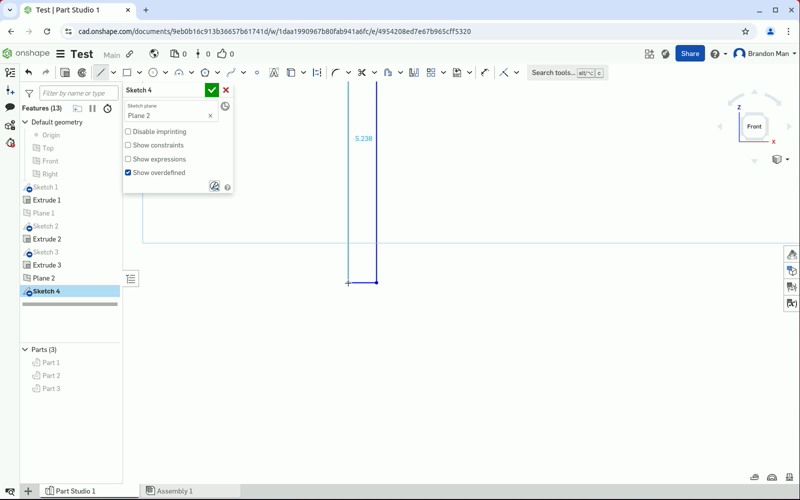
key_up(shift)
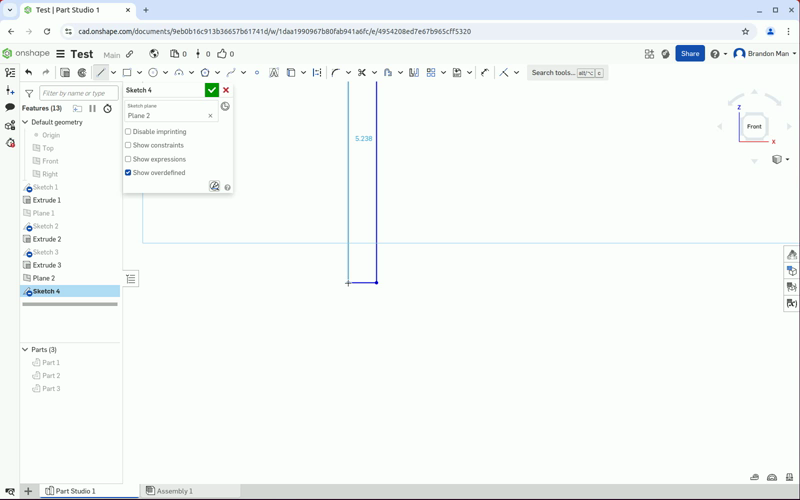
click(348, 282)
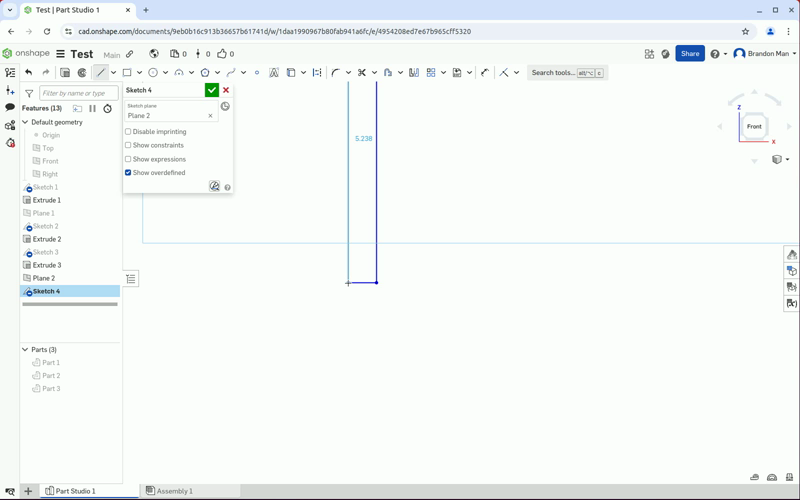
scroll(-6)
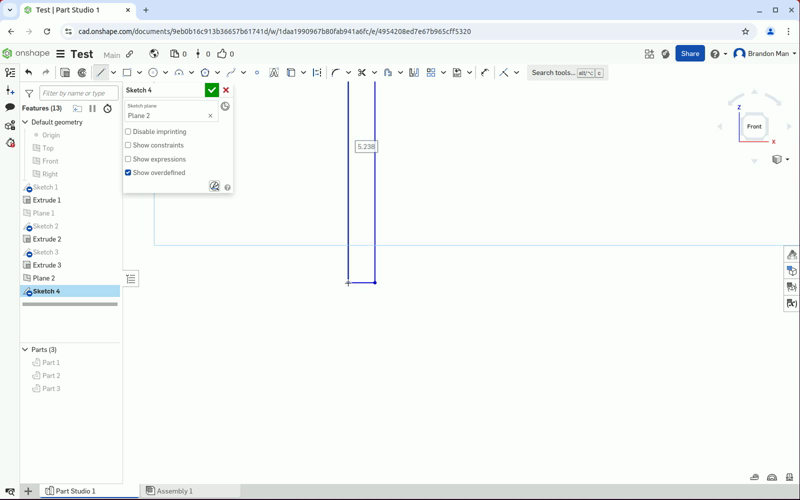
scroll(-6)
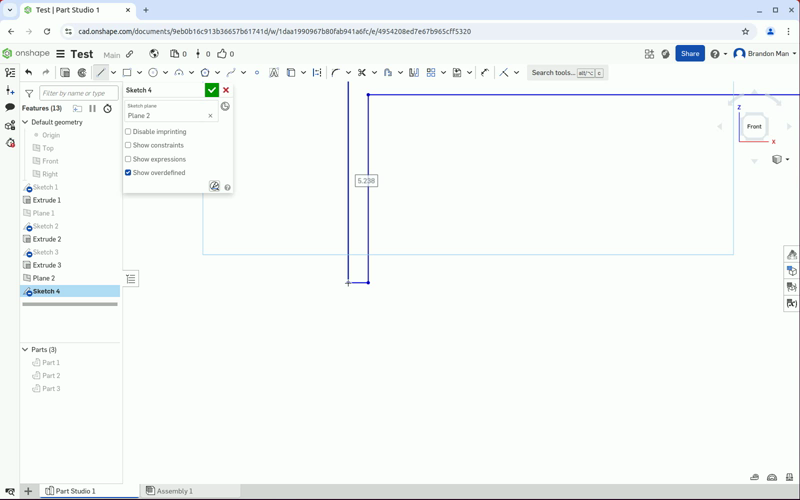
scroll(-6)
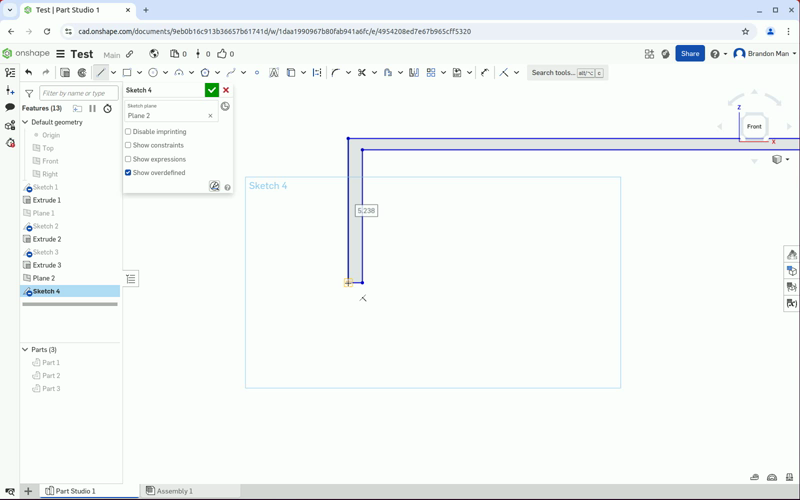
scroll(-6)
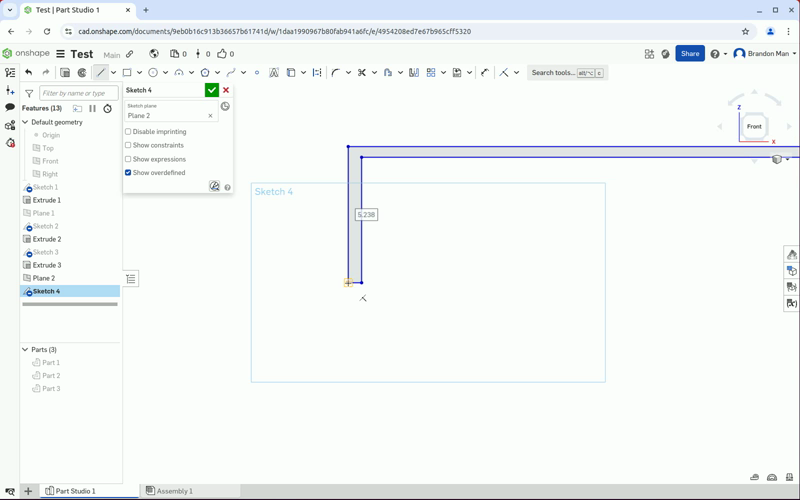
scroll(-6)
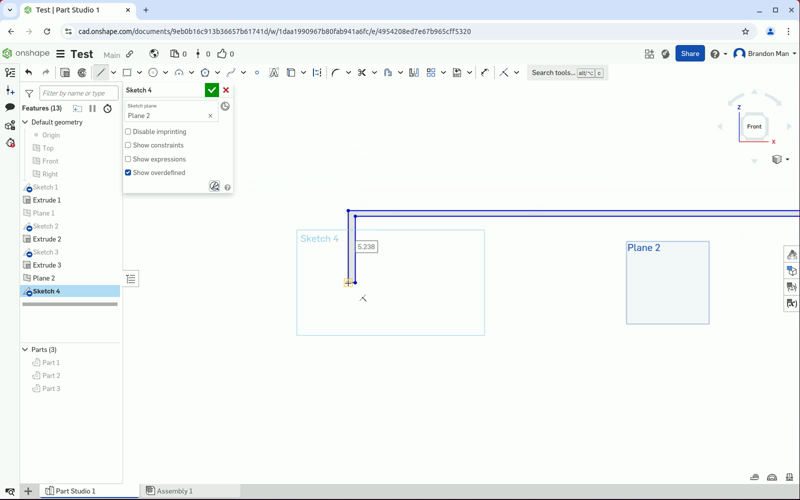
scroll(-6)
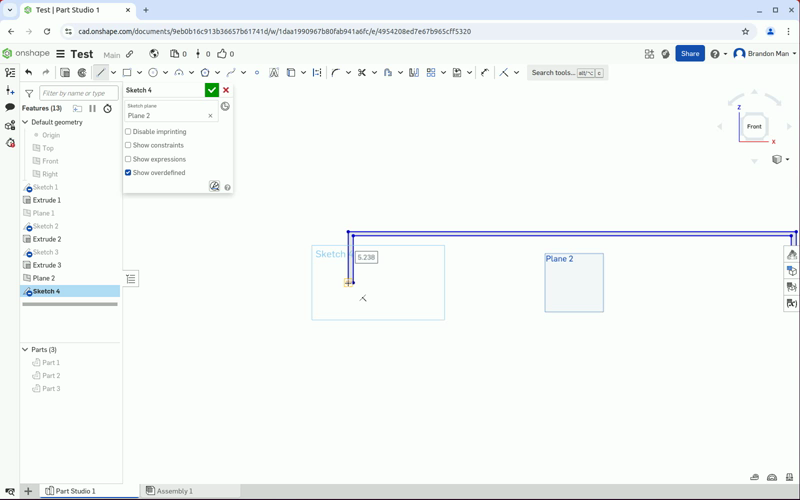
scroll(-6)
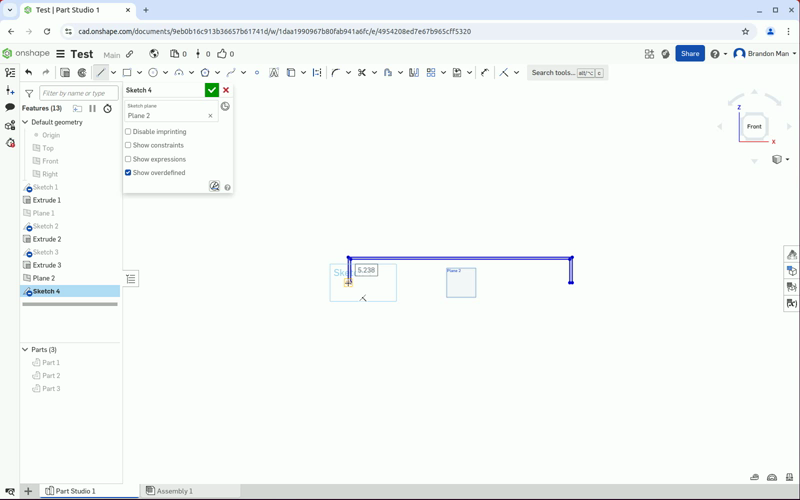
key(esc)
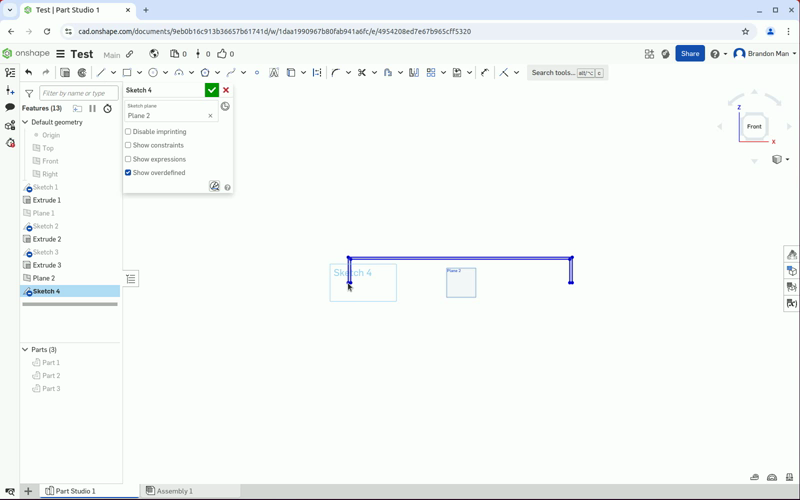
mouse_move(444, 258)
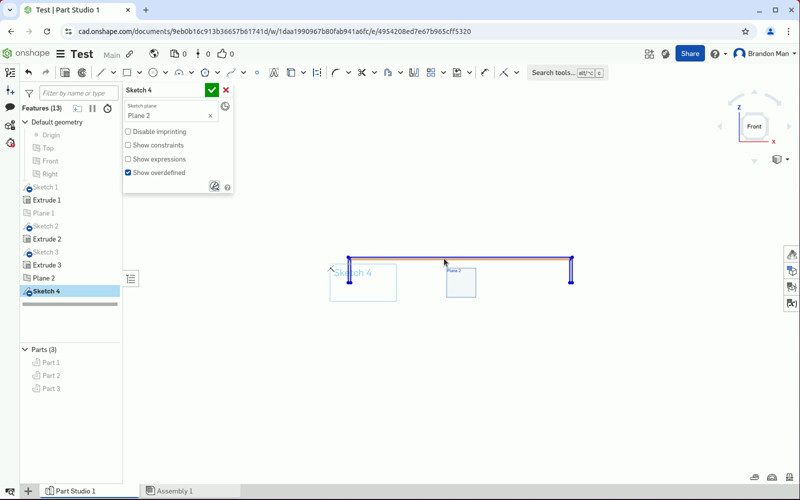
scroll(6)
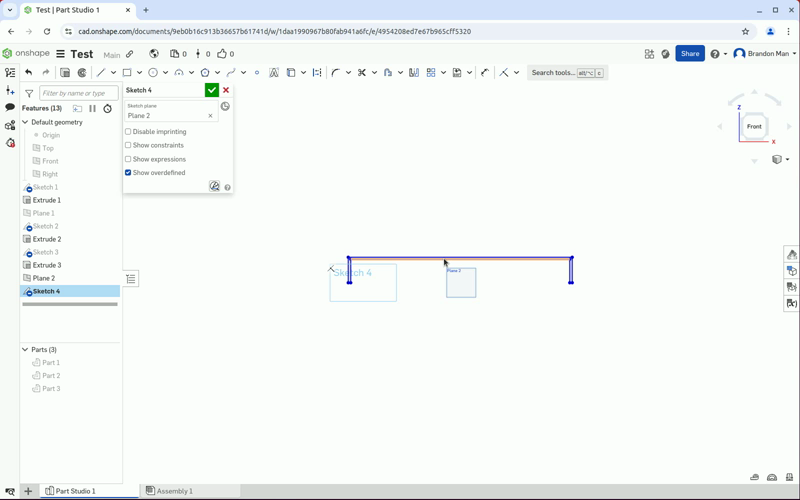
scroll(6)
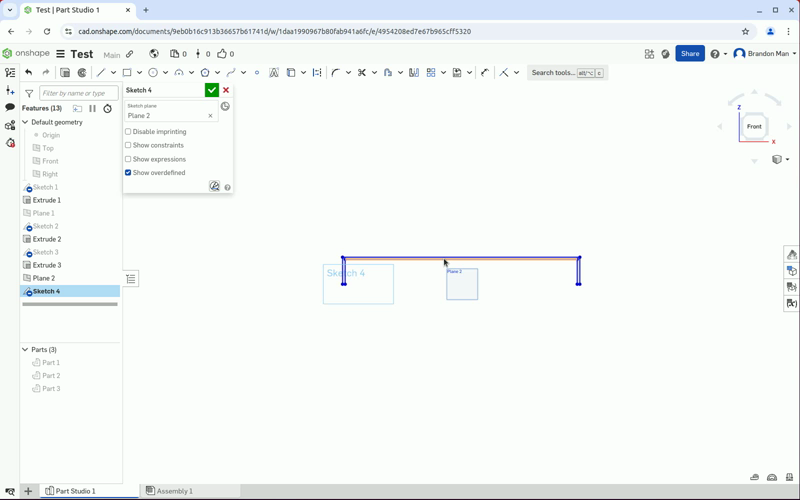
scroll(6)
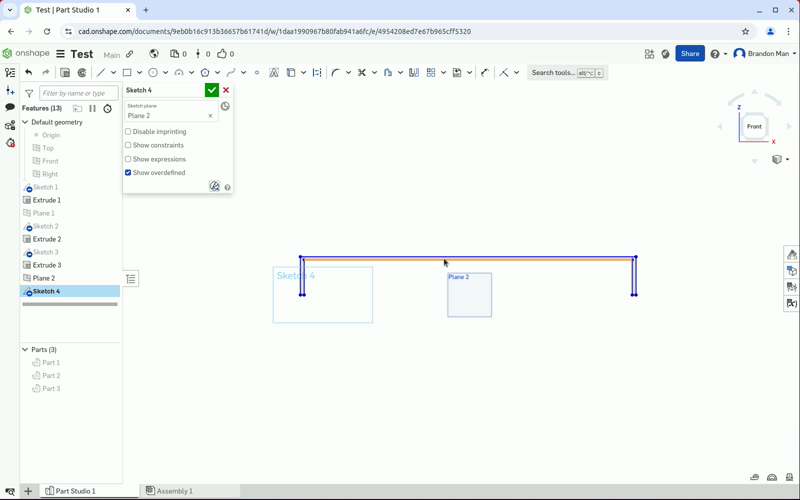
scroll(6)
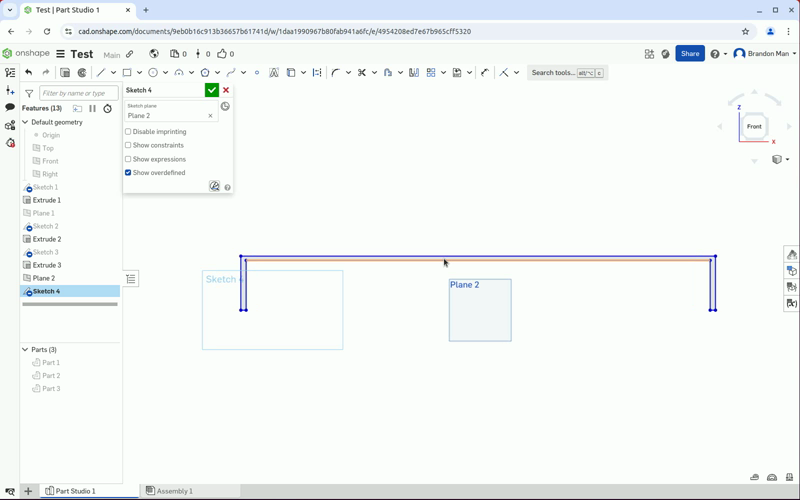
scroll(6)
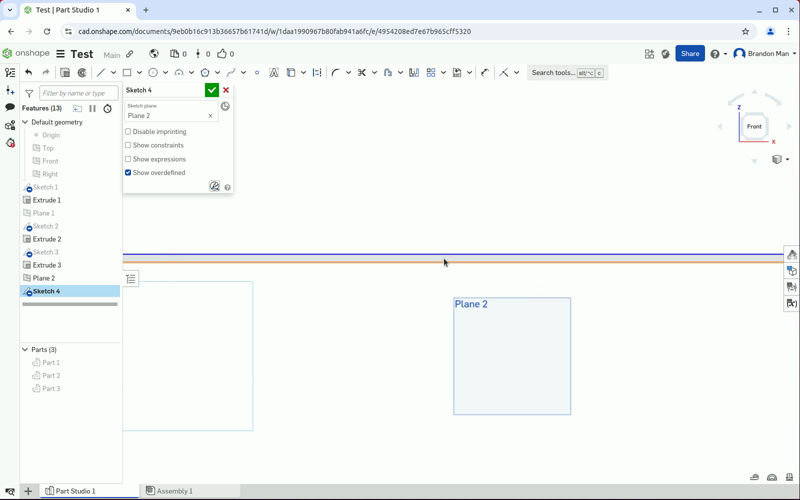
scroll(6)
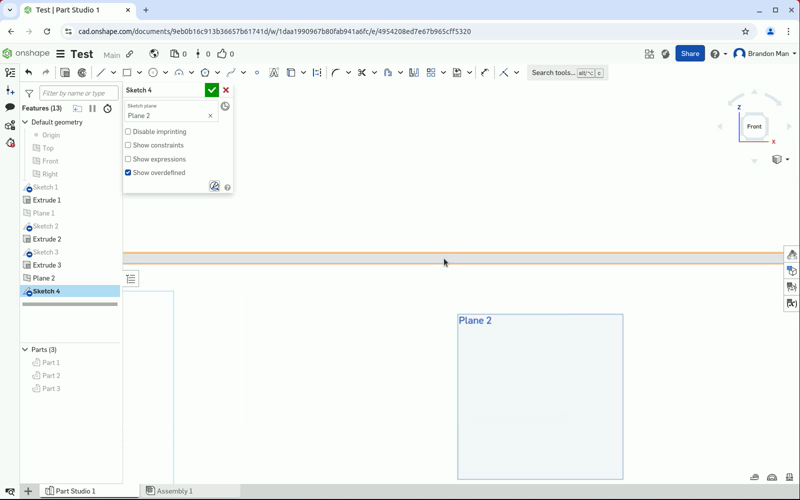
scroll(6)
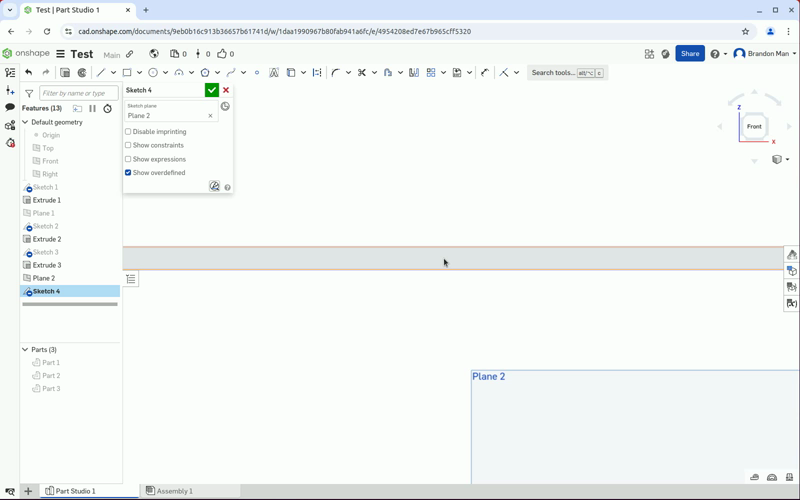
click(444, 258)
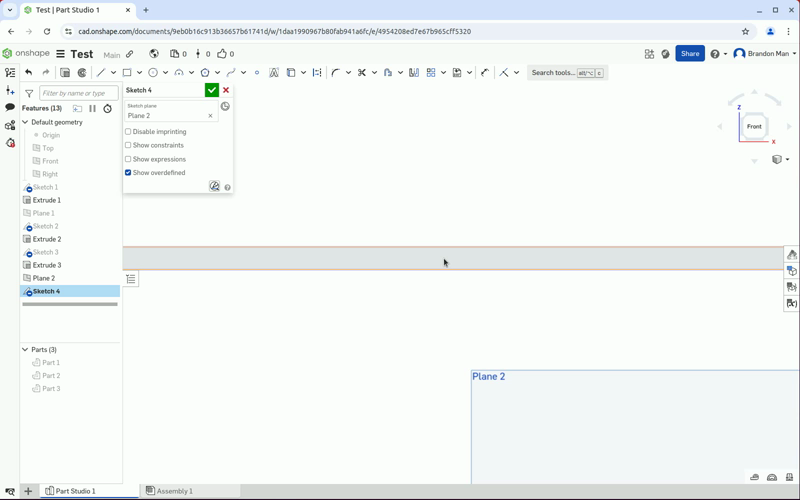
scroll(-6)
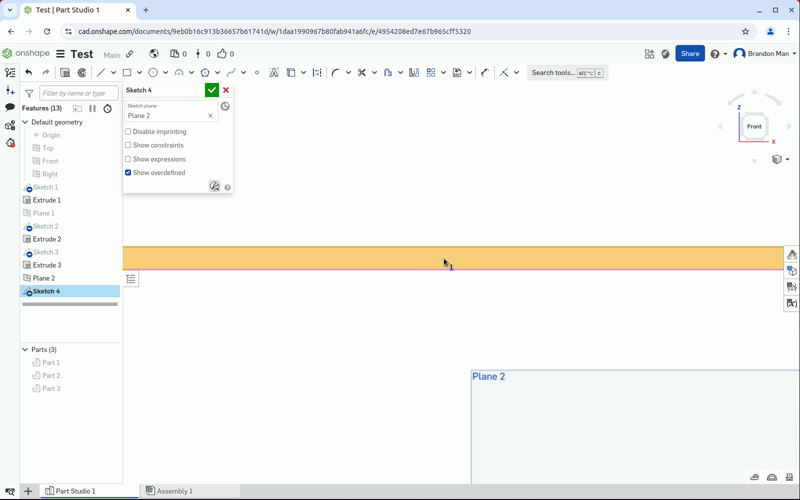
scroll(-6)
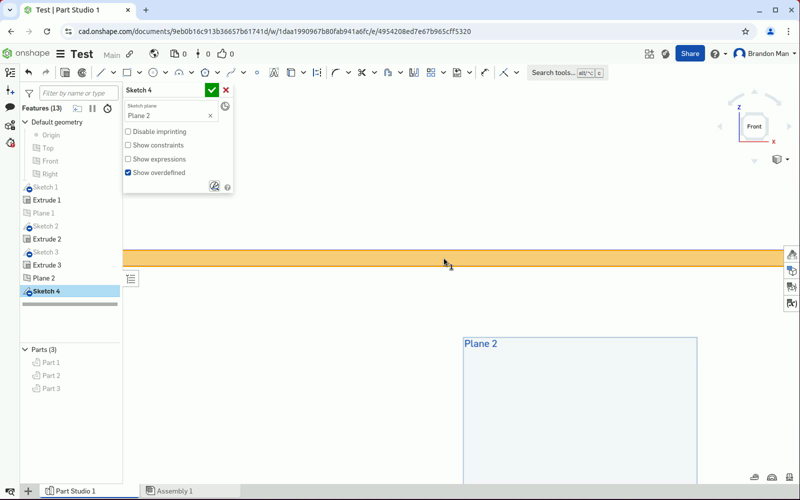
scroll(-6)
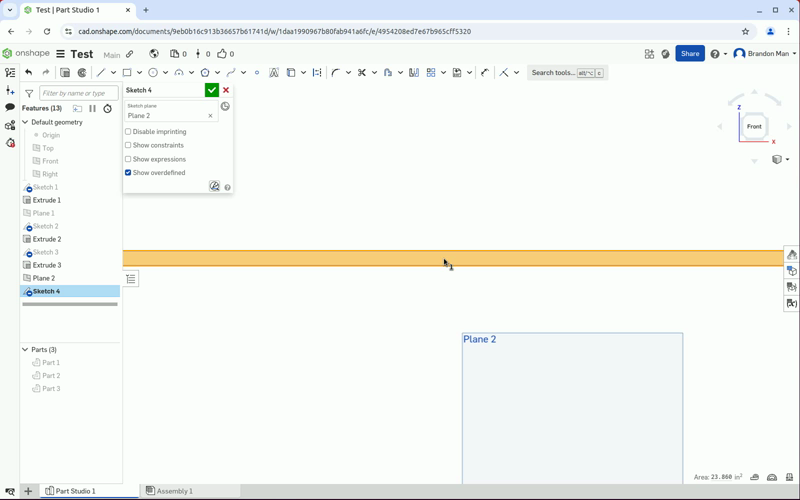
scroll(-6)
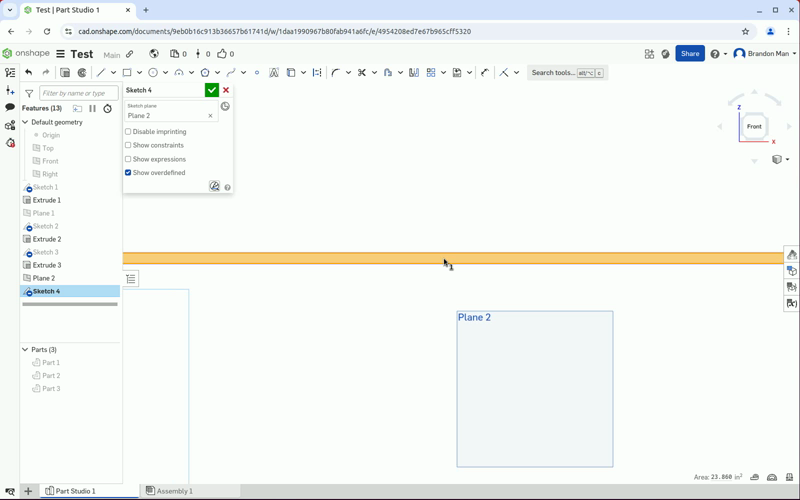
scroll(-6)
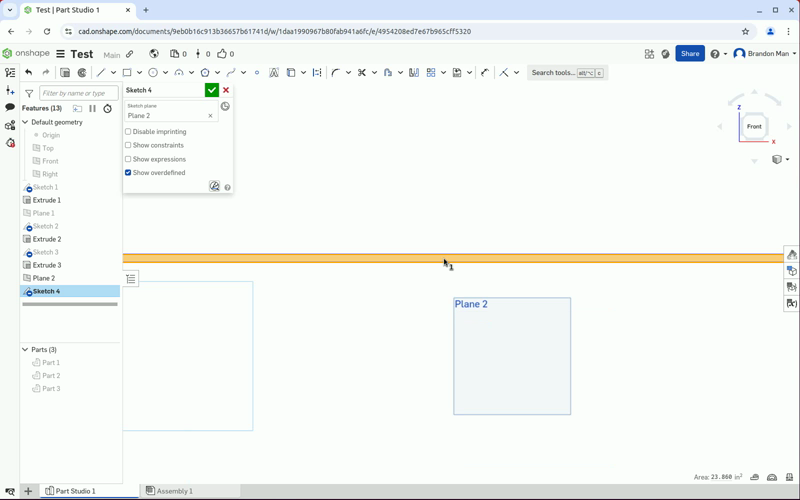
scroll(-6)
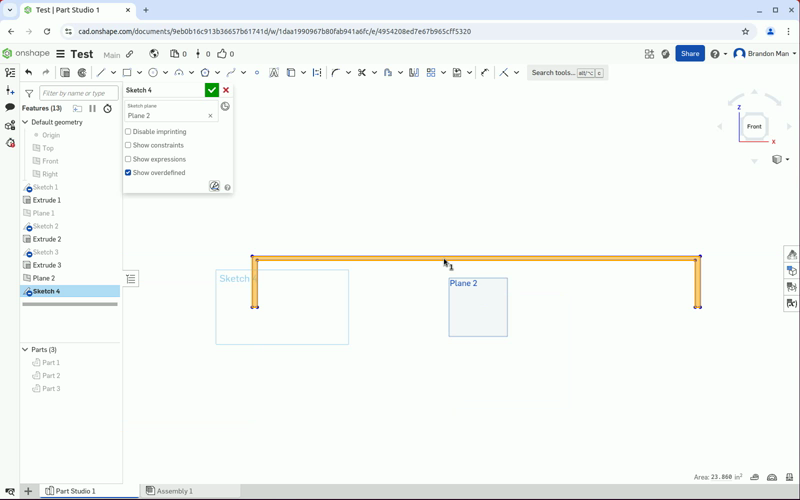
scroll(-6)
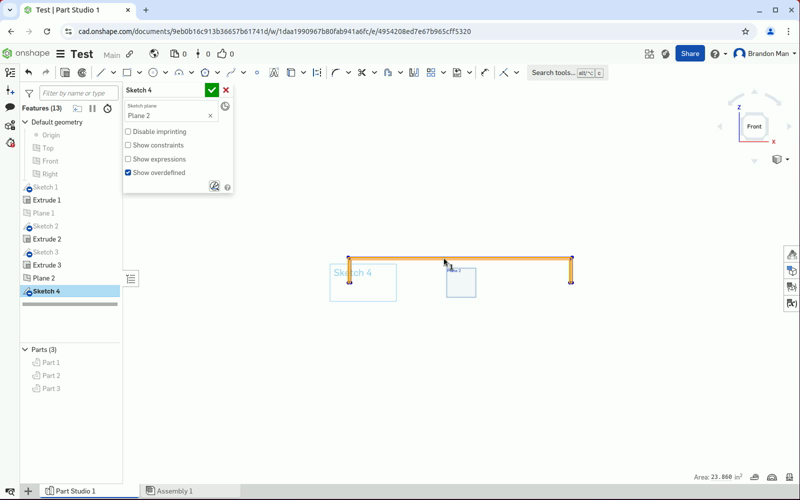
mouse_move(73, 352)
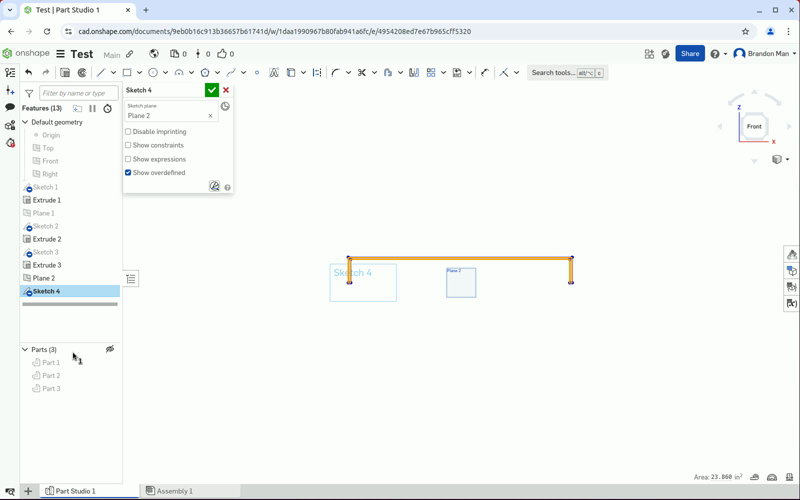
key(shift+y)
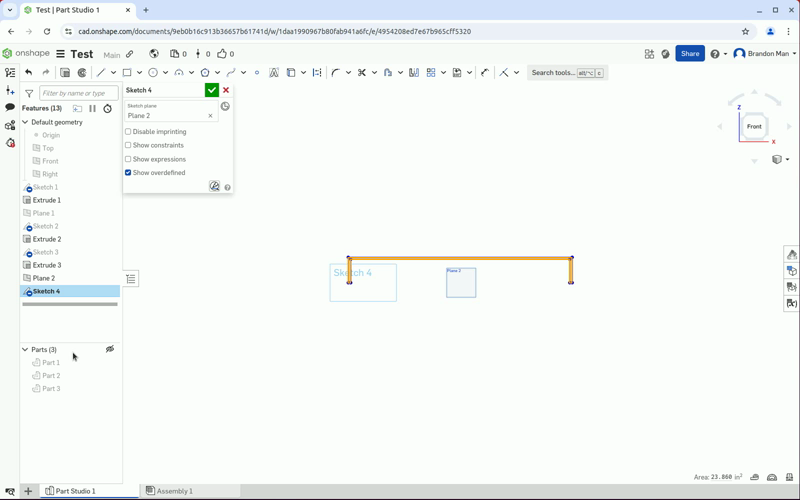
key(shift+e)
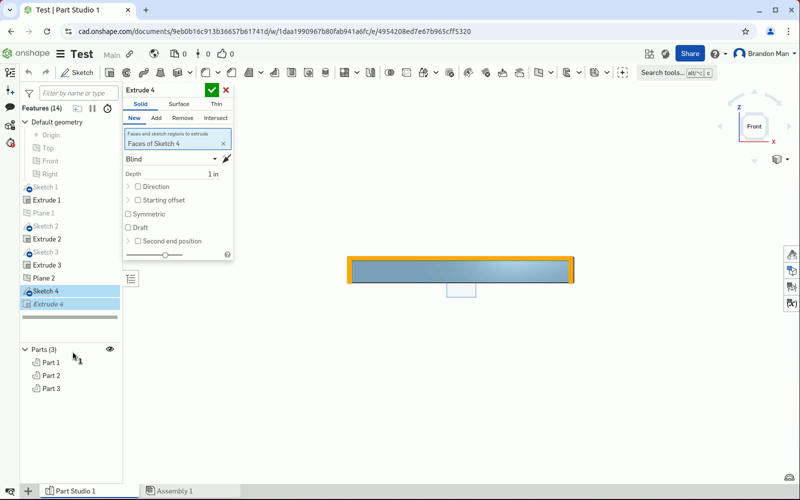
mouse_move(143, 106)
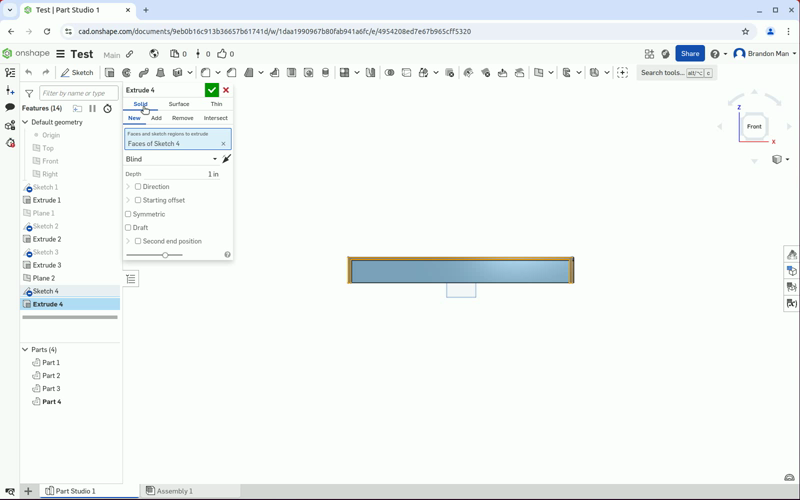
click(143, 106)
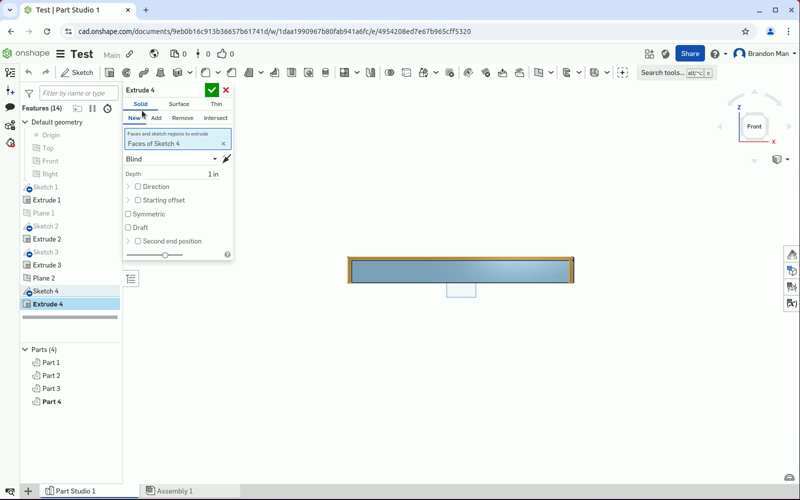
mouse_move(137, 120)
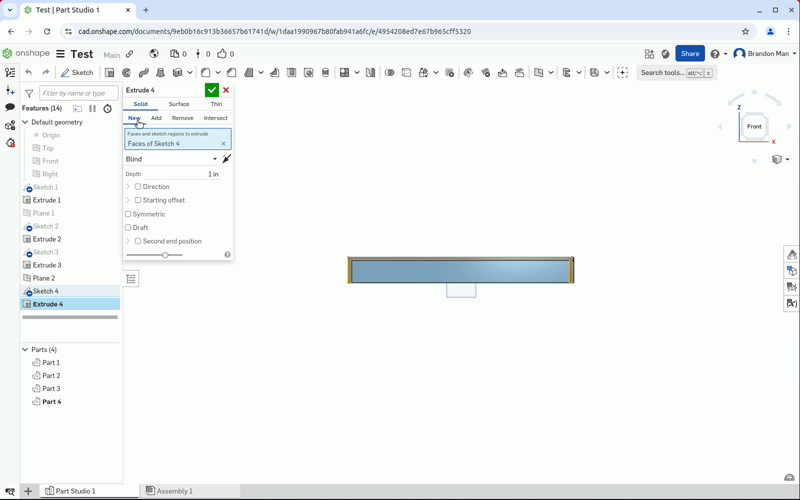
click(137, 120)
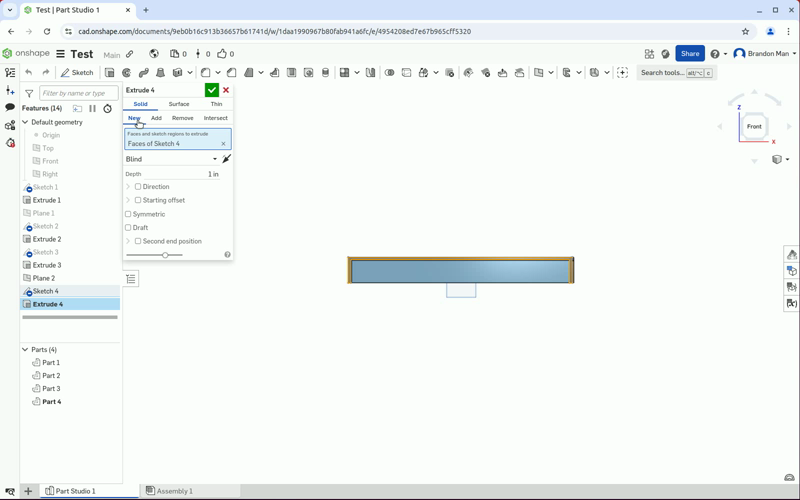
key(tab, 4)
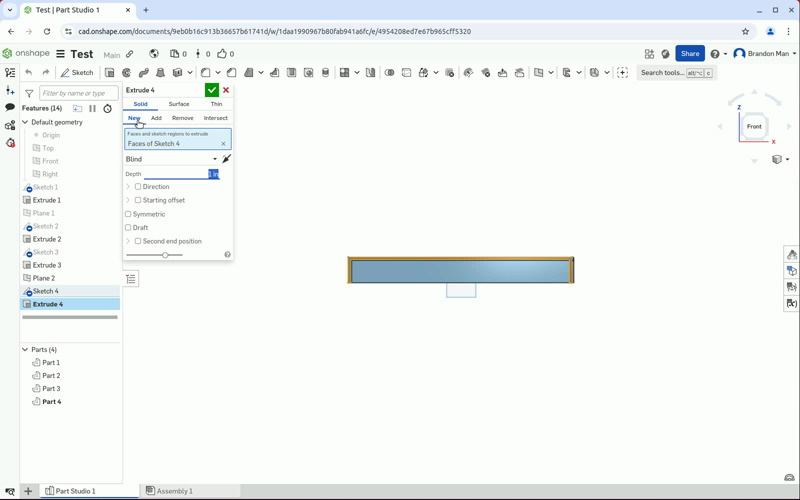
text(0.722)
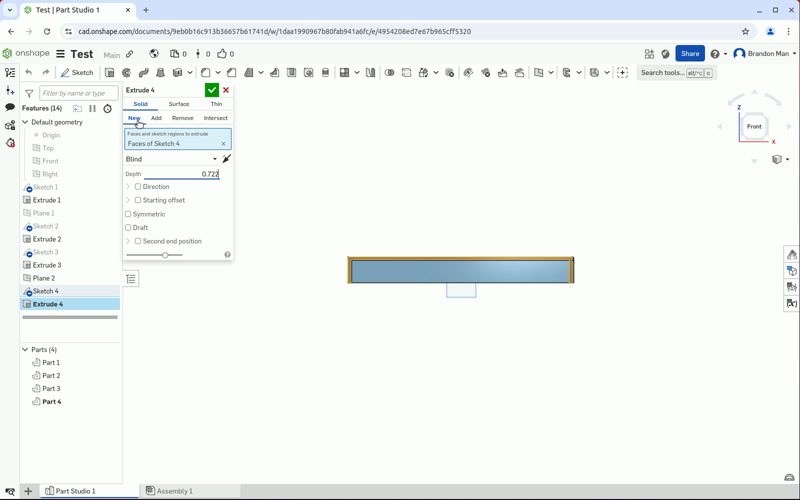
key(enter)
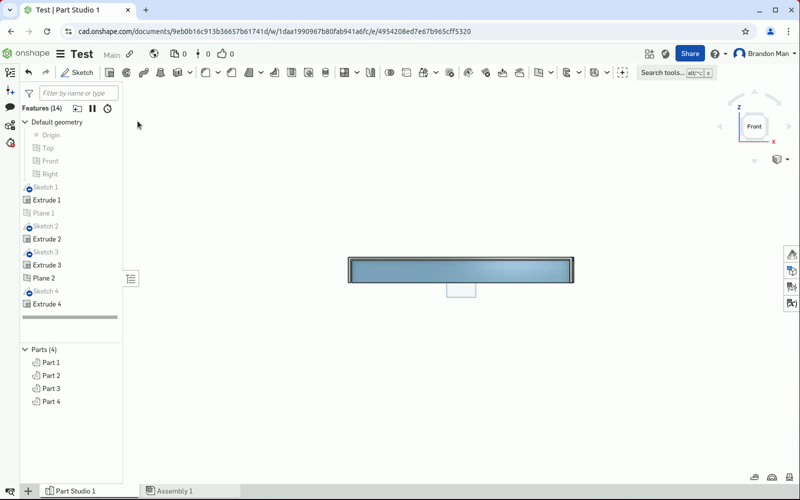
key(shift+h)
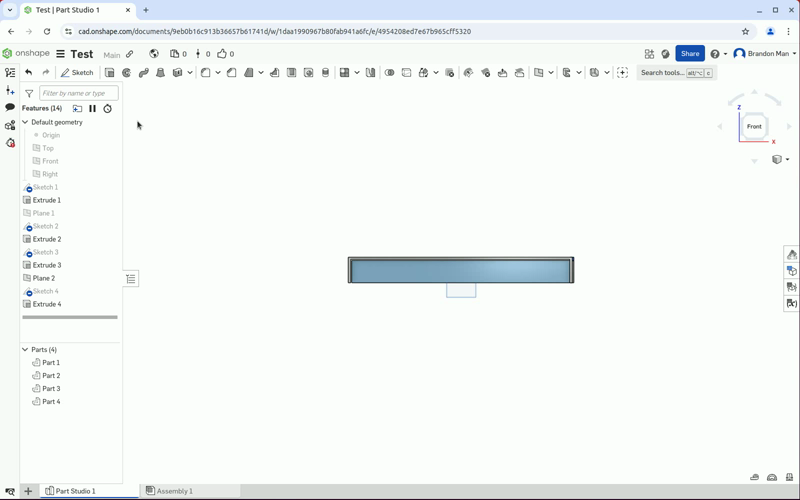
key(shift+h)
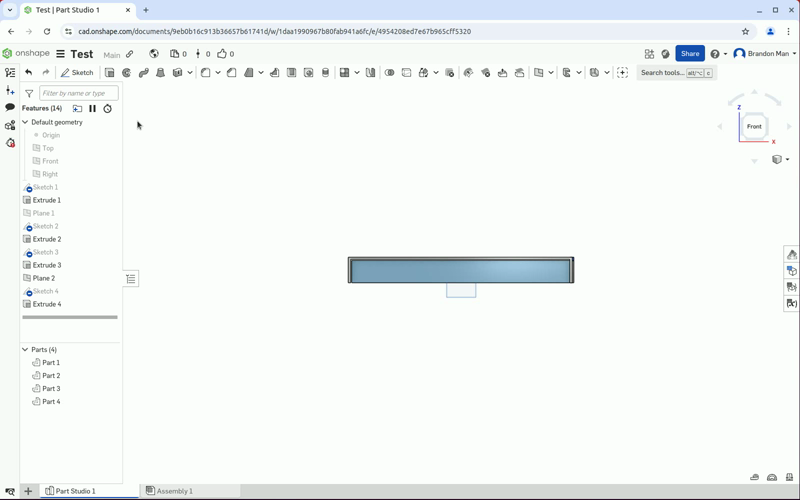
mouse_move(73, 189)
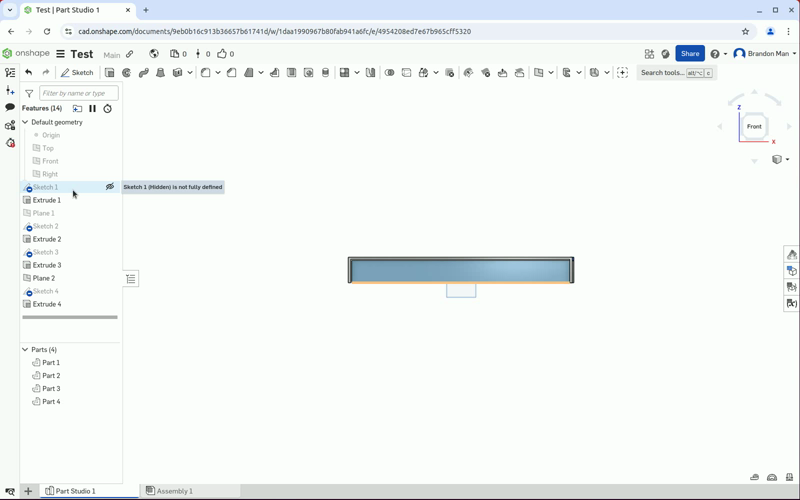
click(73, 189)
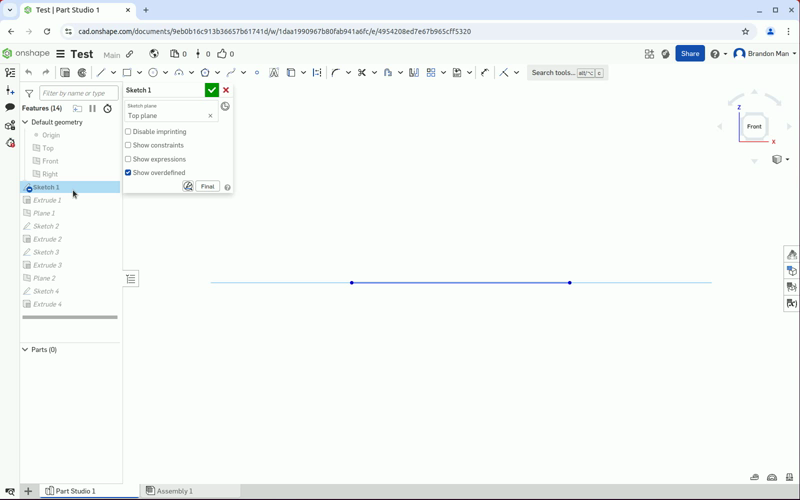
mouse_move(229, 92)
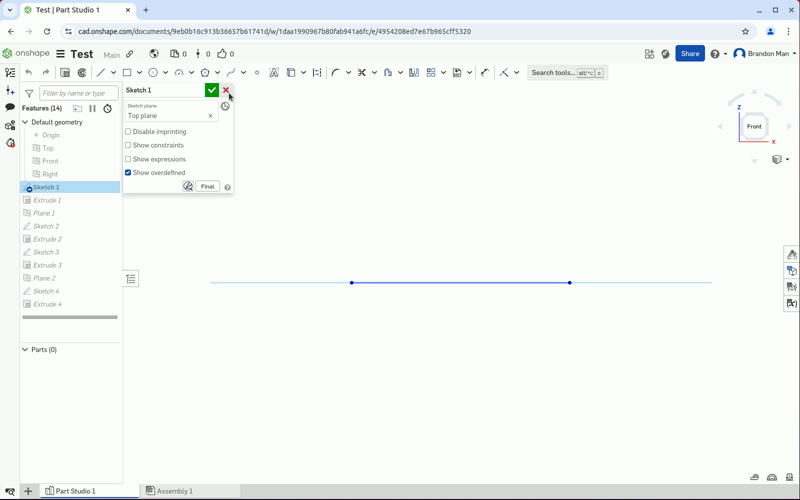
click(229, 92)
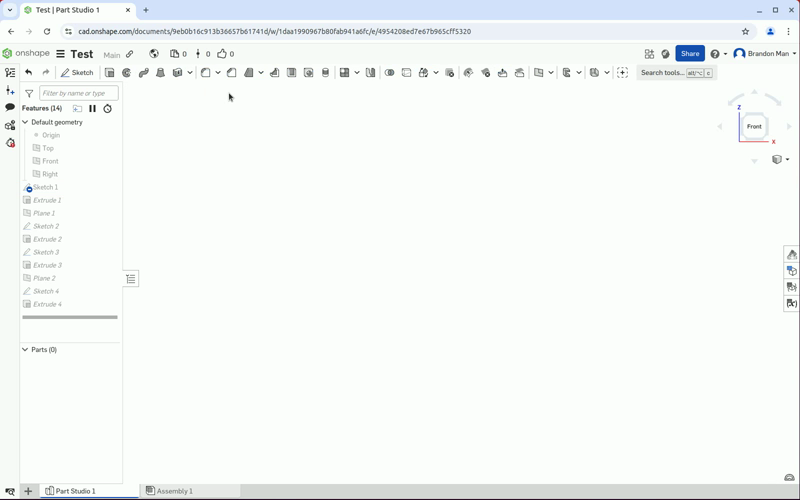
key(shift+s)
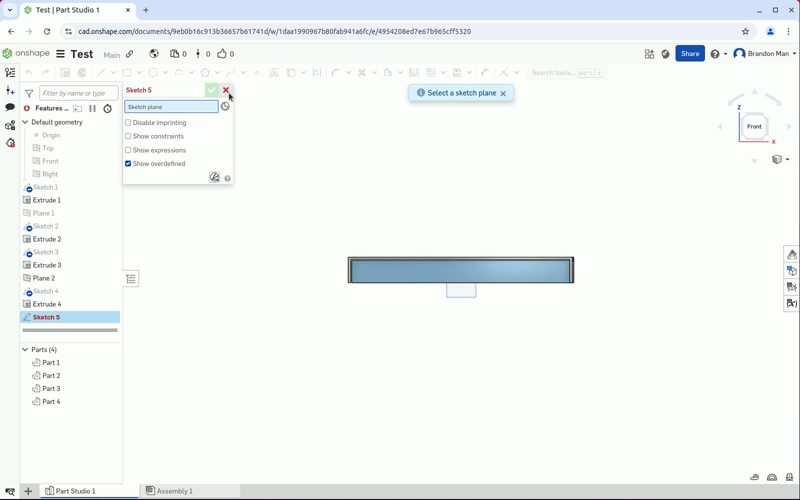
mouse_move(73, 280)
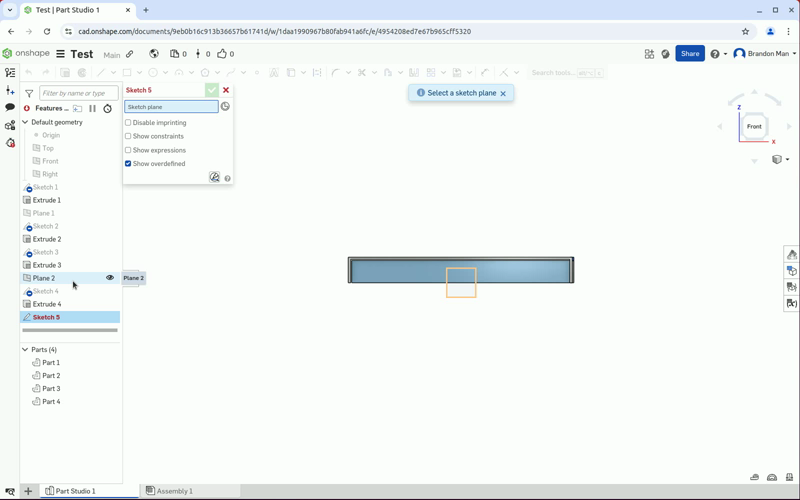
click(73, 280)
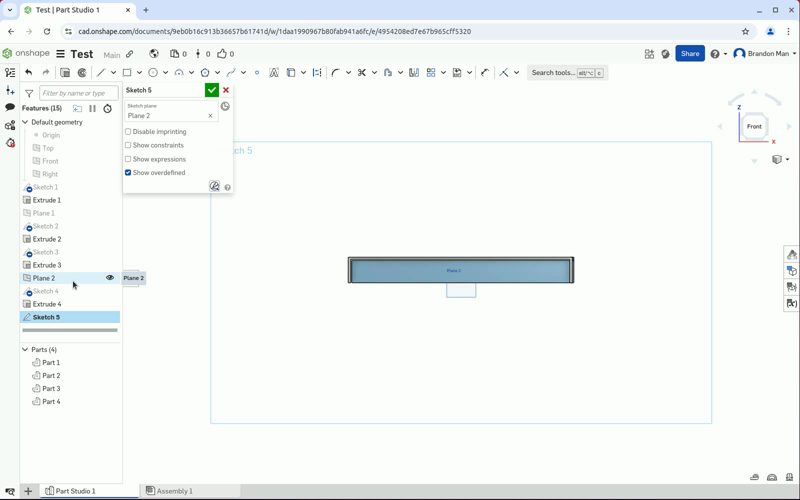
mouse_move(73, 352)
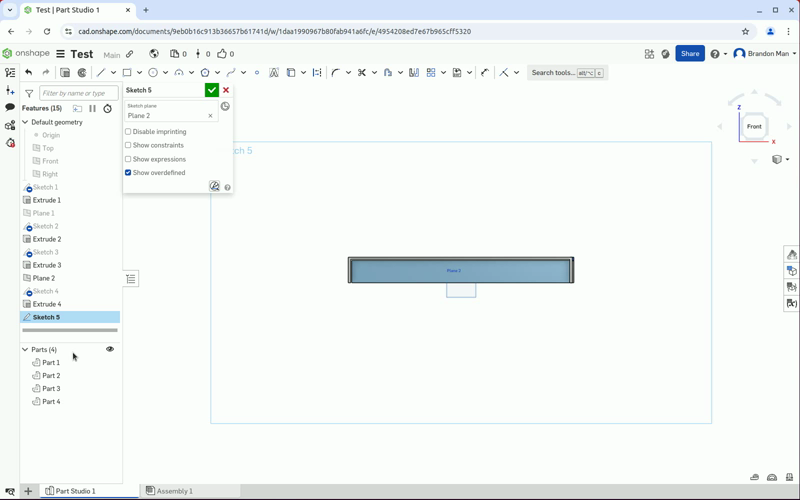
key(y)
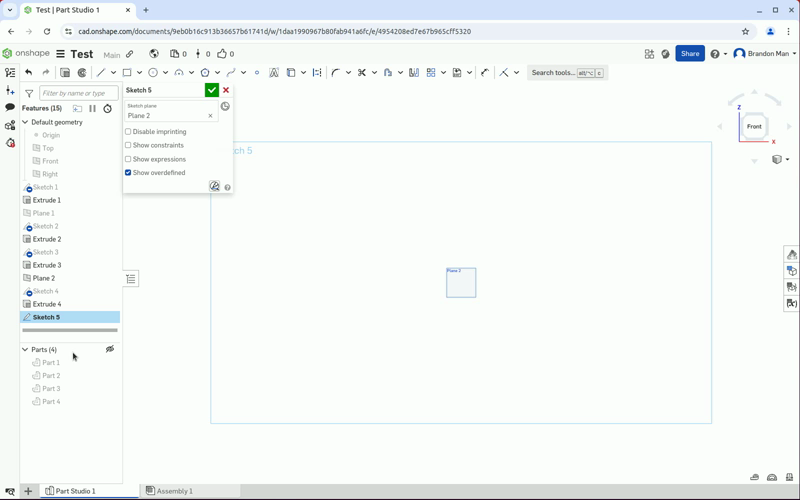
key(l)
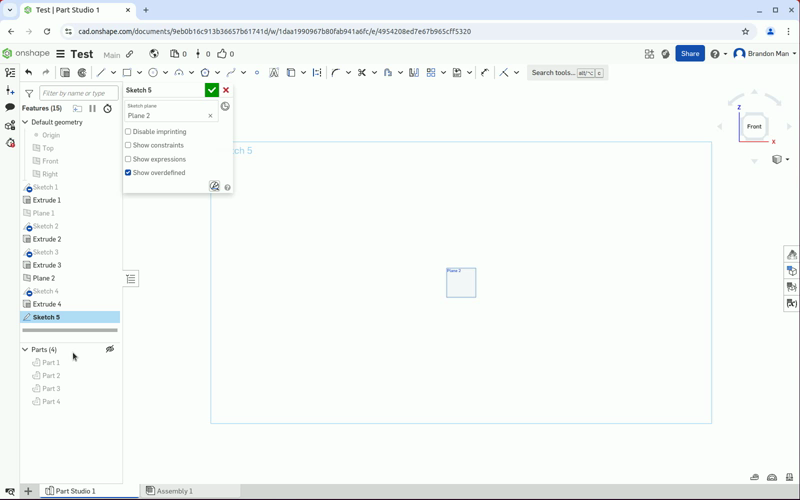
key_down(shift)
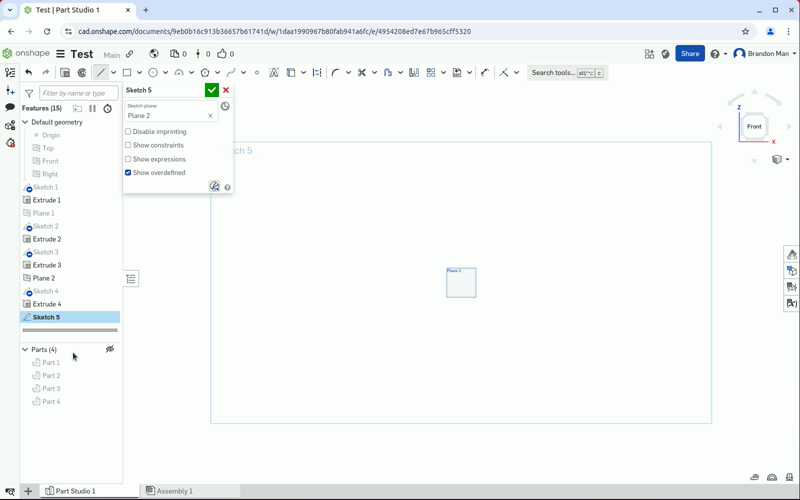
mouse_move(351, 282)
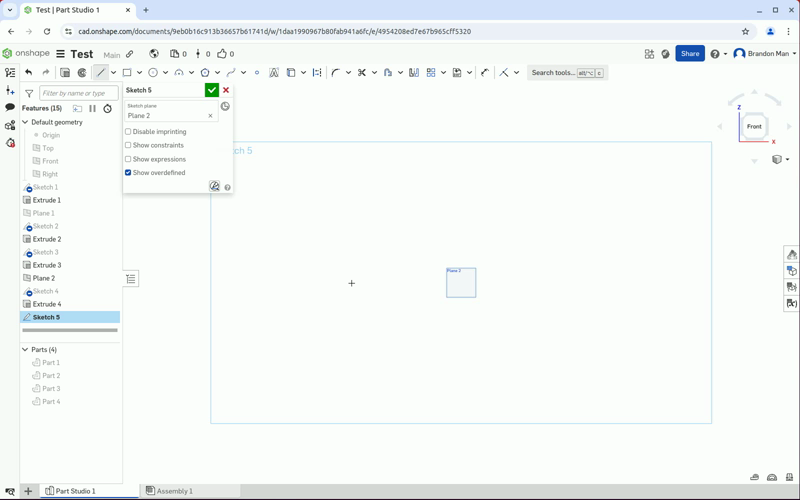
click(351, 282)
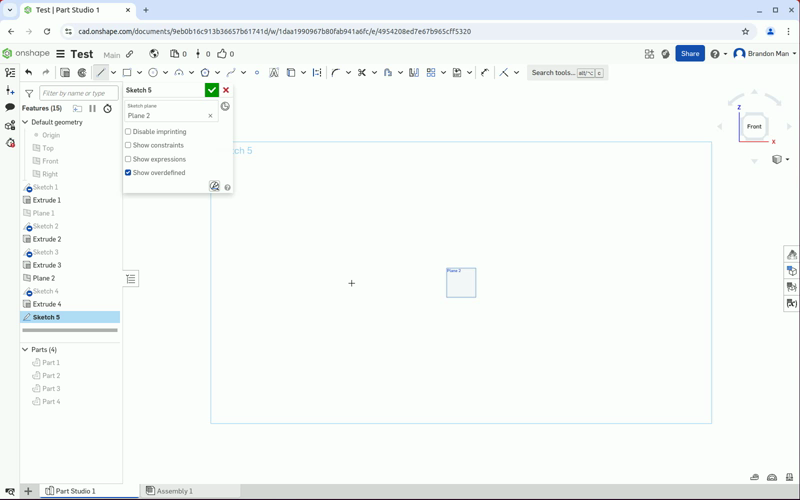
key_up(shift)
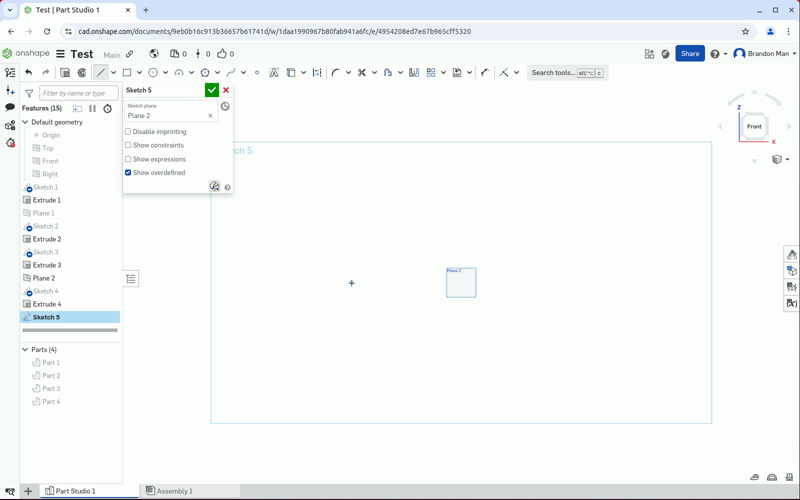
key_down(shift)
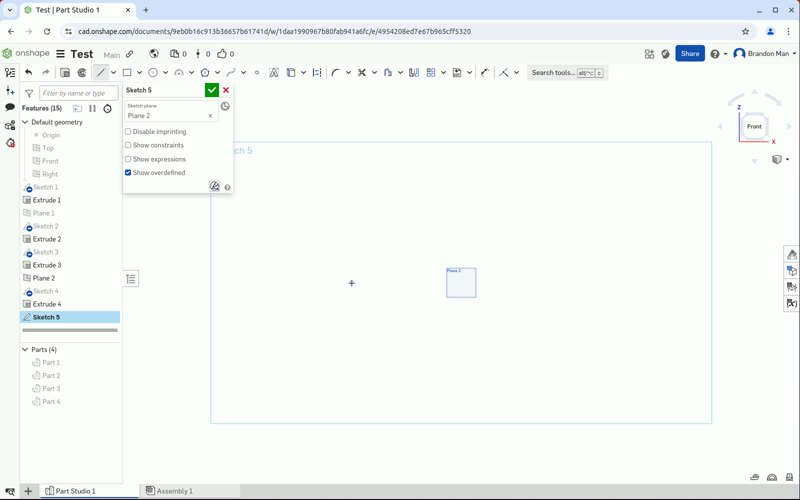
mouse_move(569, 282)
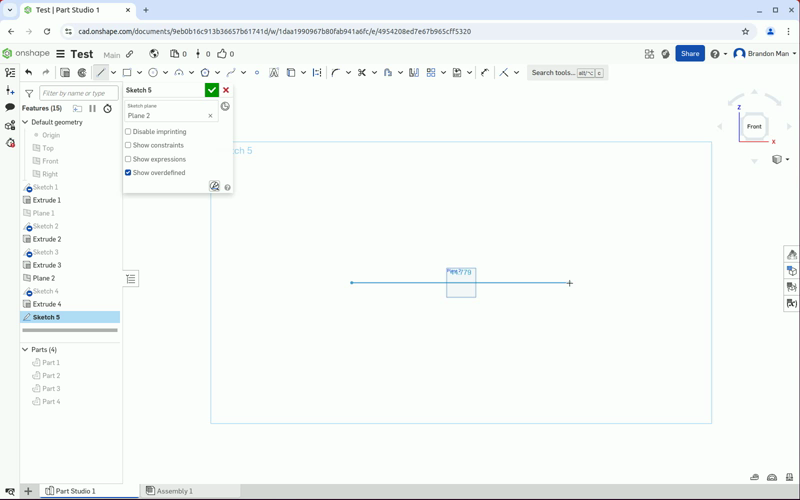
click(569, 282)
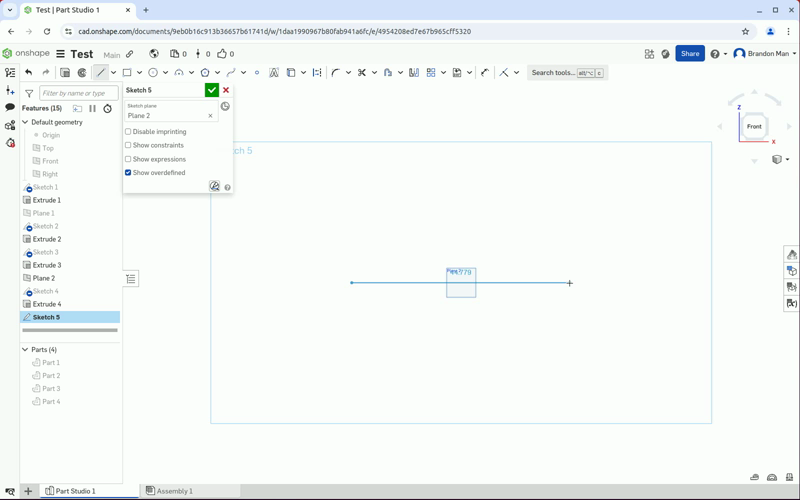
key_up(shift)
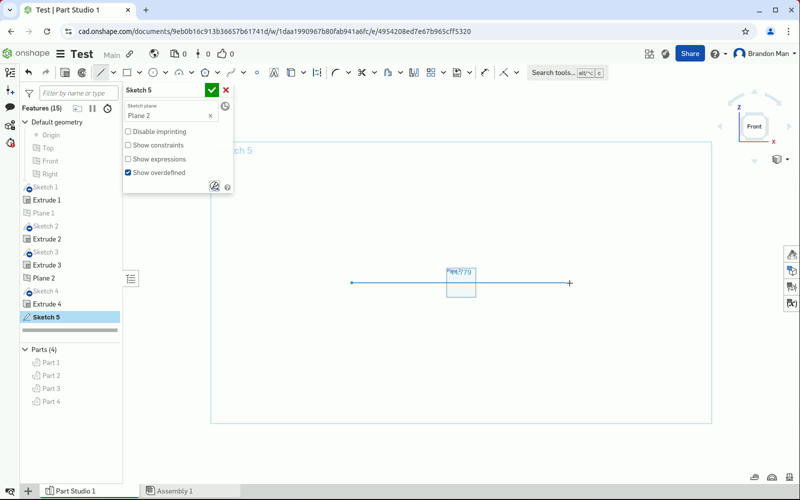
key_down(shift)
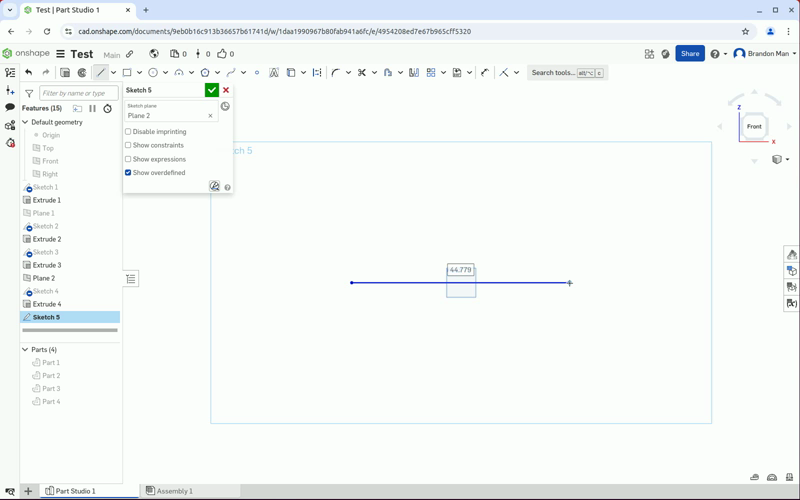
mouse_move(589, 282)
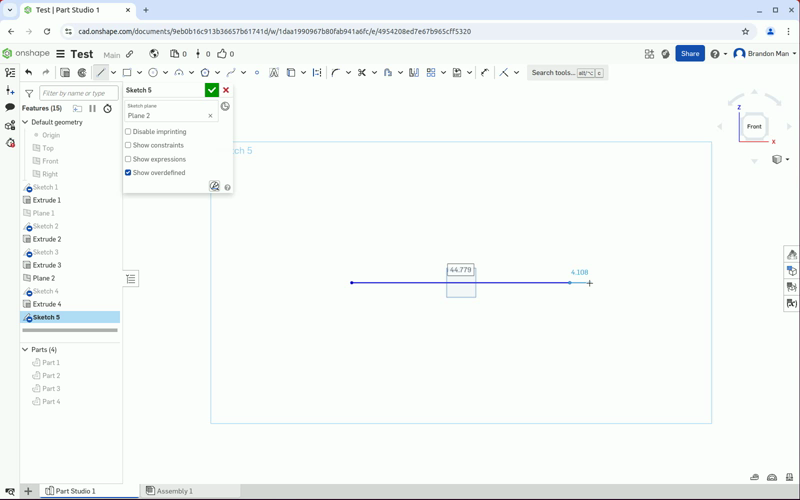
mouse_move(569, 260)
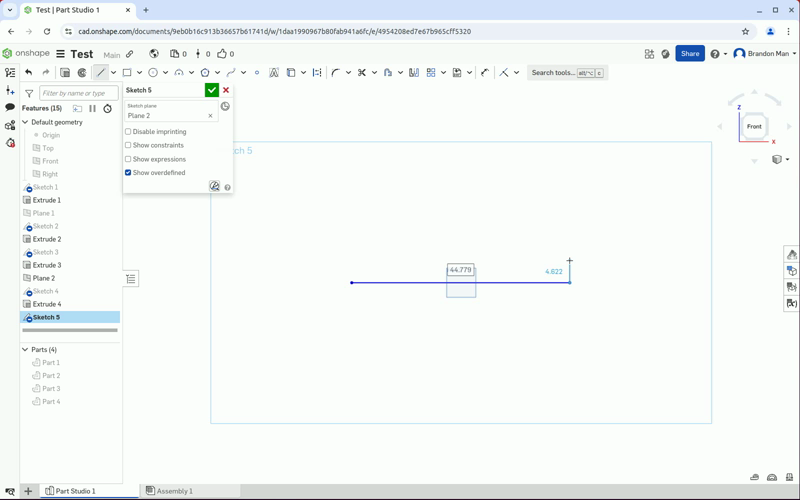
click(569, 260)
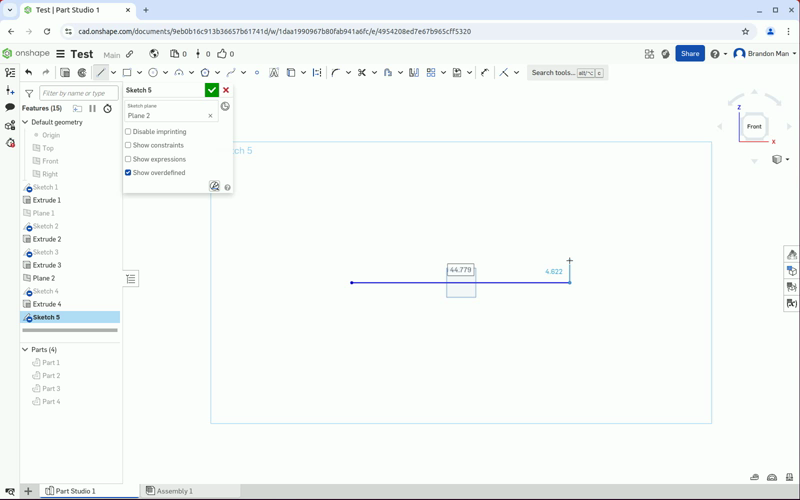
key_up(shift)
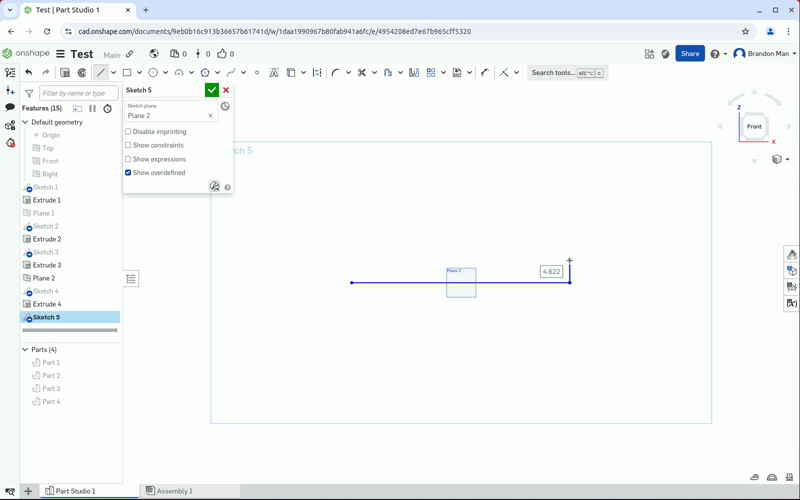
key_down(shift)
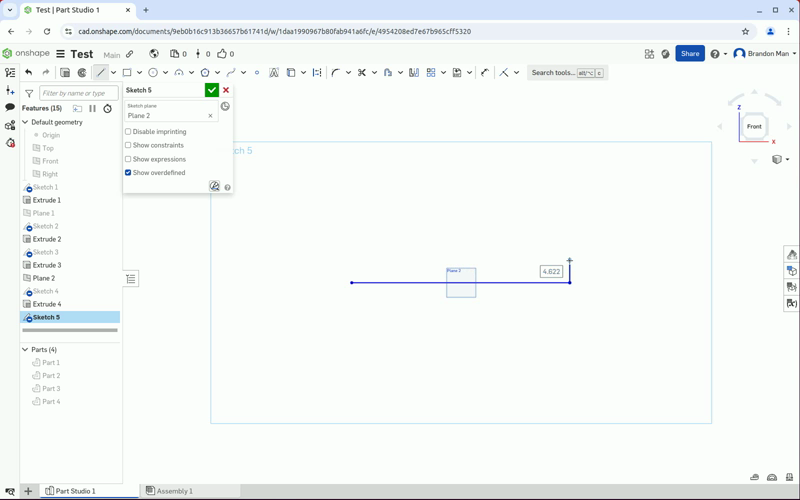
mouse_move(351, 260)
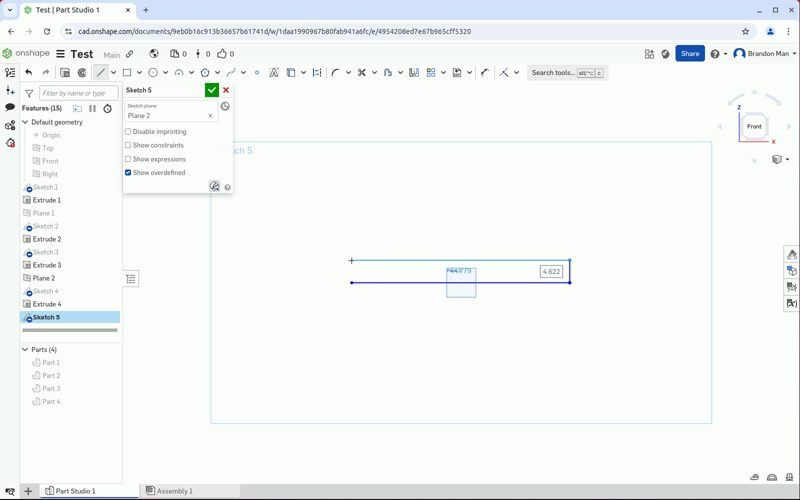
click(351, 260)
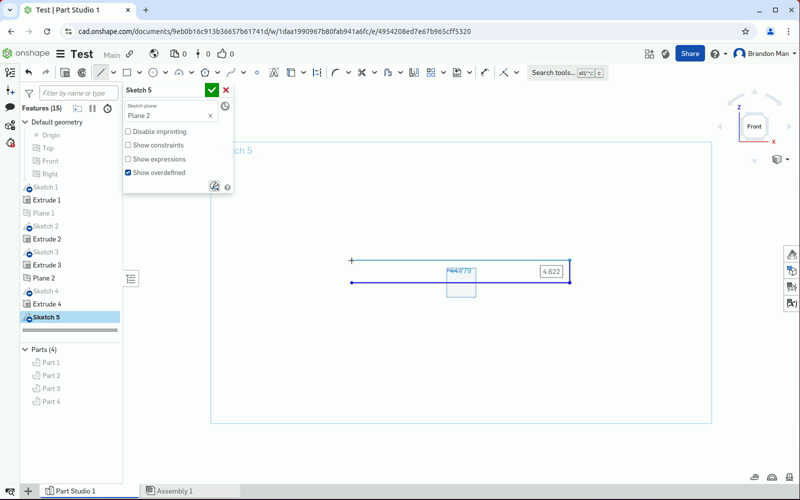
key_up(shift)
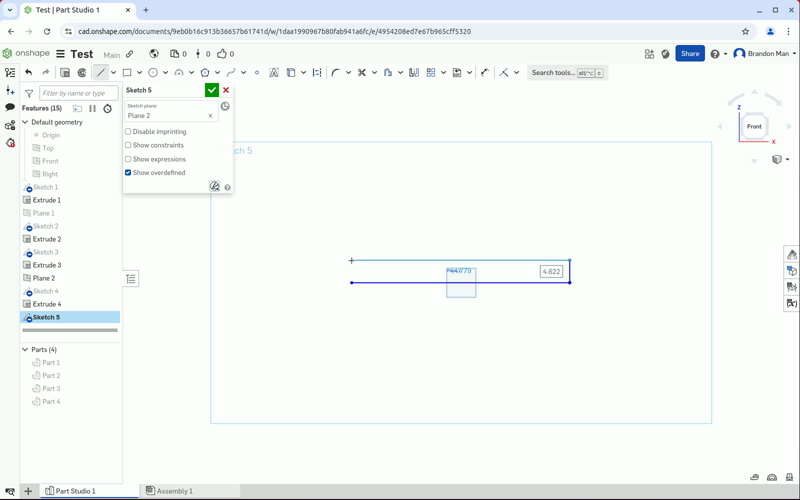
mouse_move(381, 260)
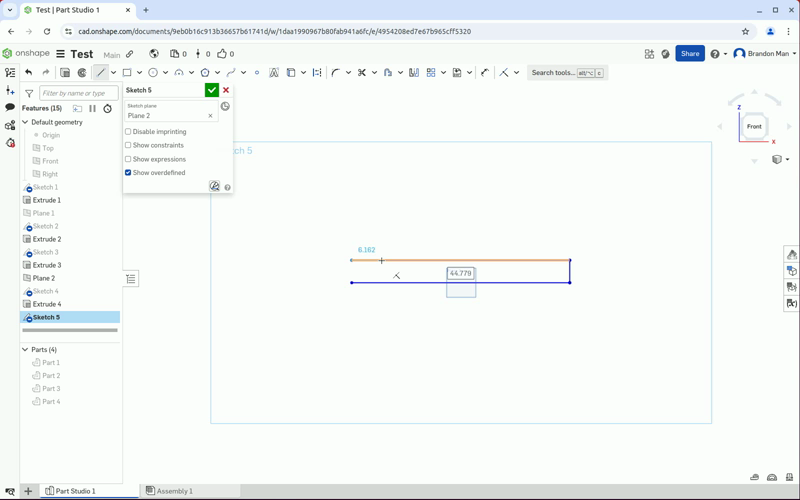
key_down(shift)
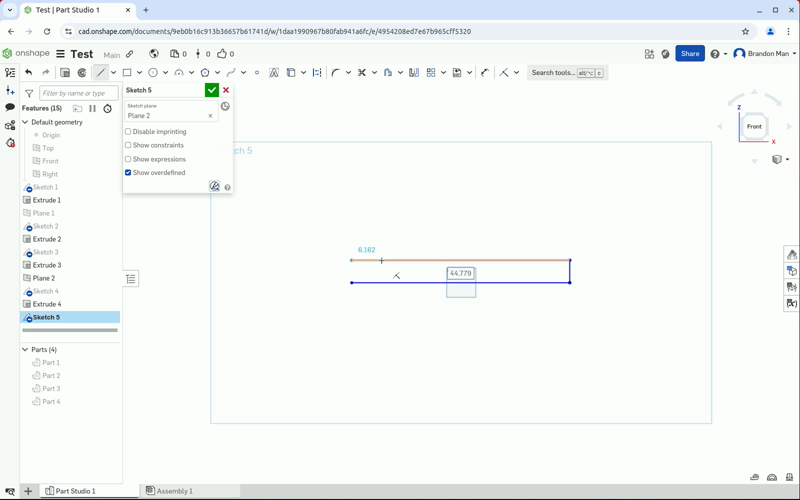
mouse_move(351, 282)
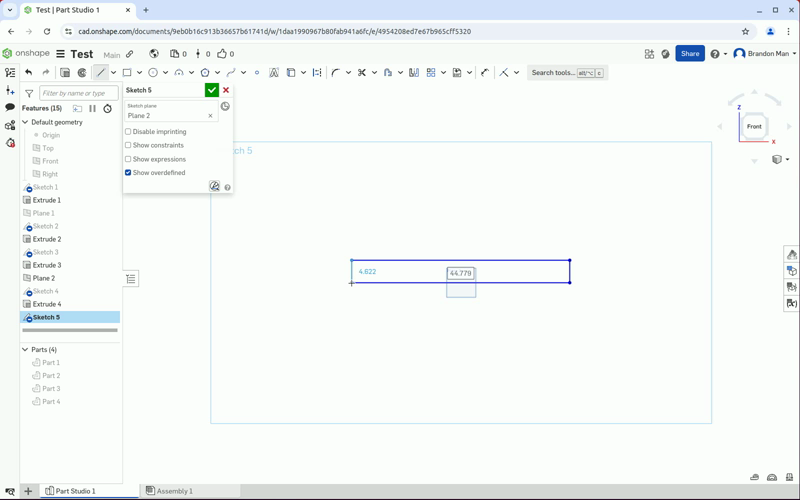
key_up(shift)
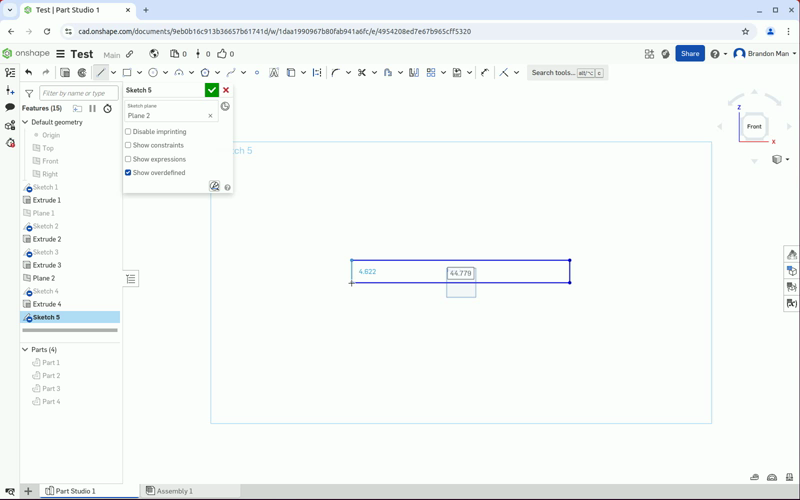
click(351, 282)
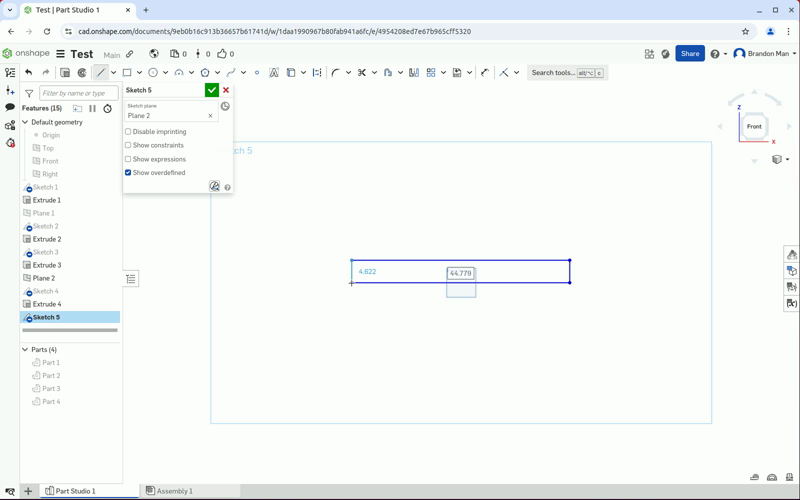
key(esc)
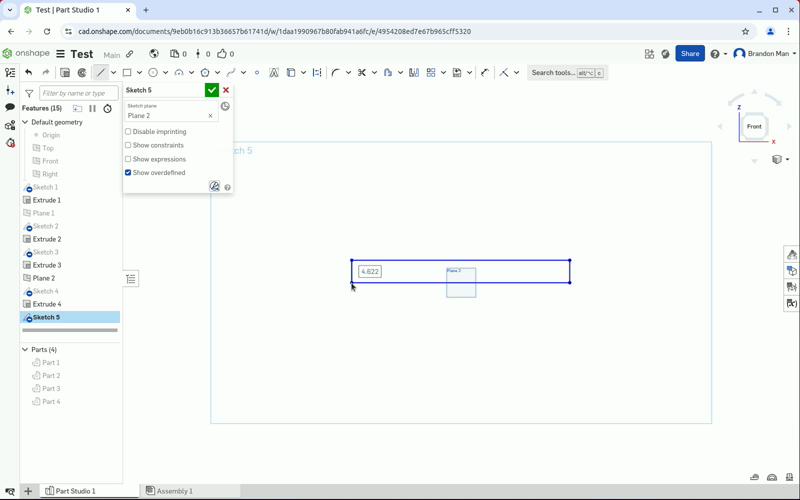
mouse_move(560, 270)
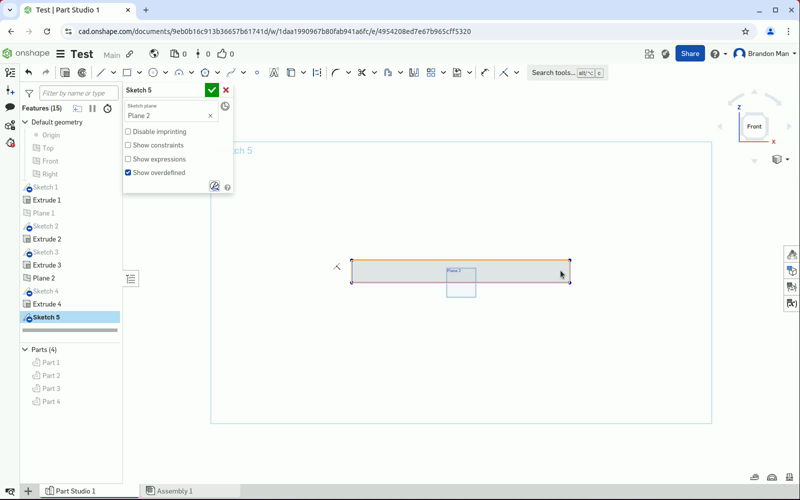
click(560, 270)
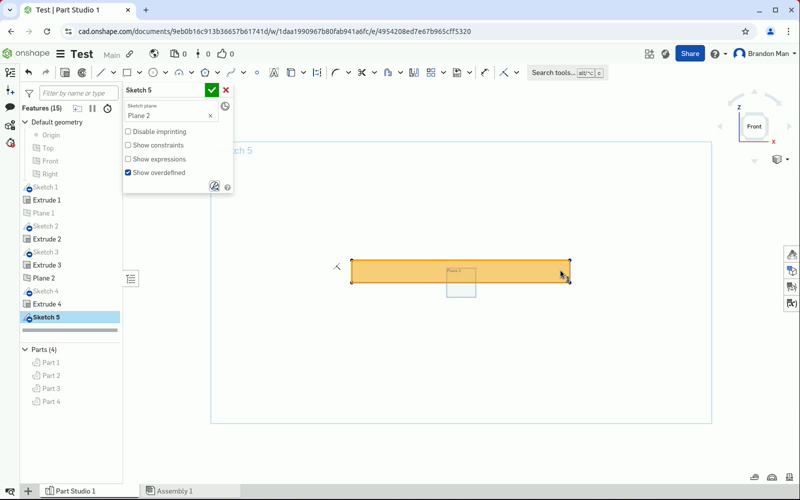
mouse_move(73, 352)
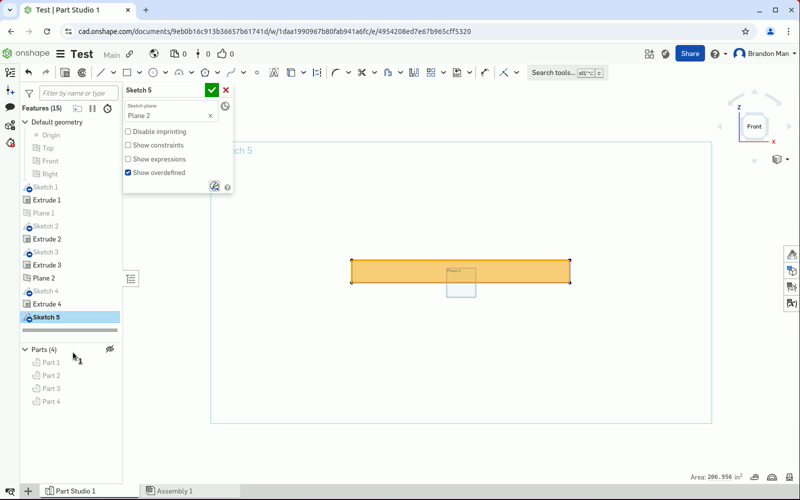
key(shift+y)
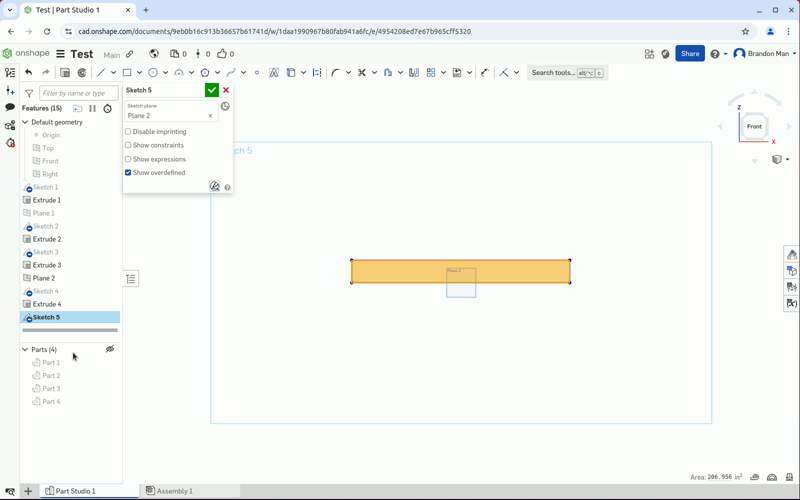
key(shift+e)
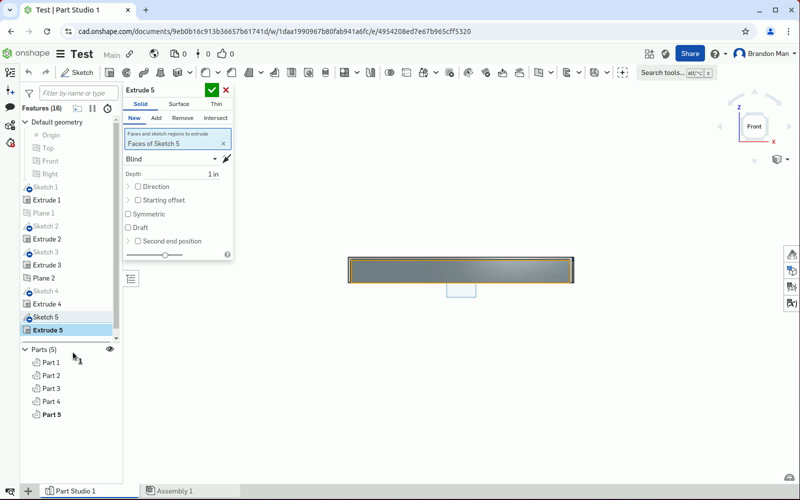
mouse_move(143, 106)
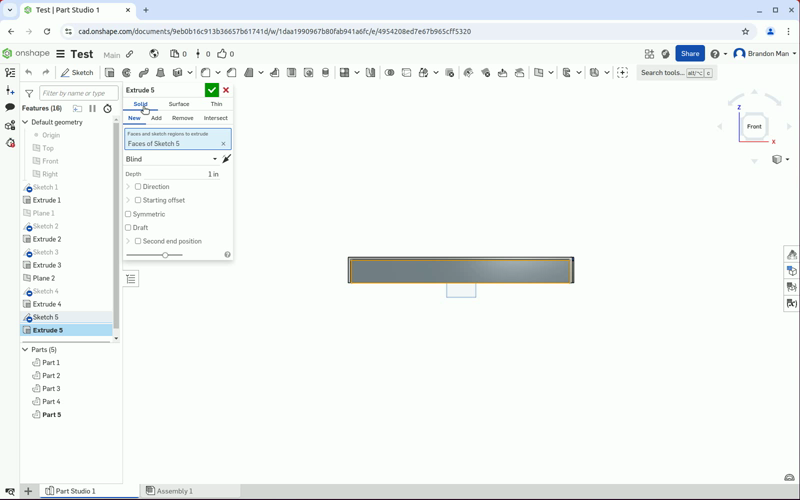
click(143, 106)
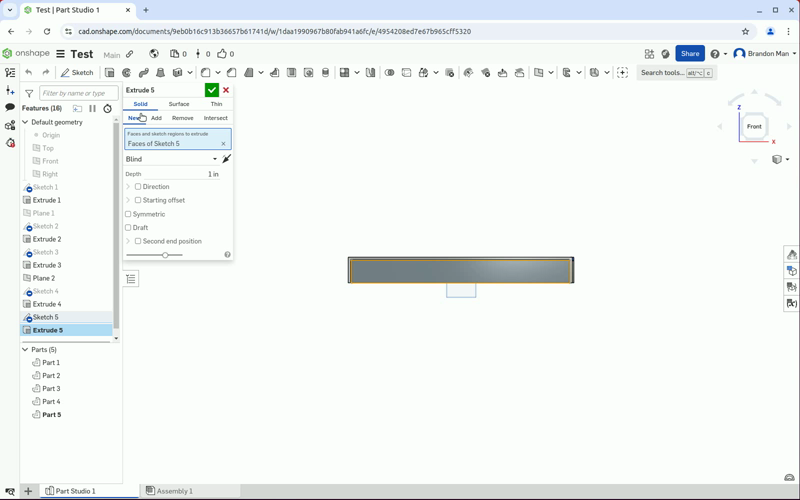
mouse_move(137, 120)
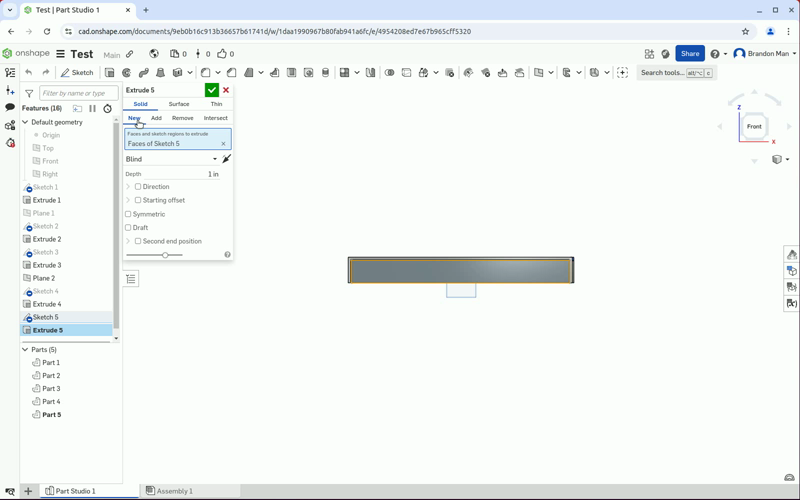
click(137, 120)
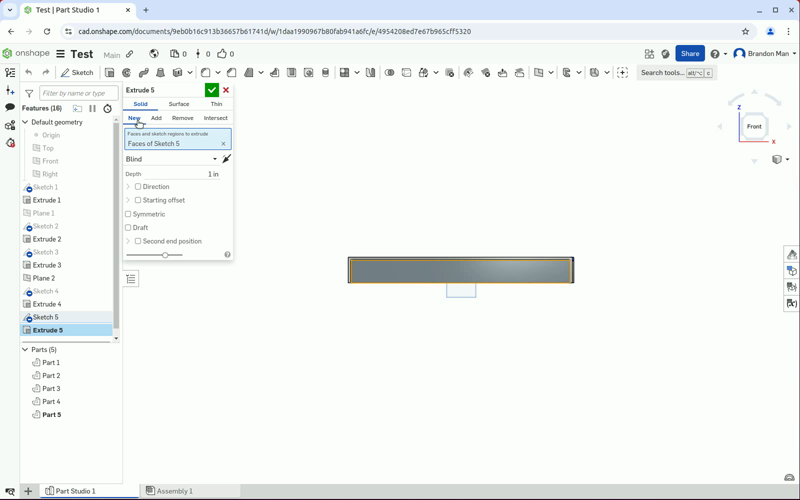
key(tab, 4)
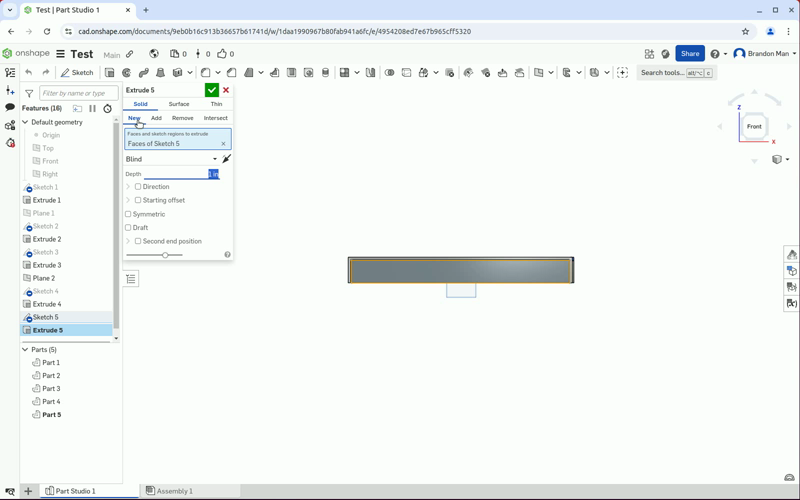
text(0.722)
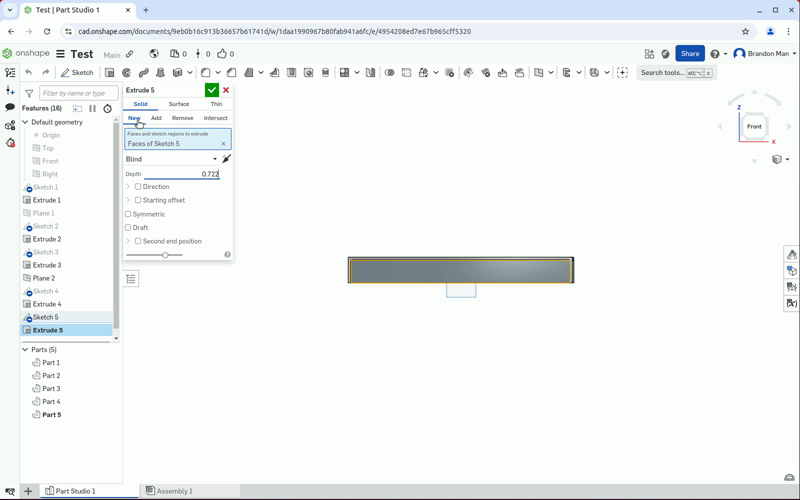
key(enter)
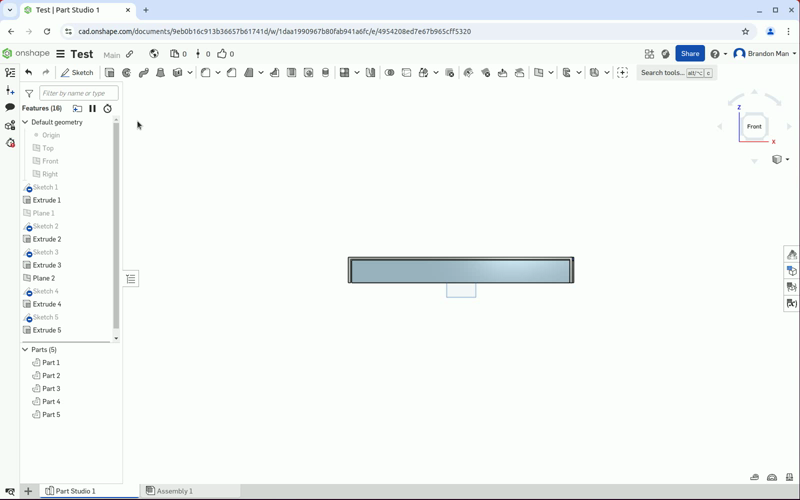
key(shift+h)
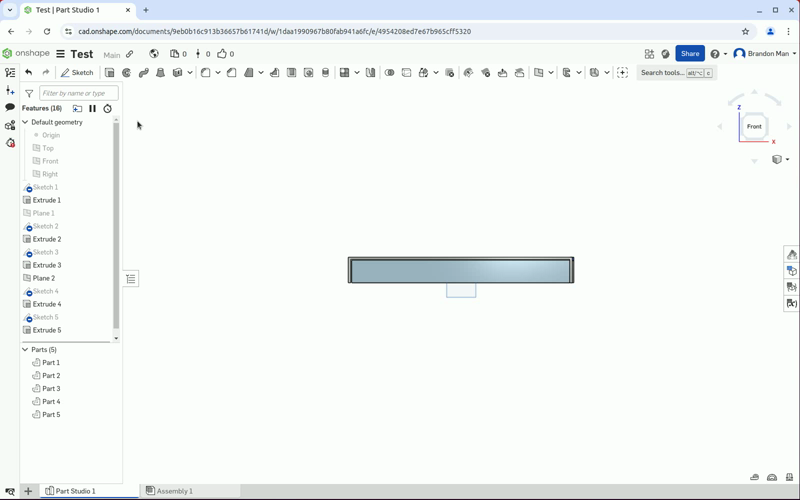
key(shift+h)
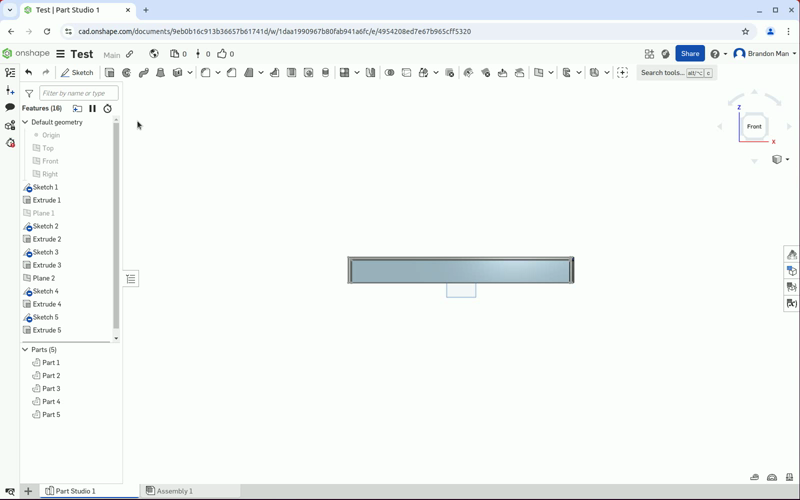
key(shift+7)
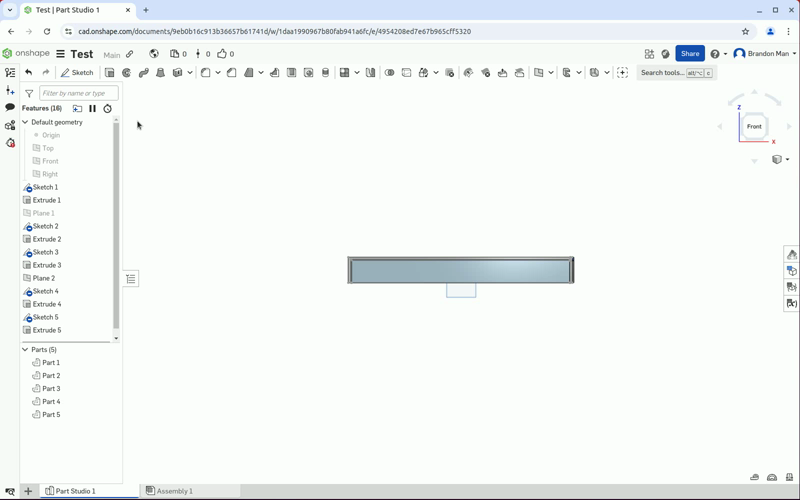
key(left, 2)
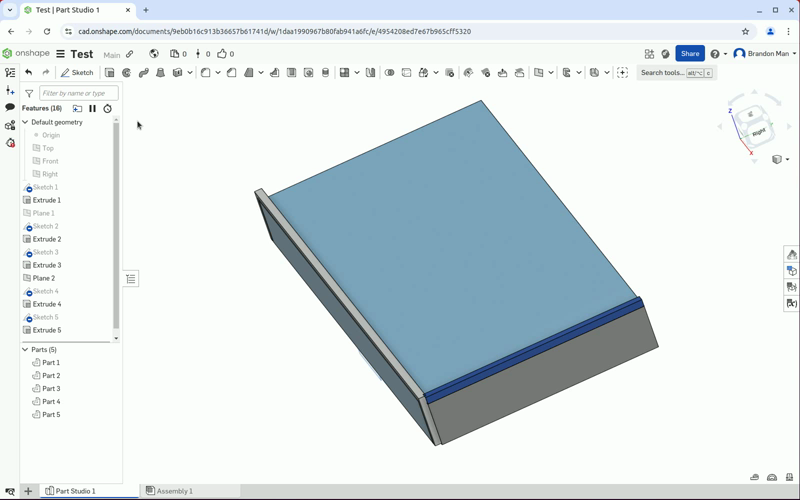
key(down, 2)
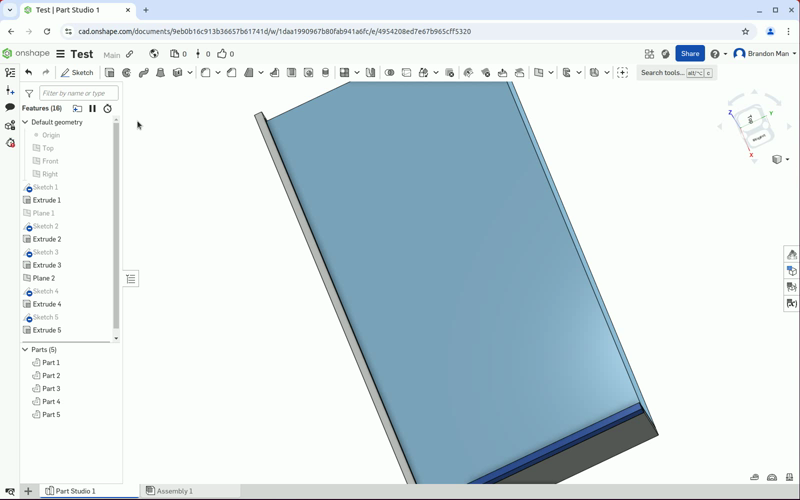
key(up, 2)
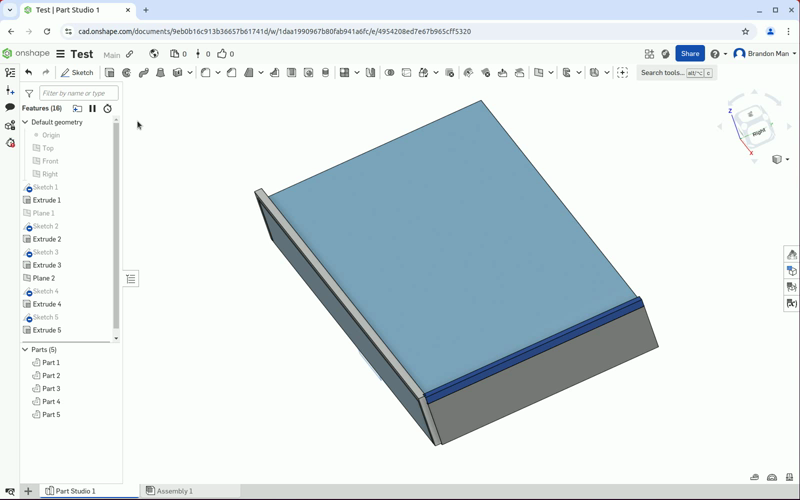
key(right, 2)
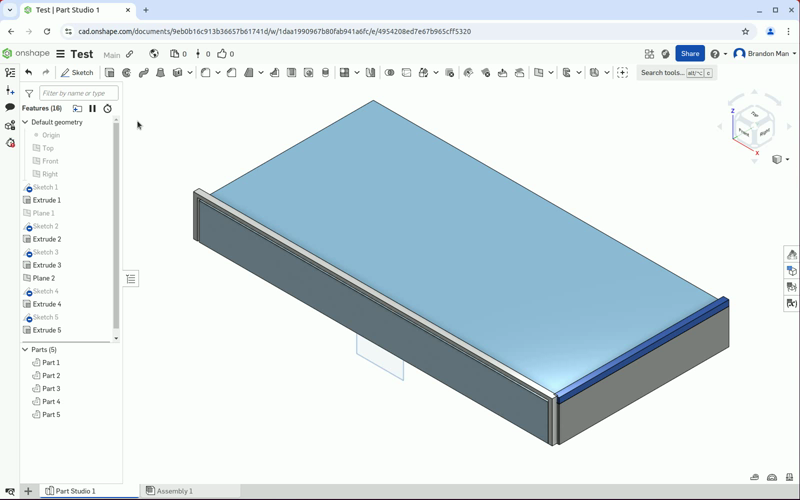
mouse_move(69, 189)
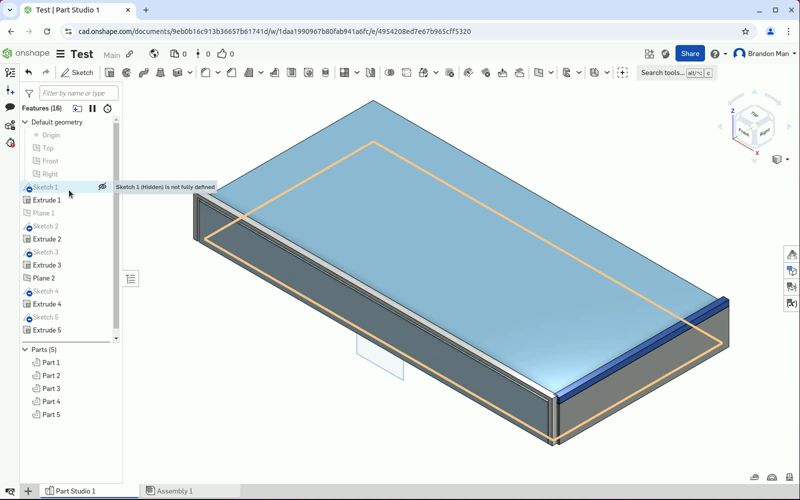
click(69, 189)